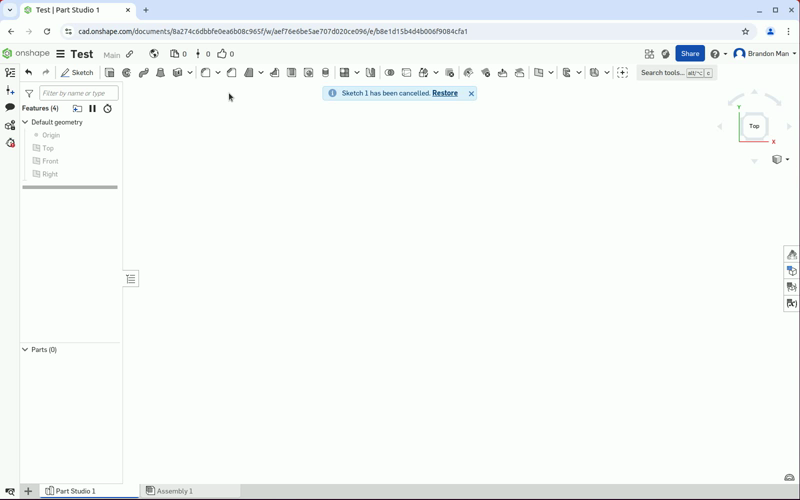
key(shift+h)
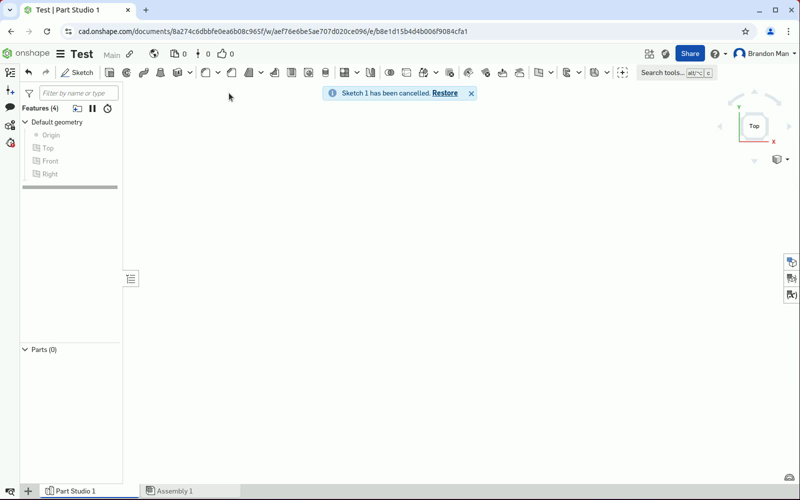
key(shift+s)
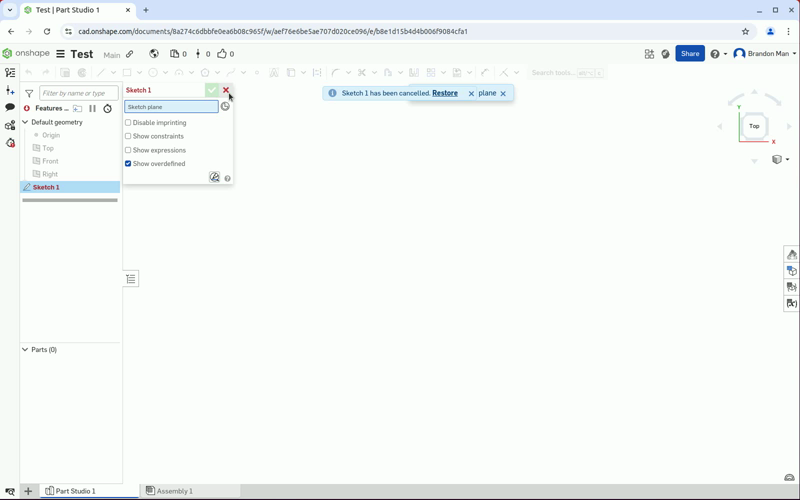
mouse_move(73, 150)
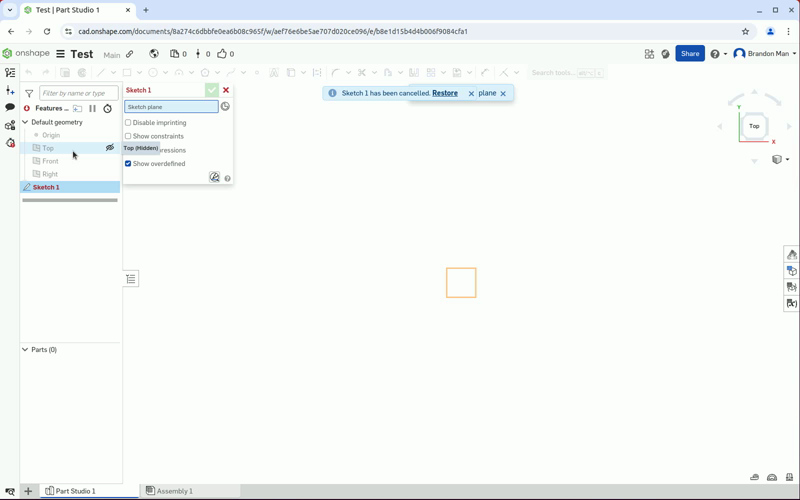
click(73, 150)
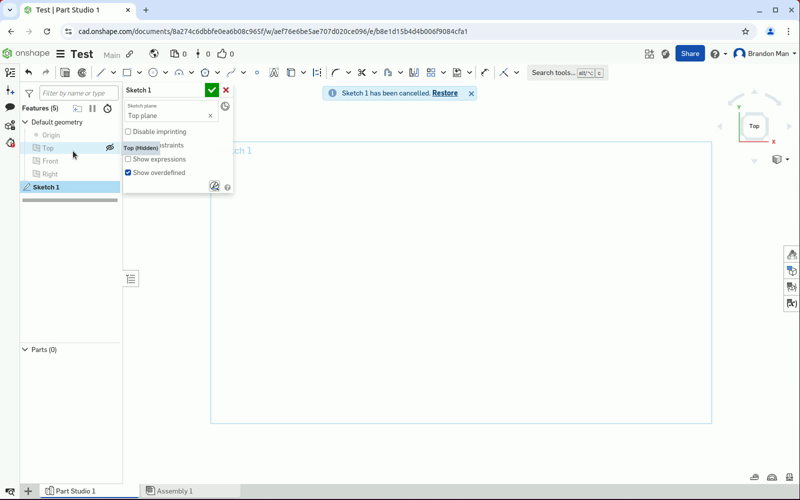
mouse_move(73, 352)
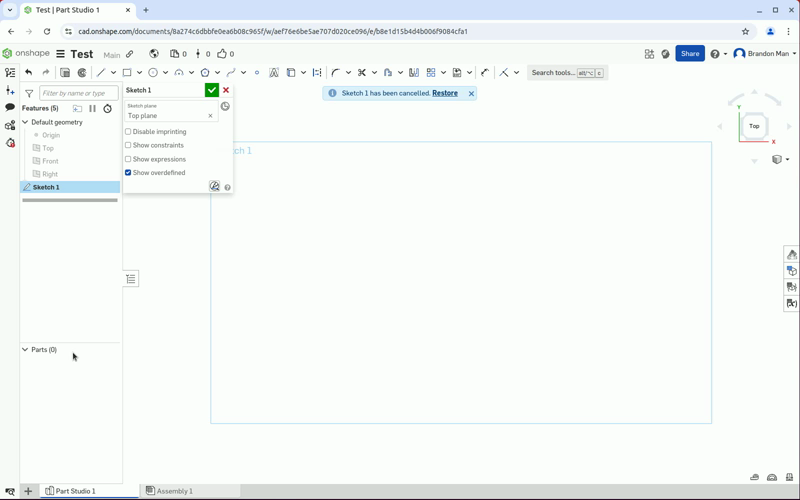
key(y)
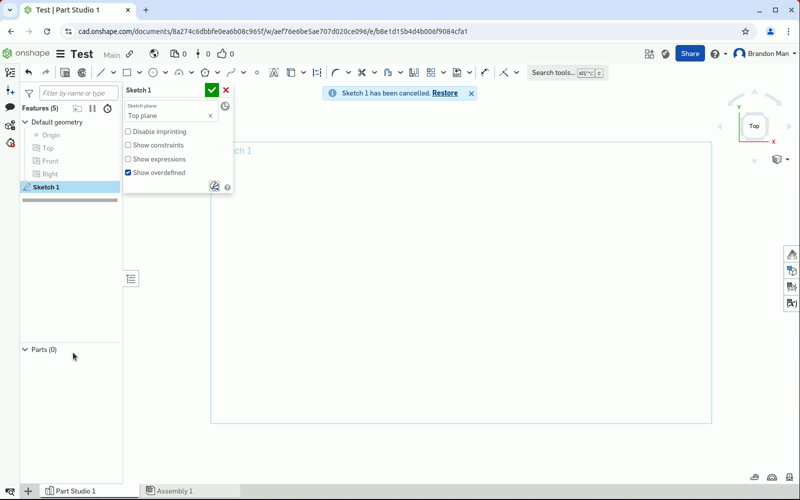
key(l)
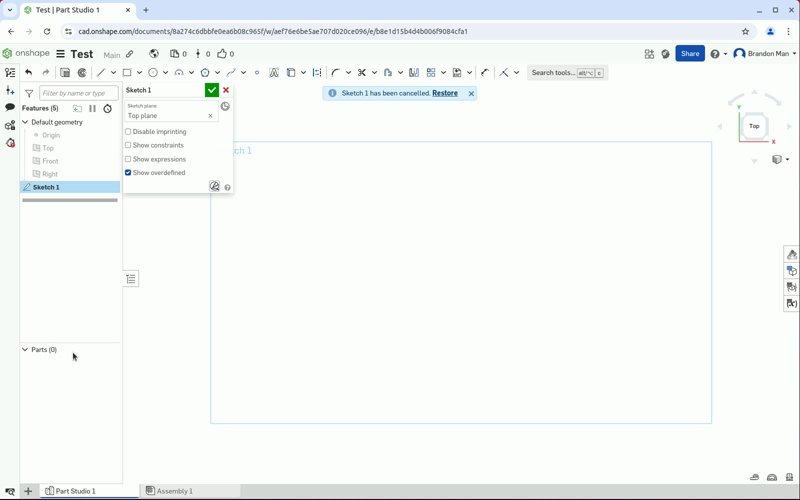
key_down(shift)
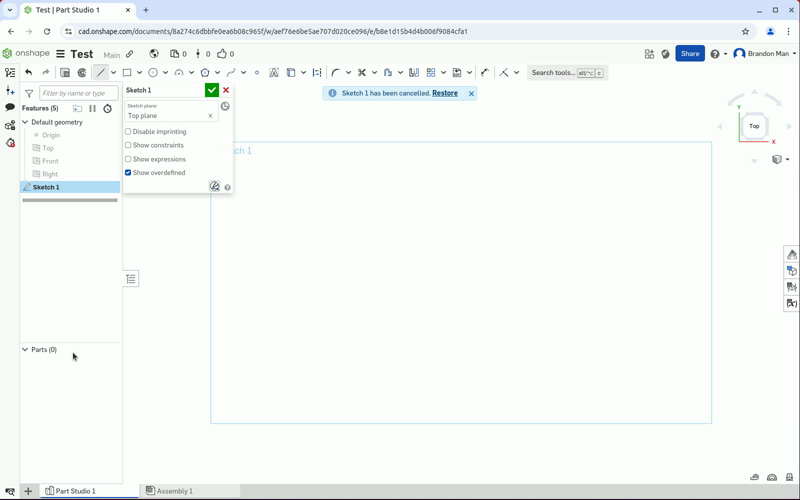
mouse_move(377, 252)
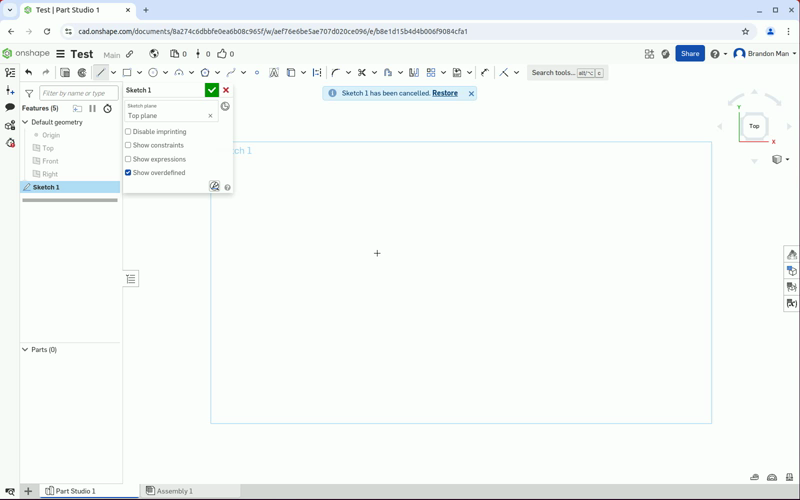
click(377, 252)
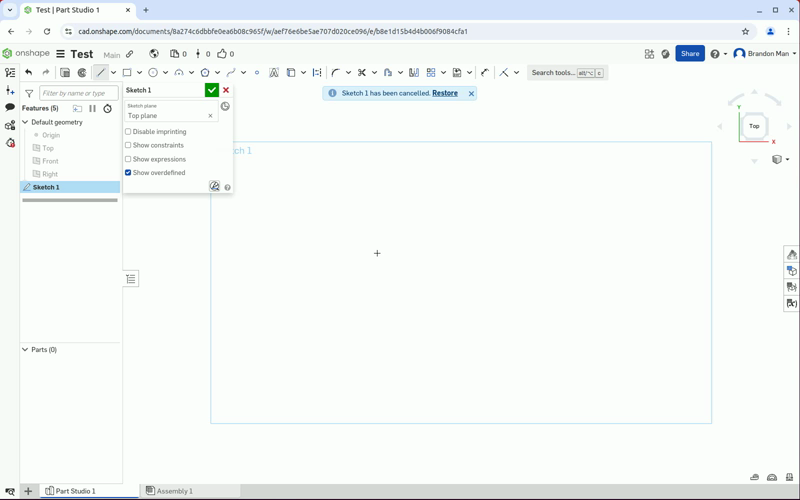
key_up(shift)
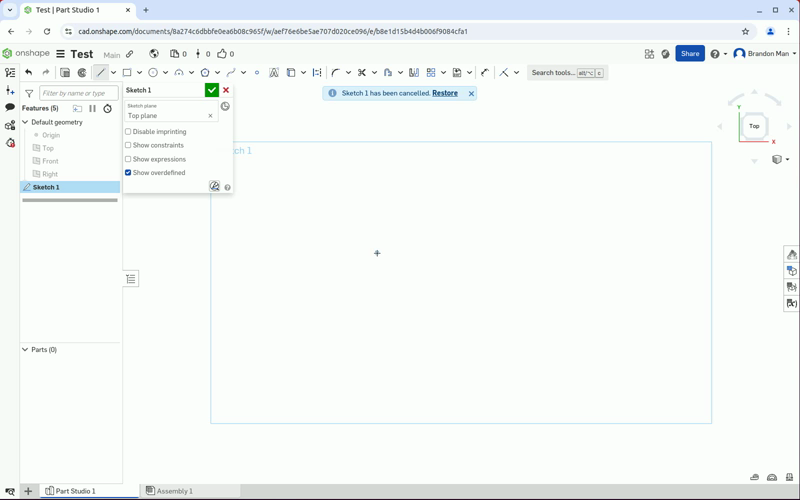
key_down(shift)
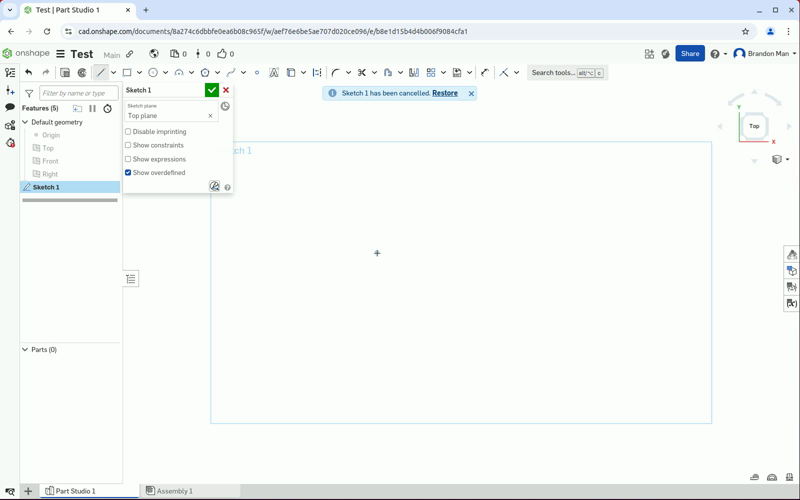
mouse_move(407, 252)
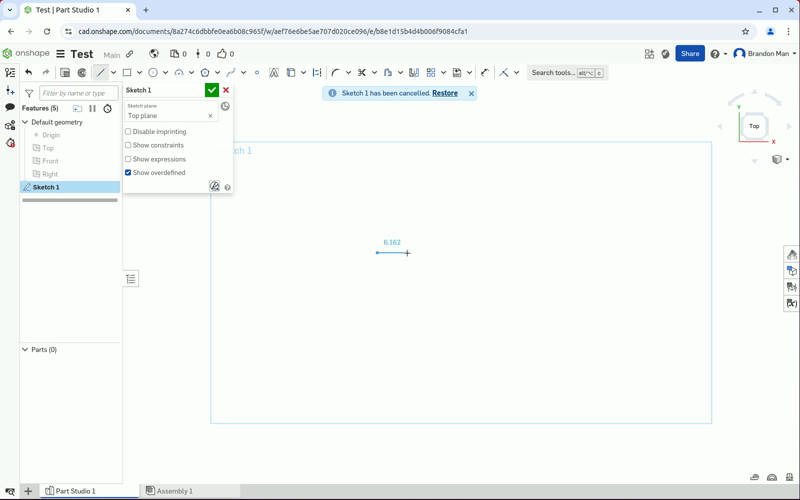
mouse_move(380, 252)
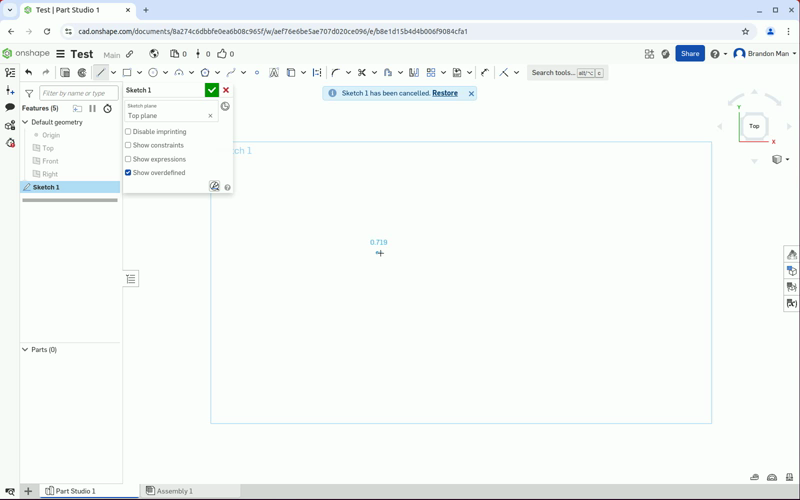
scroll(6)
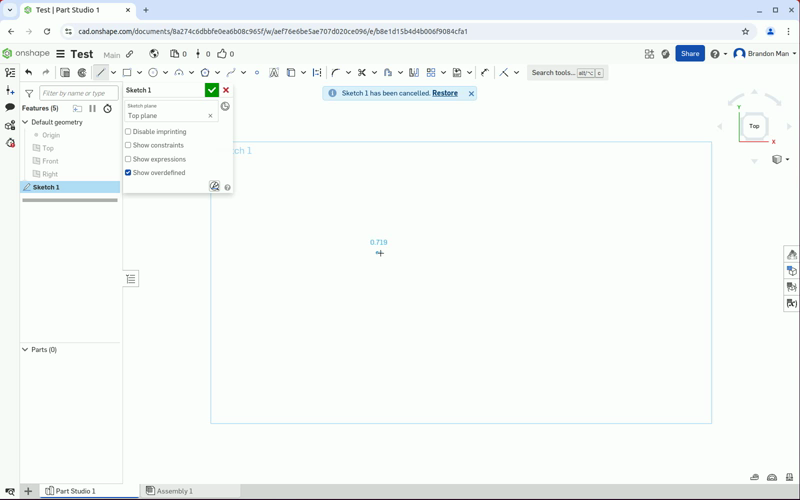
scroll(6)
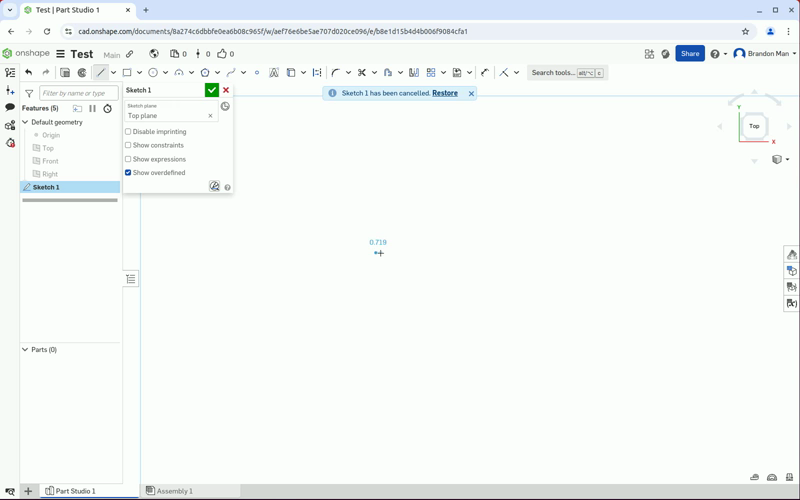
scroll(6)
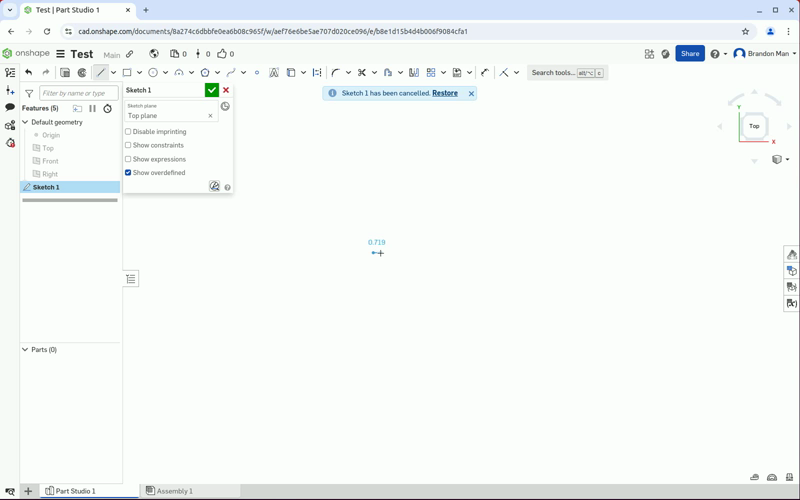
scroll(6)
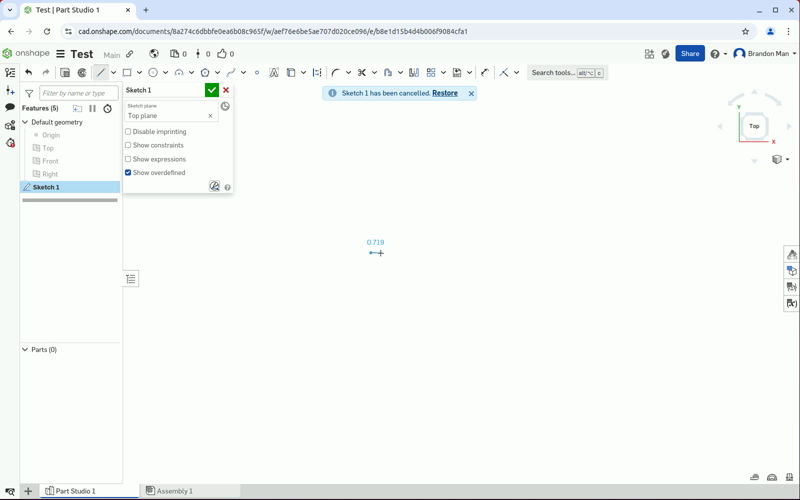
scroll(6)
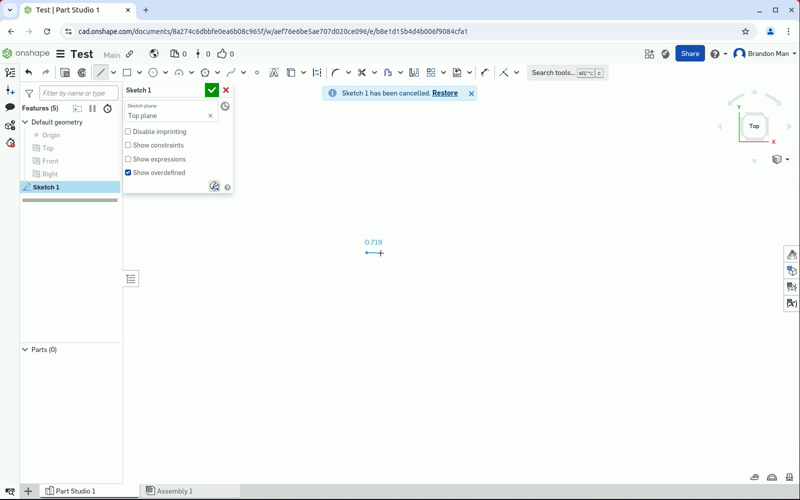
scroll(6)
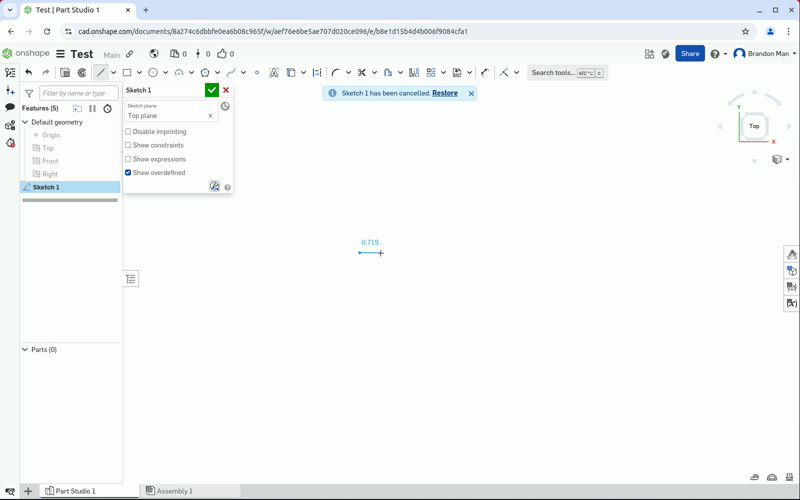
scroll(6)
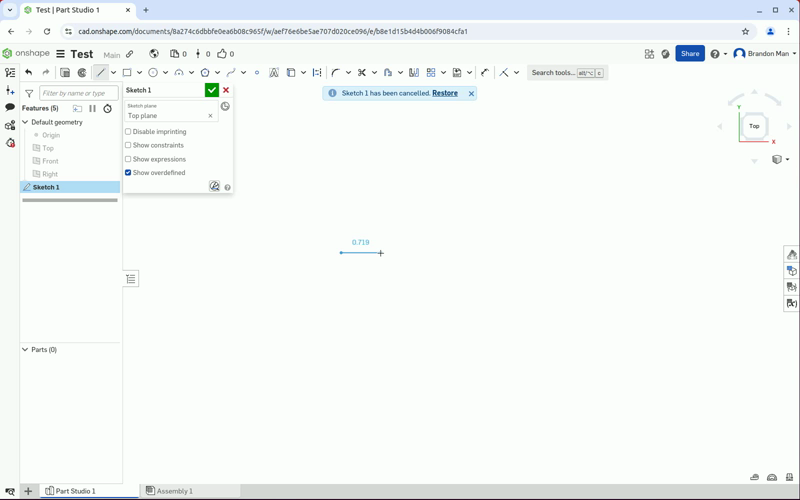
click(380, 252)
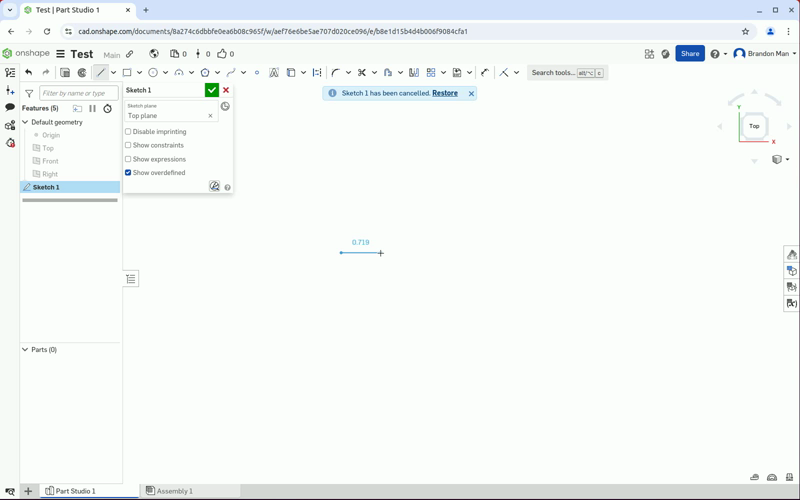
scroll(-6)
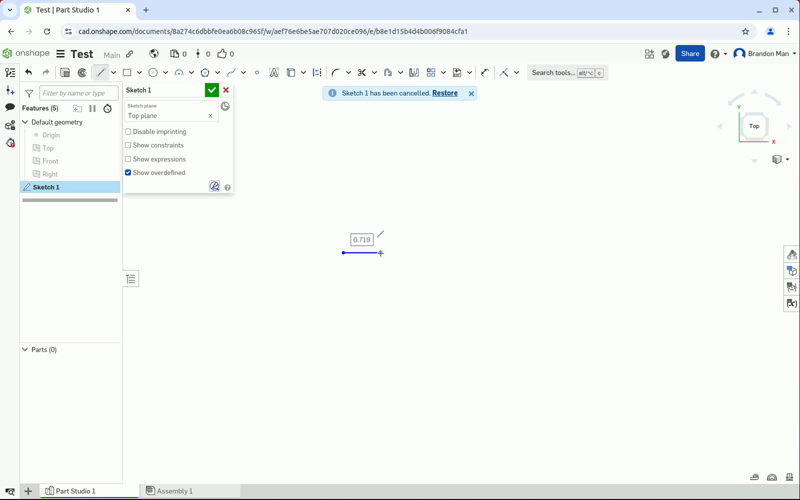
scroll(-6)
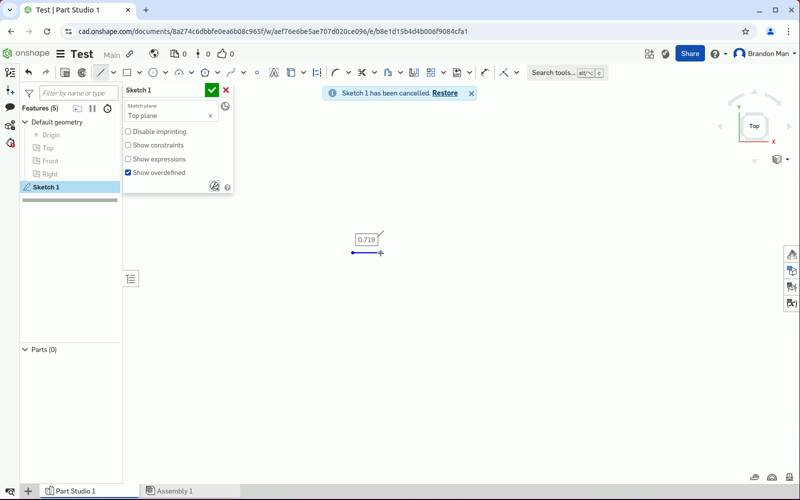
scroll(-6)
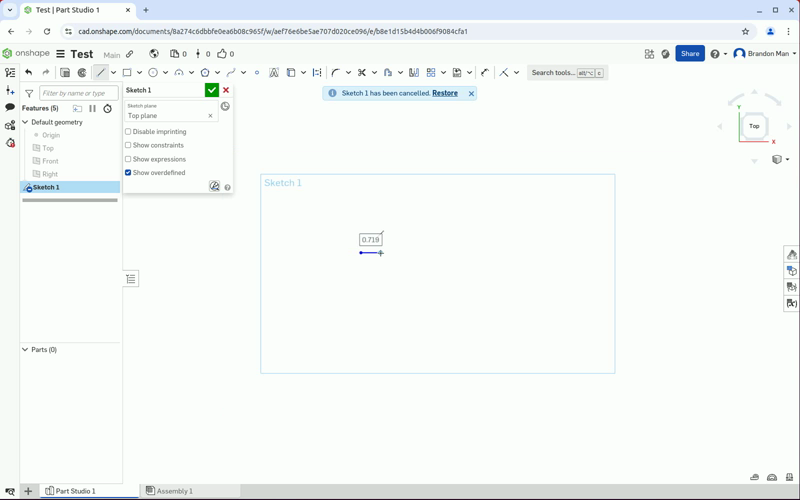
scroll(-6)
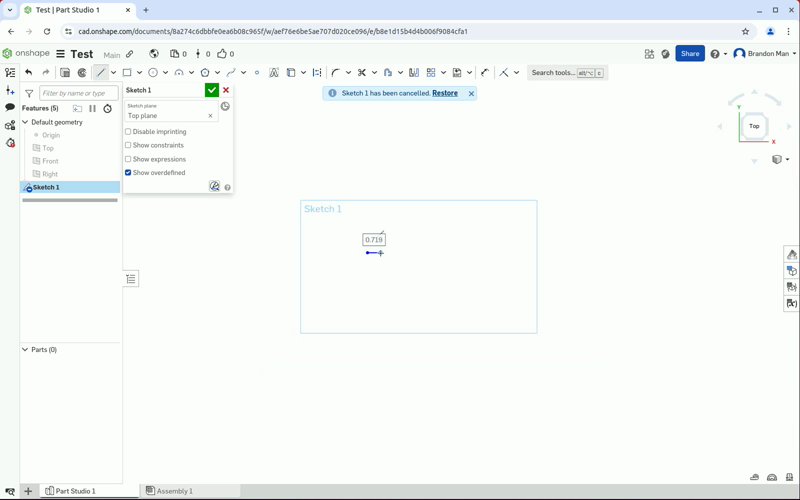
scroll(-6)
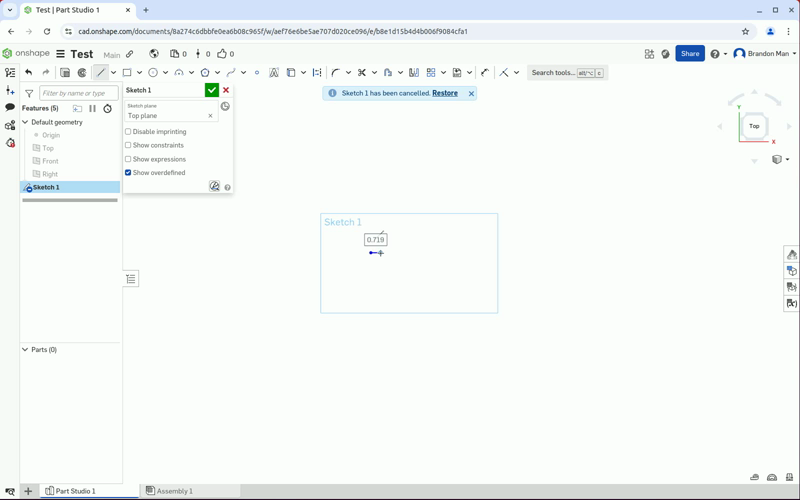
scroll(-6)
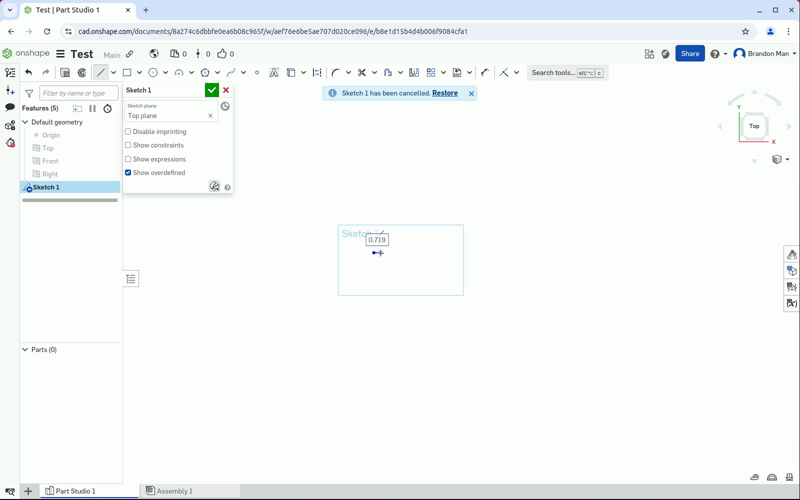
scroll(-6)
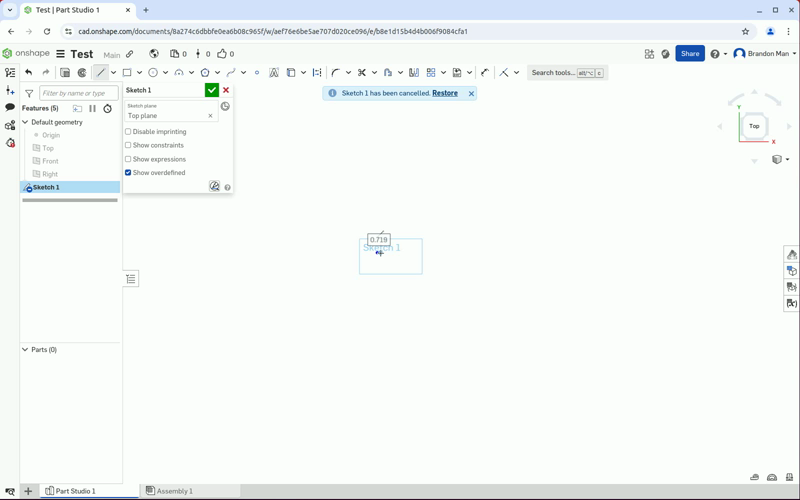
key_up(shift)
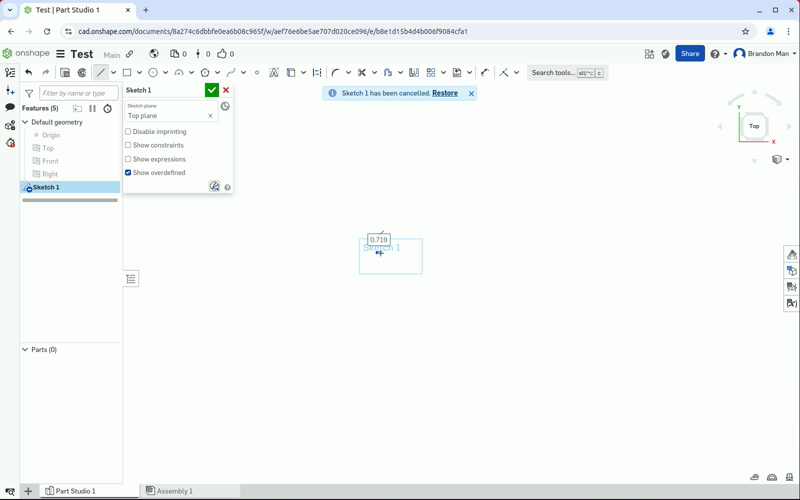
key(esc)
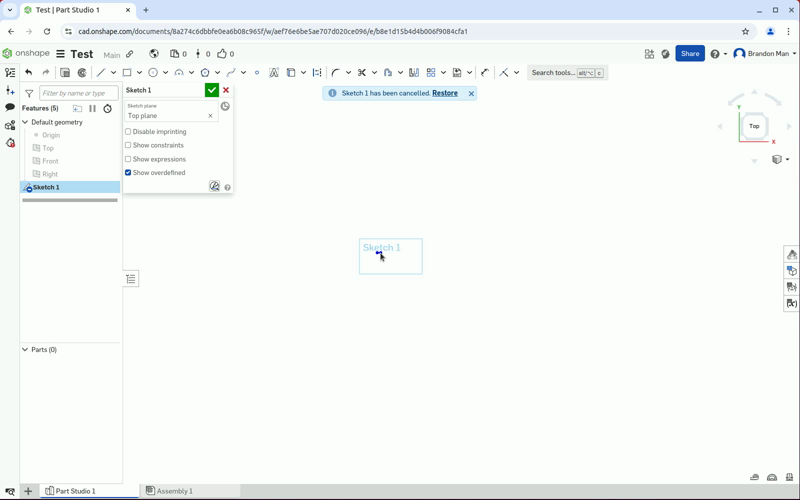
key(a)
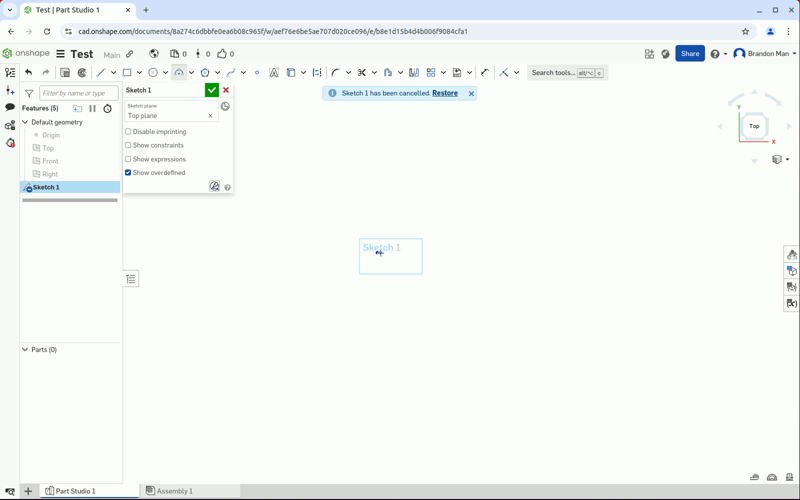
mouse_move(380, 252)
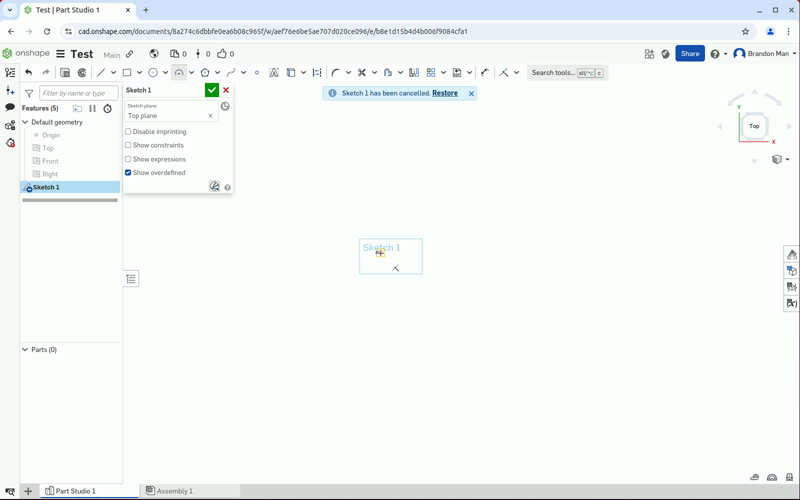
scroll(6)
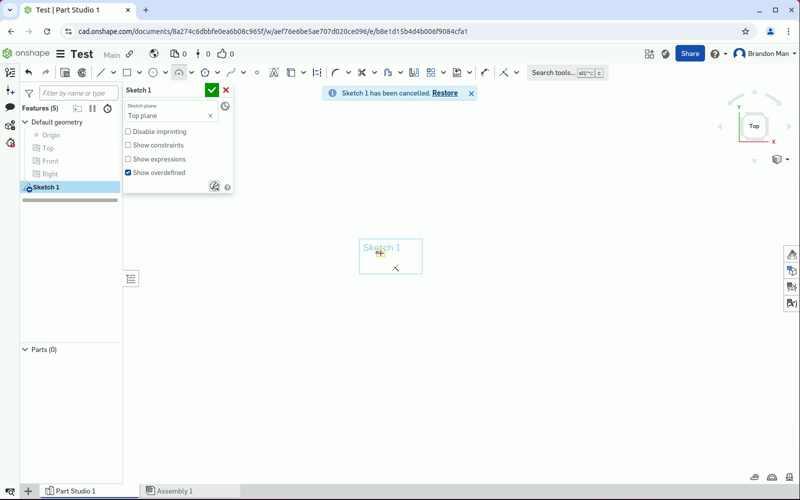
scroll(6)
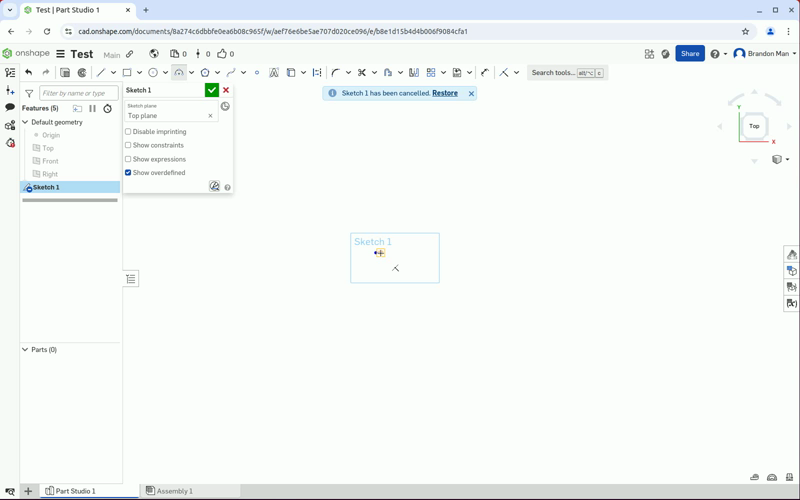
scroll(6)
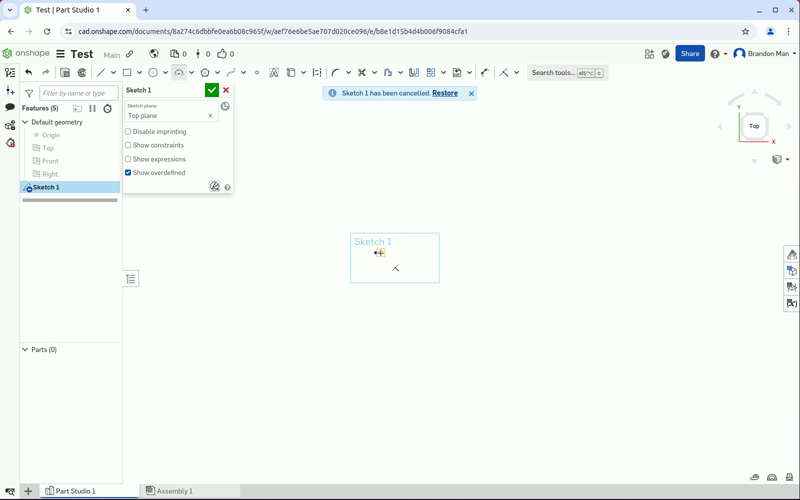
scroll(6)
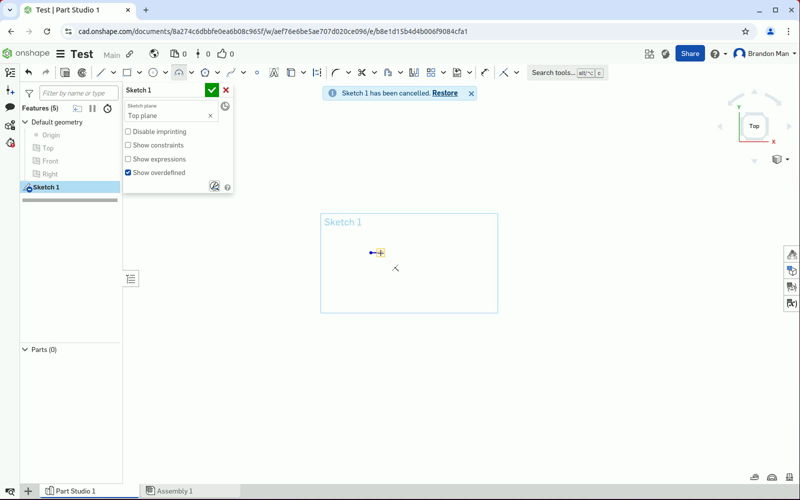
scroll(6)
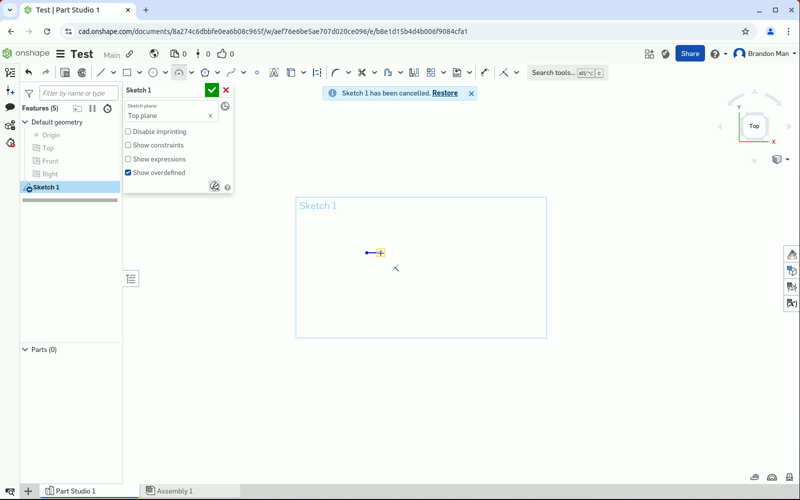
scroll(6)
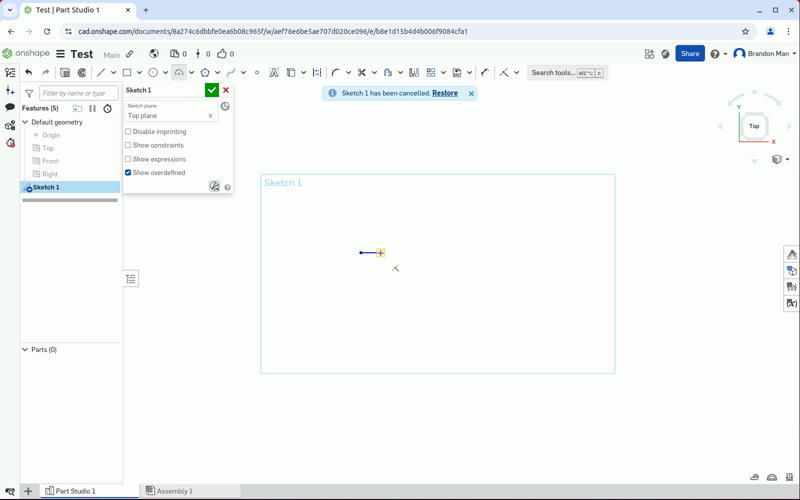
scroll(6)
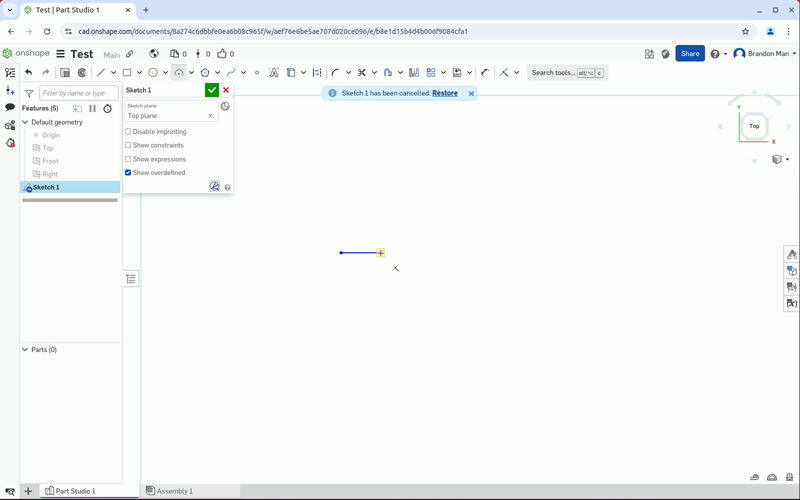
click(380, 252)
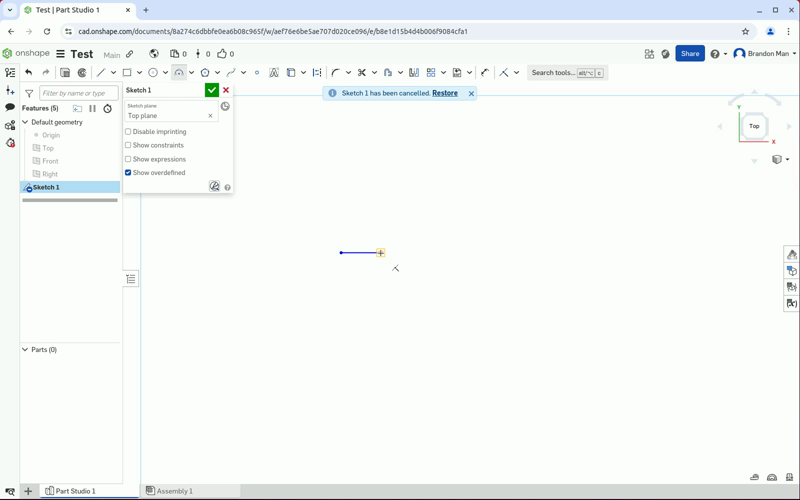
scroll(-6)
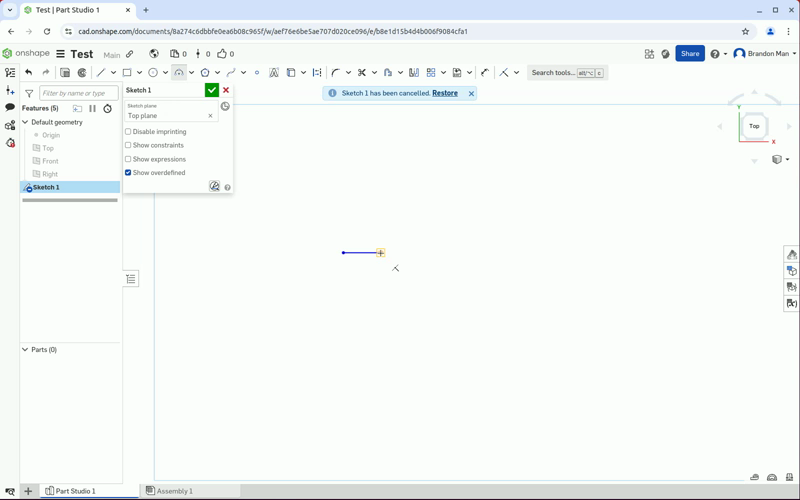
scroll(-6)
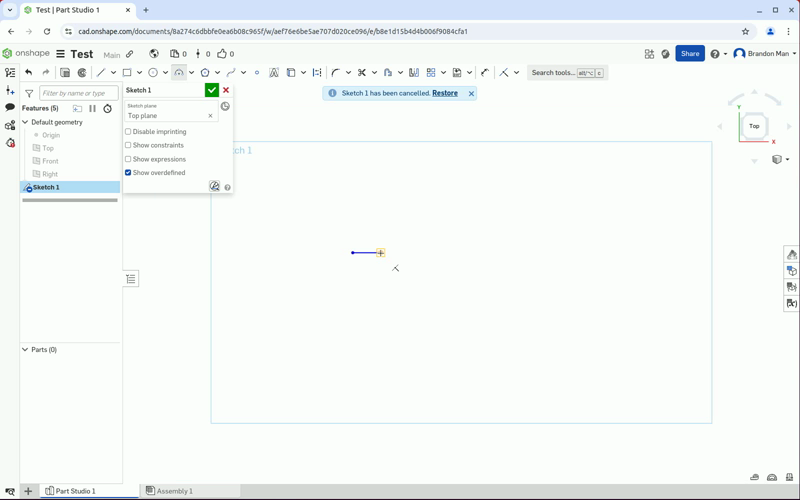
scroll(-6)
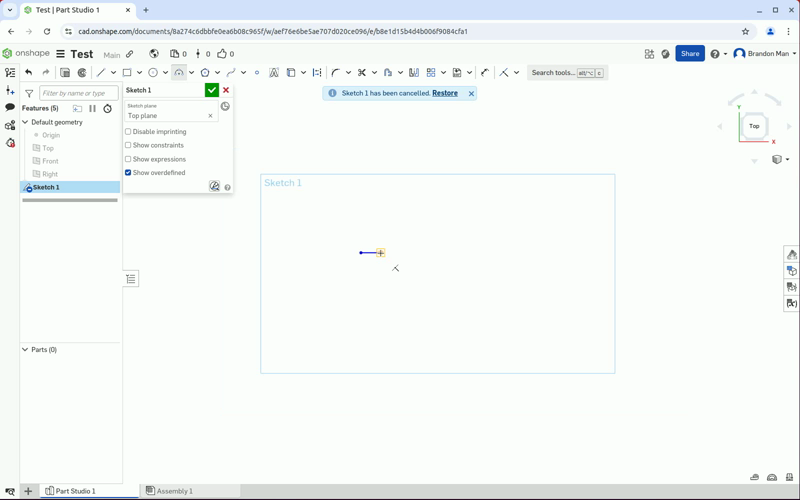
scroll(-6)
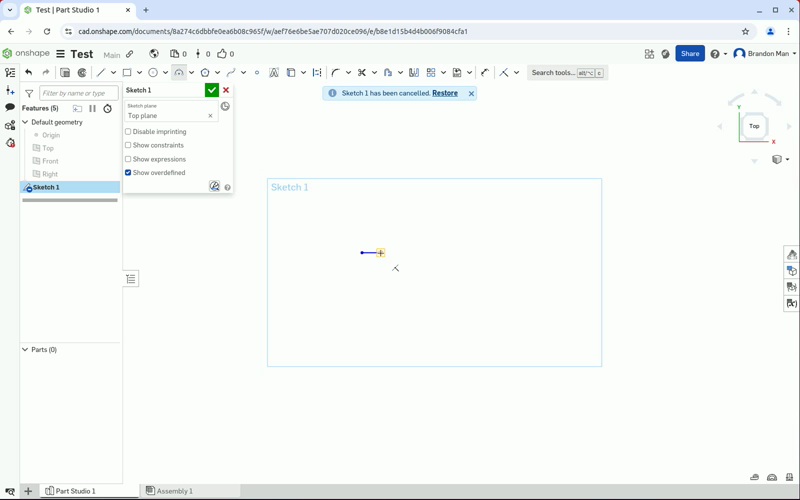
scroll(-6)
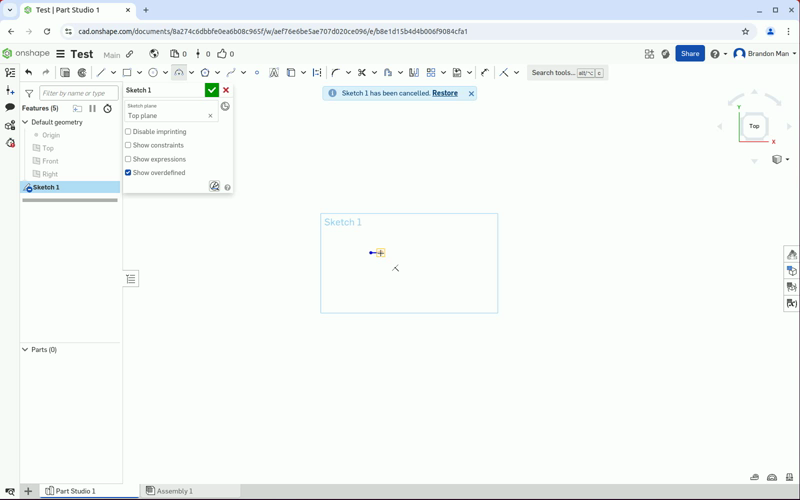
scroll(-6)
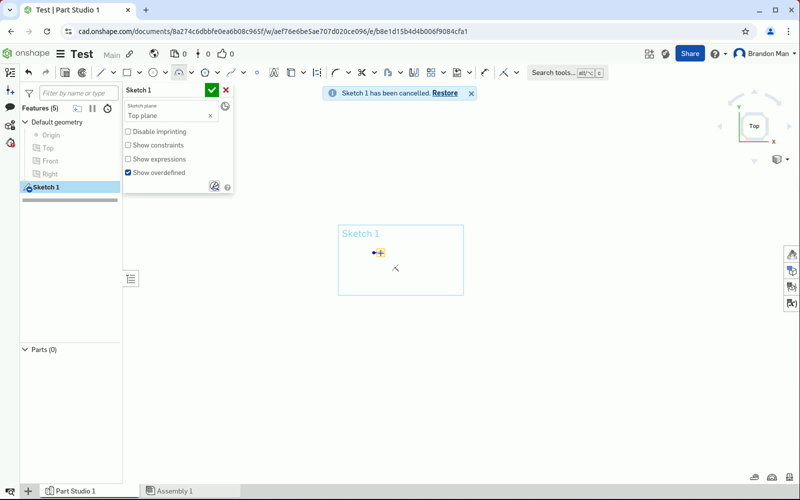
scroll(-6)
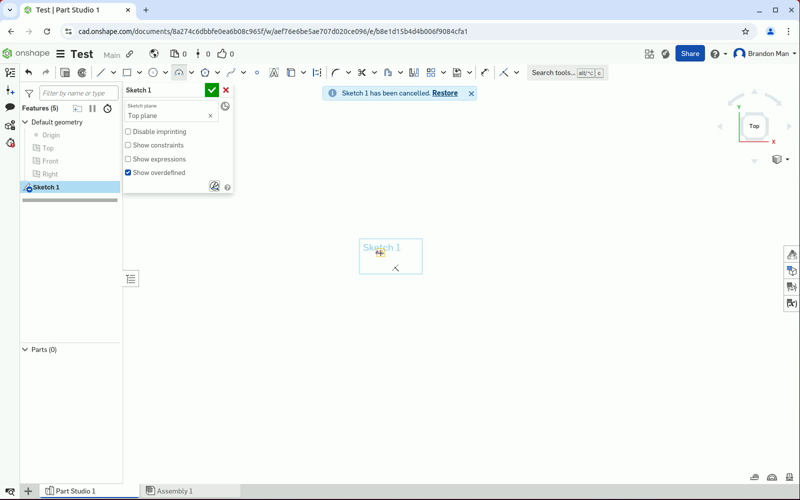
mouse_move(377, 252)
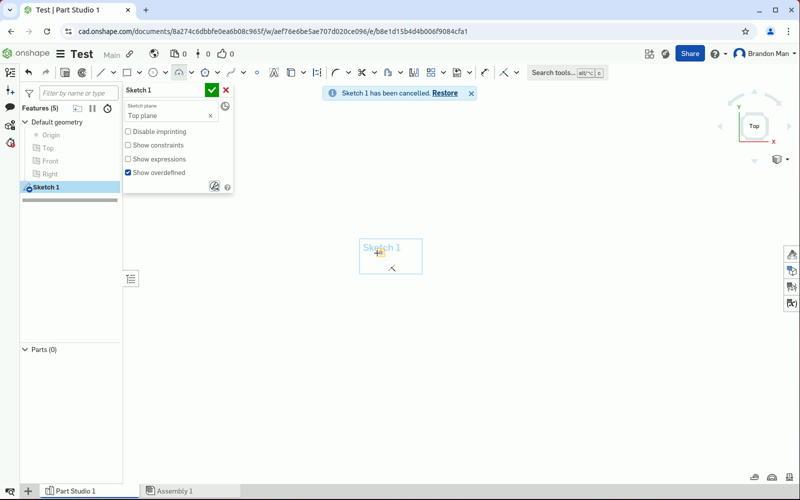
scroll(6)
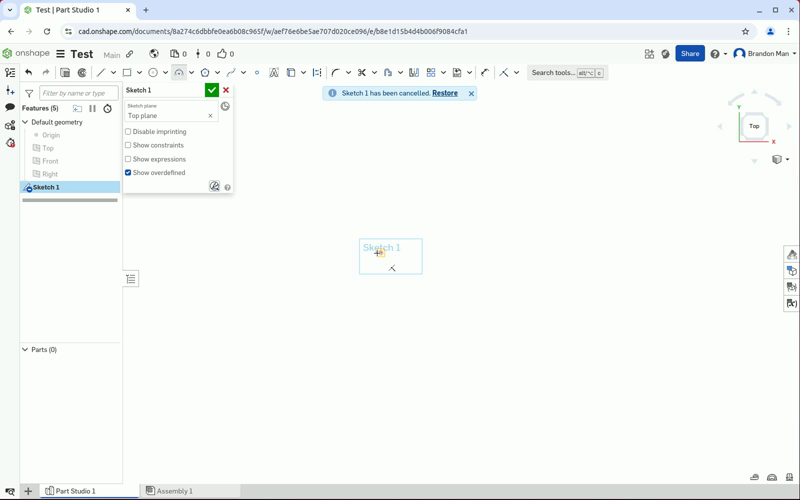
scroll(6)
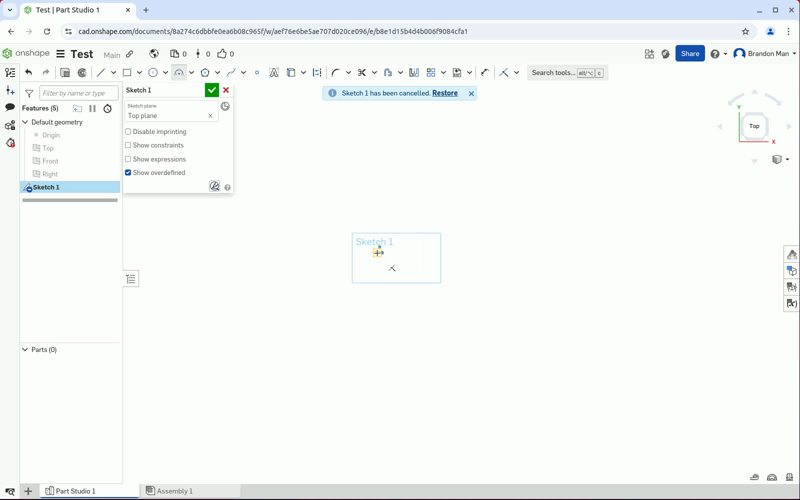
scroll(6)
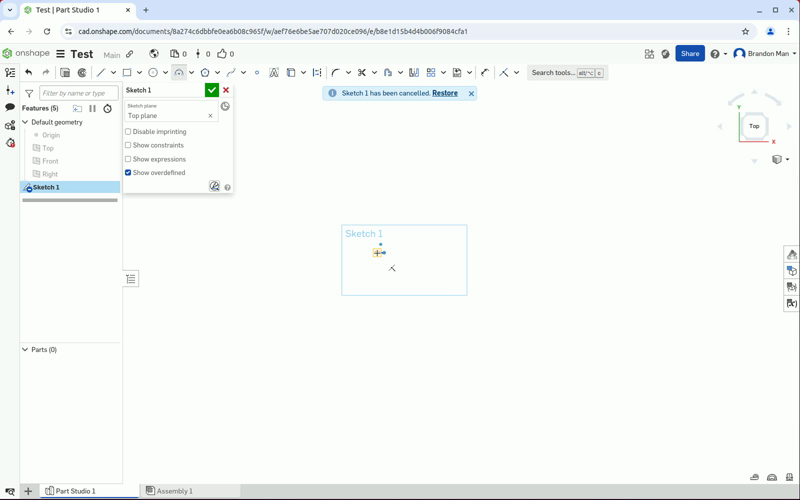
scroll(6)
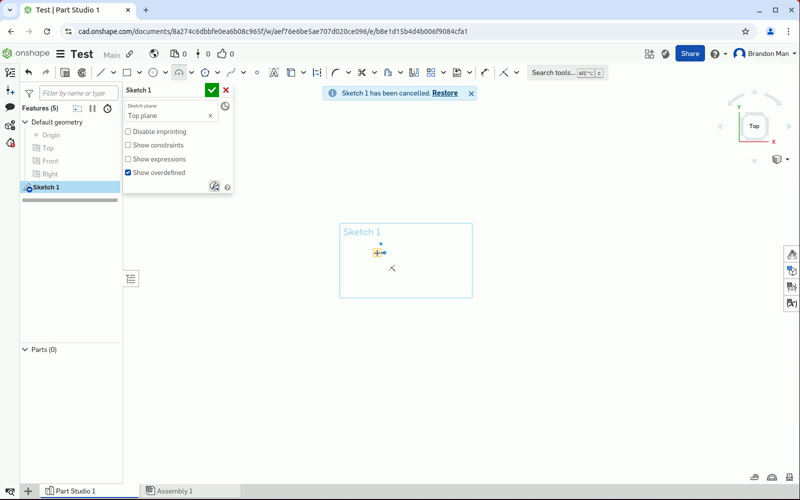
scroll(6)
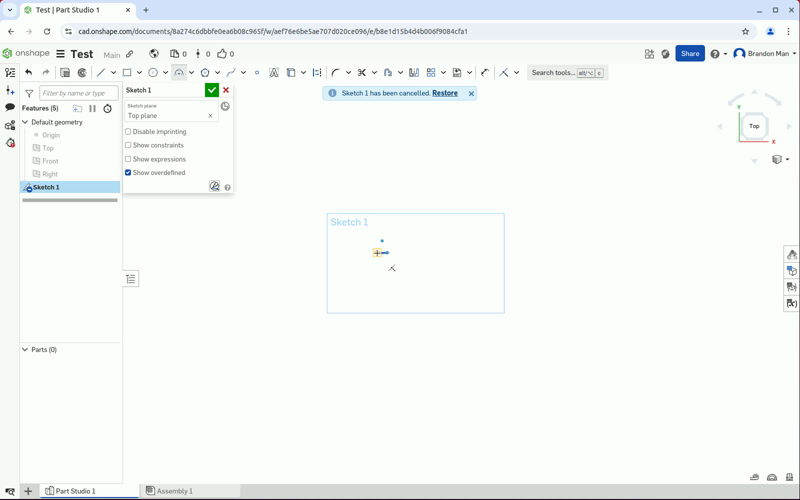
scroll(6)
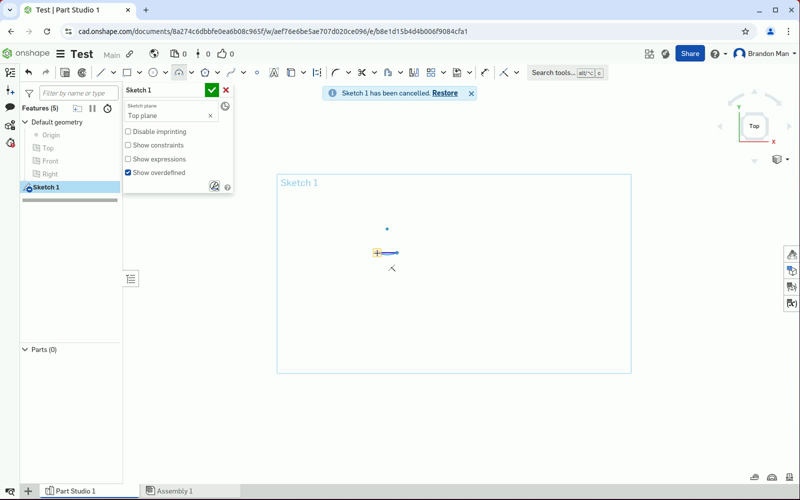
scroll(6)
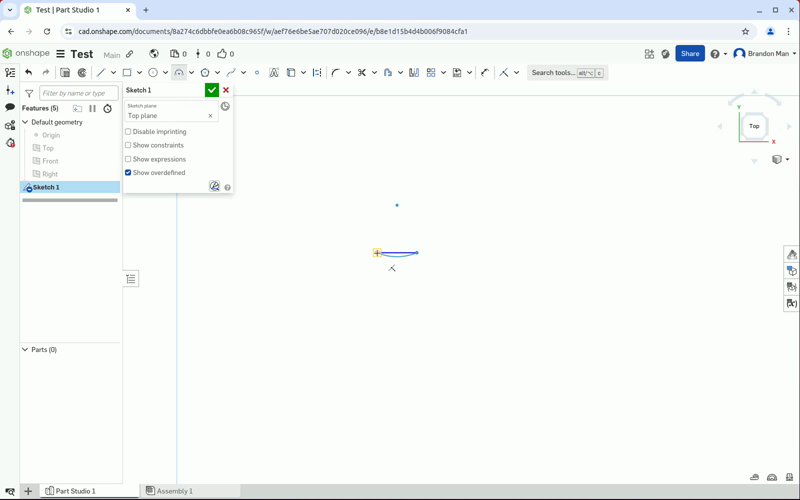
click(377, 252)
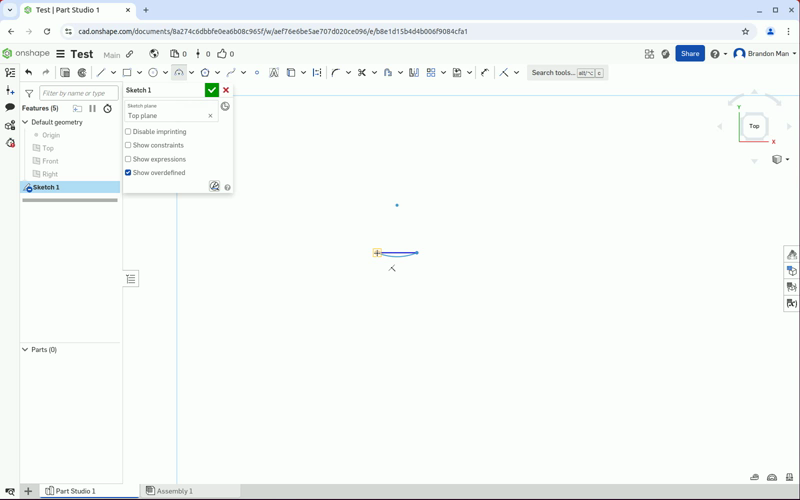
scroll(-6)
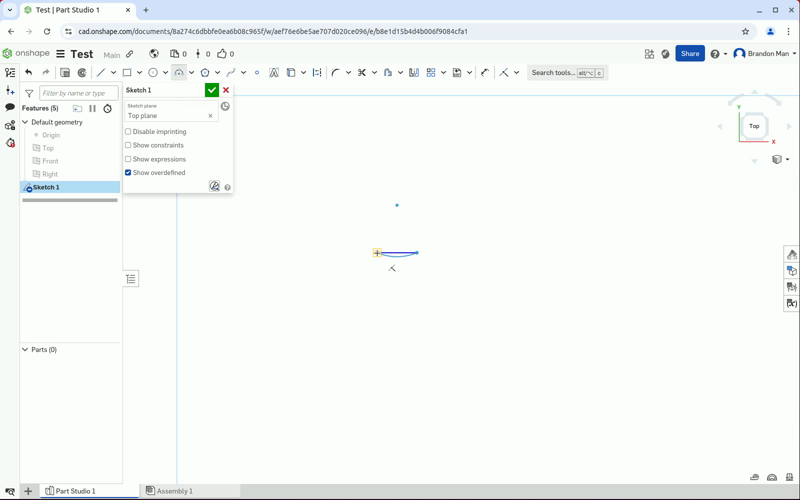
scroll(-6)
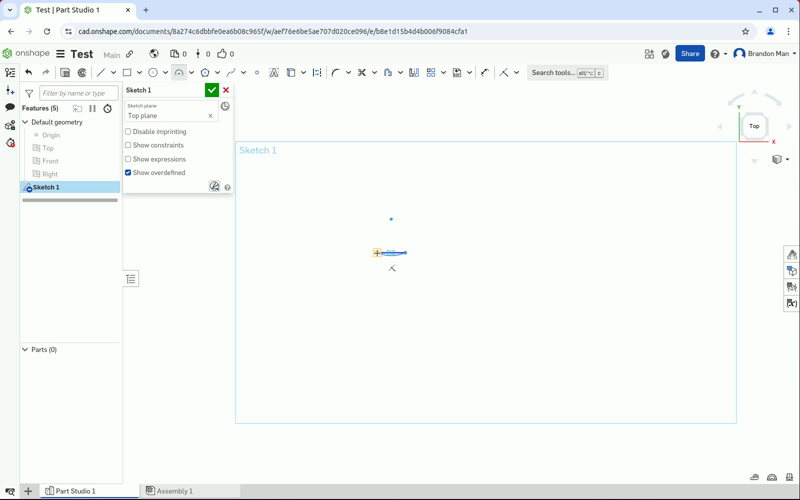
scroll(-6)
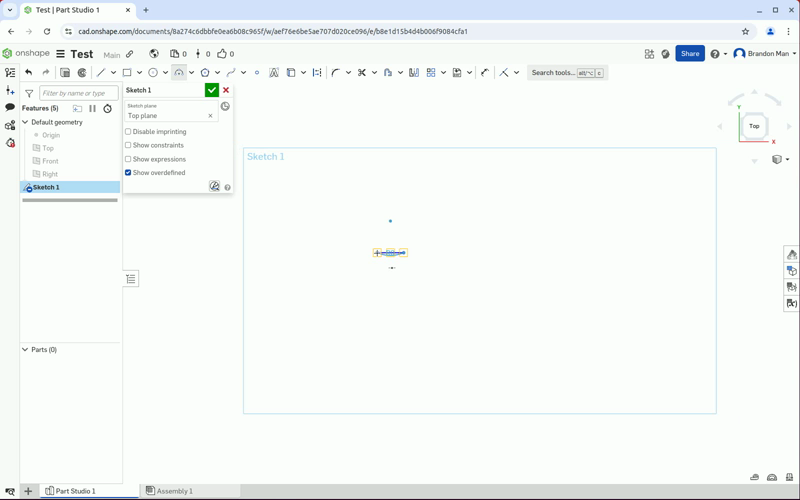
scroll(-6)
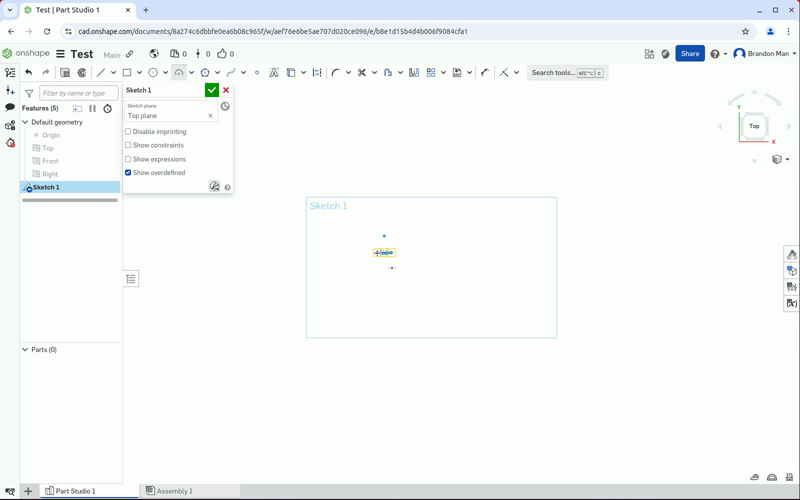
scroll(-6)
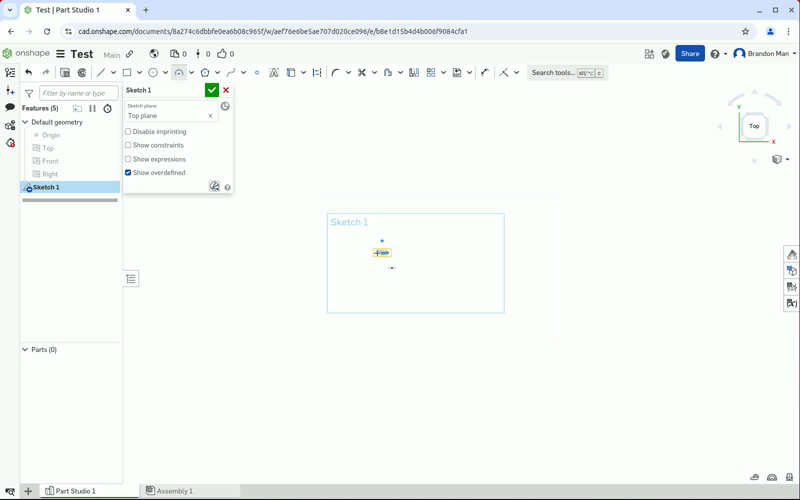
scroll(-6)
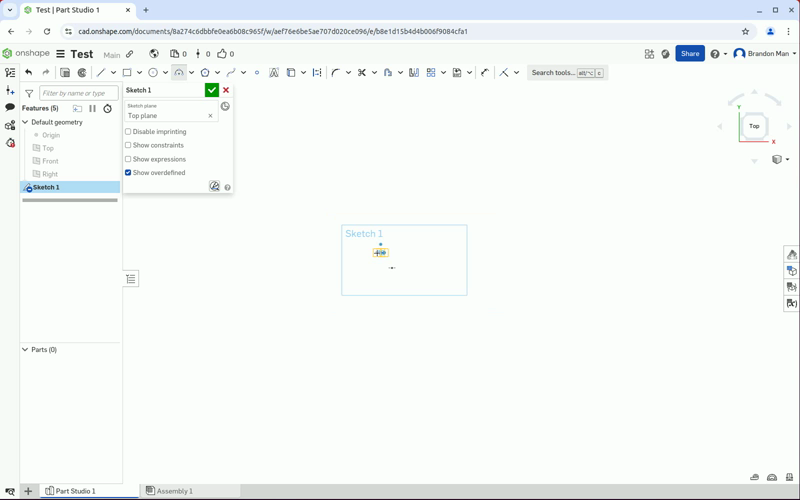
scroll(-6)
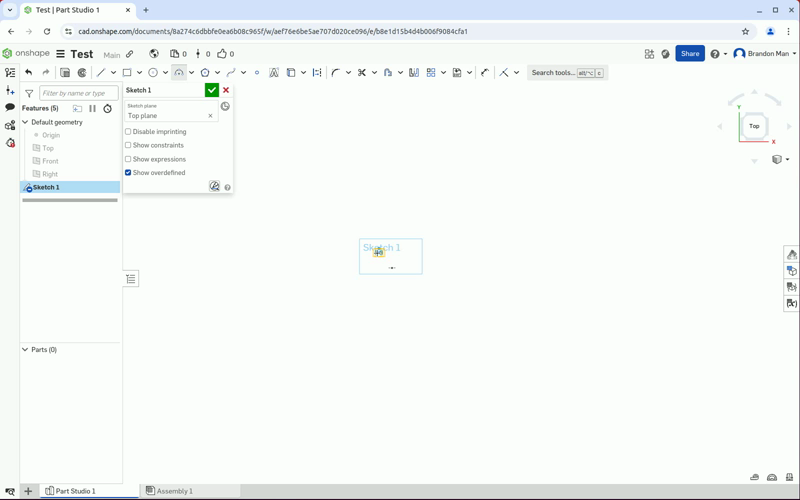
key_down(shift)
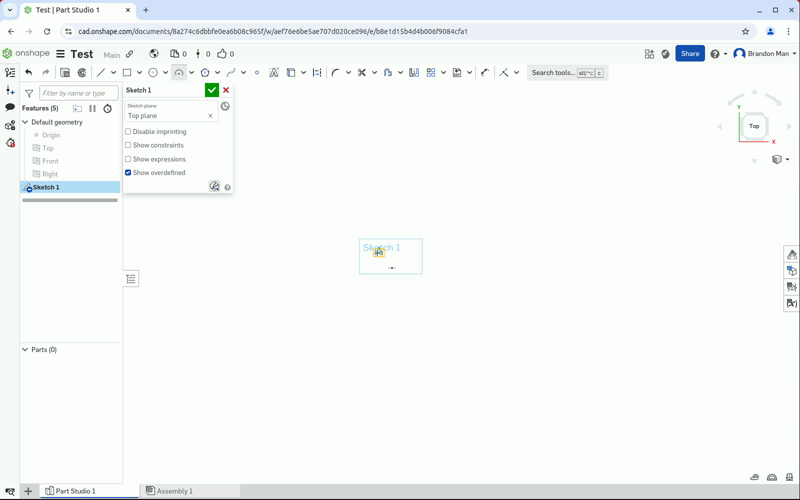
mouse_move(379, 251)
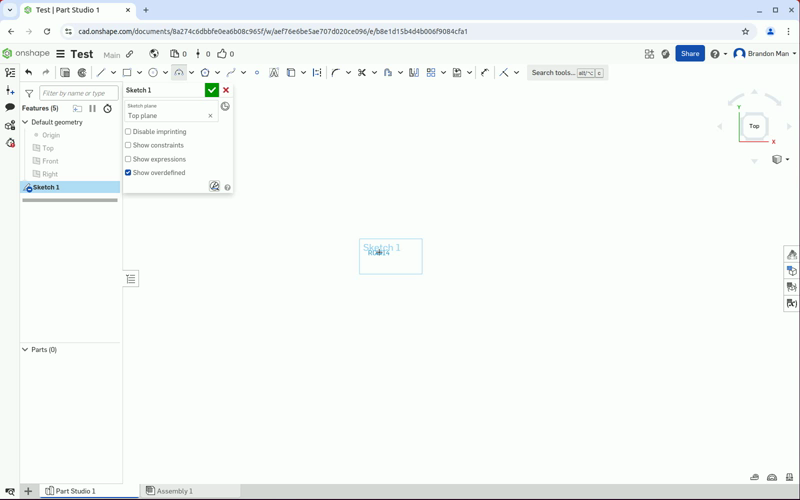
scroll(6)
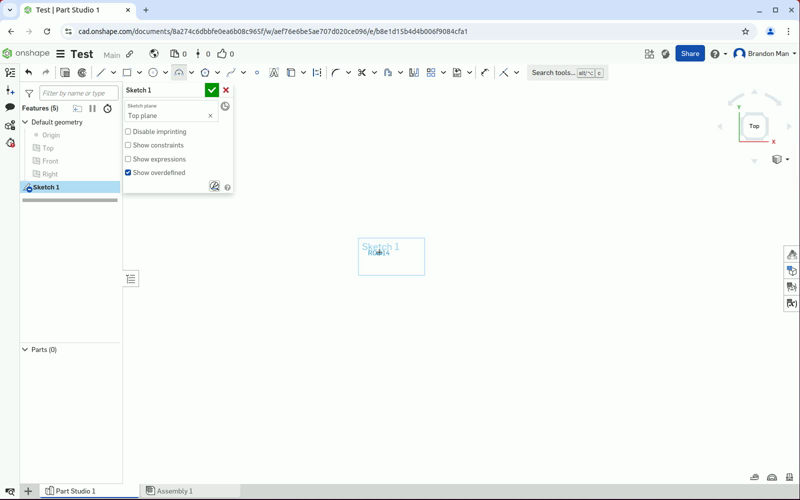
scroll(6)
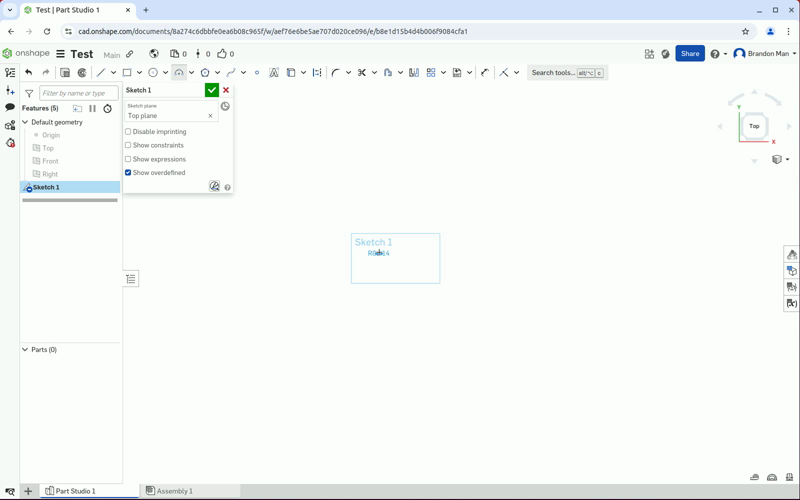
scroll(6)
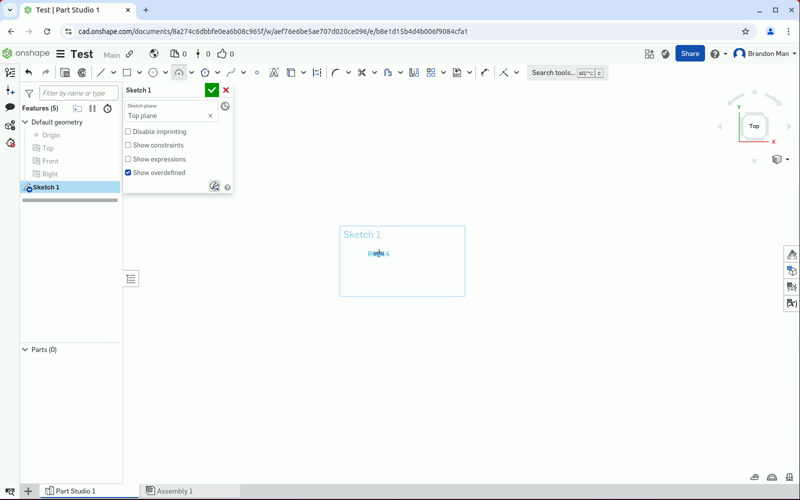
scroll(6)
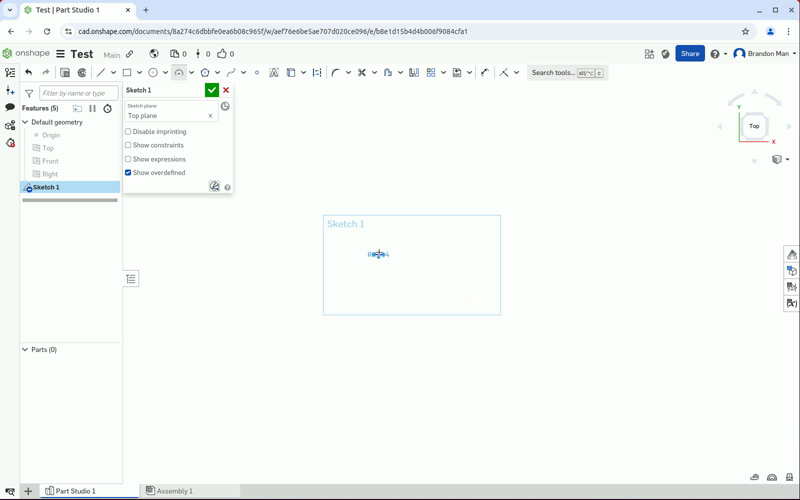
scroll(6)
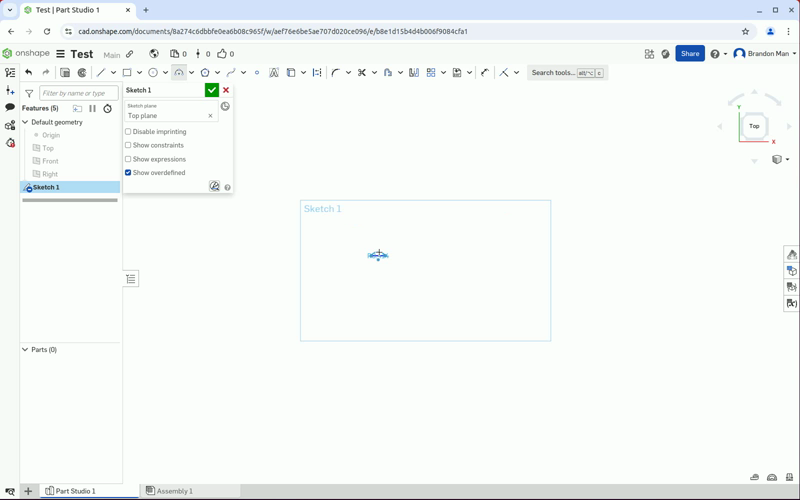
scroll(6)
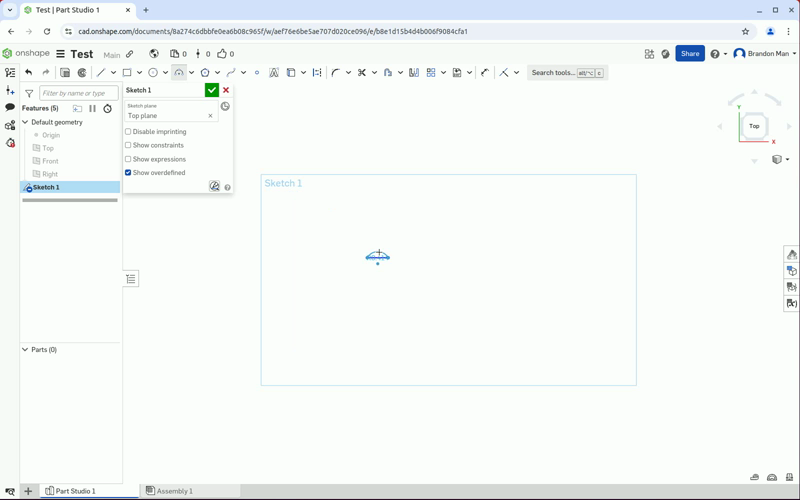
scroll(6)
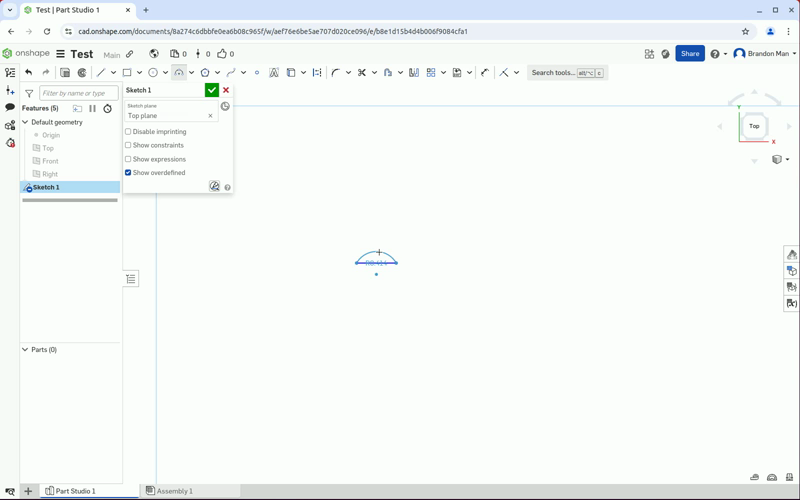
click(379, 251)
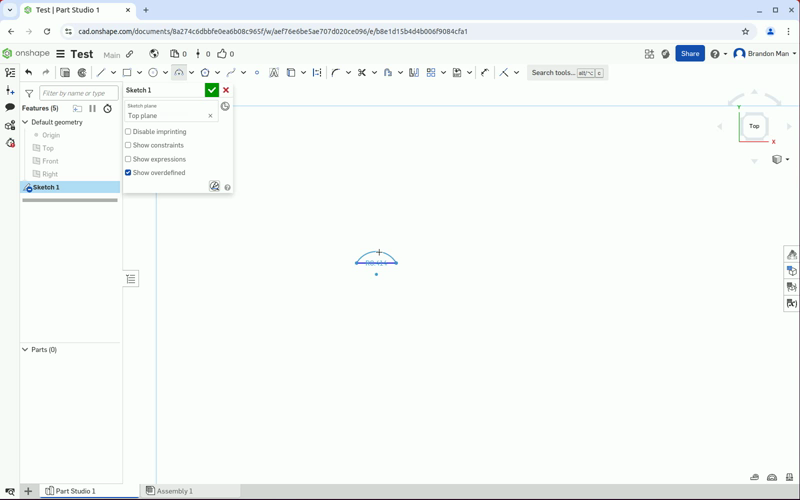
scroll(-6)
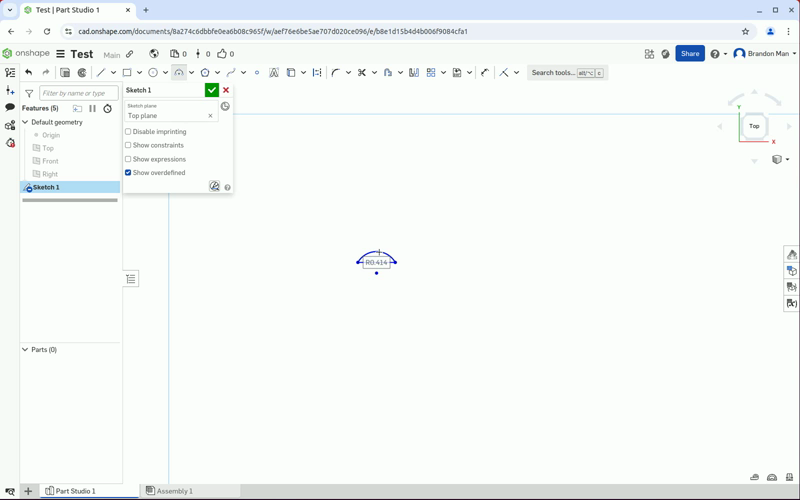
scroll(-6)
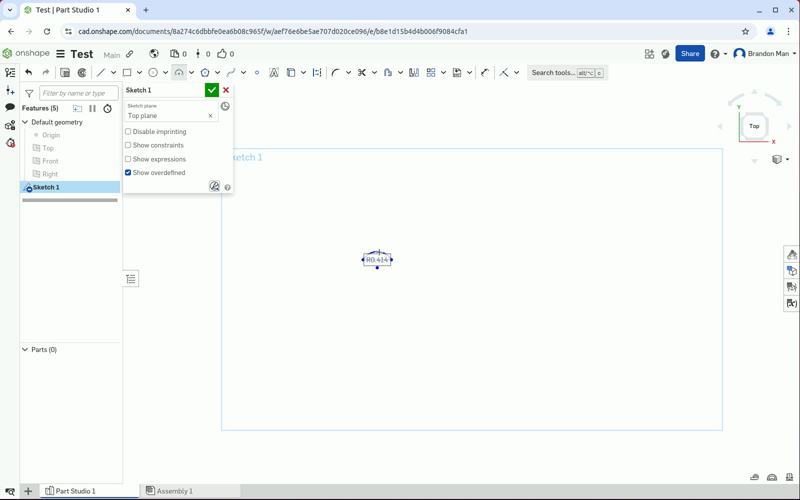
scroll(-6)
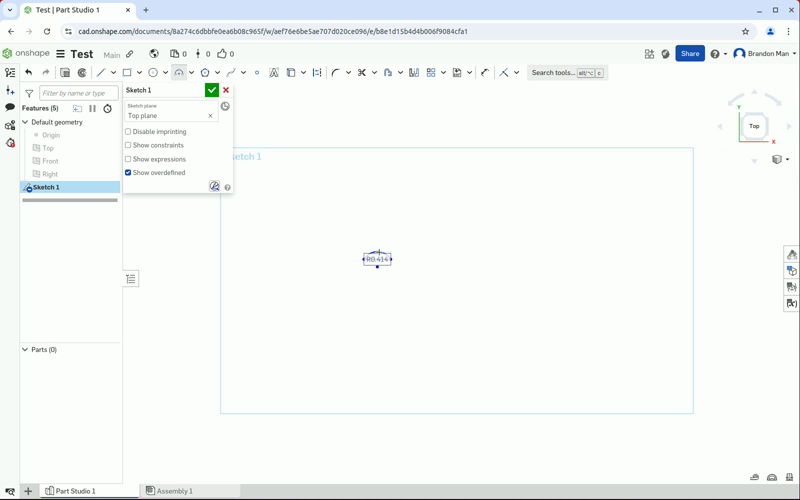
scroll(-6)
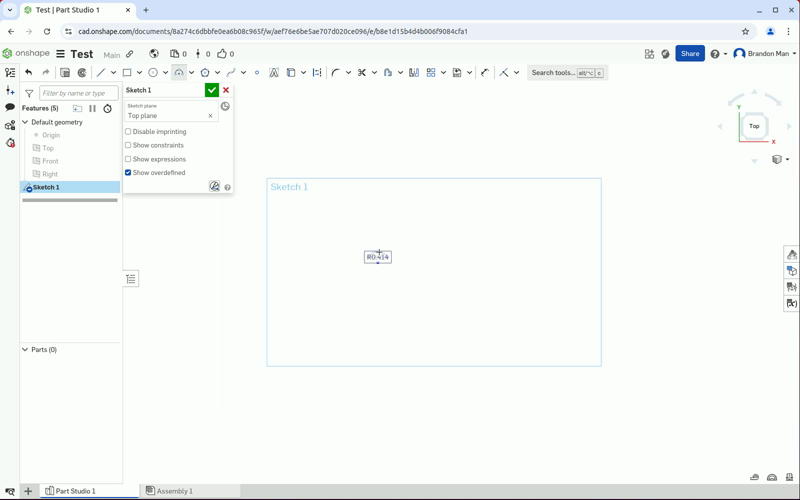
scroll(-6)
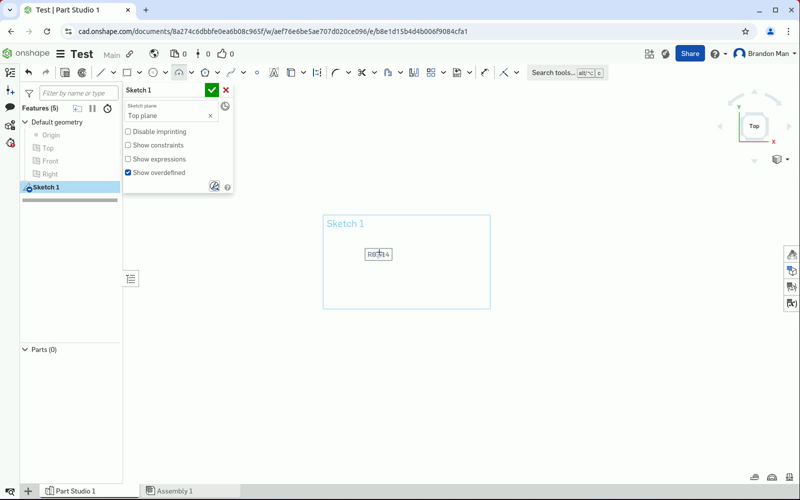
scroll(-6)
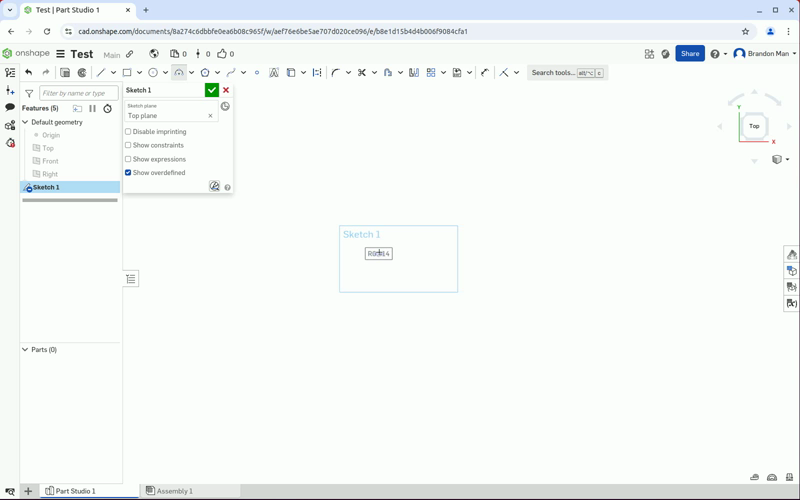
scroll(-6)
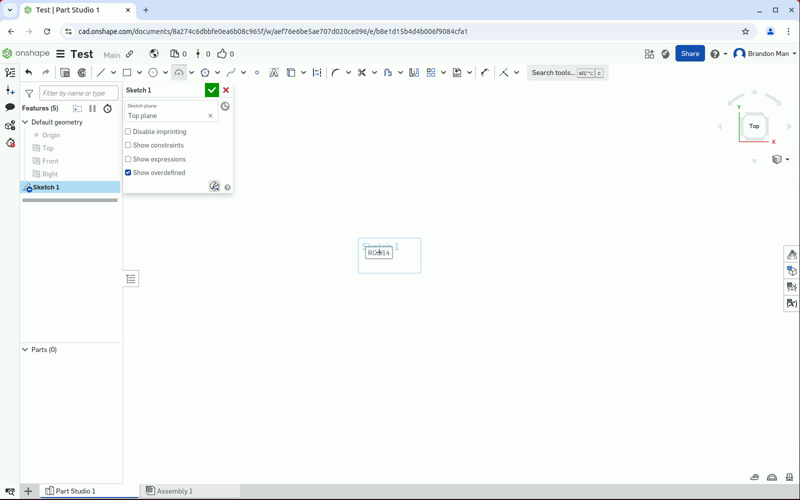
key_up(shift)
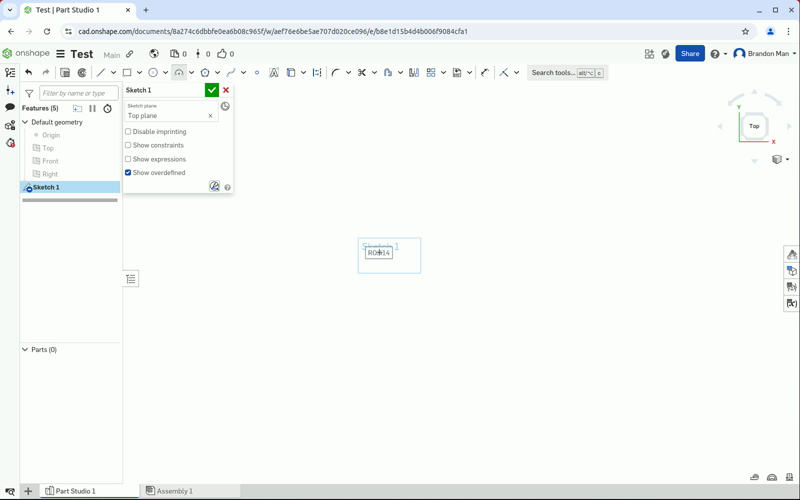
key(esc)
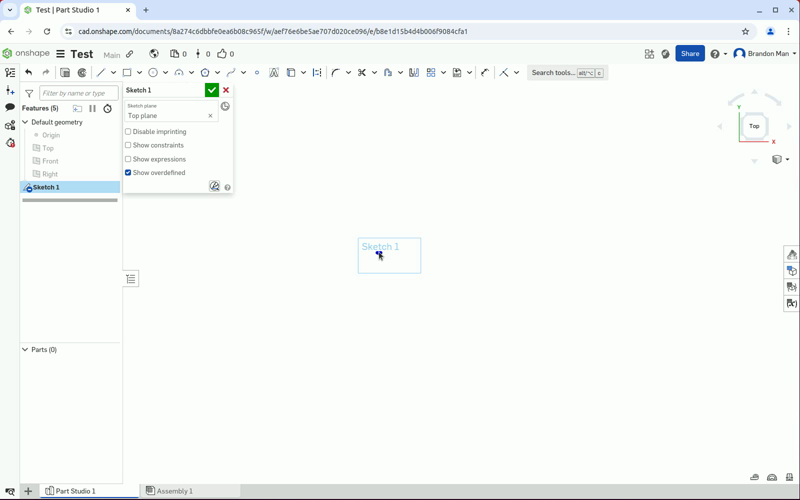
mouse_move(377, 252)
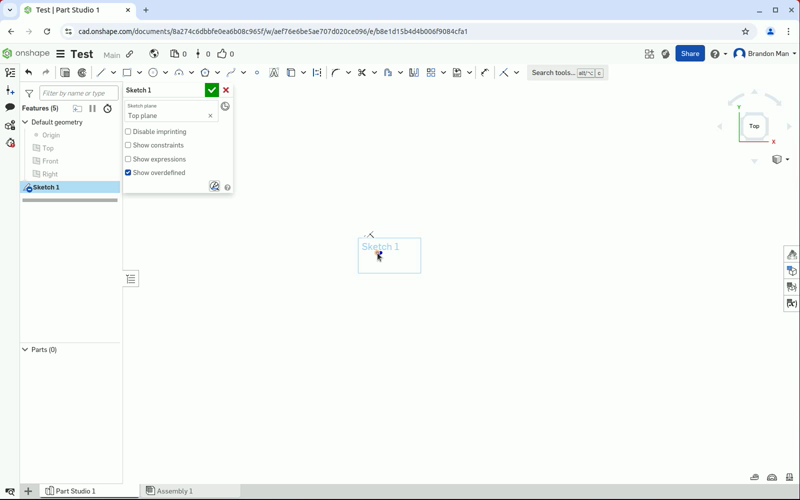
scroll(6)
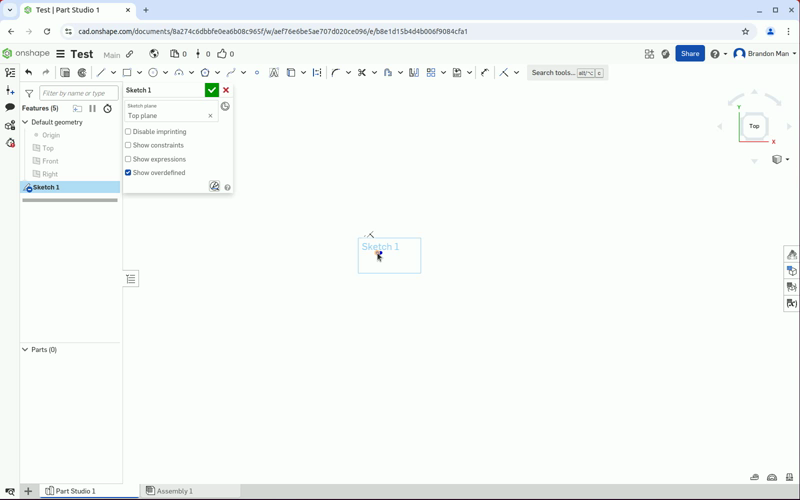
scroll(6)
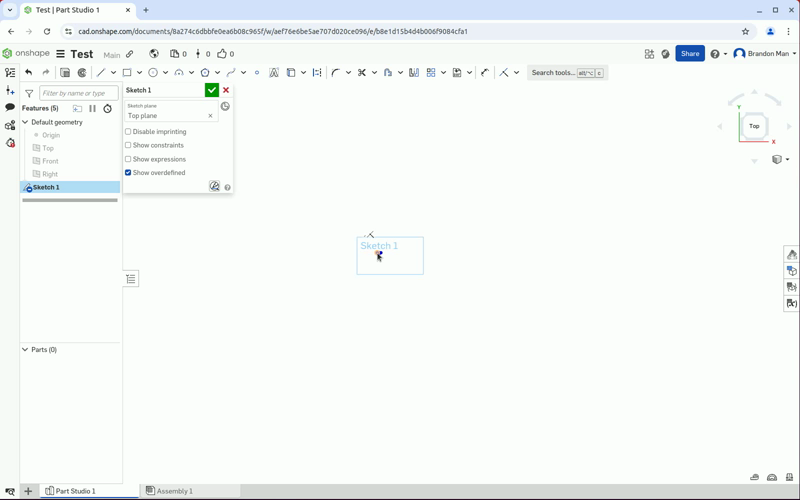
scroll(6)
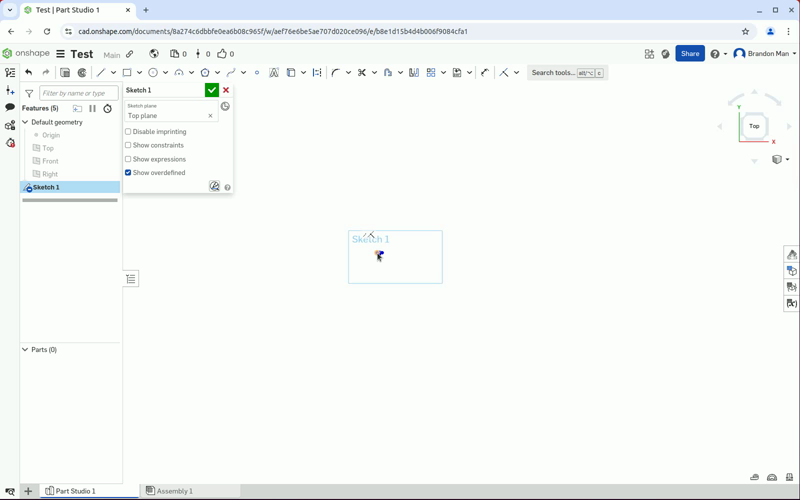
scroll(6)
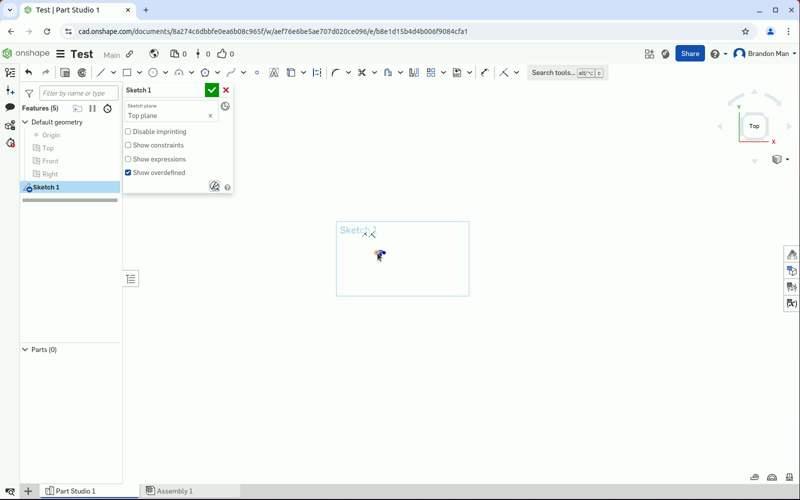
scroll(6)
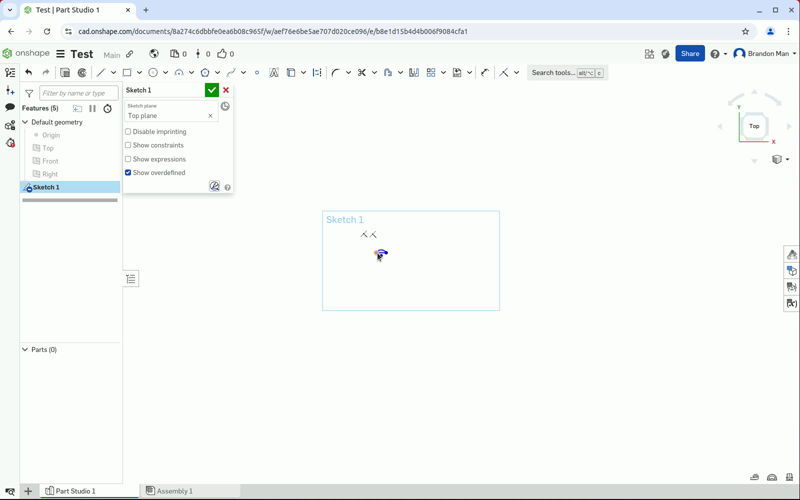
scroll(6)
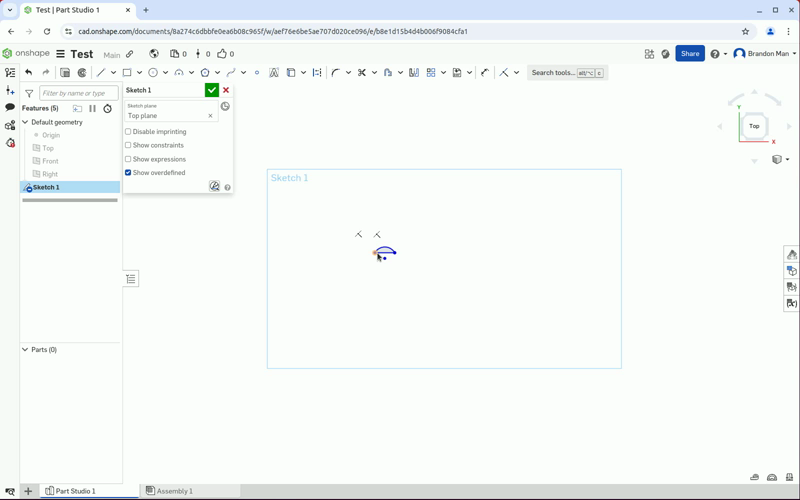
scroll(6)
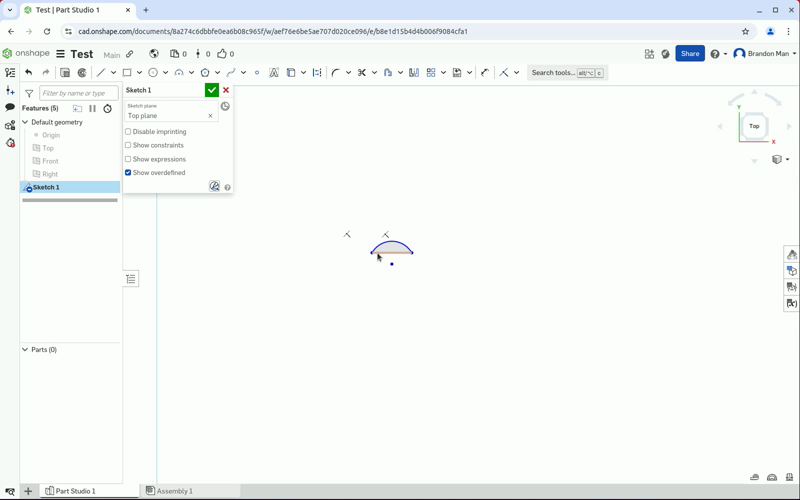
click(377, 252)
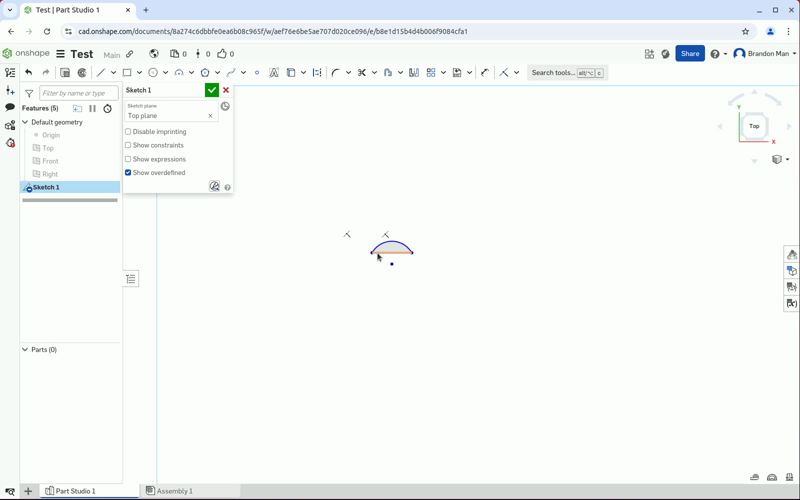
scroll(-6)
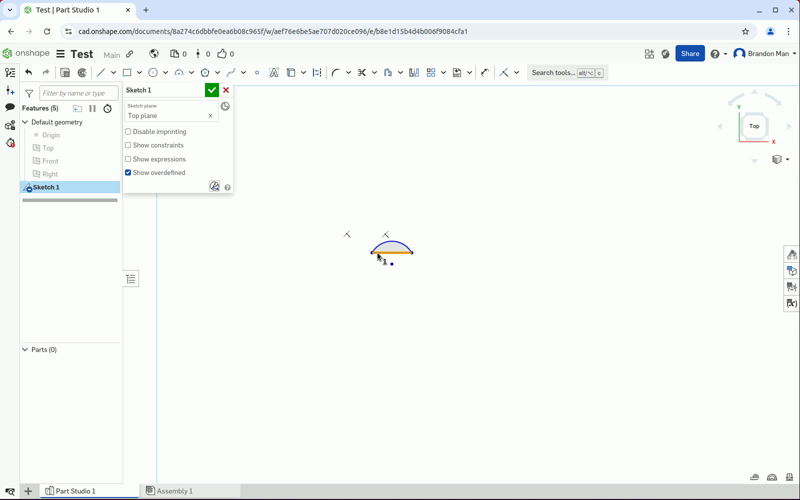
scroll(-6)
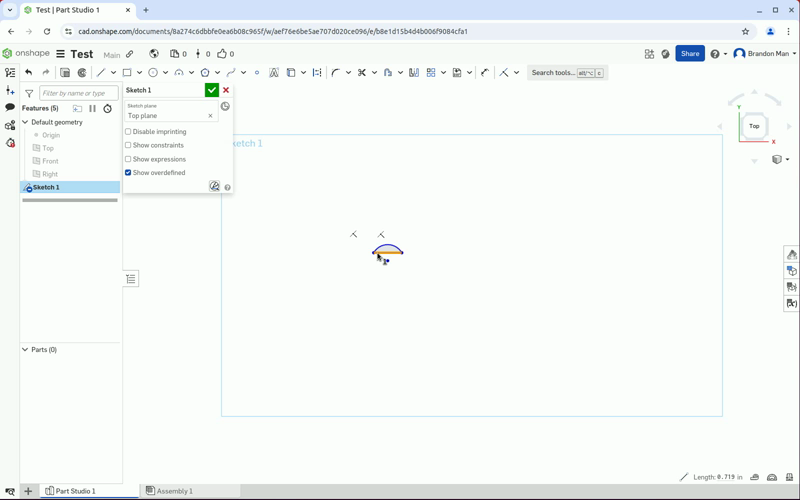
scroll(-6)
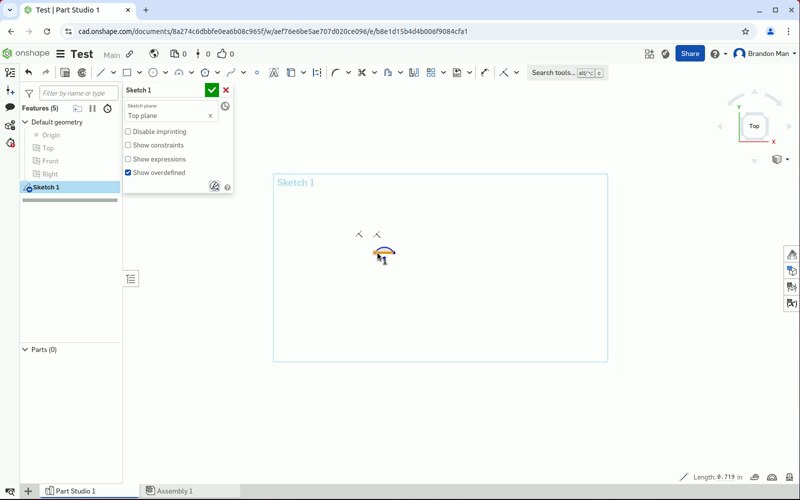
scroll(-6)
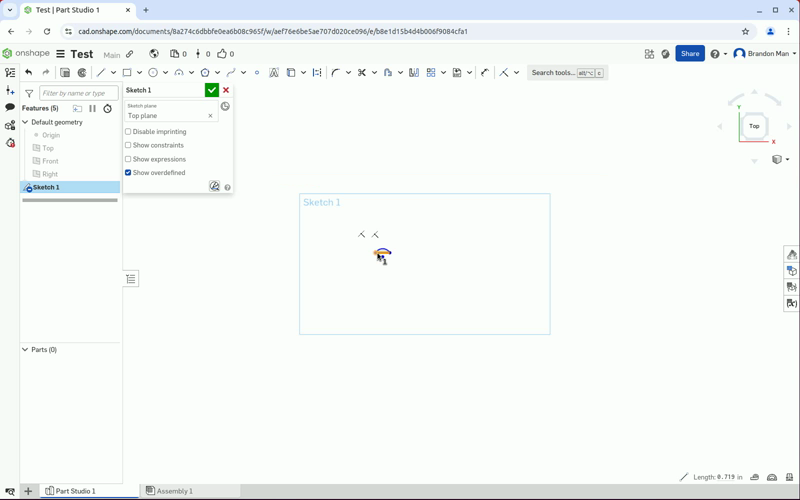
scroll(-6)
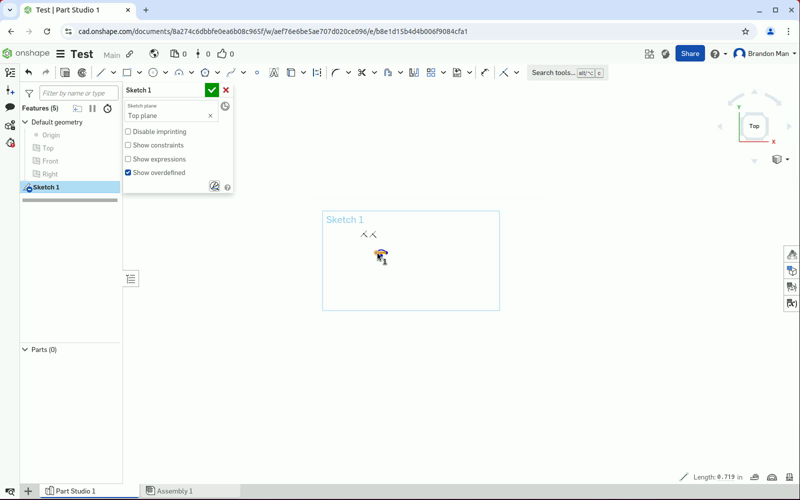
scroll(-6)
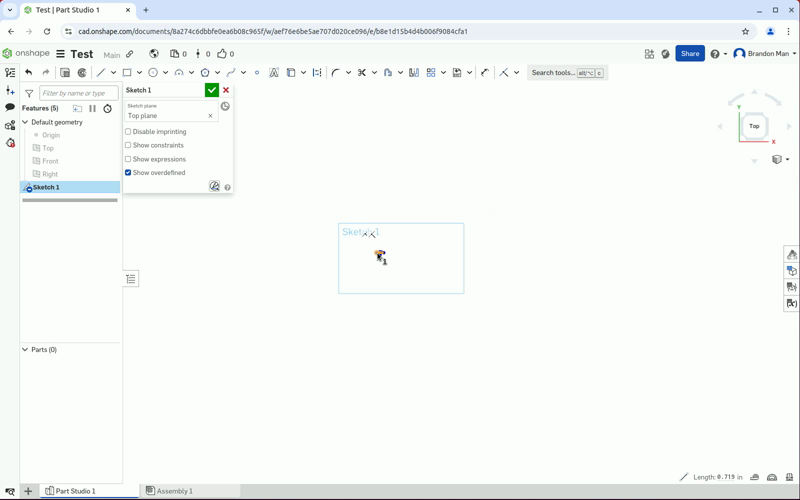
scroll(-6)
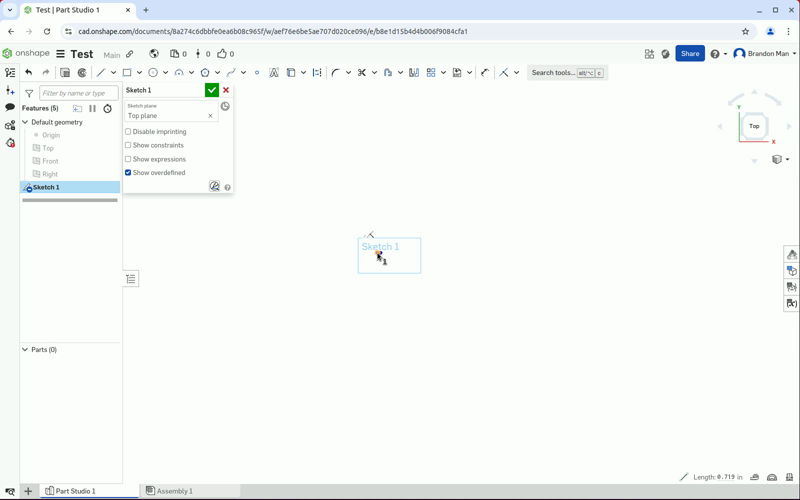
mouse_move(73, 352)
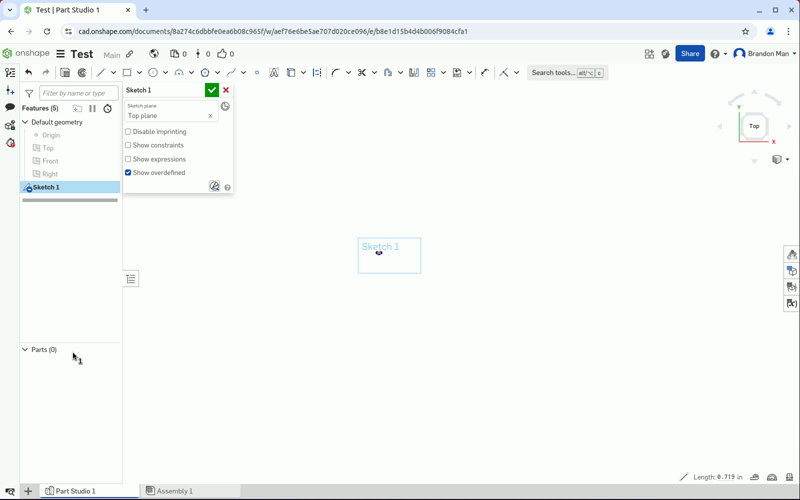
key(shift+y)
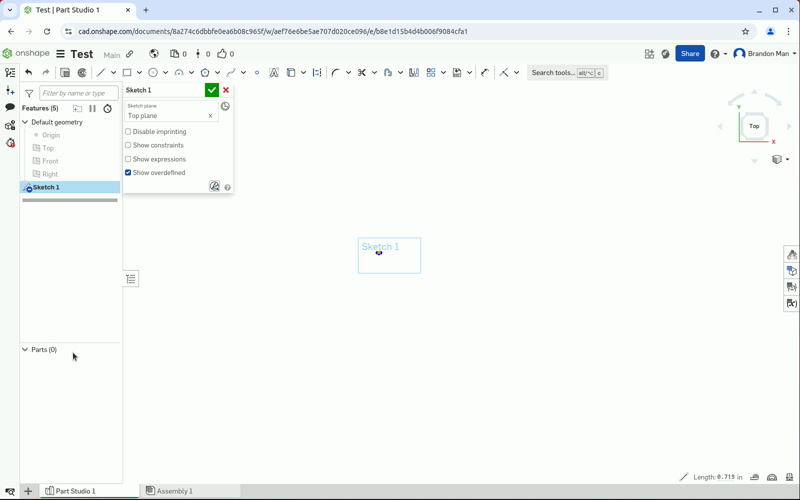
key(shift+e)
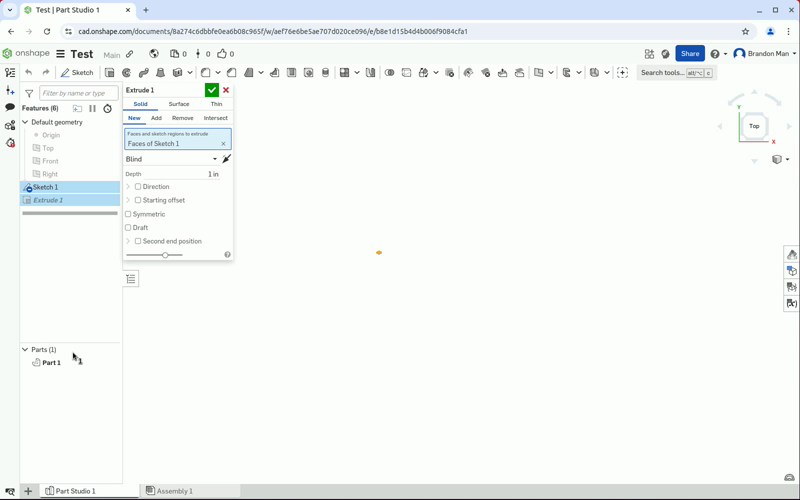
mouse_move(143, 106)
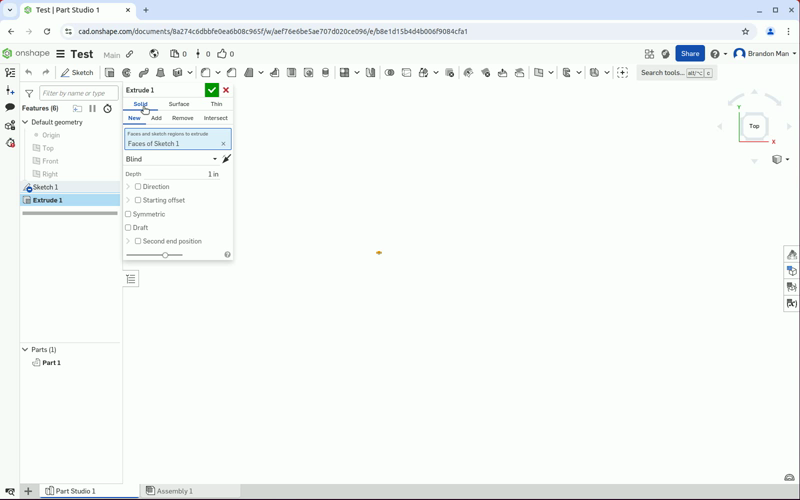
click(143, 106)
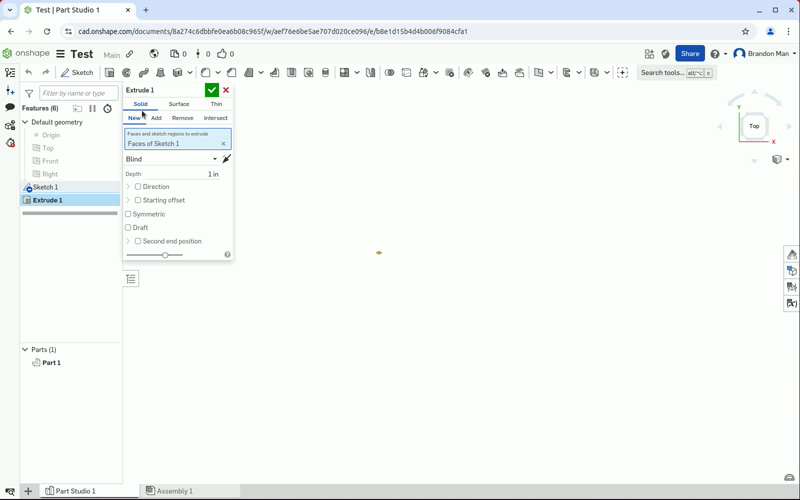
mouse_move(137, 120)
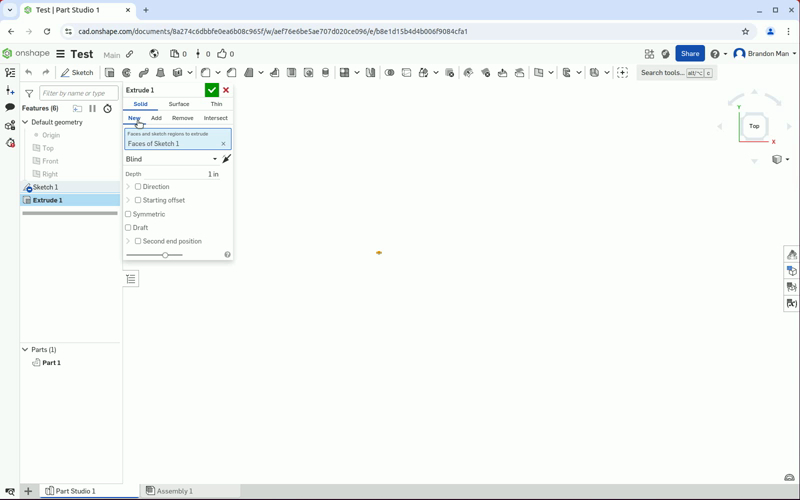
click(137, 120)
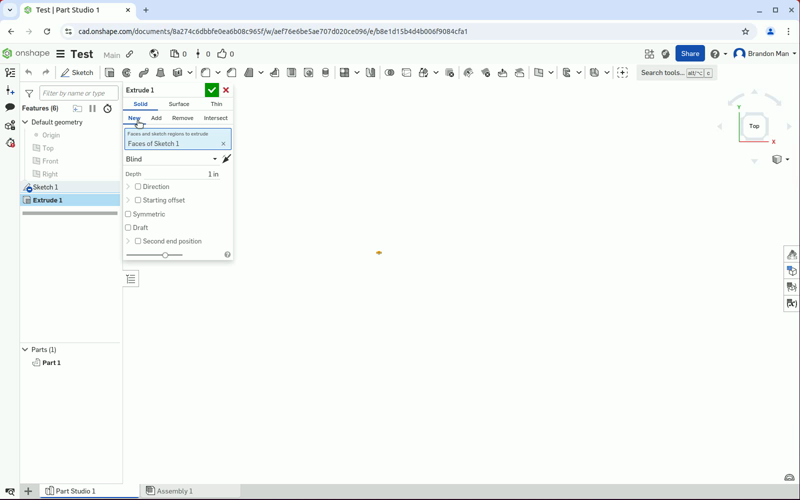
key(tab, 4)
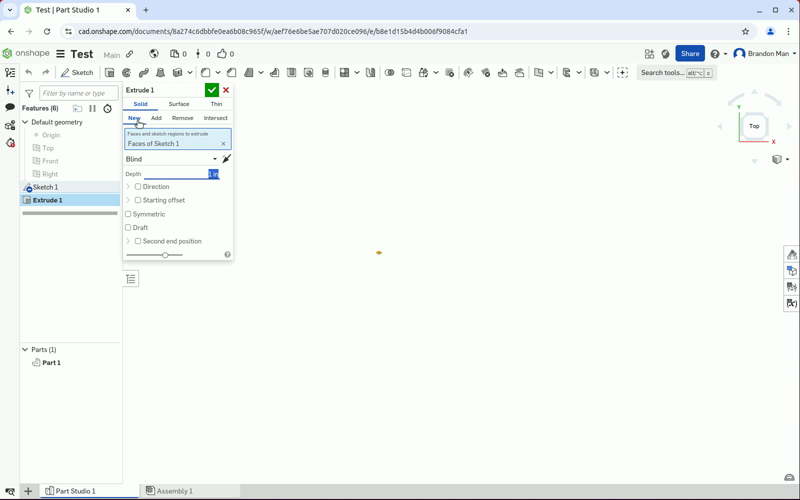
text(6.258)
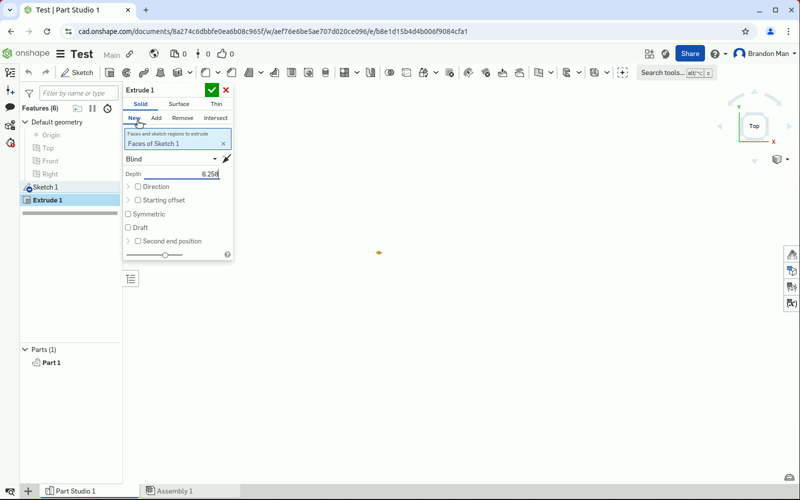
key(enter)
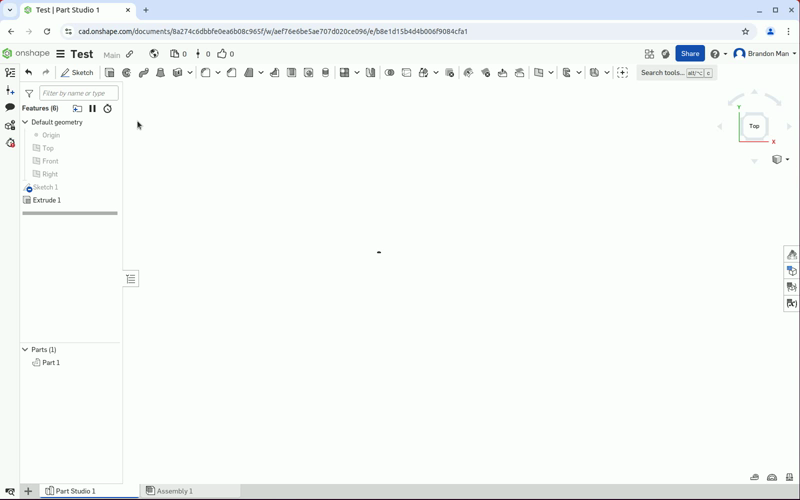
key(shift+h)
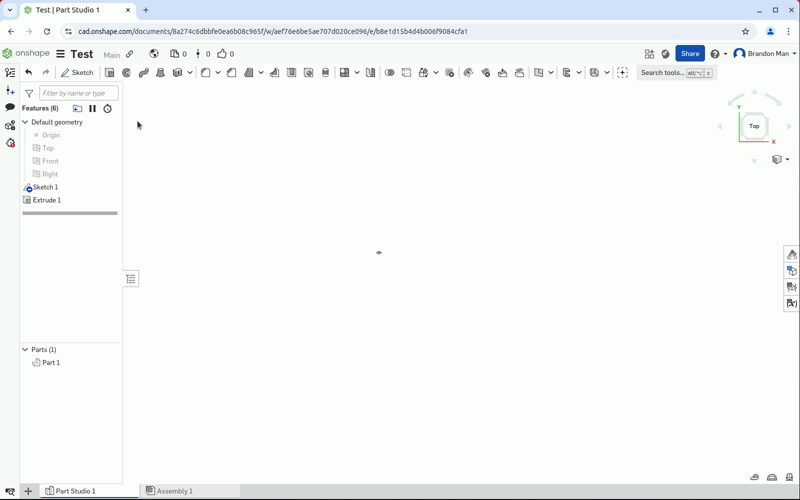
key(shift+h)
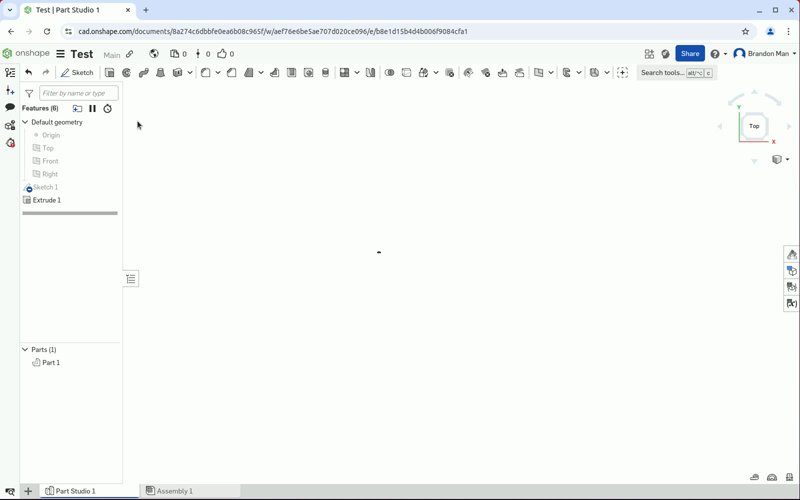
mouse_move(73, 189)
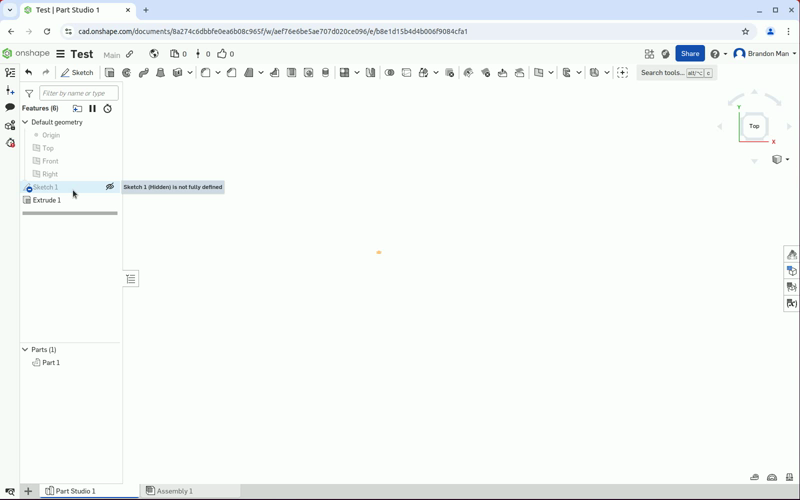
click(73, 189)
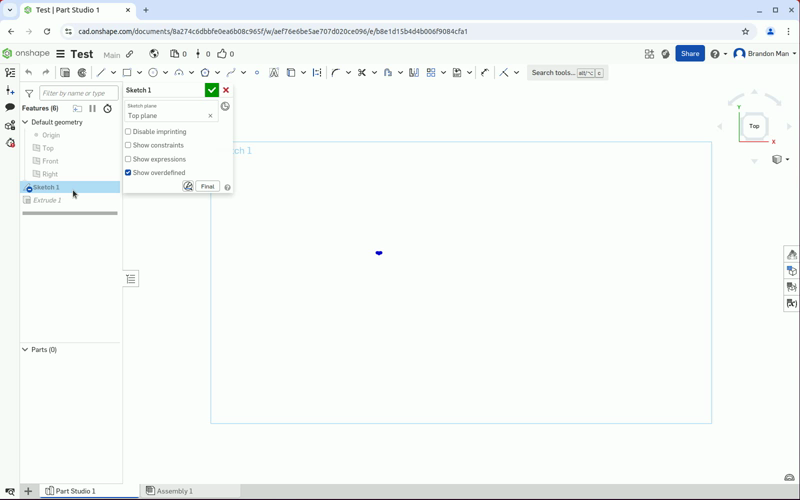
mouse_move(229, 92)
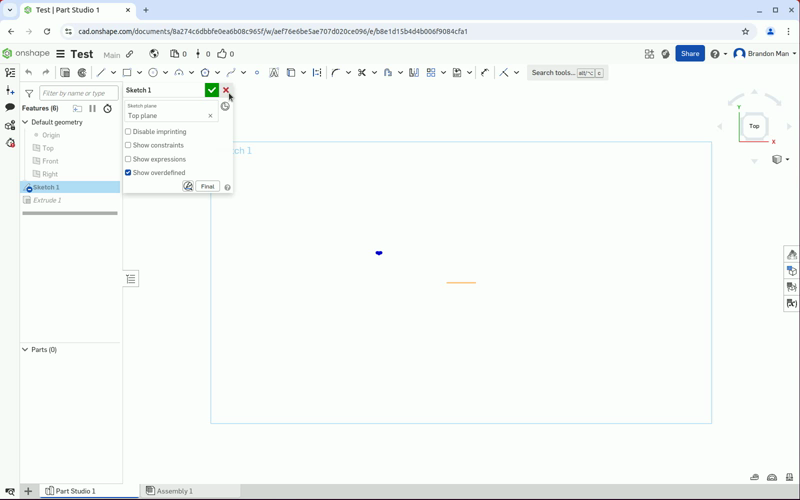
click(229, 92)
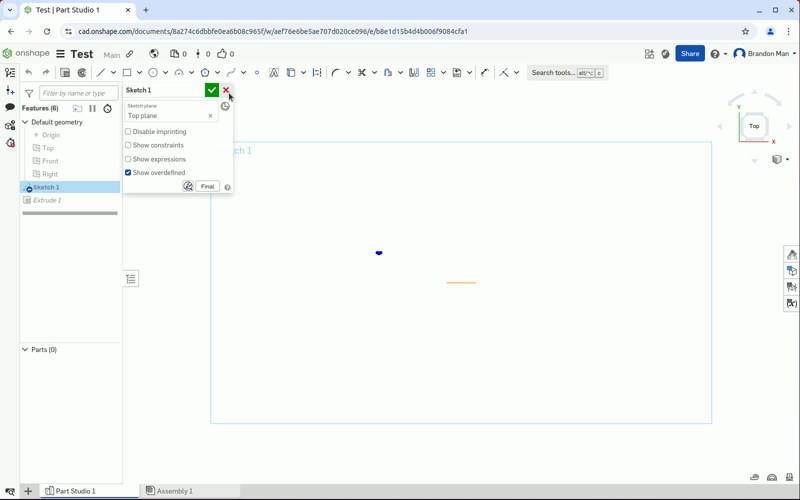
key(shift+s)
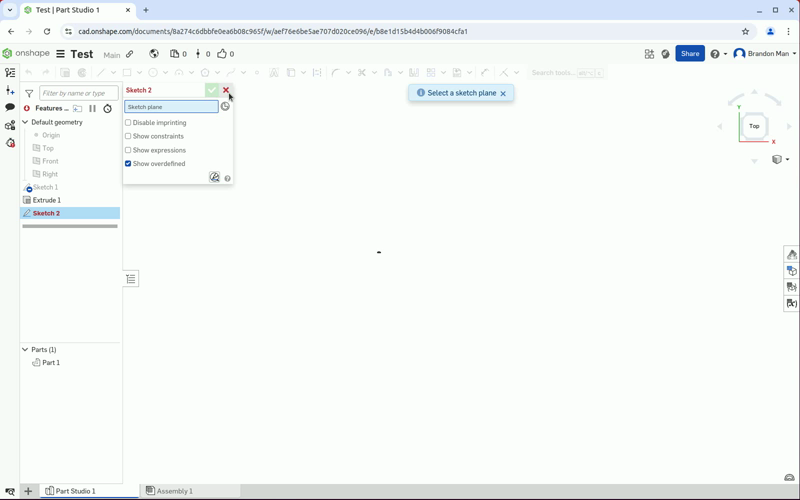
mouse_move(73, 150)
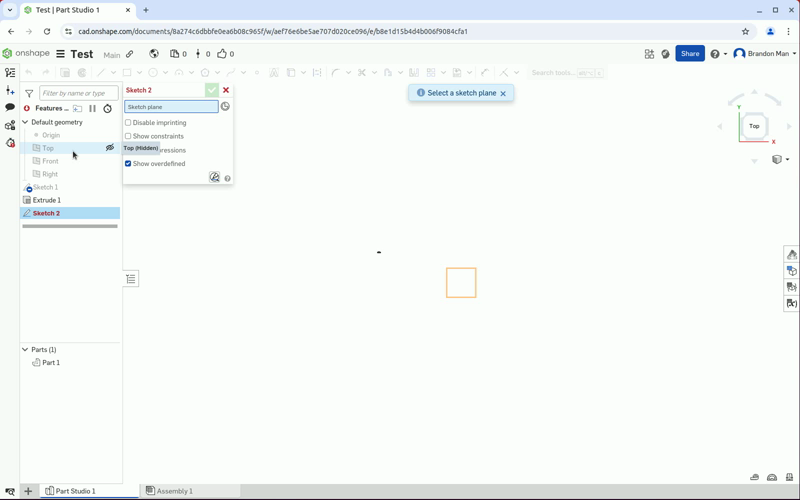
click(73, 150)
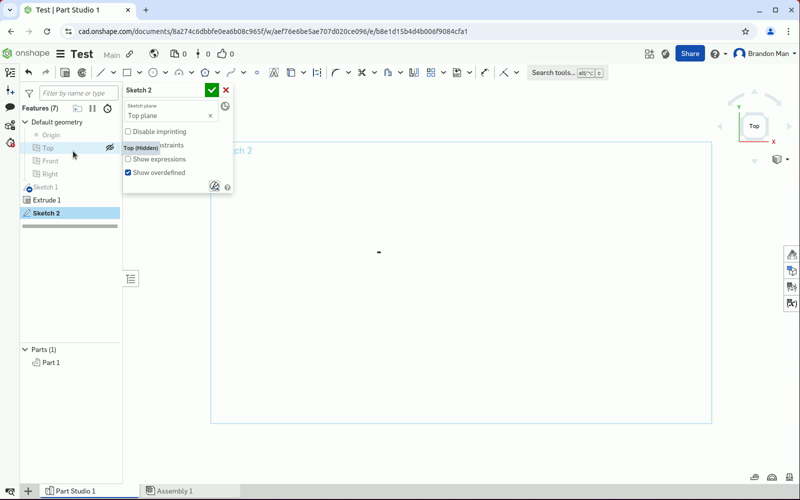
mouse_move(73, 352)
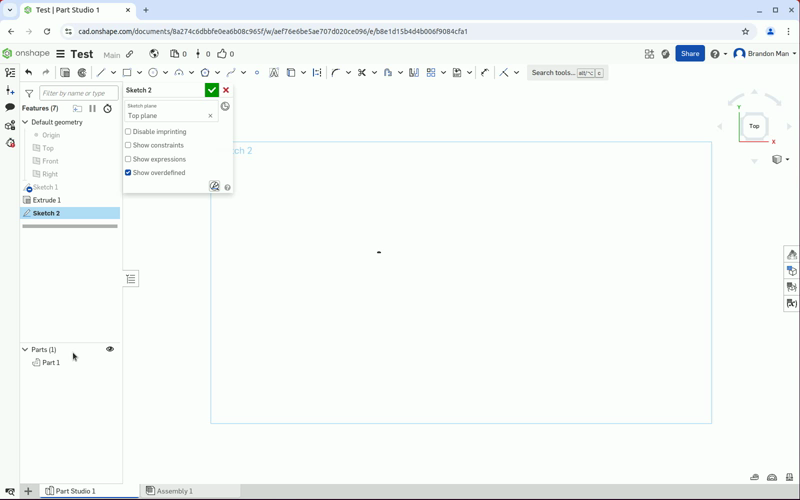
key(y)
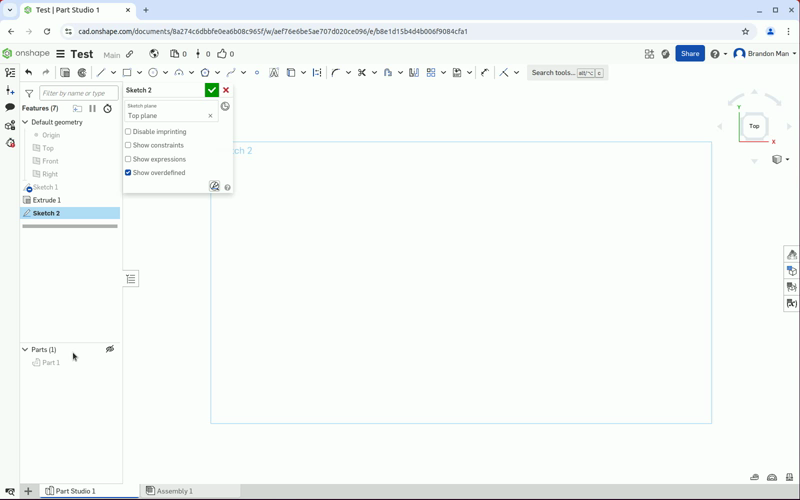
key(c)
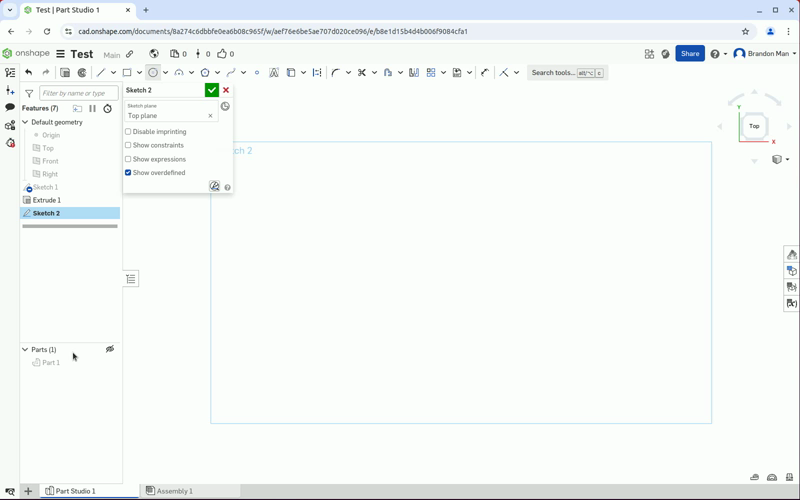
key_down(shift)
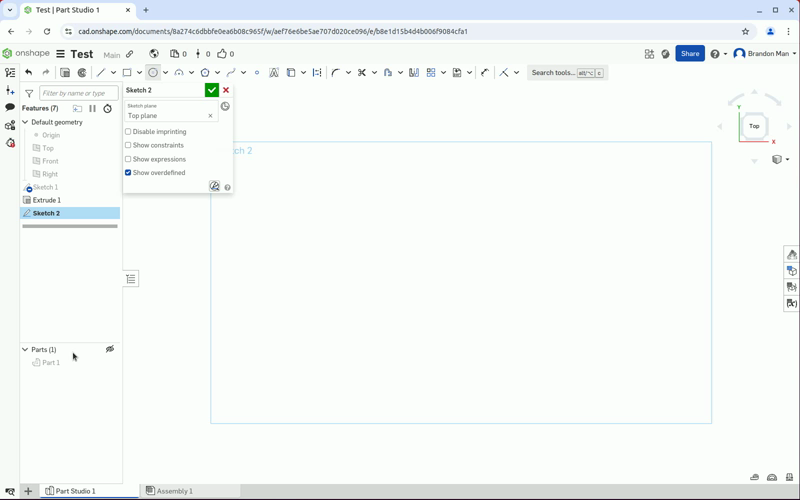
mouse_move(499, 282)
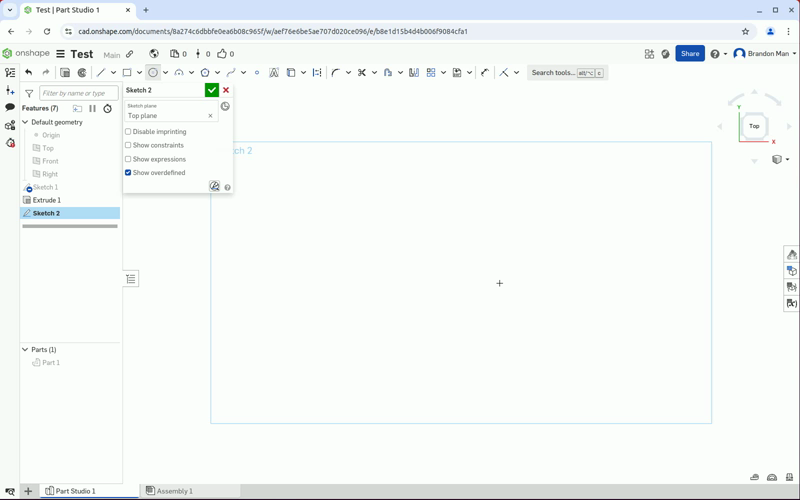
click(499, 282)
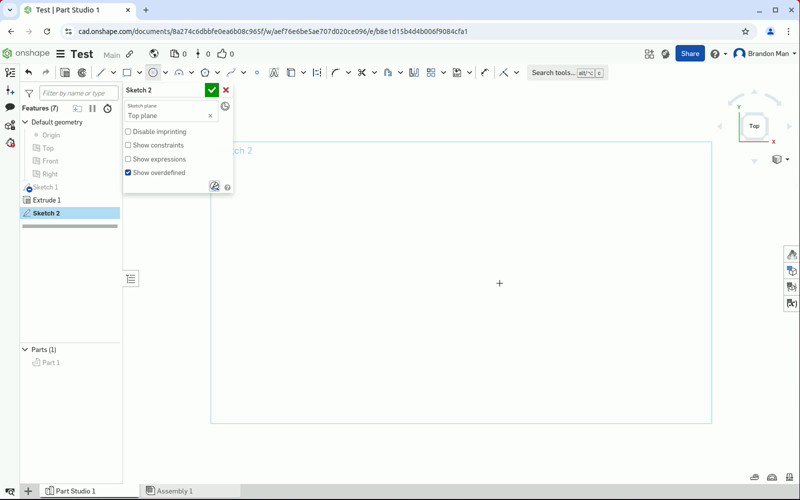
key_up(shift)
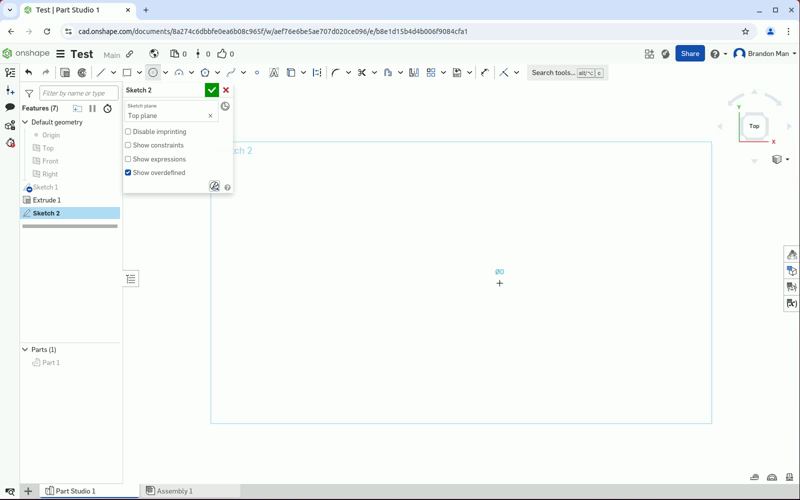
mouse_move(530, 282)
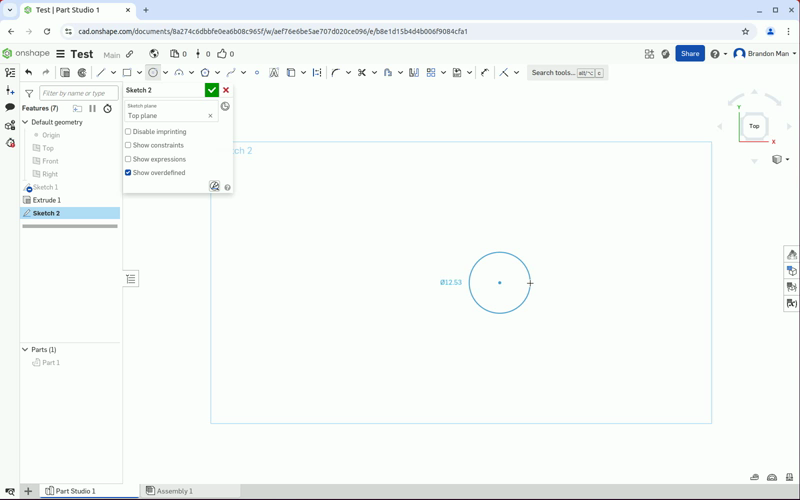
click(530, 282)
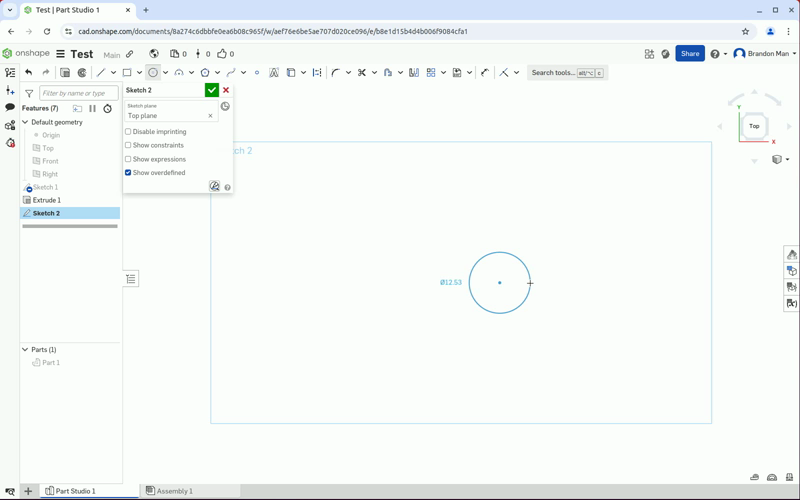
key(esc)
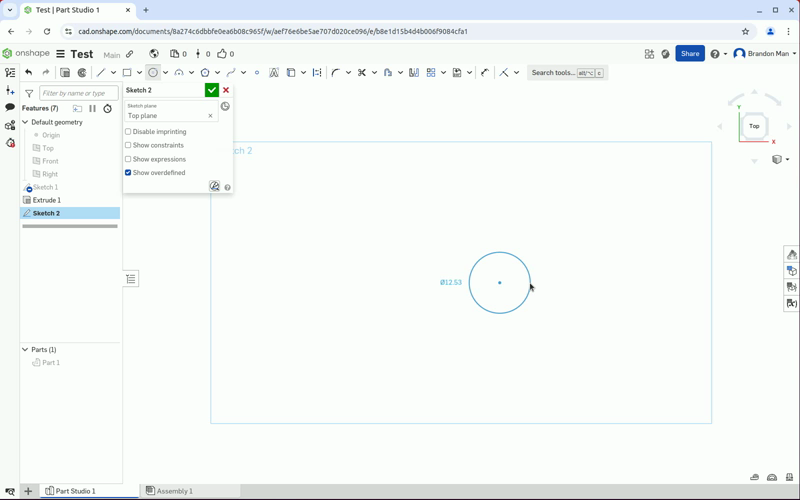
mouse_move(502, 276)
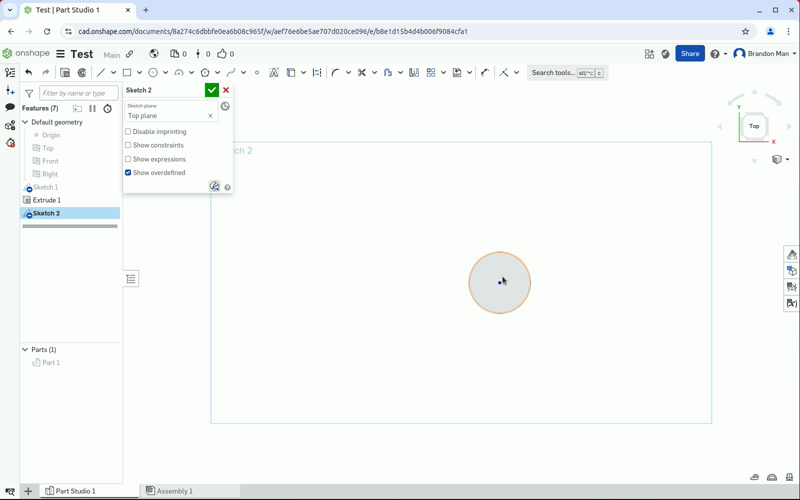
click(502, 276)
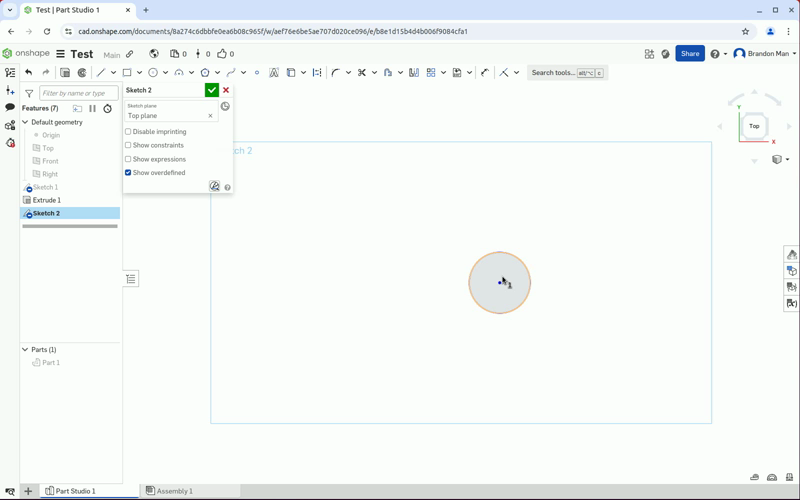
mouse_move(73, 352)
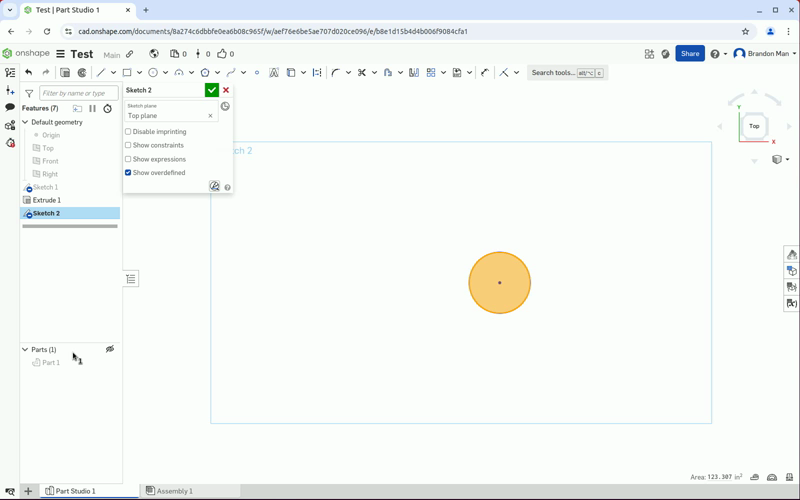
key(shift+y)
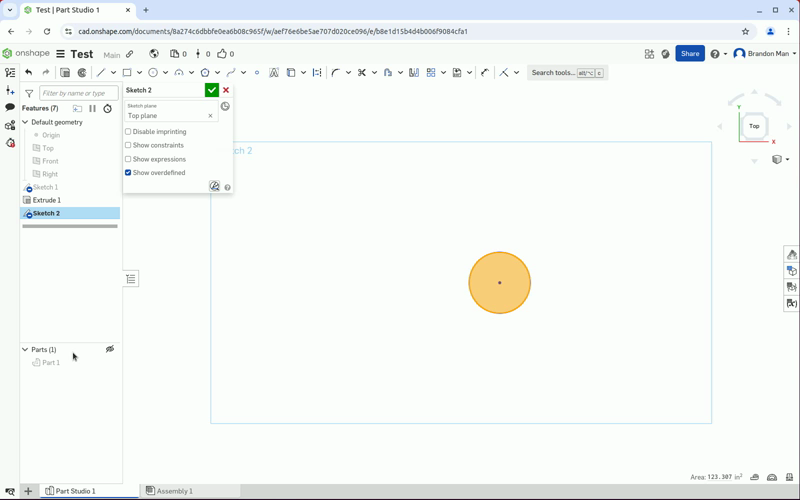
key(shift+e)
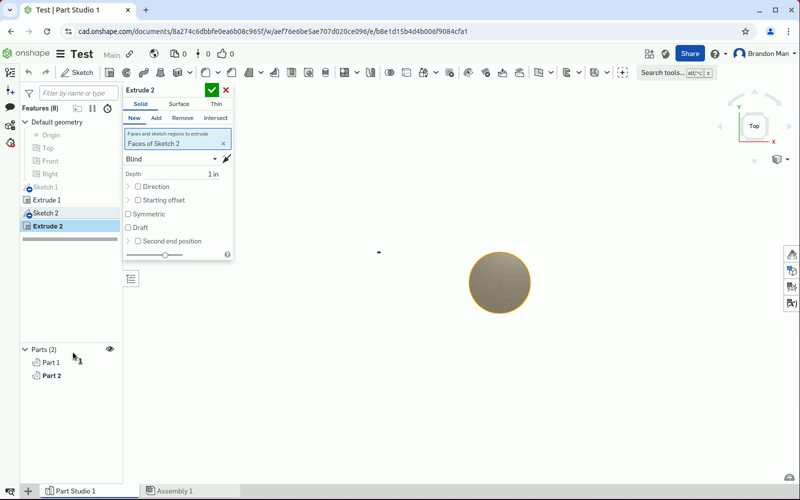
mouse_move(143, 106)
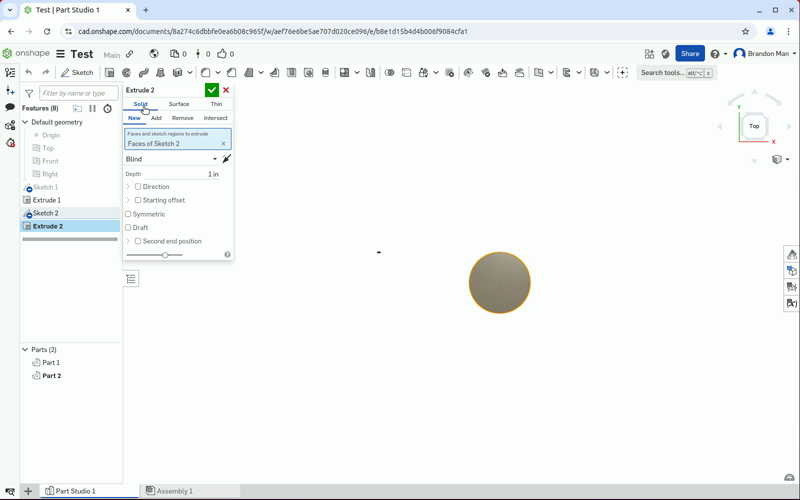
click(143, 106)
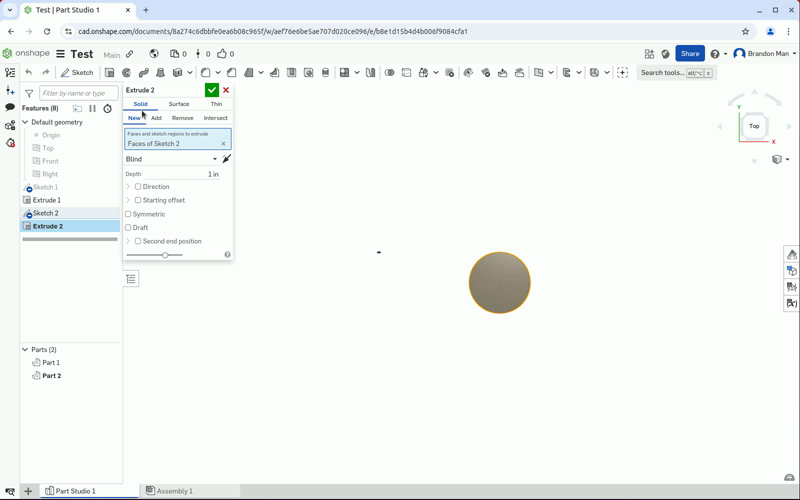
mouse_move(137, 120)
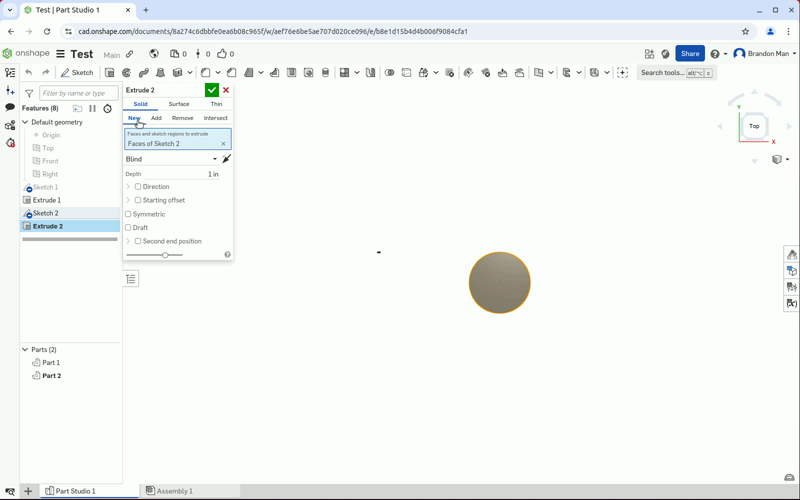
click(137, 120)
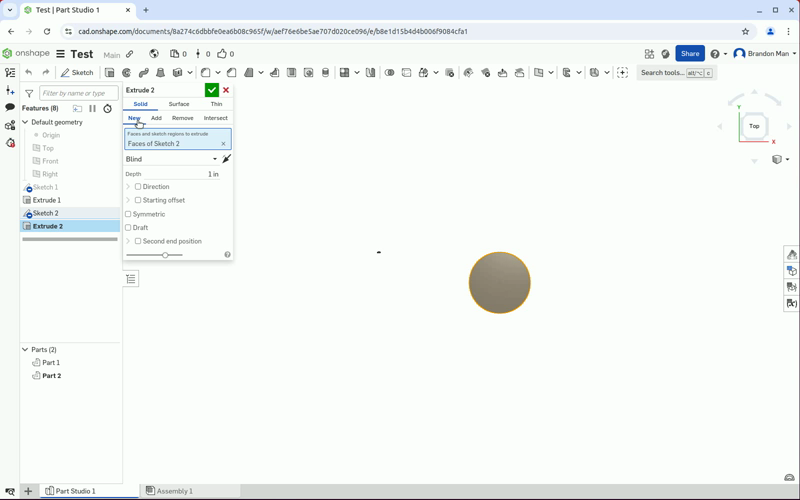
key(tab, 4)
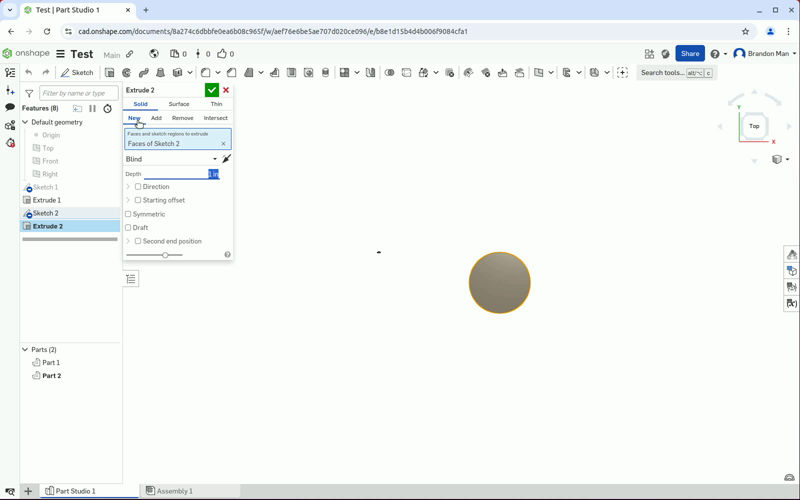
text(6.258)
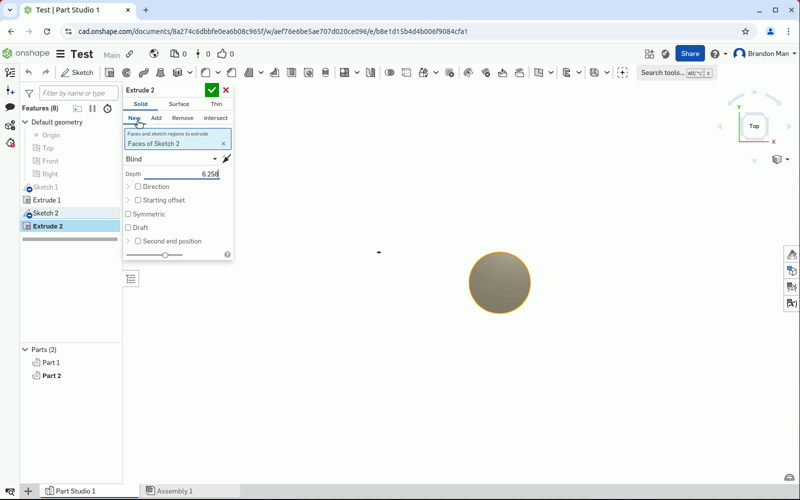
key(enter)
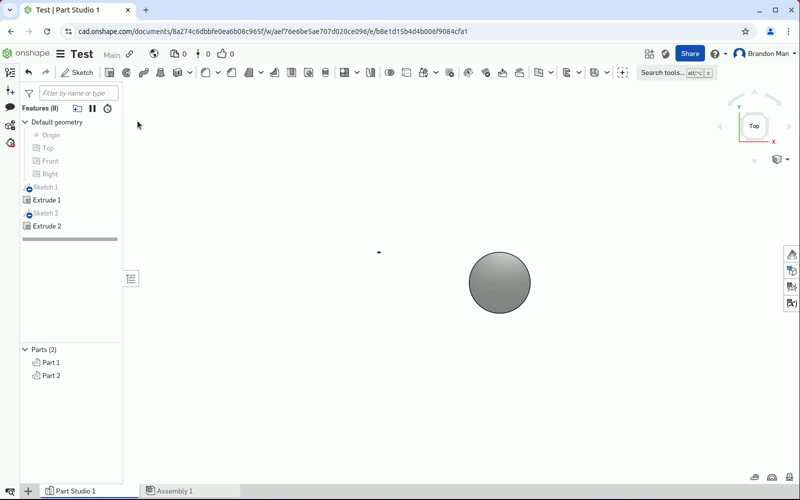
key(shift+h)
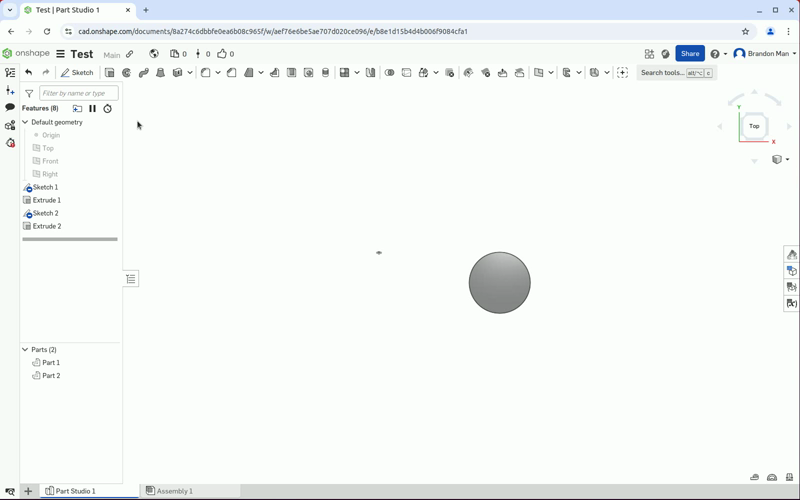
key(shift+h)
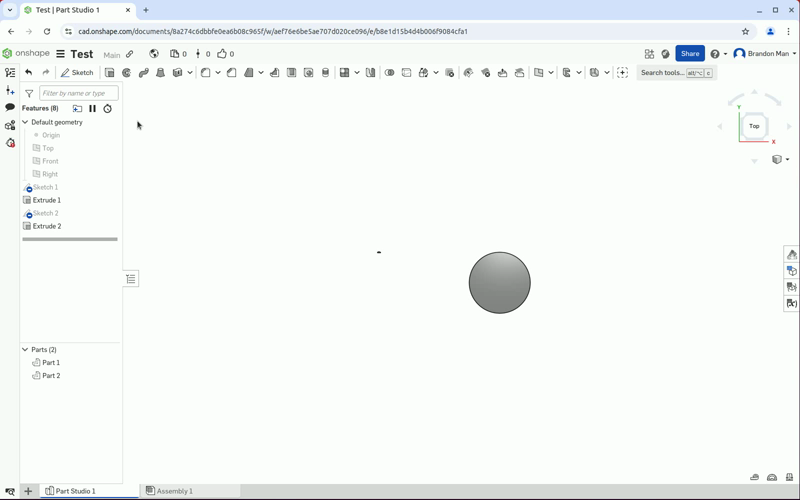
mouse_move(73, 189)
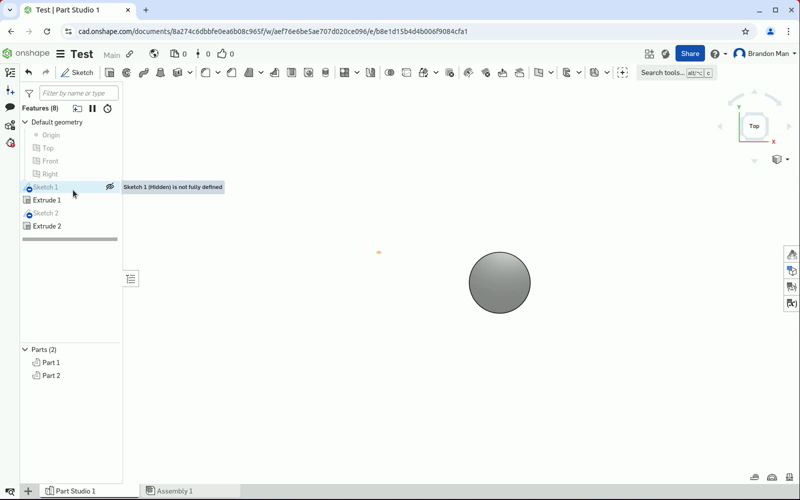
click(73, 189)
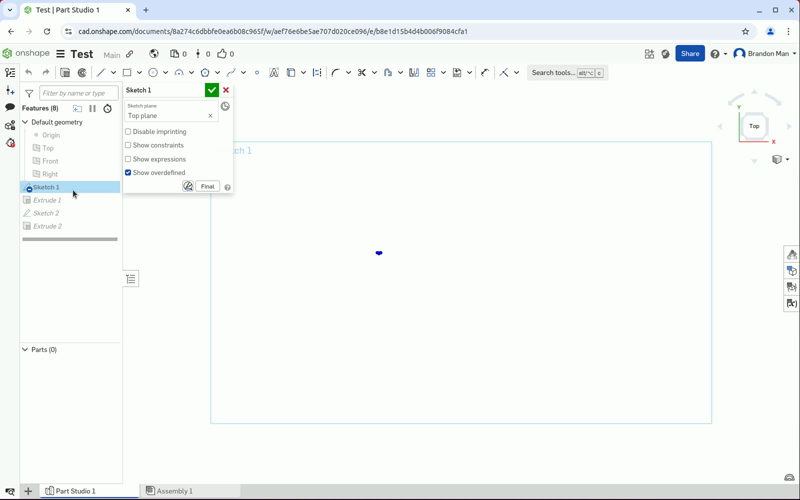
mouse_move(229, 92)
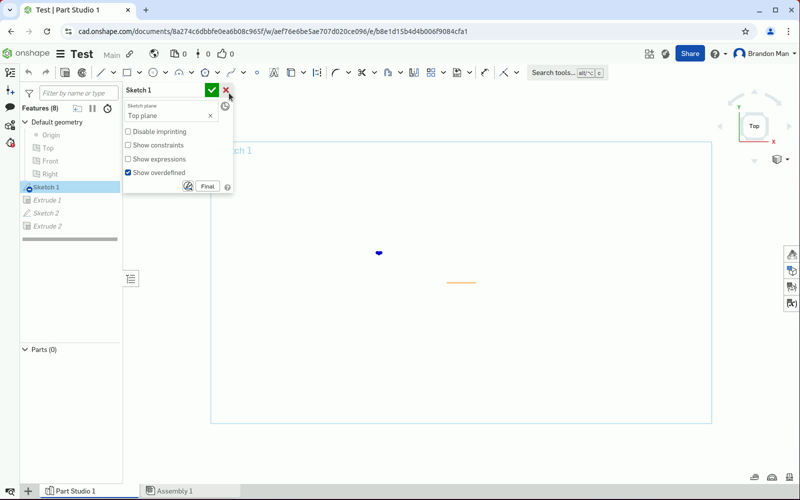
click(229, 92)
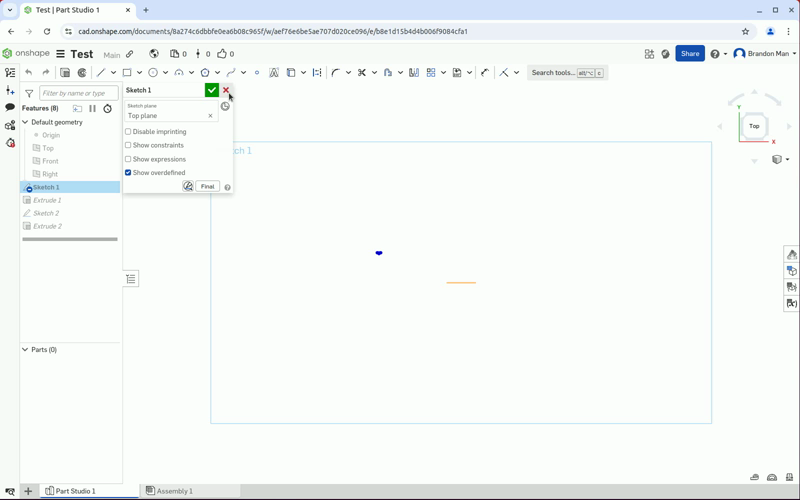
key(shift+s)
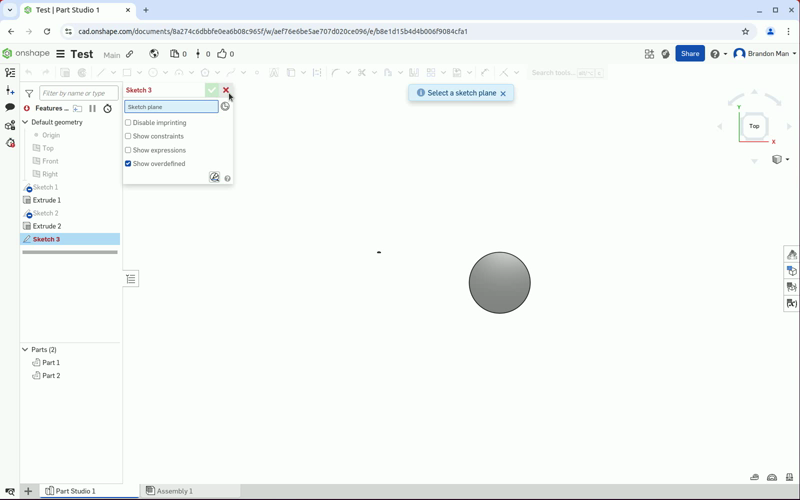
mouse_move(73, 150)
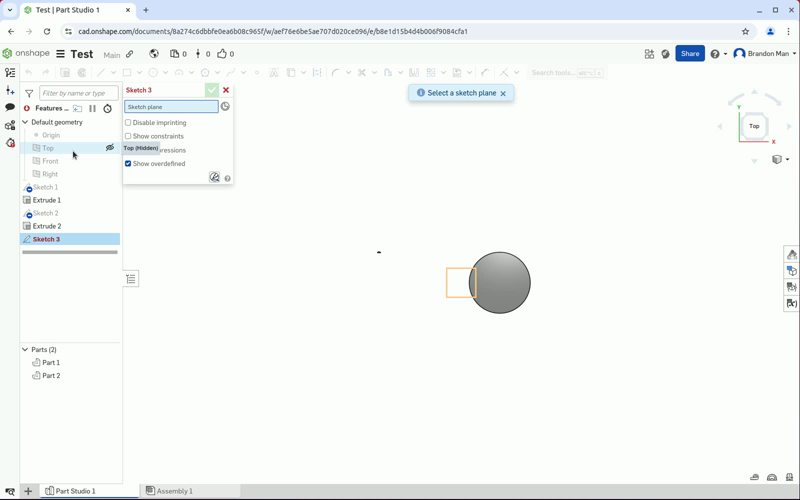
click(73, 150)
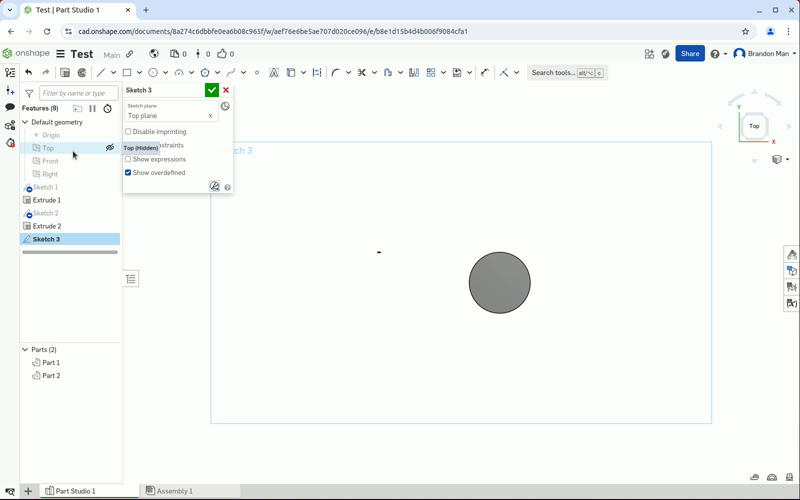
mouse_move(73, 352)
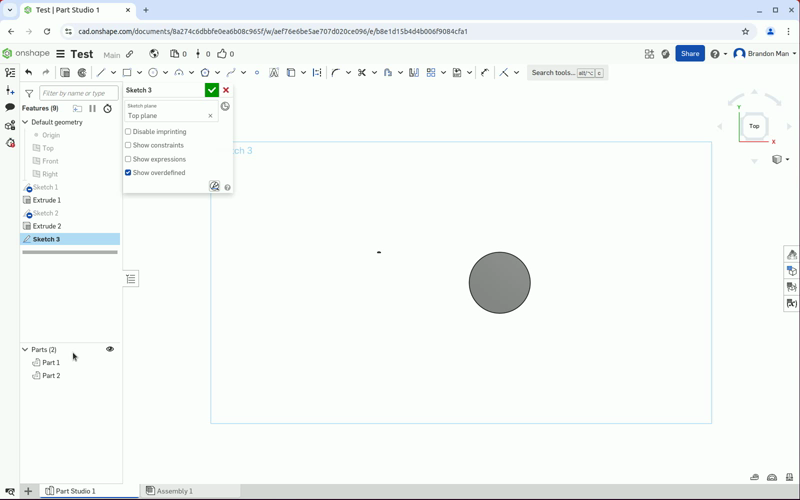
key(y)
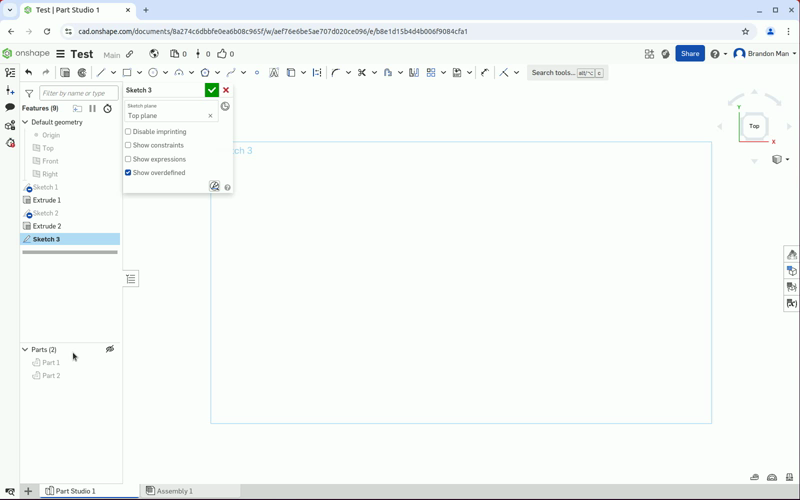
key(a)
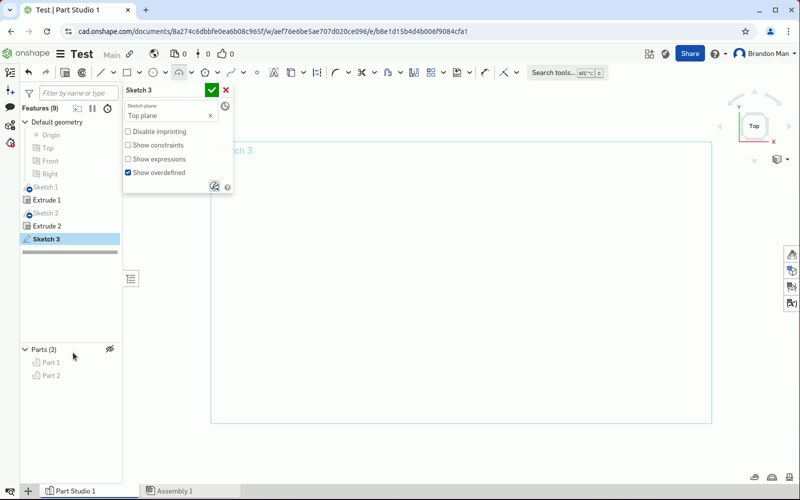
key_down(shift)
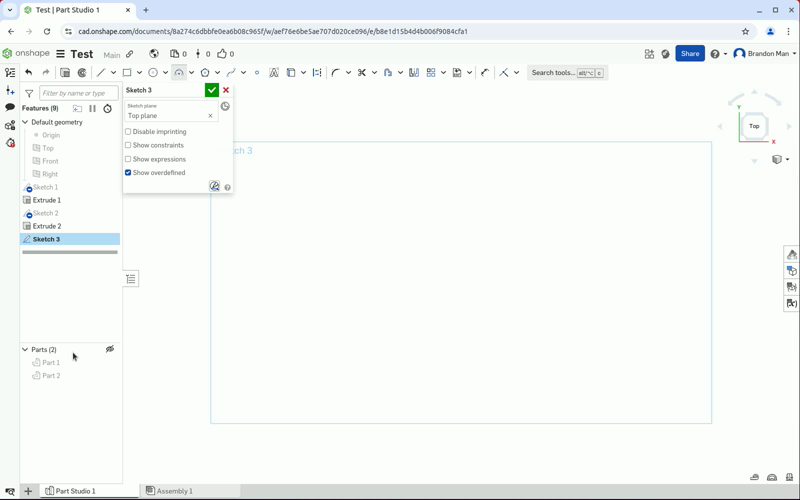
mouse_move(377, 252)
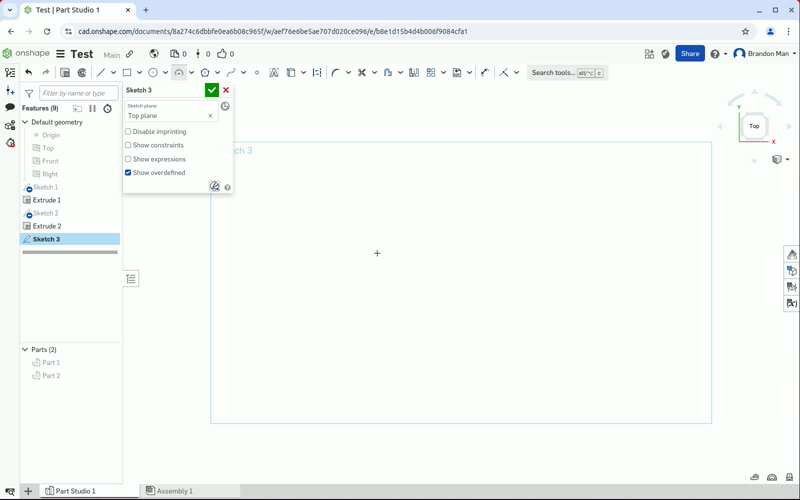
click(377, 252)
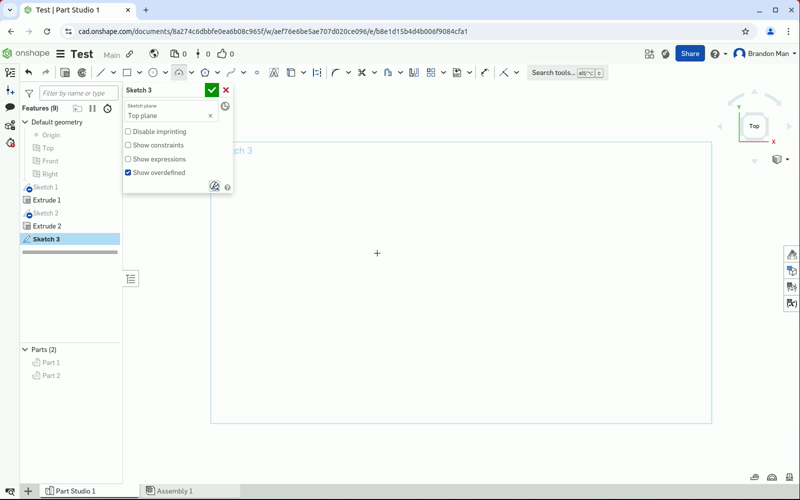
key_up(shift)
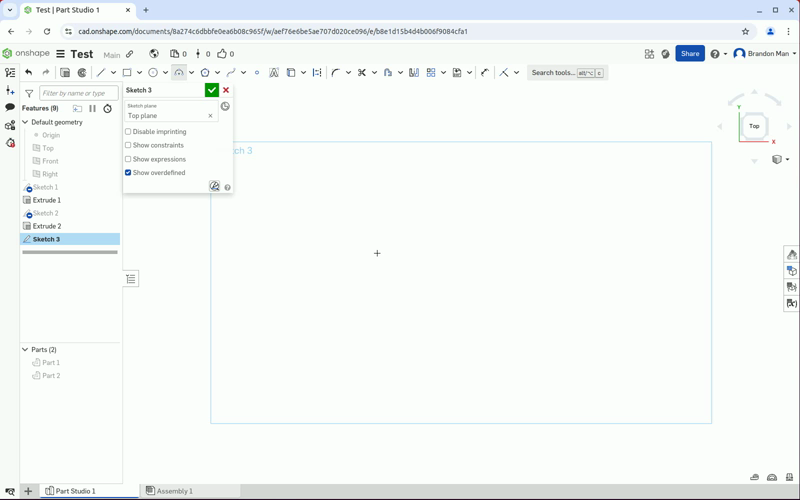
key_down(shift)
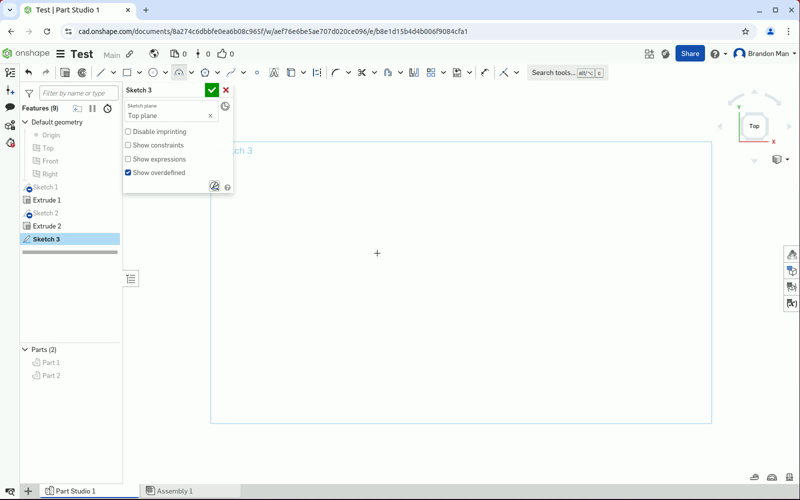
mouse_move(379, 252)
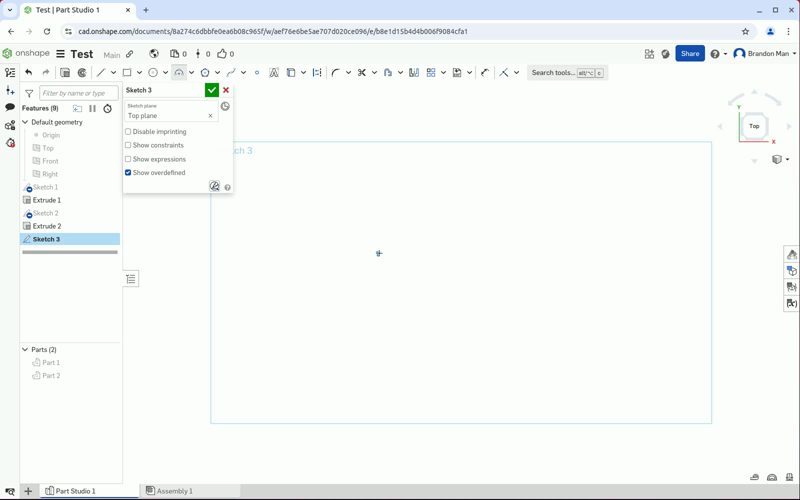
scroll(6)
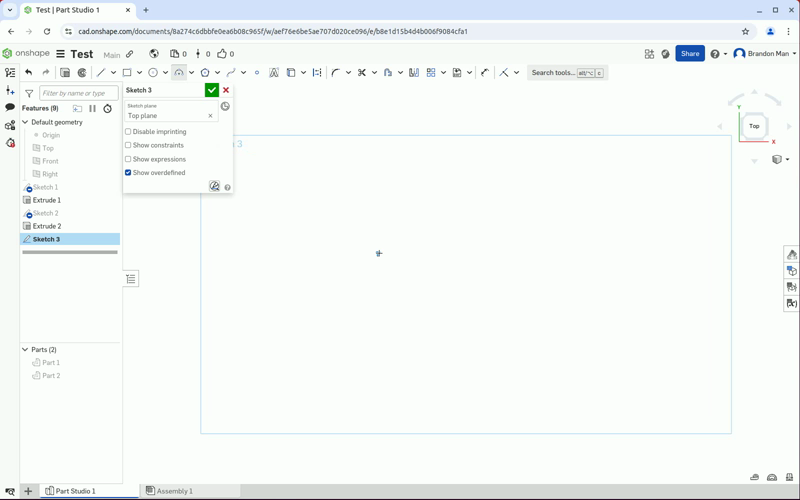
scroll(6)
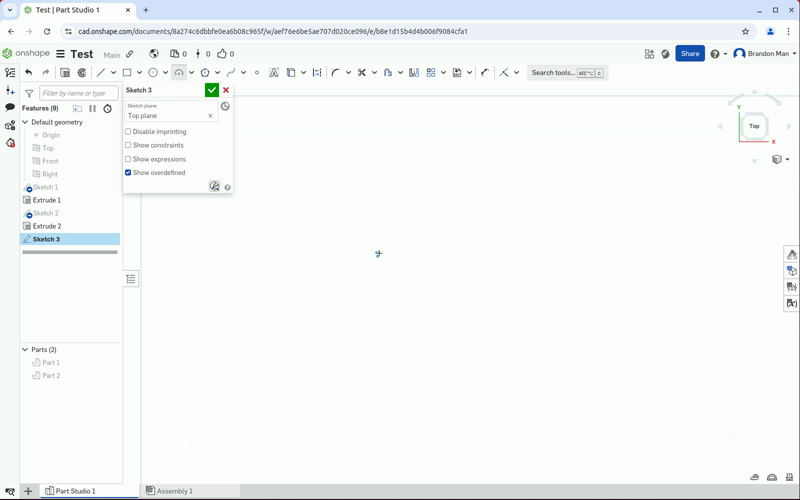
scroll(6)
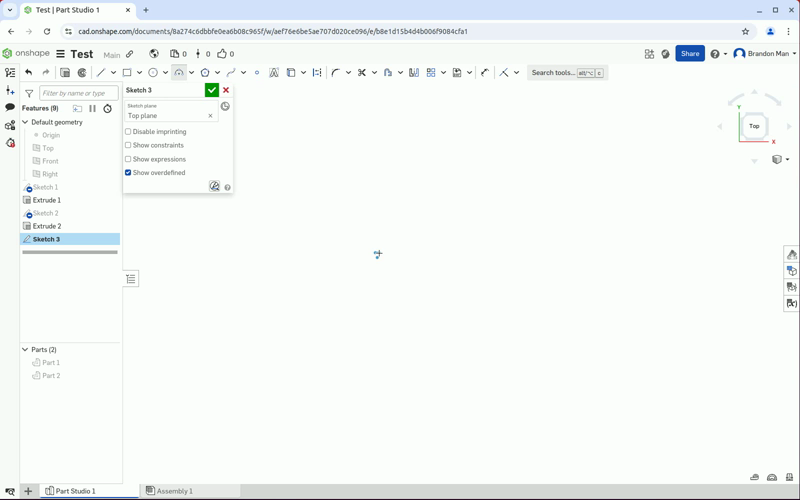
scroll(6)
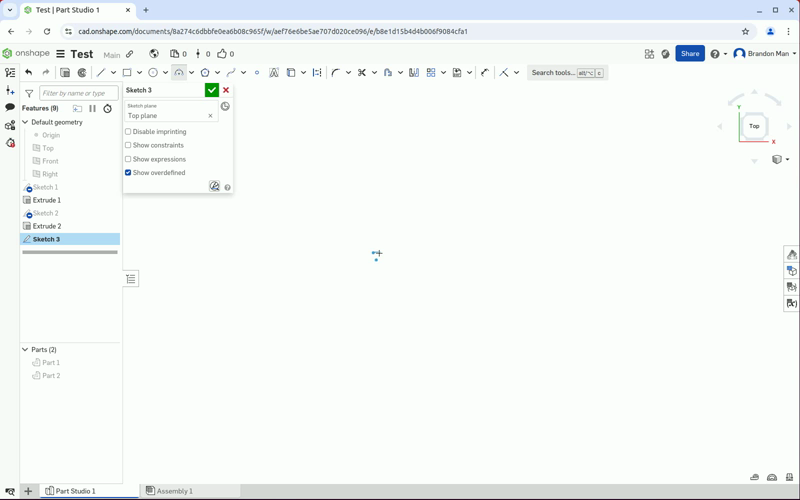
scroll(6)
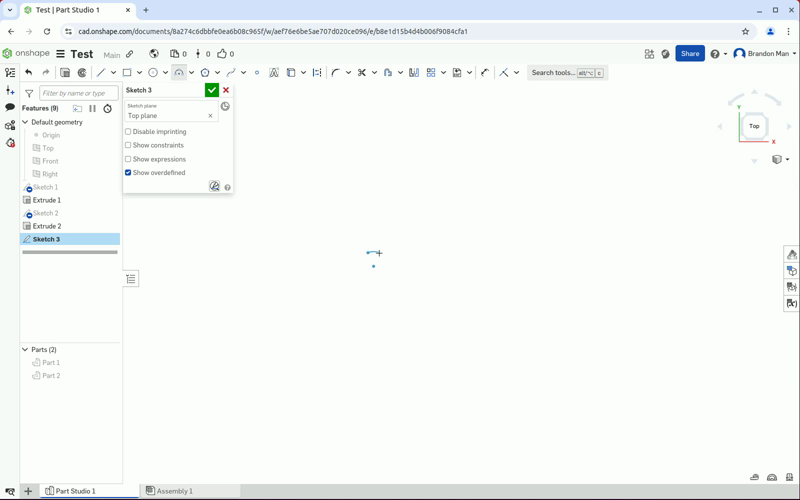
scroll(6)
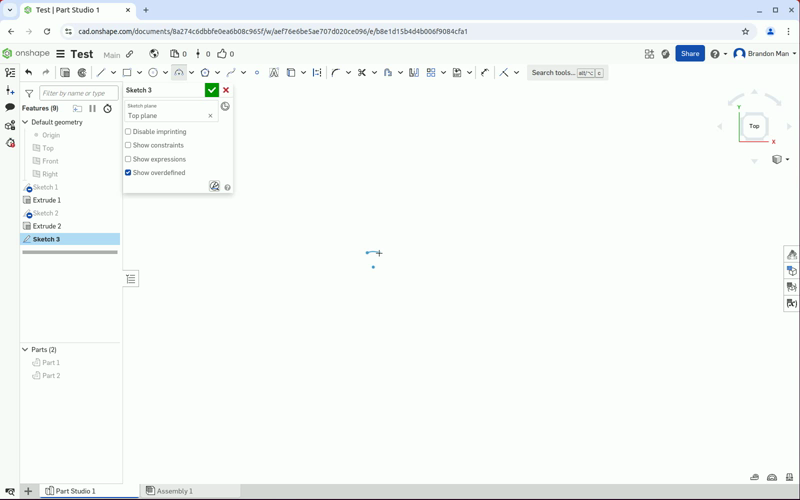
scroll(6)
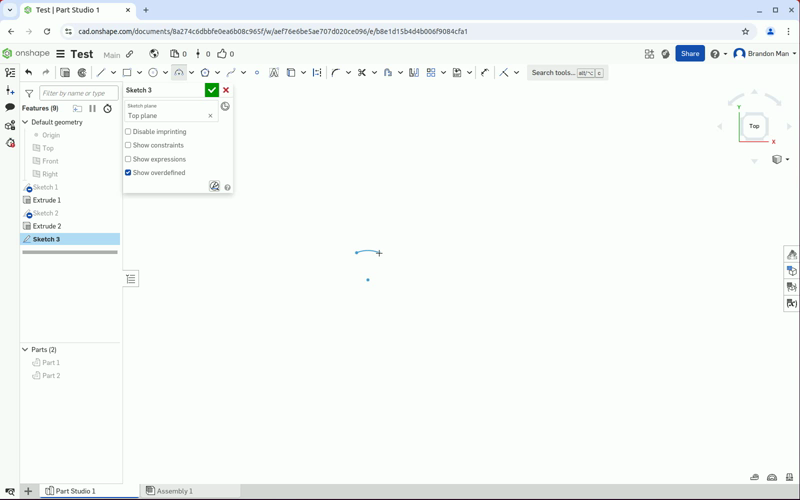
click(379, 252)
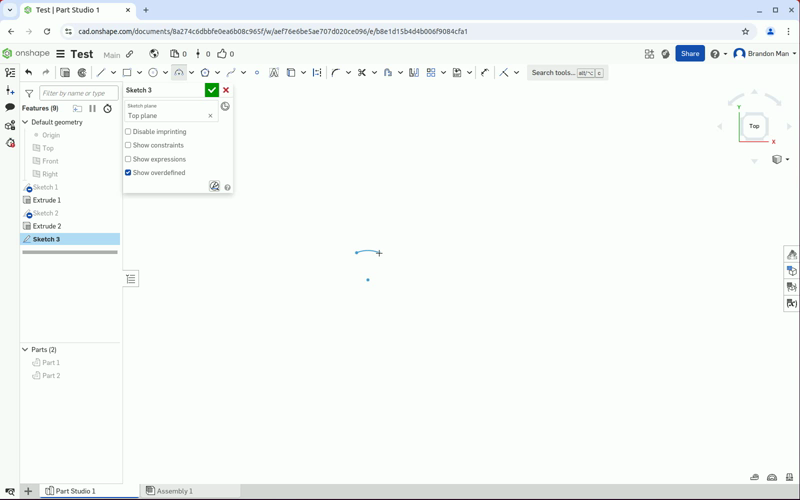
scroll(-6)
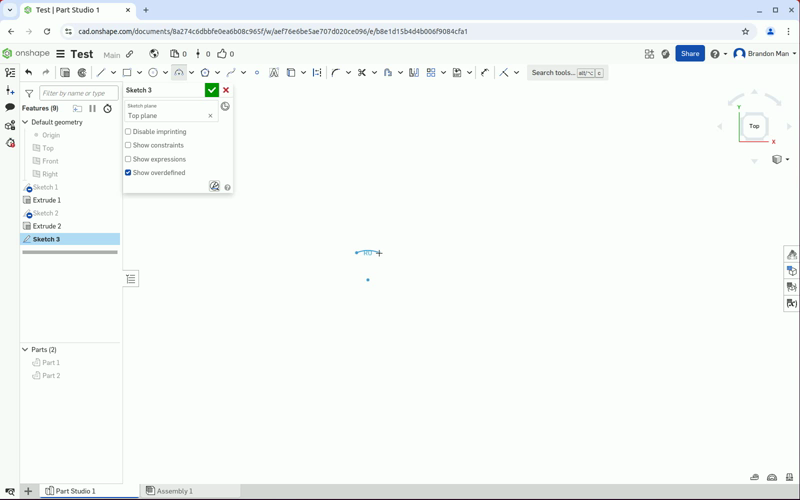
scroll(-6)
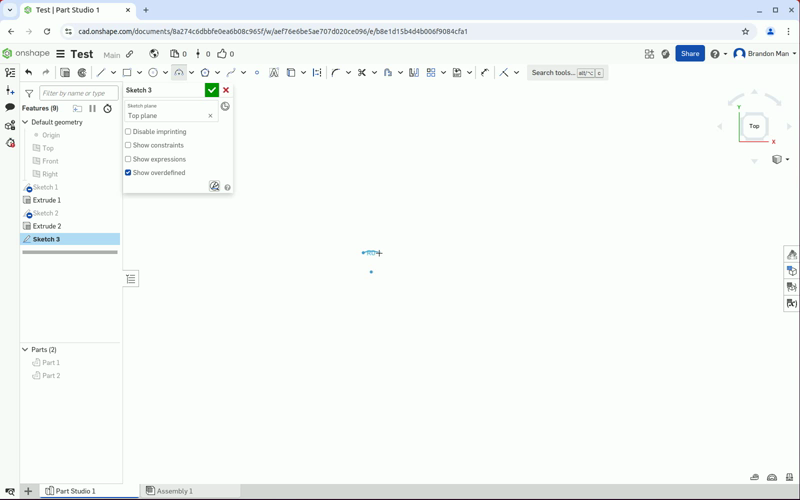
scroll(-6)
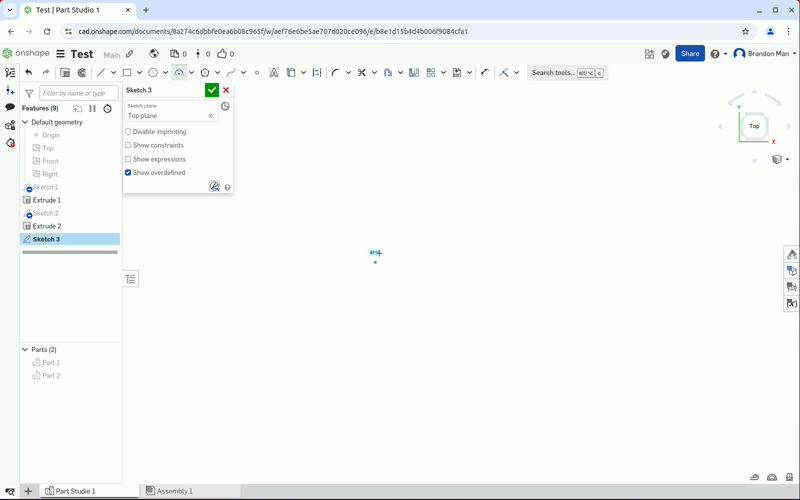
scroll(-6)
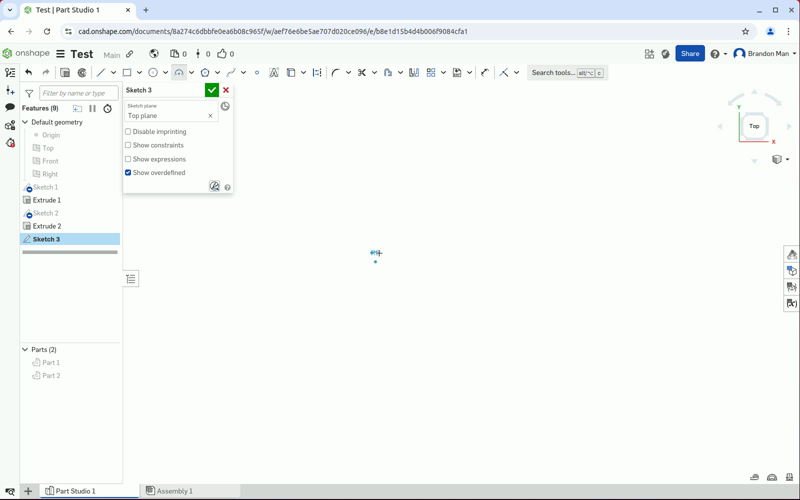
scroll(-6)
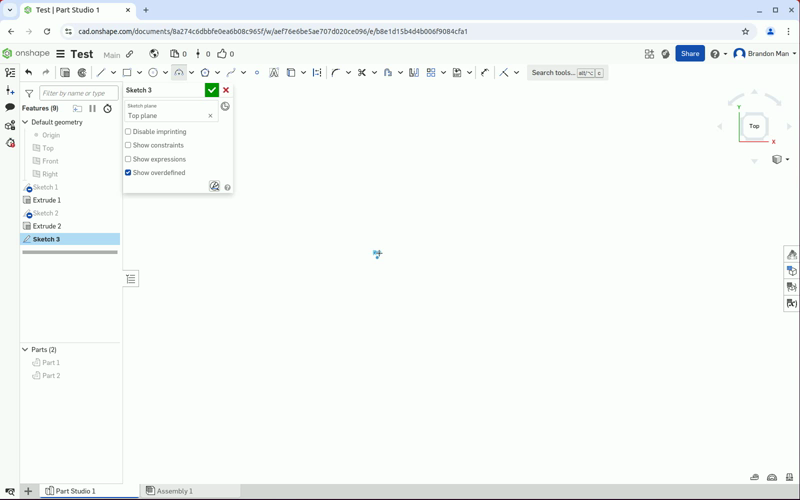
scroll(-6)
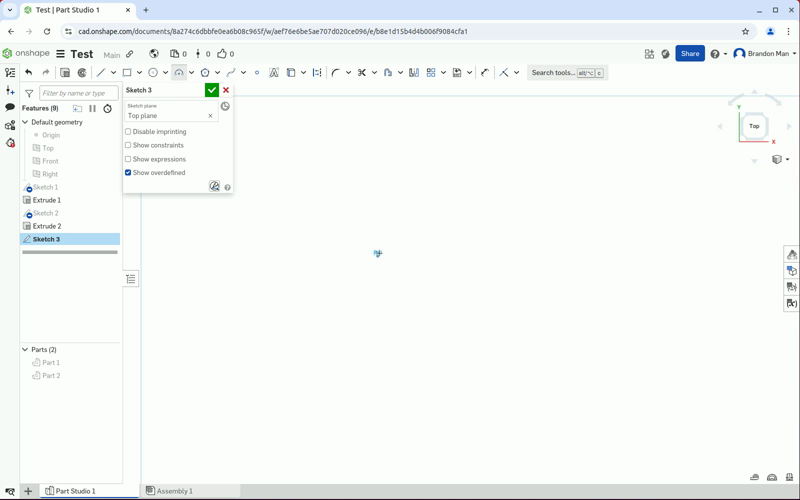
scroll(-6)
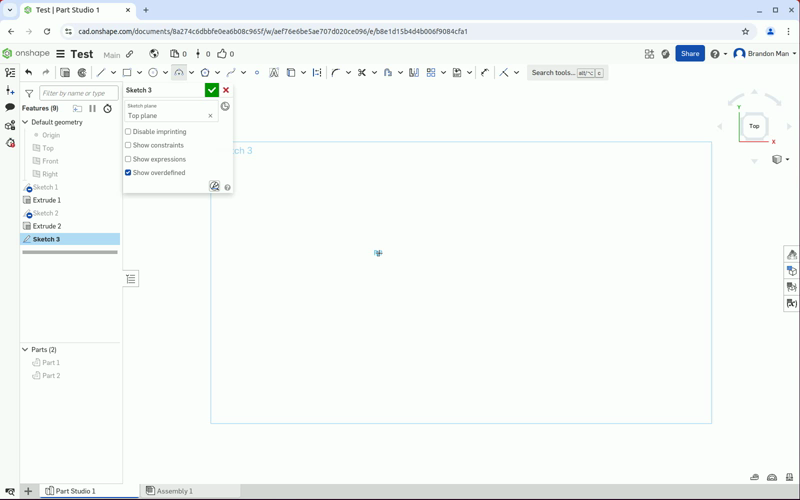
mouse_move(378, 304)
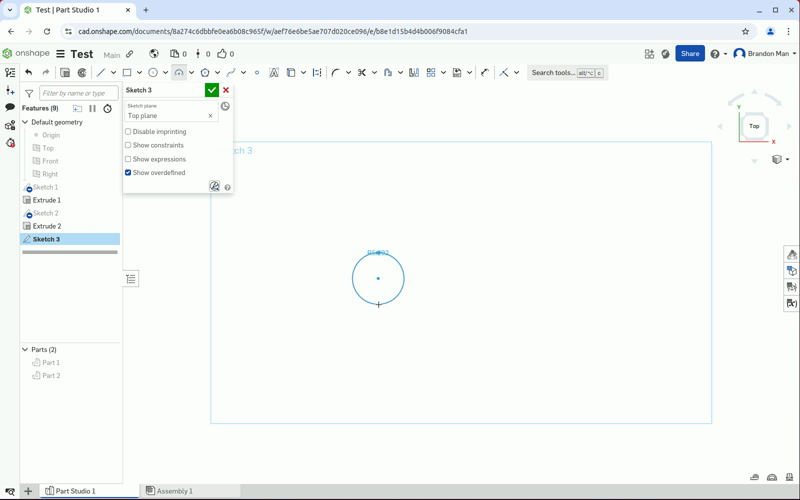
scroll(6)
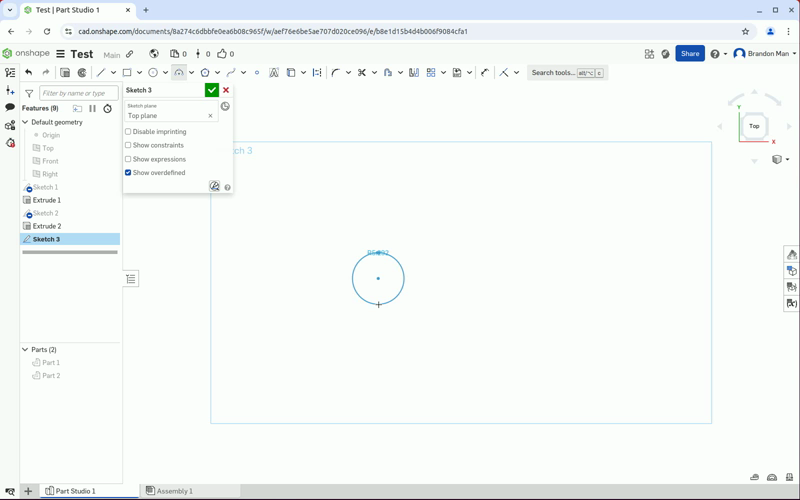
scroll(6)
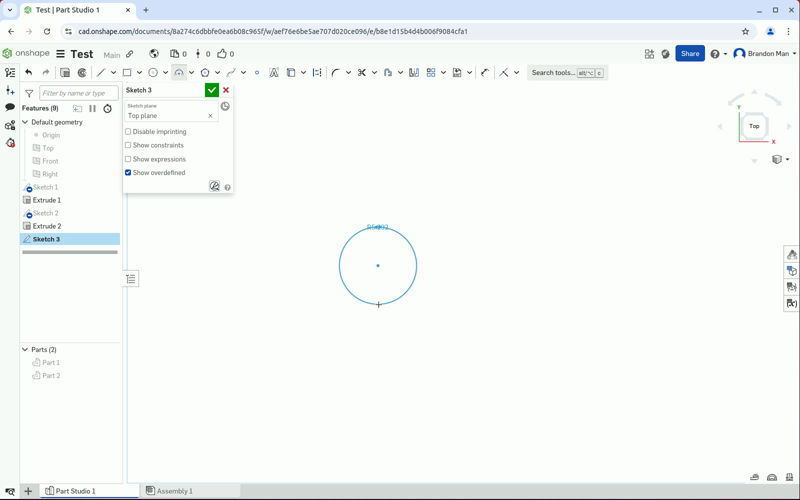
scroll(6)
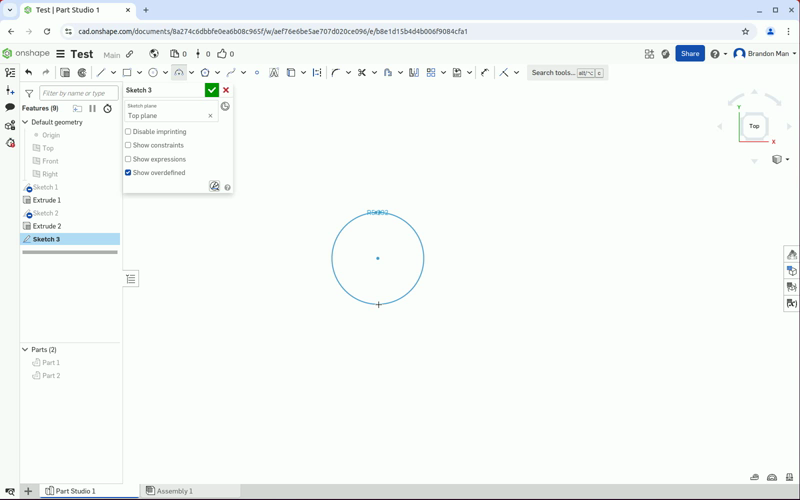
scroll(6)
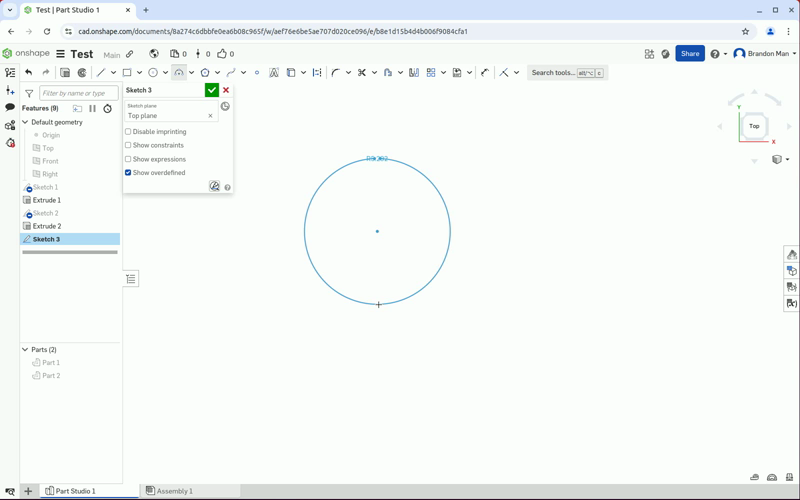
scroll(6)
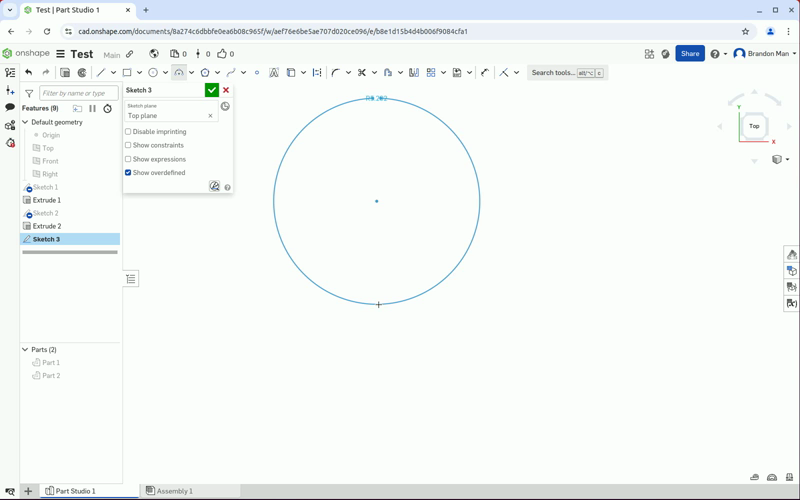
scroll(6)
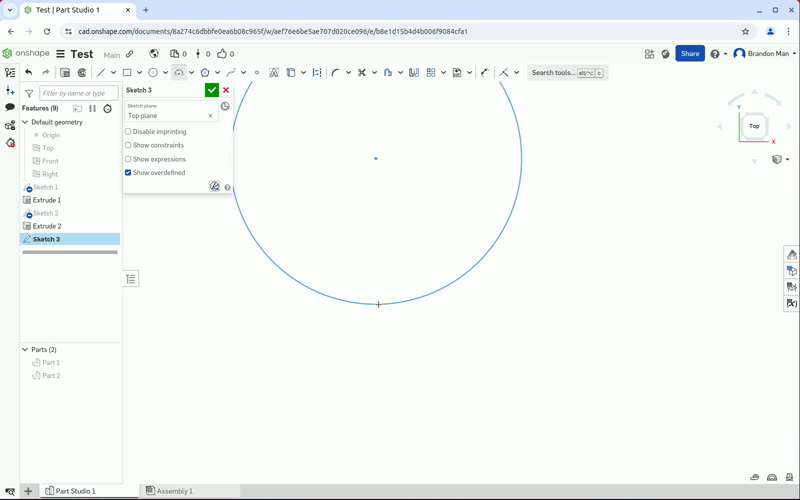
scroll(6)
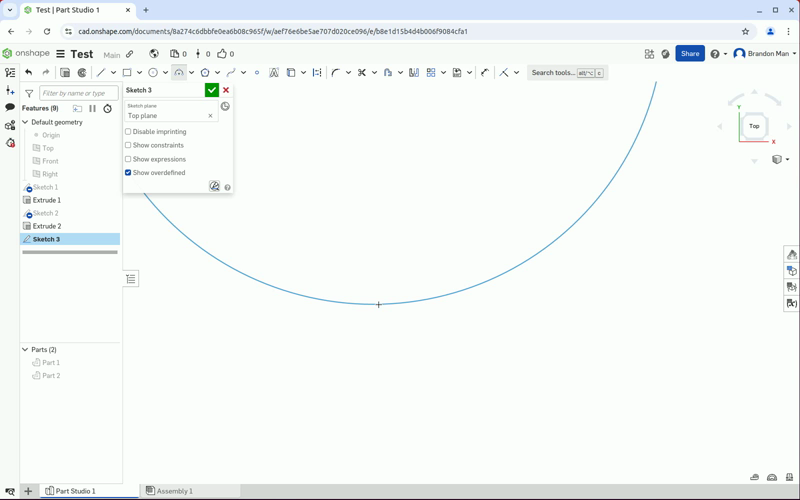
click(378, 304)
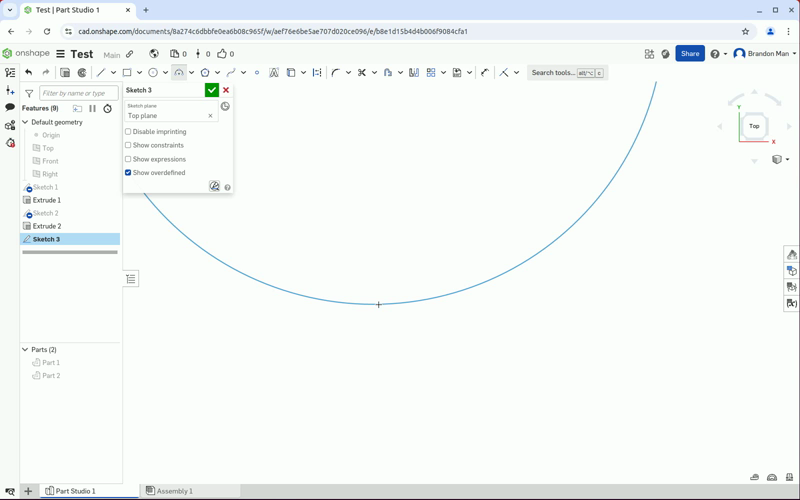
scroll(-6)
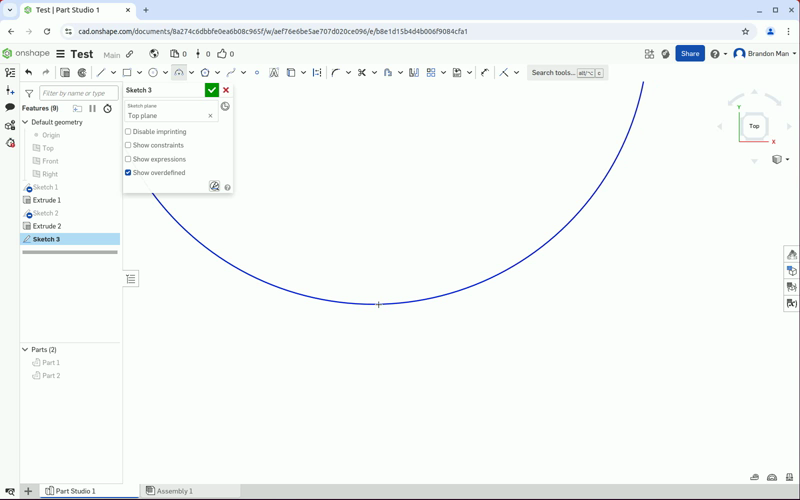
scroll(-6)
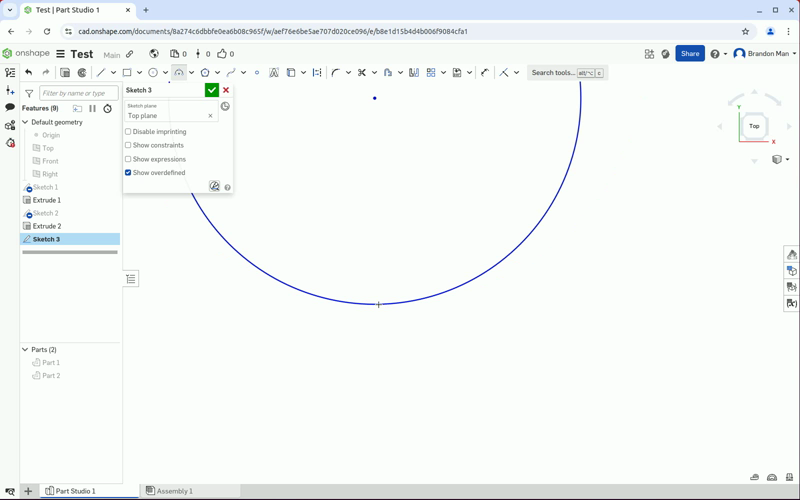
scroll(-6)
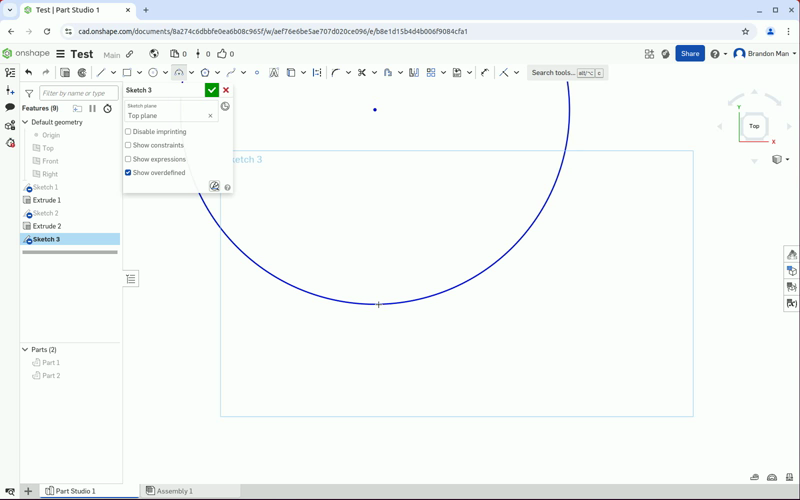
scroll(-6)
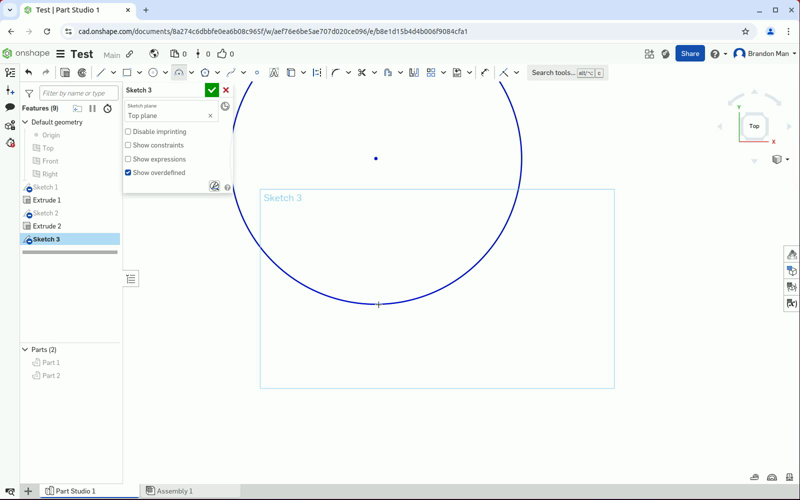
scroll(-6)
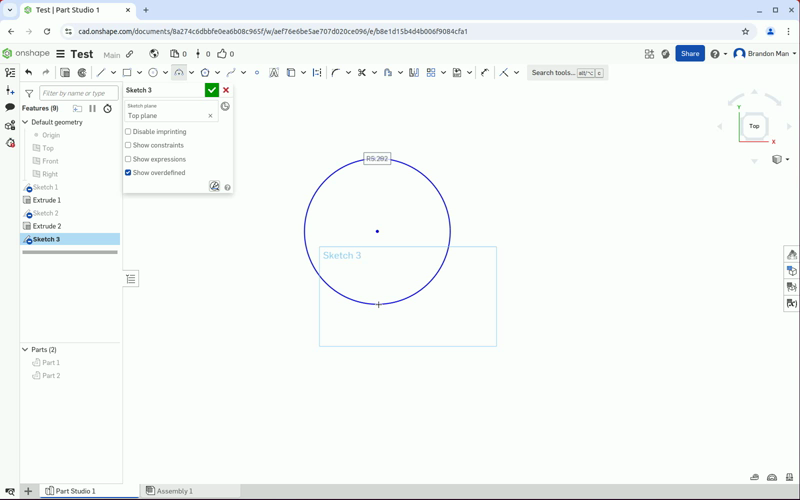
scroll(-6)
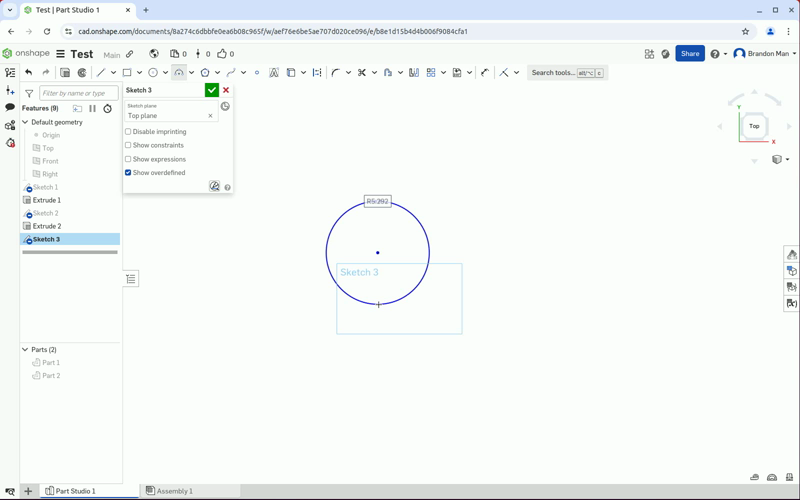
scroll(-6)
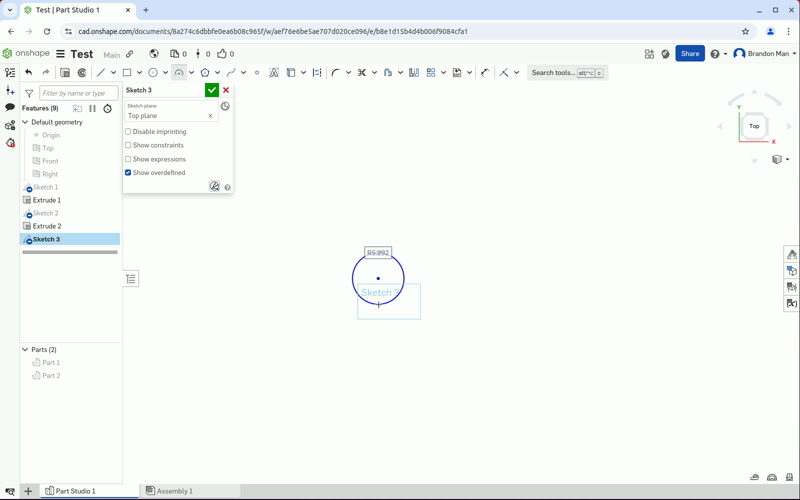
key_up(shift)
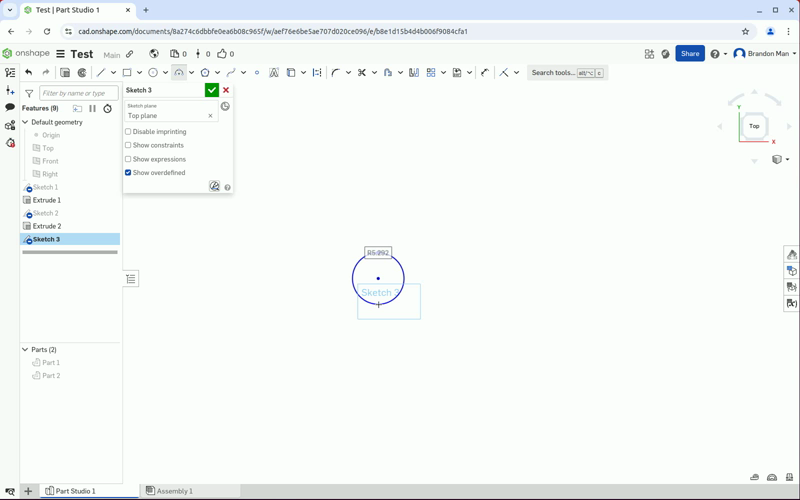
key(esc)
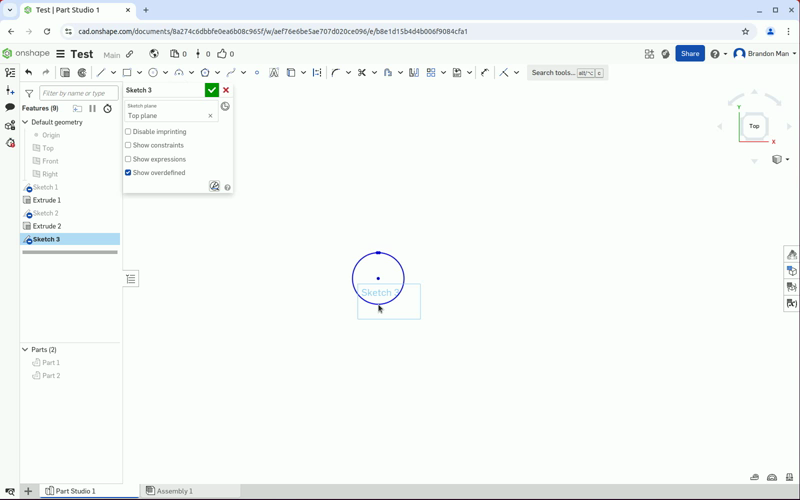
key(l)
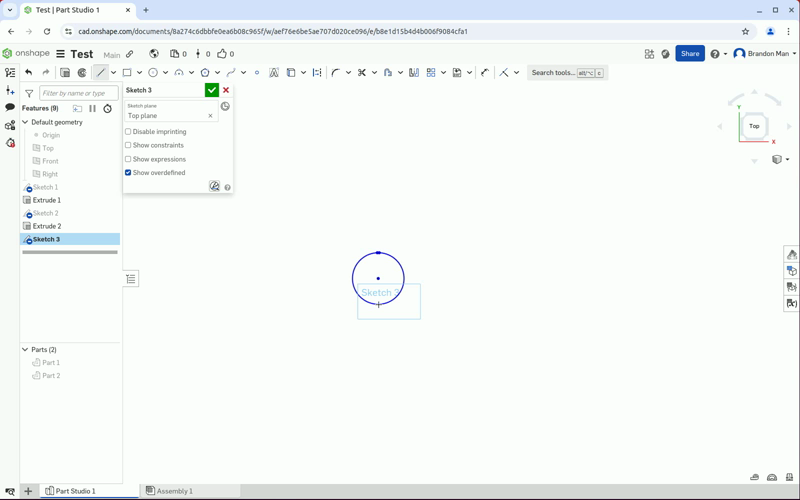
mouse_move(379, 252)
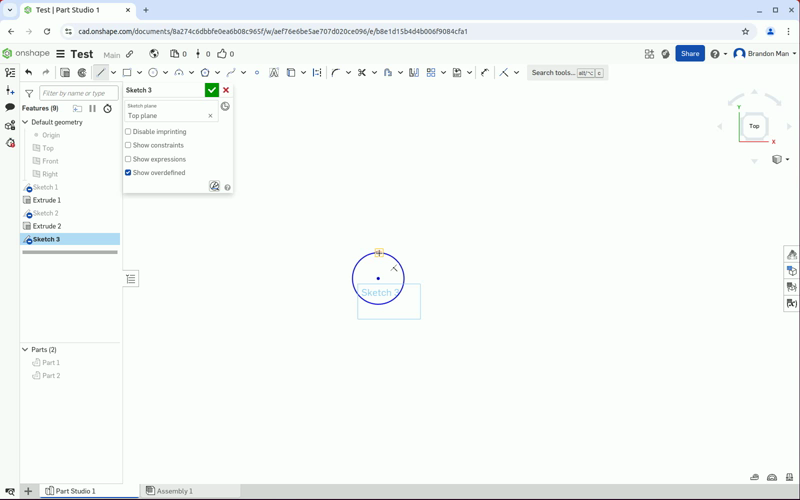
scroll(6)
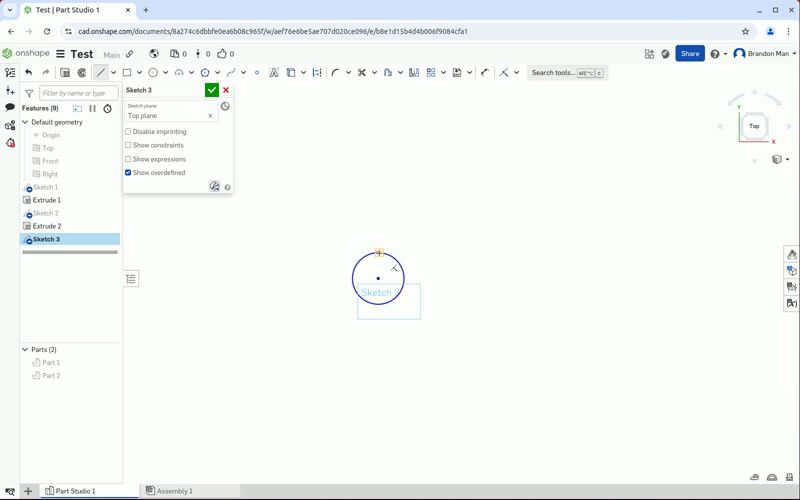
scroll(6)
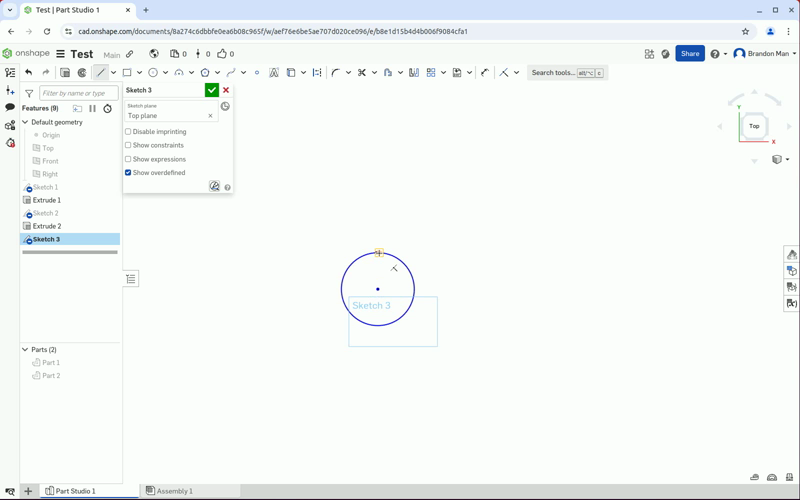
scroll(6)
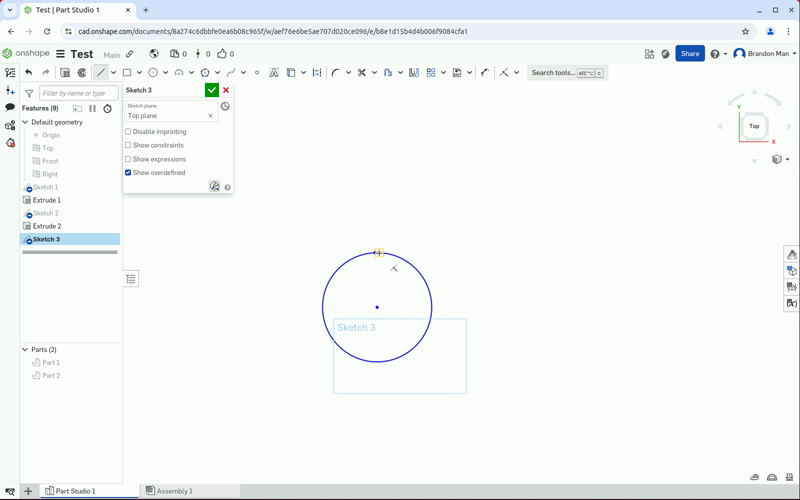
scroll(6)
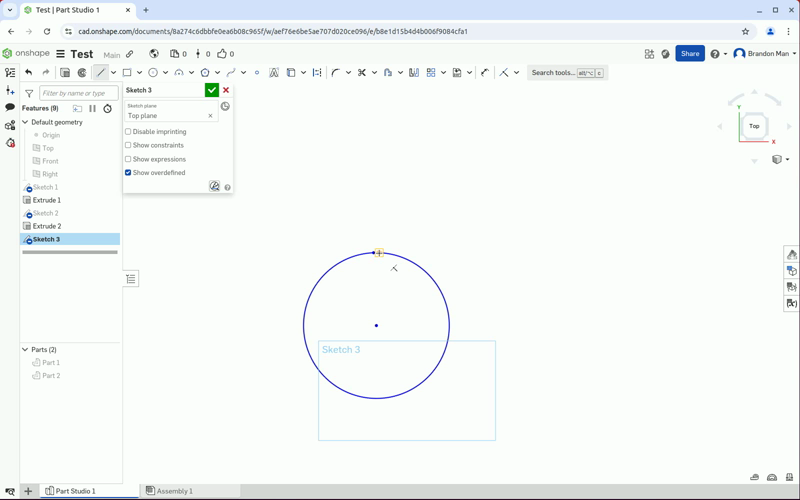
scroll(6)
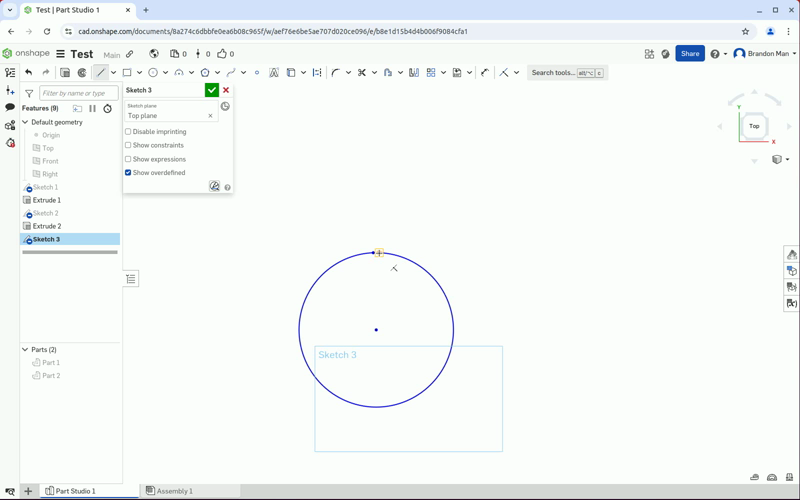
scroll(6)
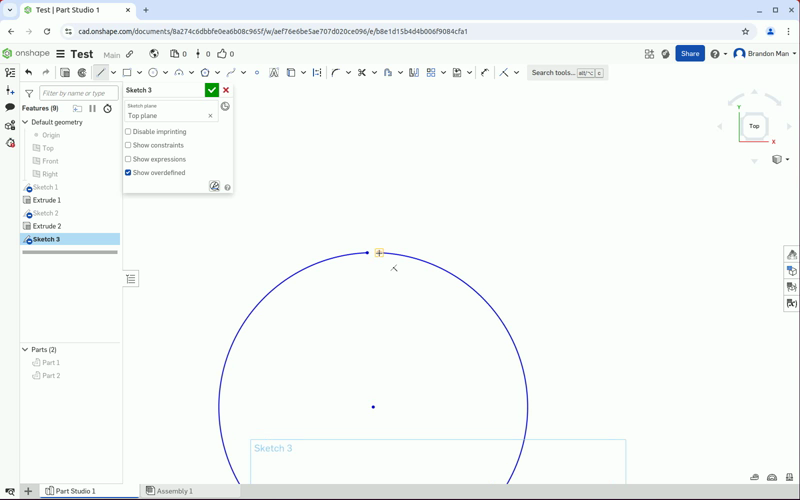
scroll(6)
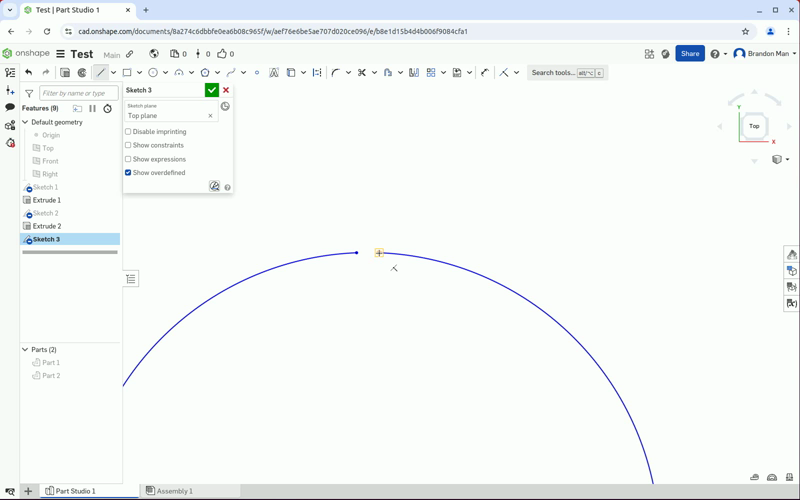
click(379, 252)
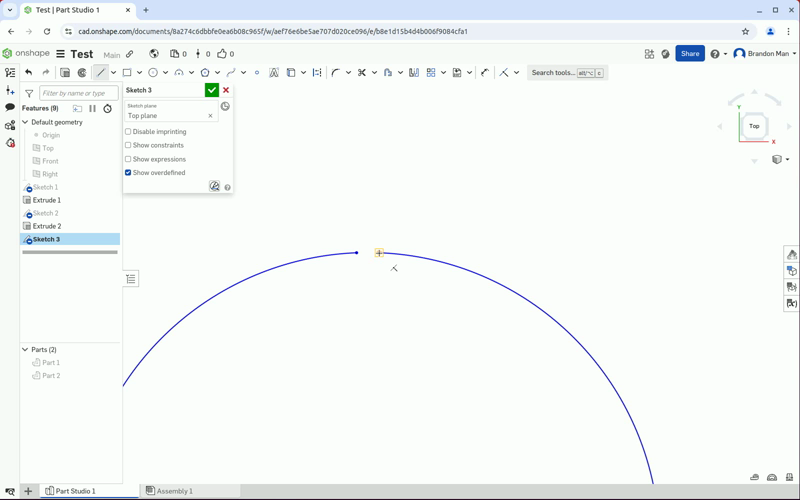
scroll(-6)
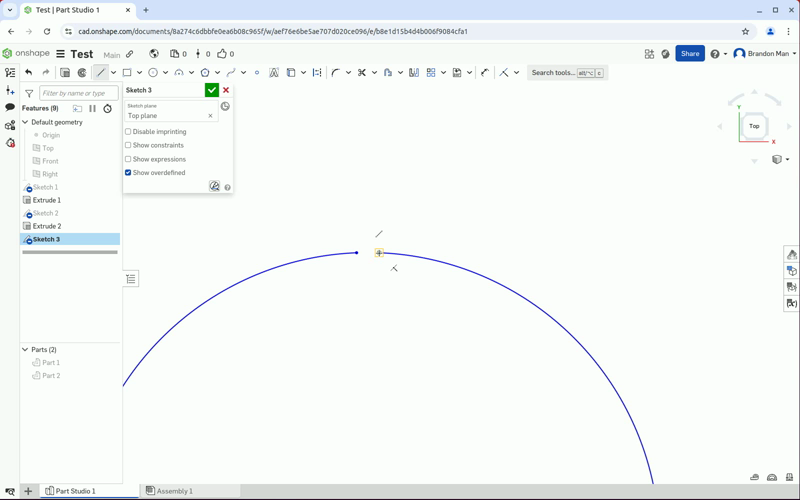
scroll(-6)
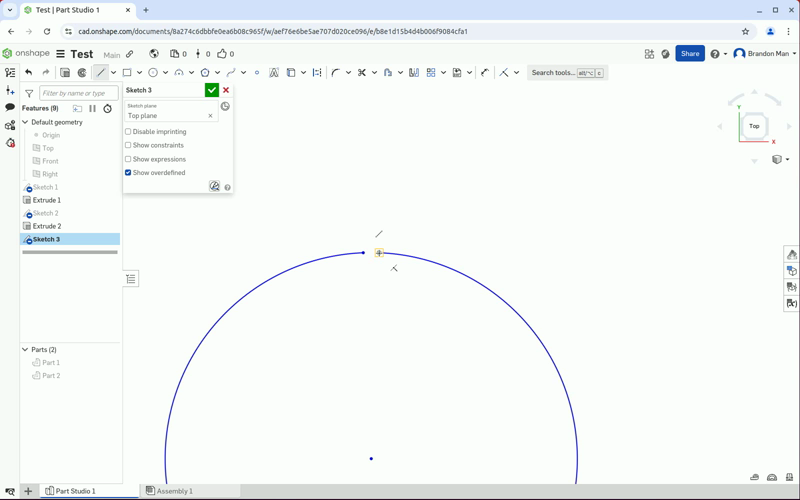
scroll(-6)
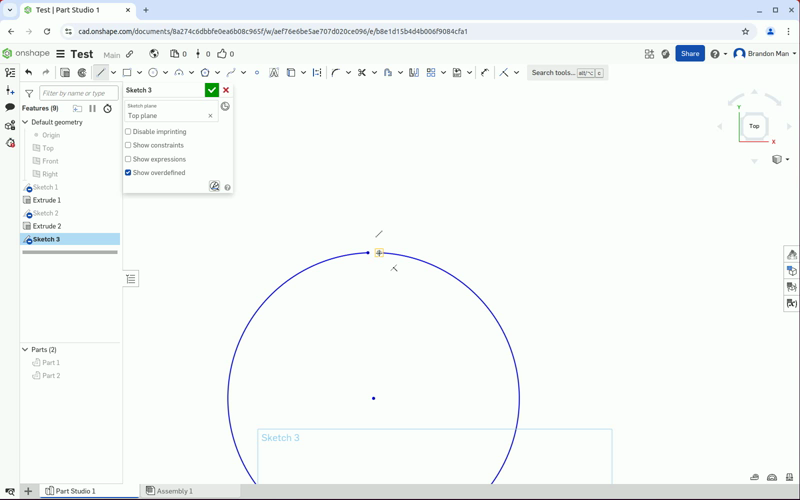
scroll(-6)
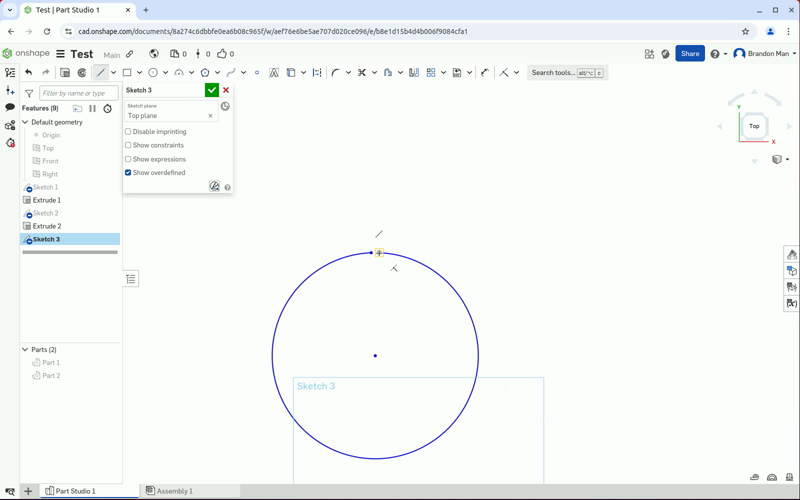
scroll(-6)
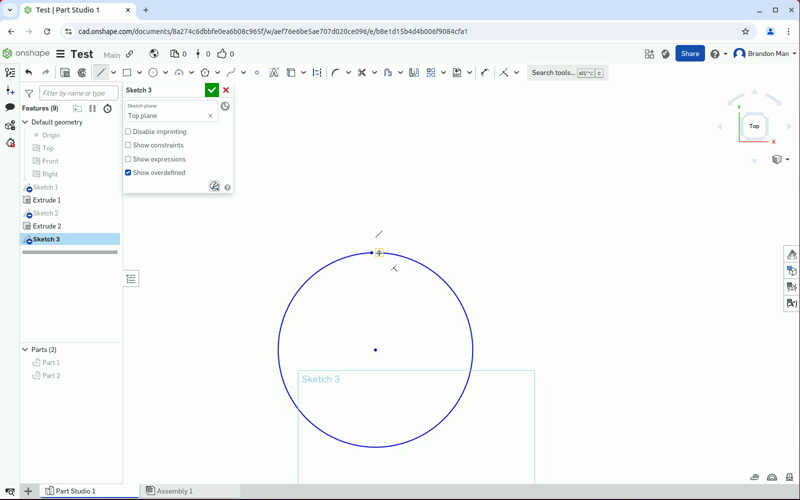
scroll(-6)
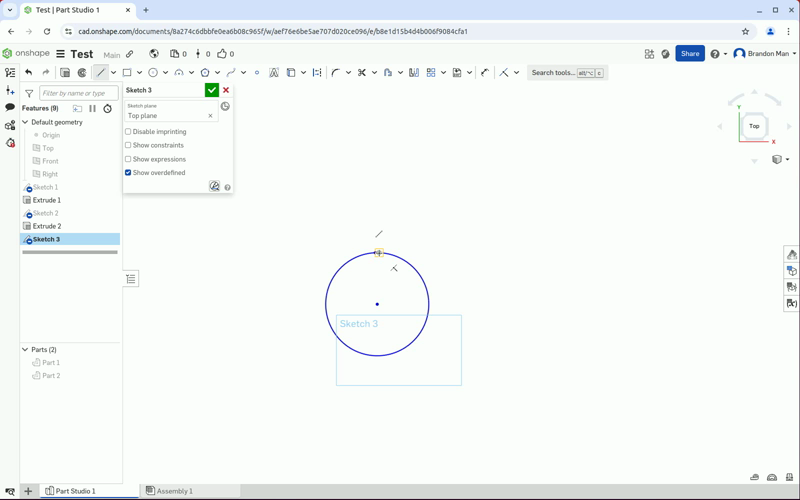
scroll(-6)
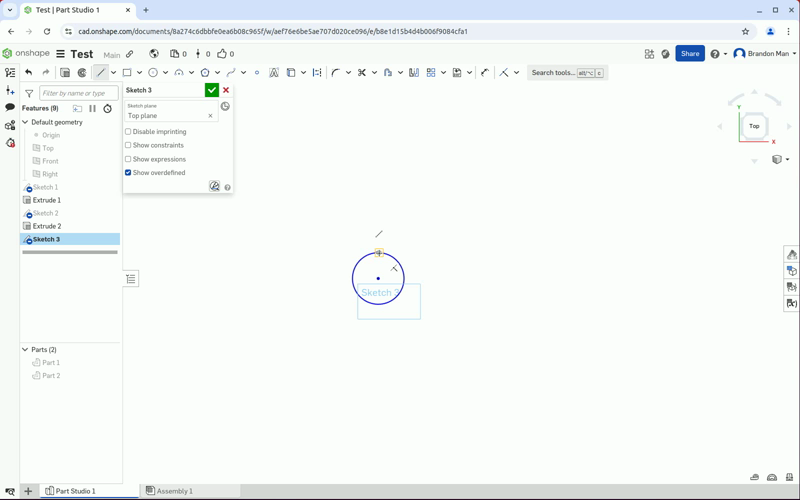
mouse_move(409, 252)
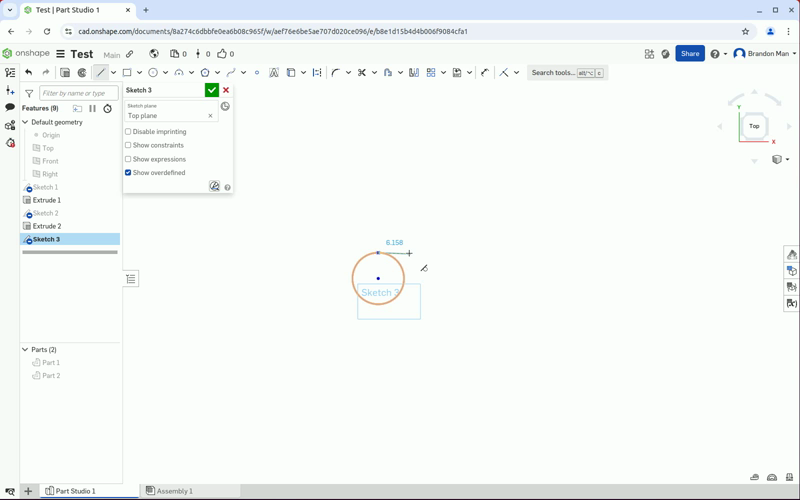
key_down(shift)
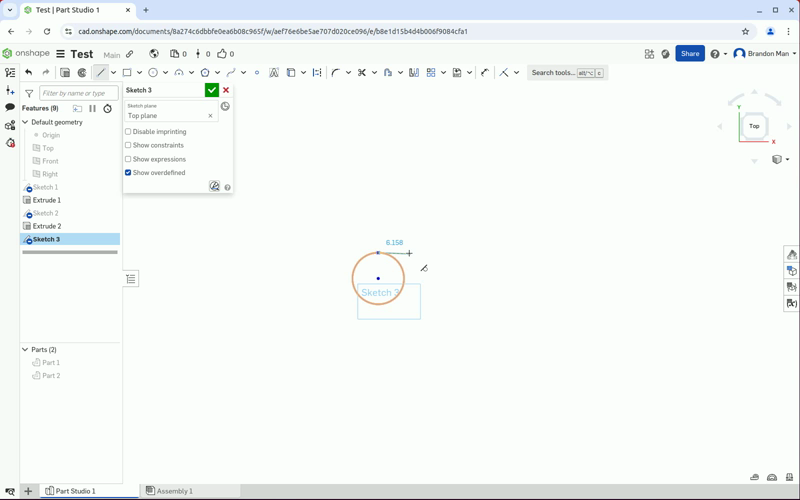
mouse_move(377, 252)
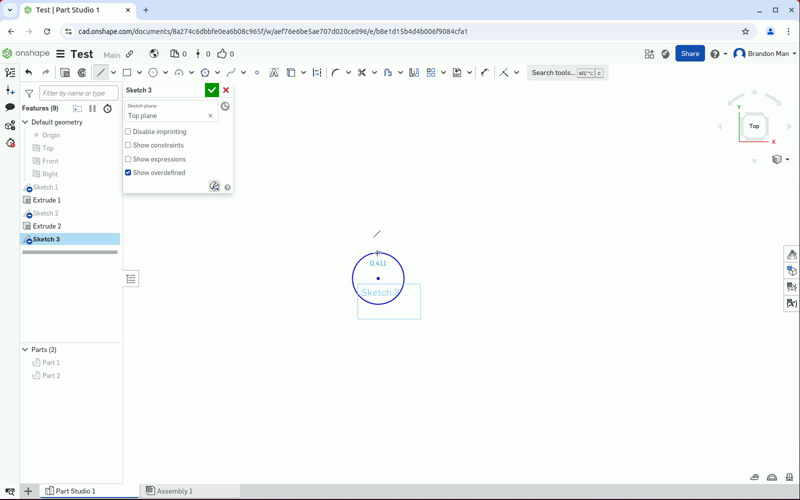
scroll(6)
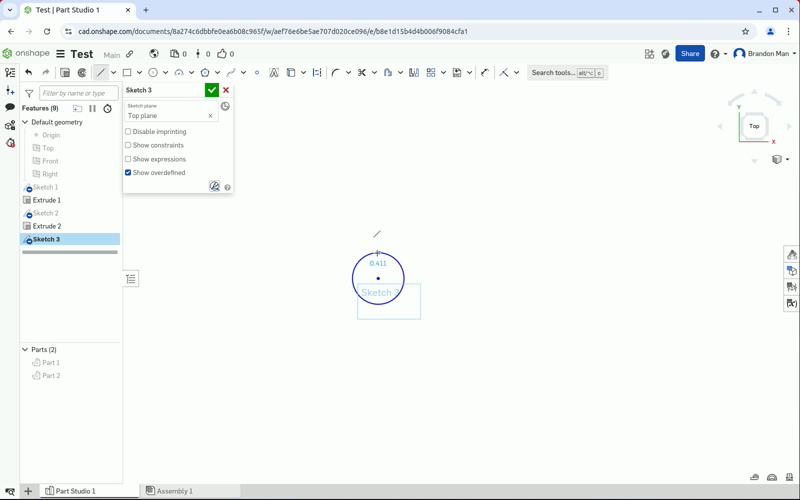
scroll(6)
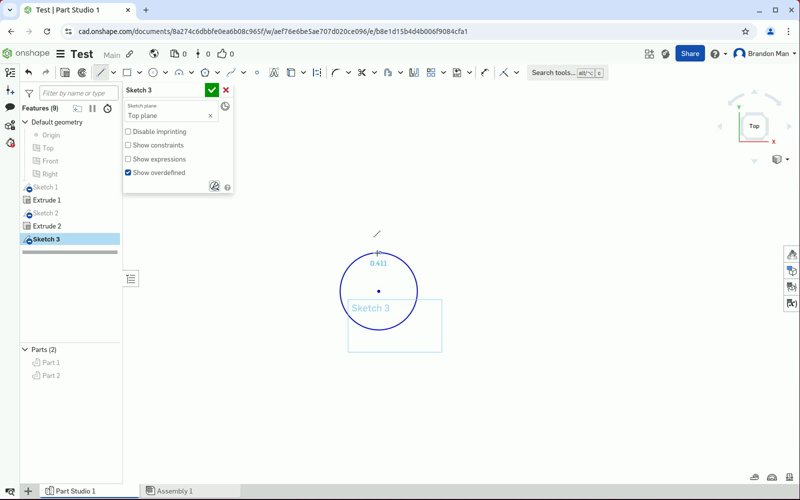
scroll(6)
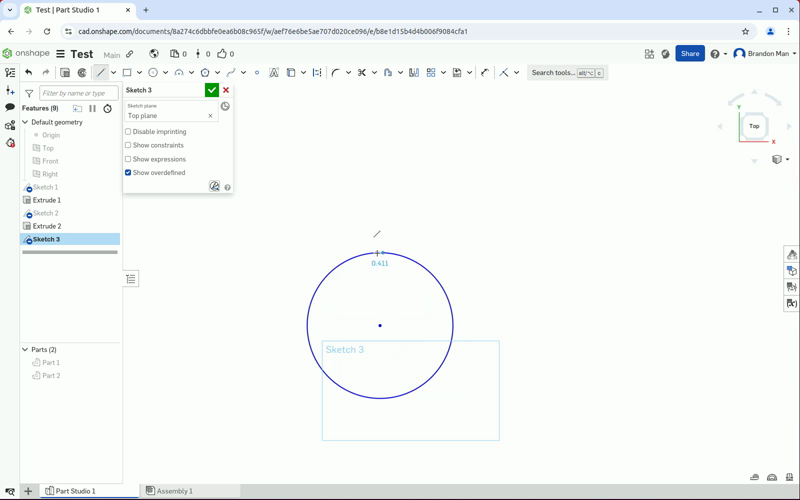
scroll(6)
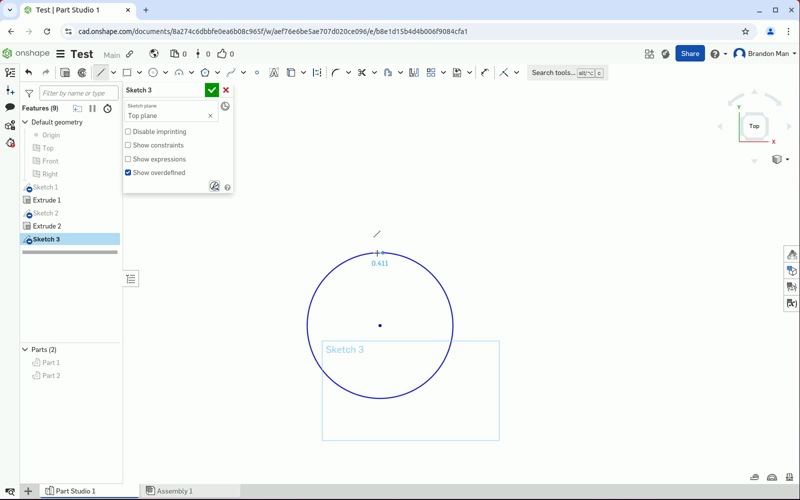
scroll(6)
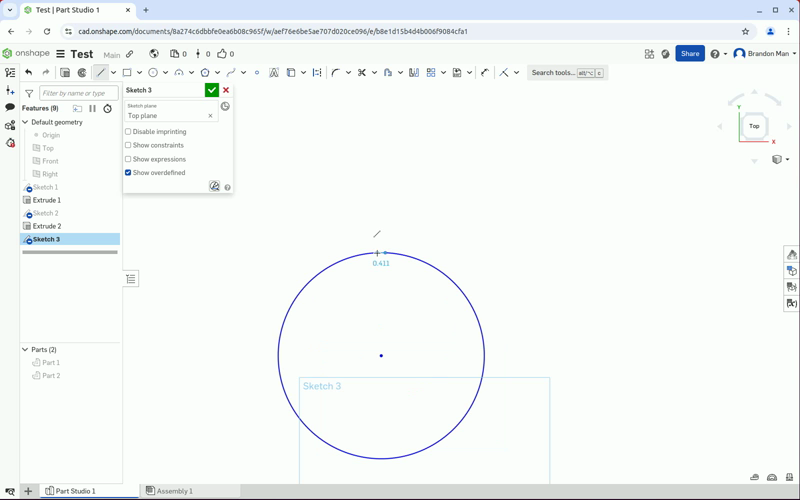
scroll(6)
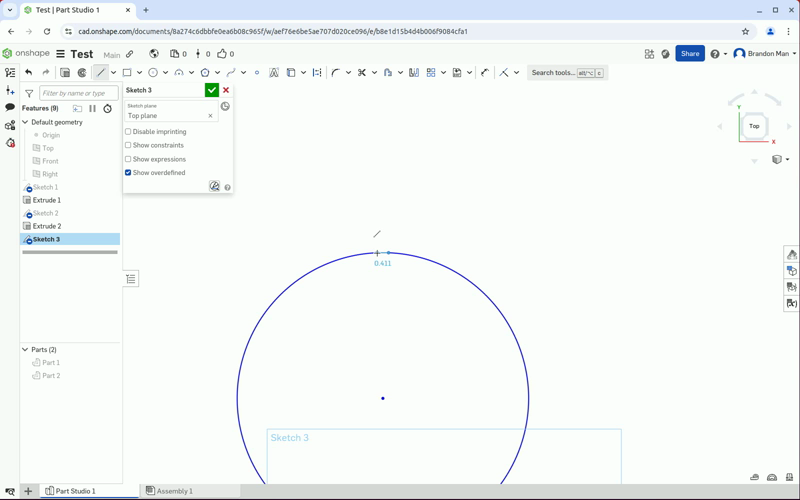
scroll(6)
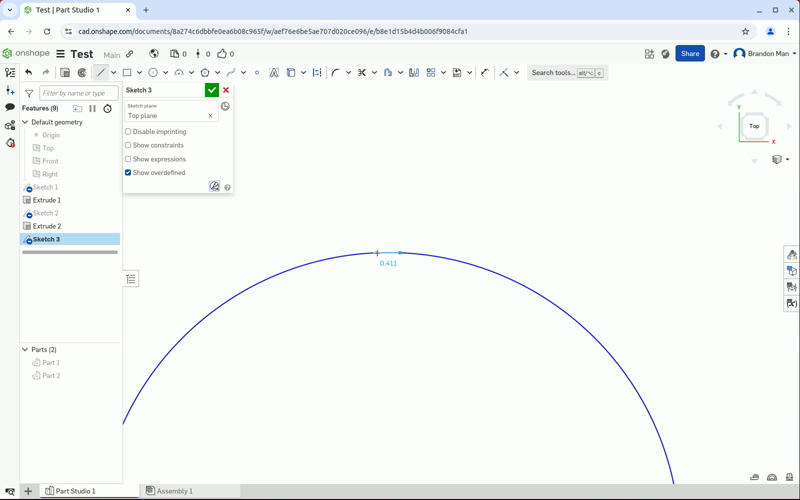
key_up(shift)
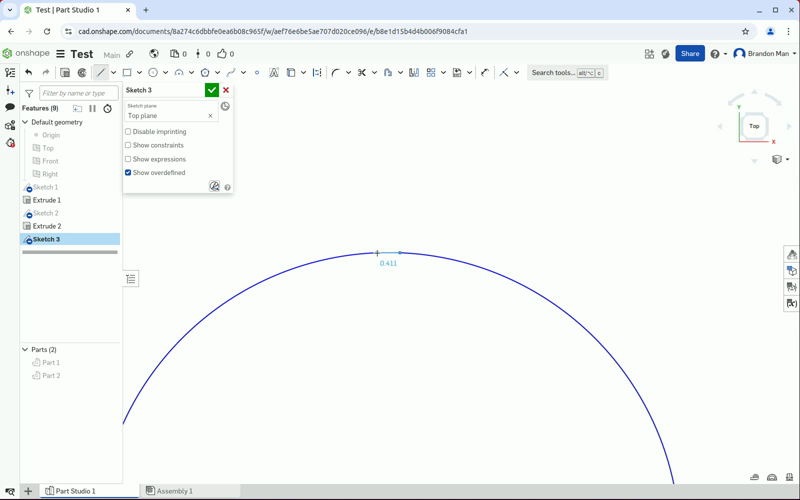
click(377, 252)
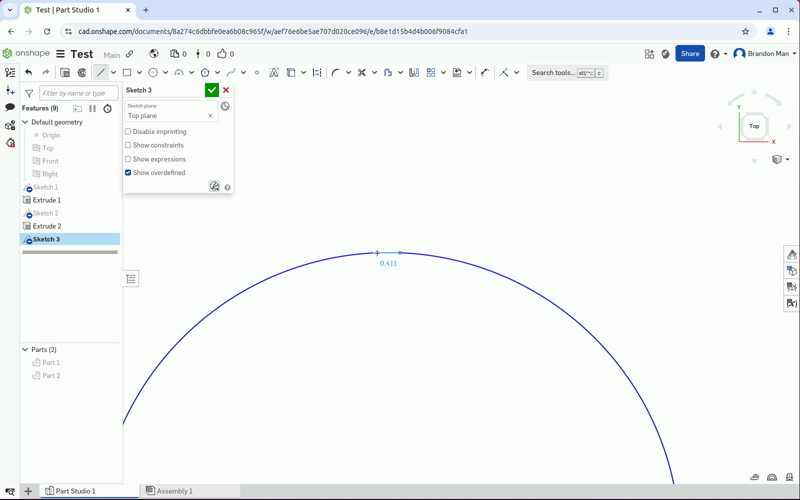
scroll(-6)
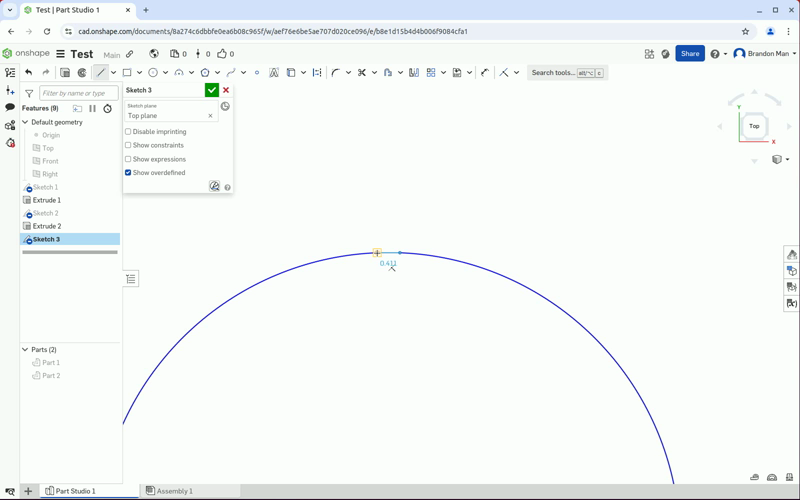
scroll(-6)
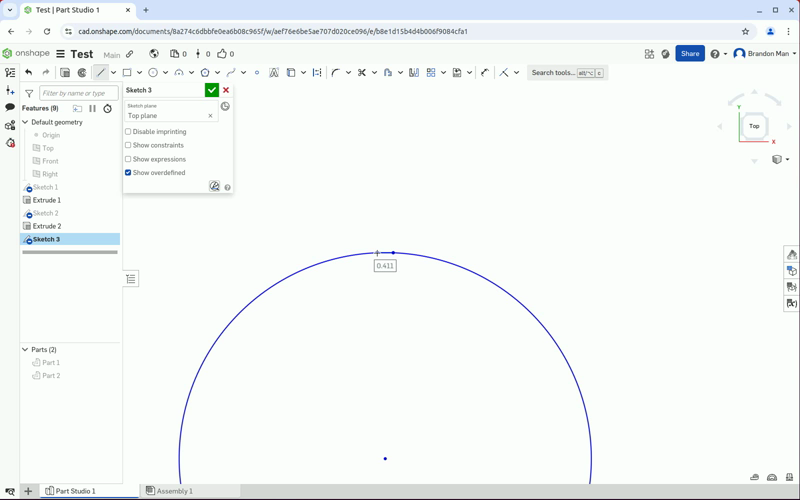
scroll(-6)
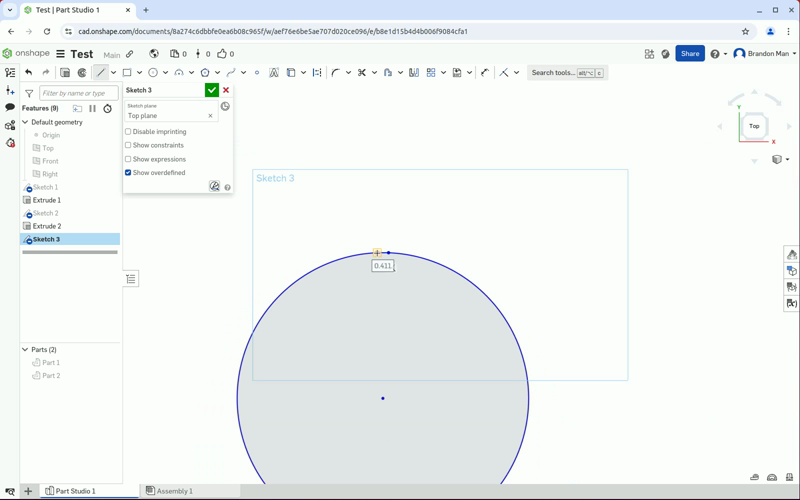
scroll(-6)
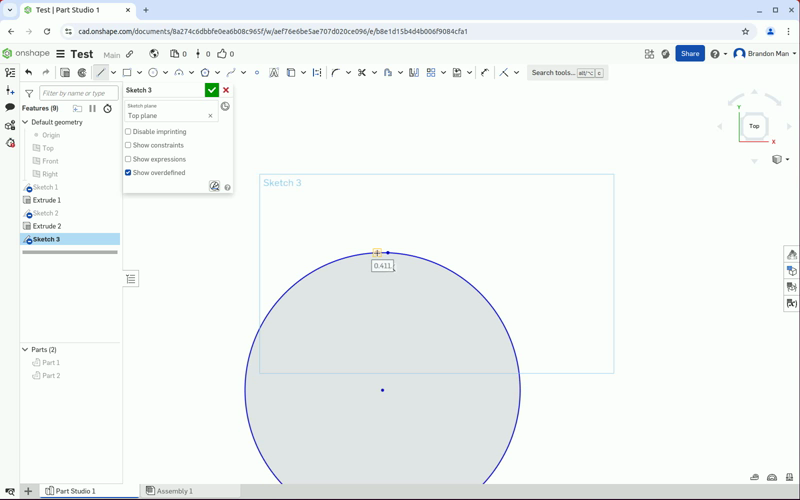
scroll(-6)
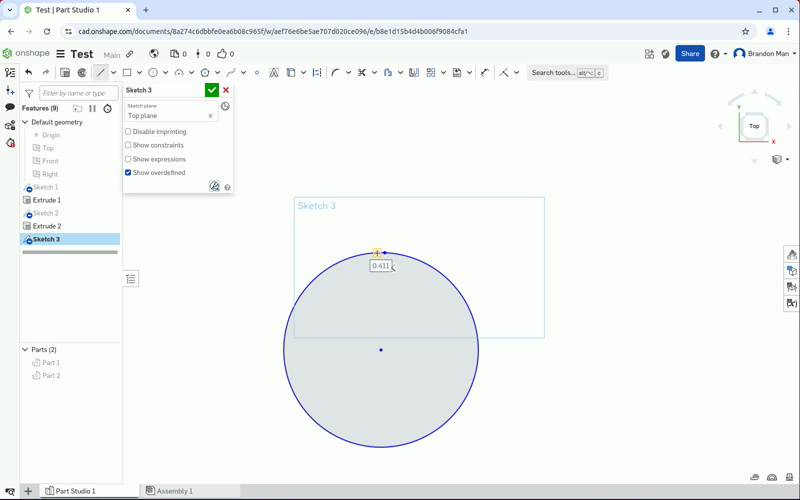
scroll(-6)
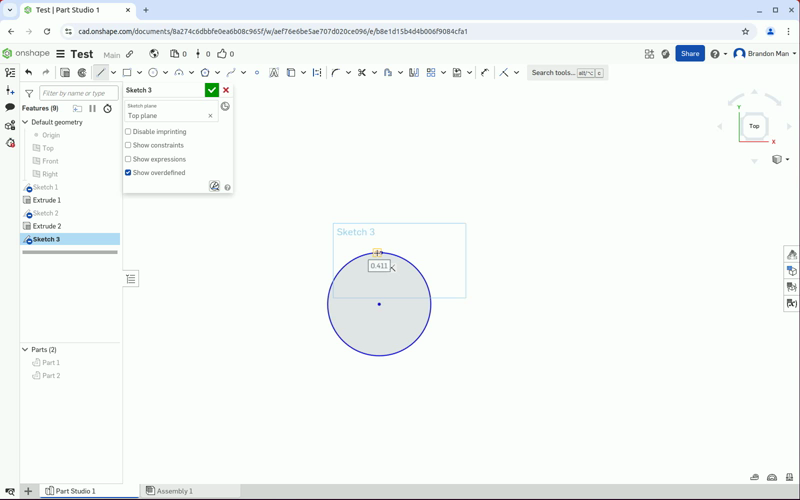
scroll(-6)
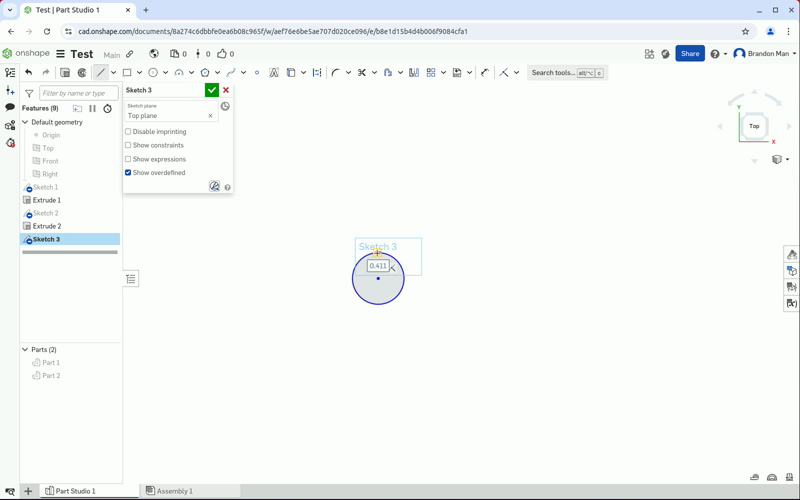
key(esc)
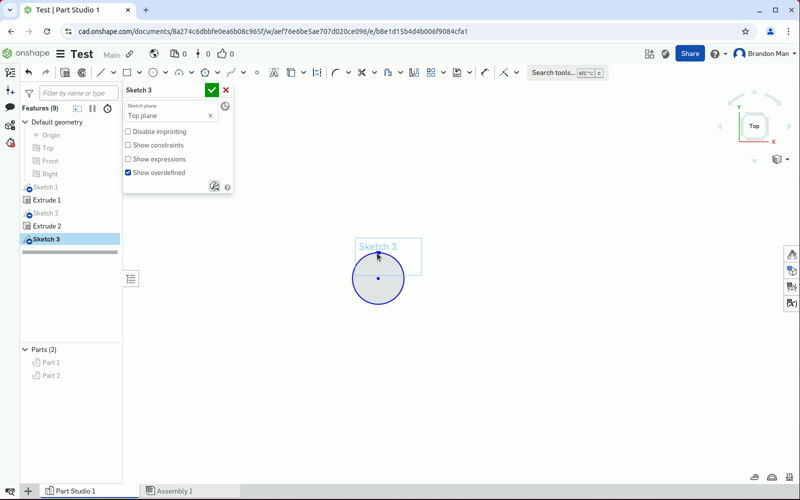
mouse_move(356, 274)
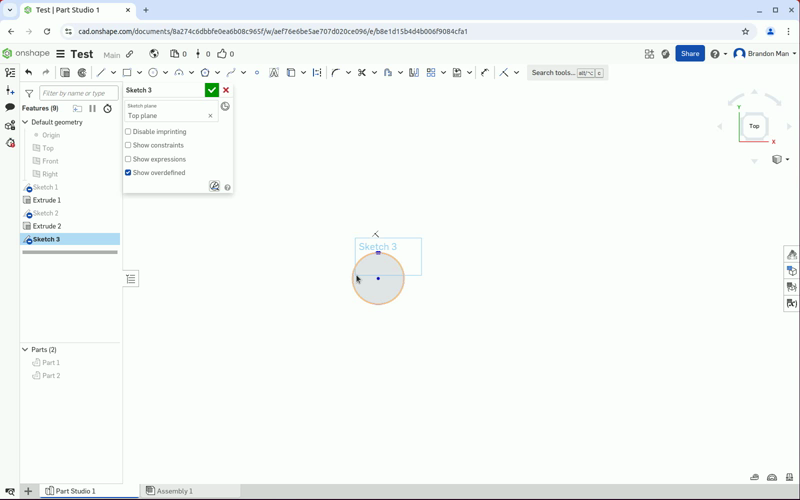
click(356, 274)
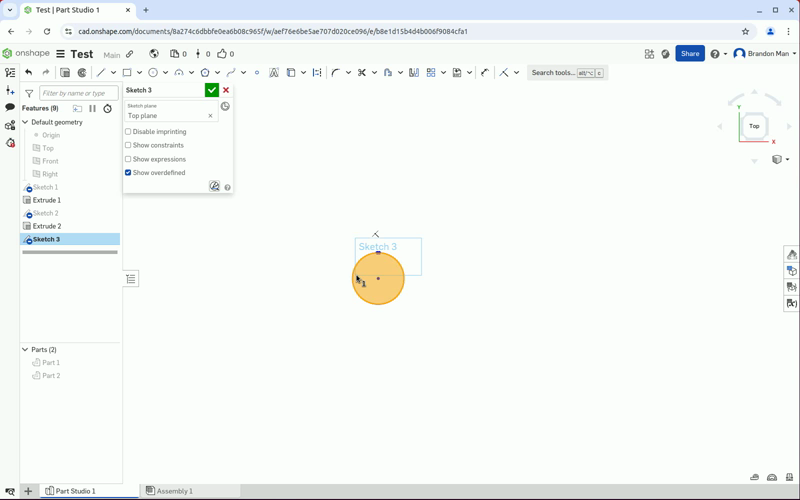
mouse_move(73, 352)
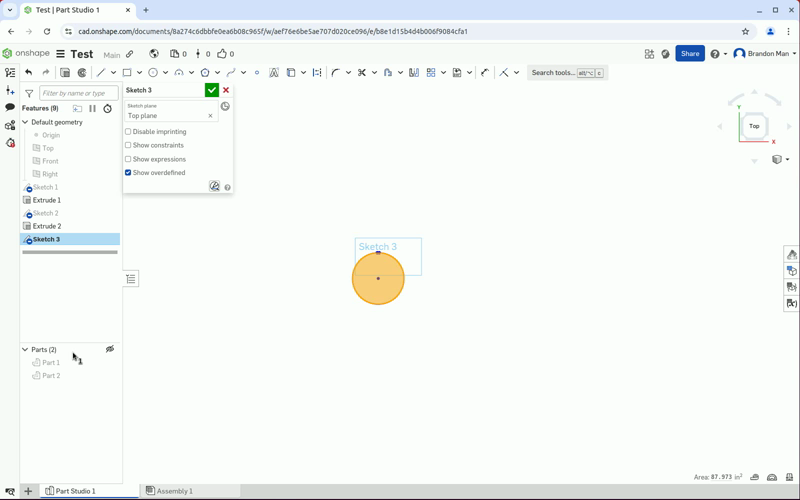
key(shift+y)
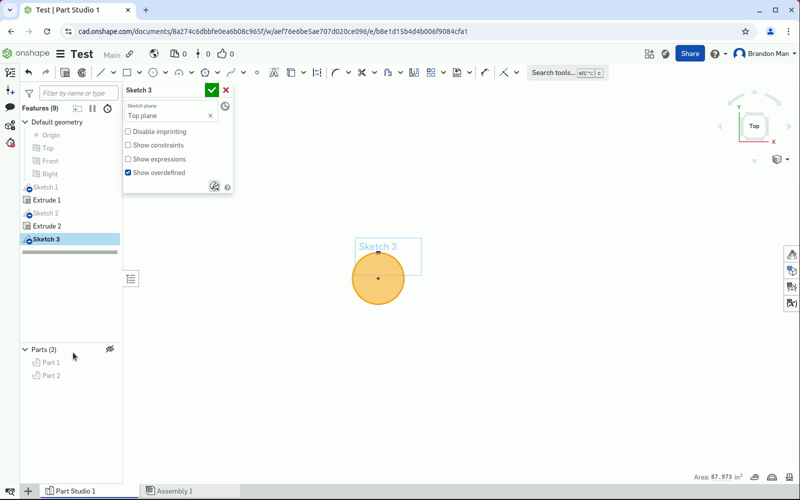
key(shift+e)
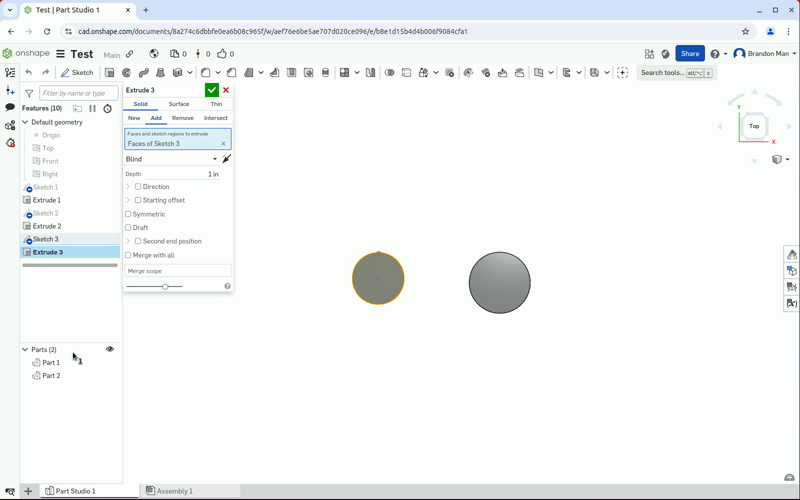
mouse_move(143, 106)
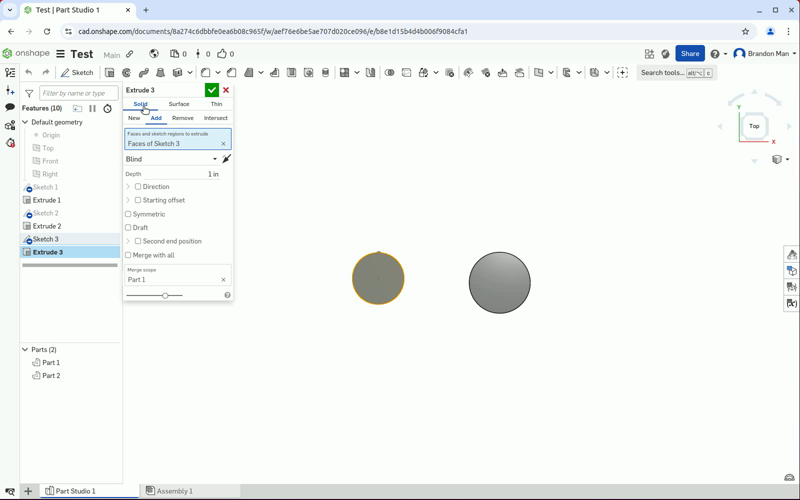
click(143, 106)
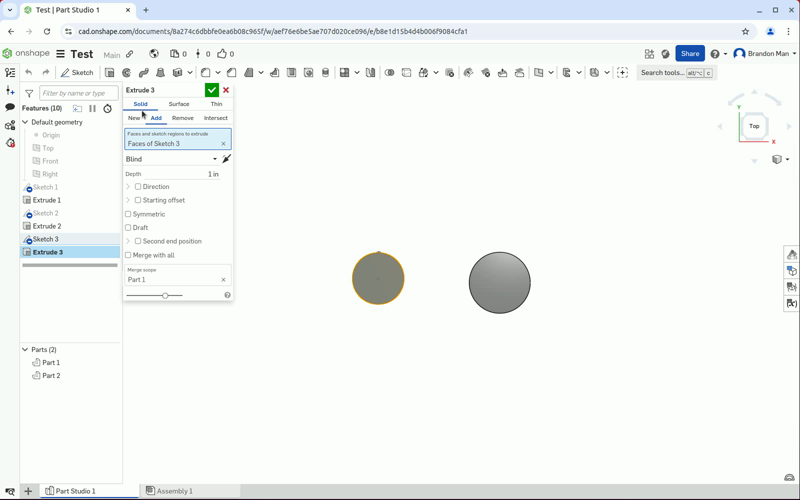
mouse_move(137, 120)
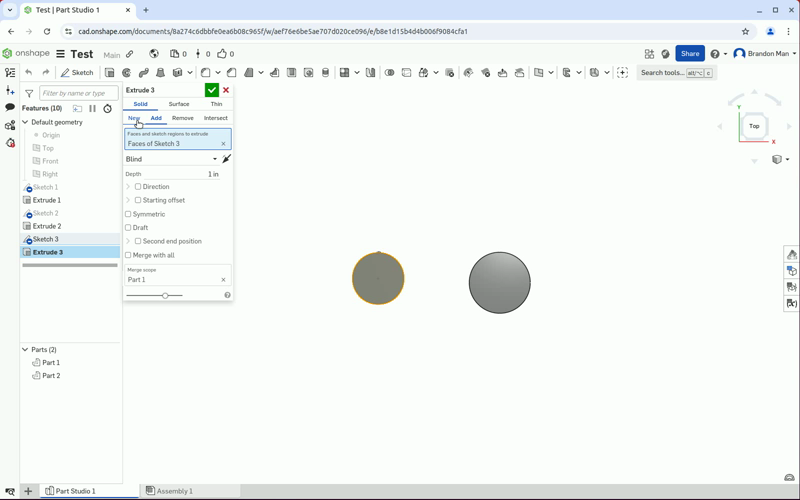
click(137, 120)
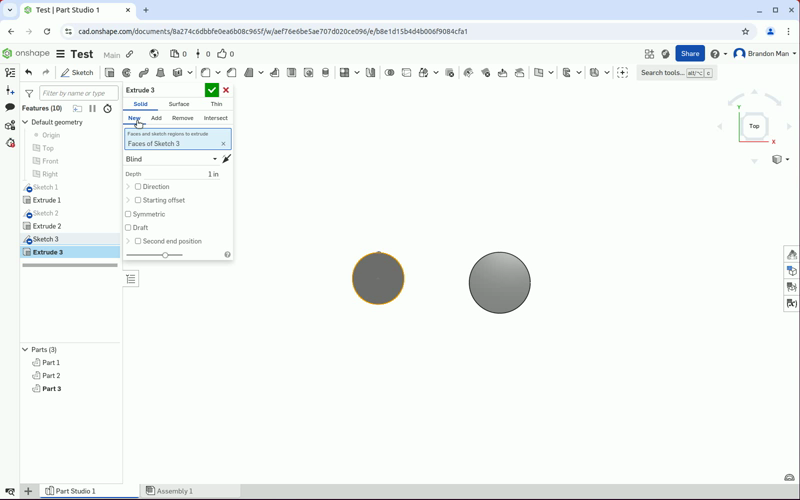
key(tab, 4)
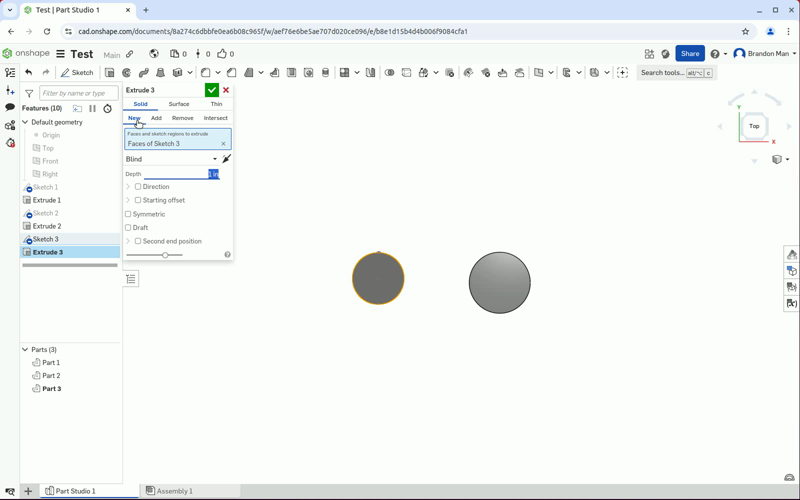
text(6.258)
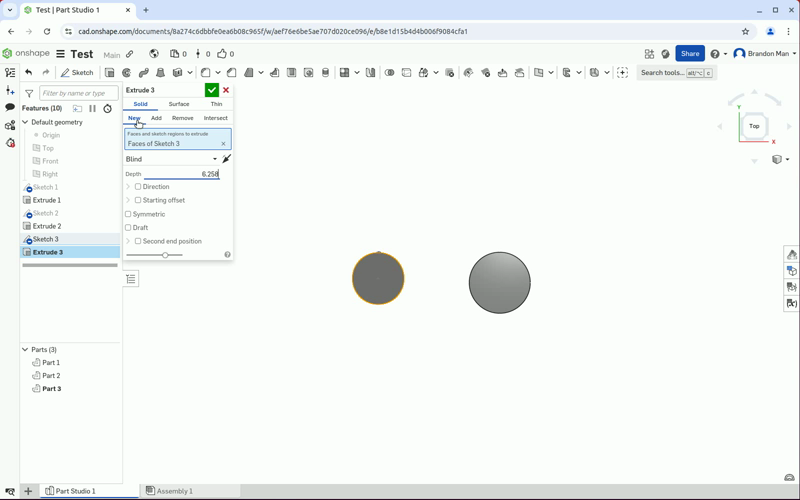
key(enter)
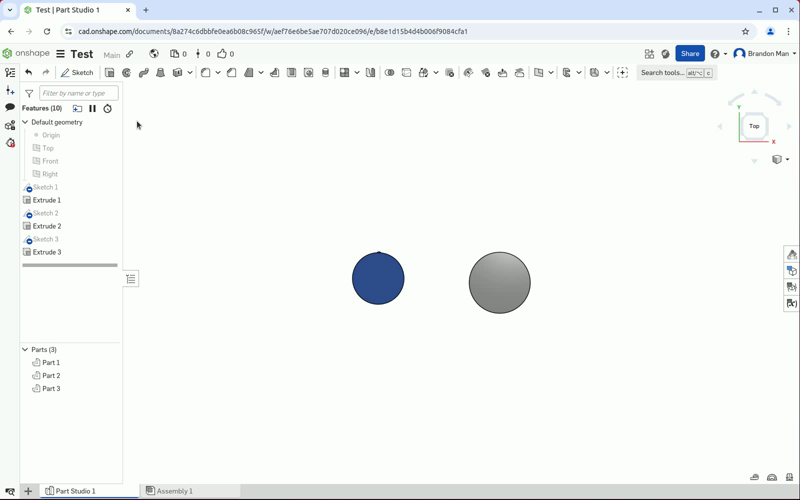
key(shift+h)
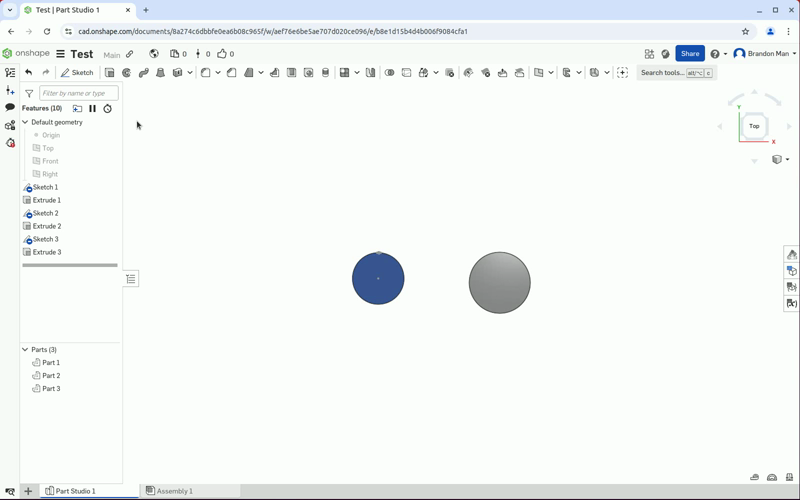
key(shift+h)
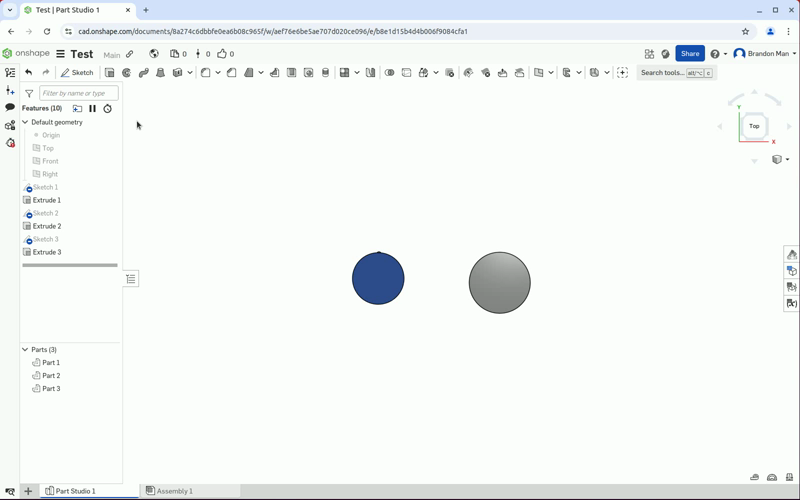
mouse_move(73, 189)
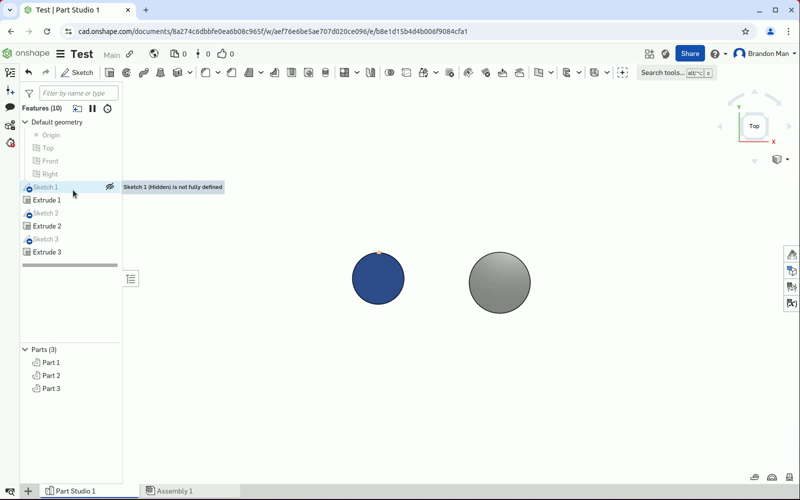
click(73, 189)
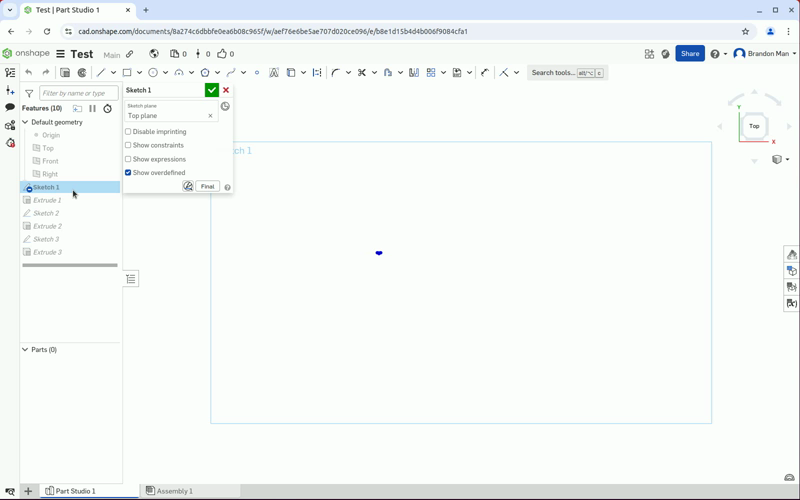
mouse_move(229, 92)
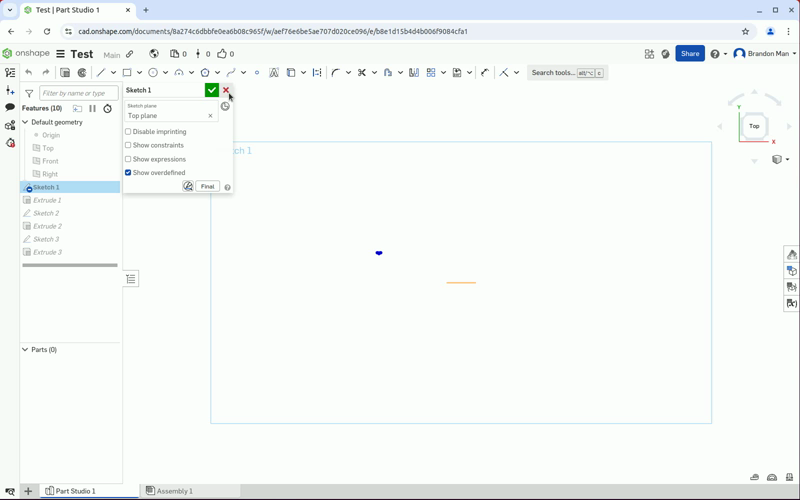
click(229, 92)
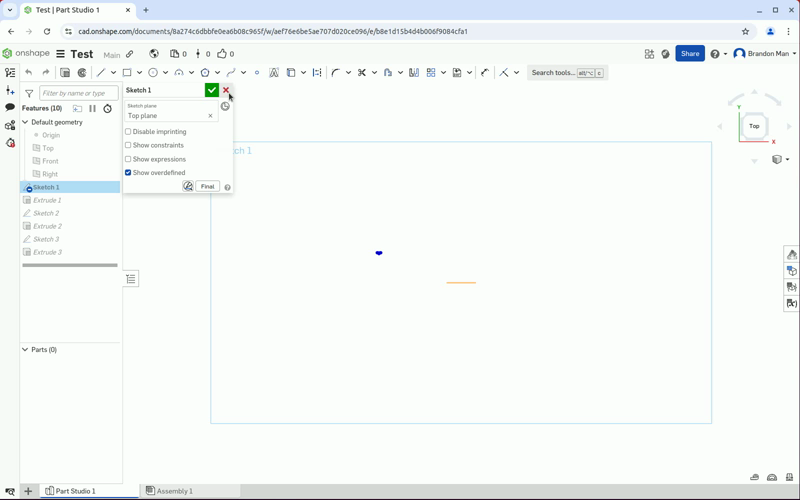
key(shift+s)
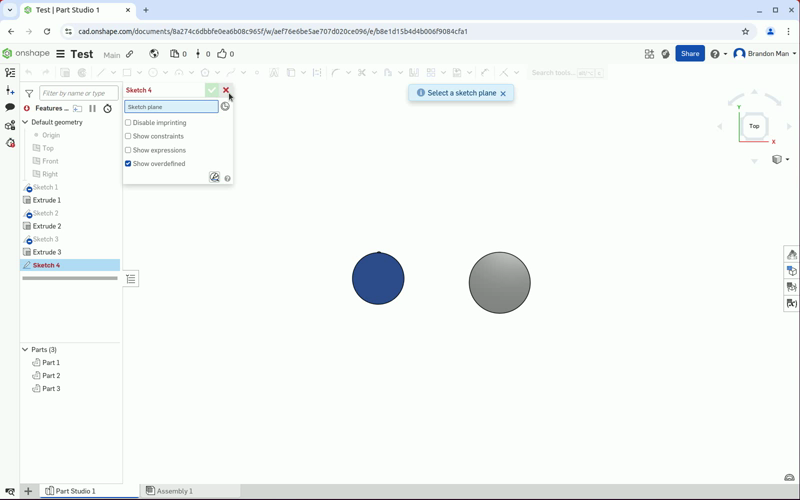
mouse_move(73, 150)
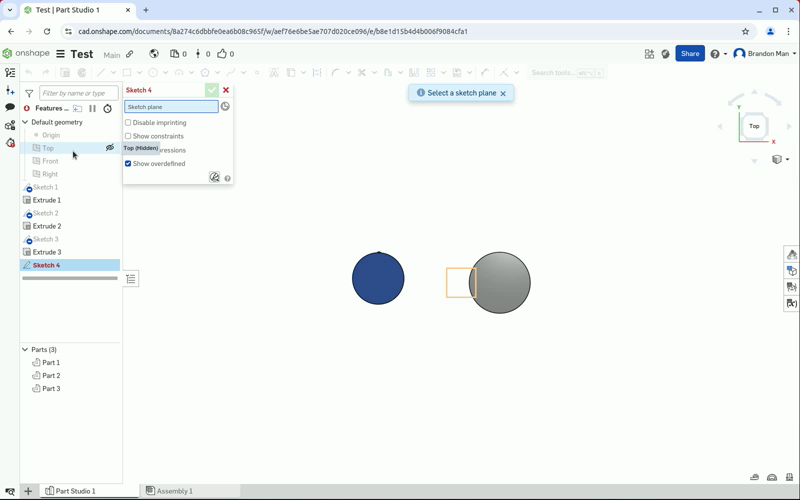
click(73, 150)
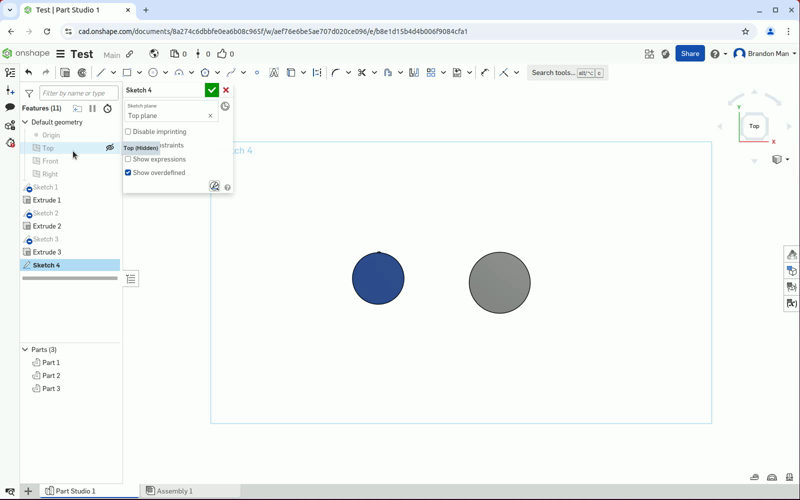
mouse_move(73, 352)
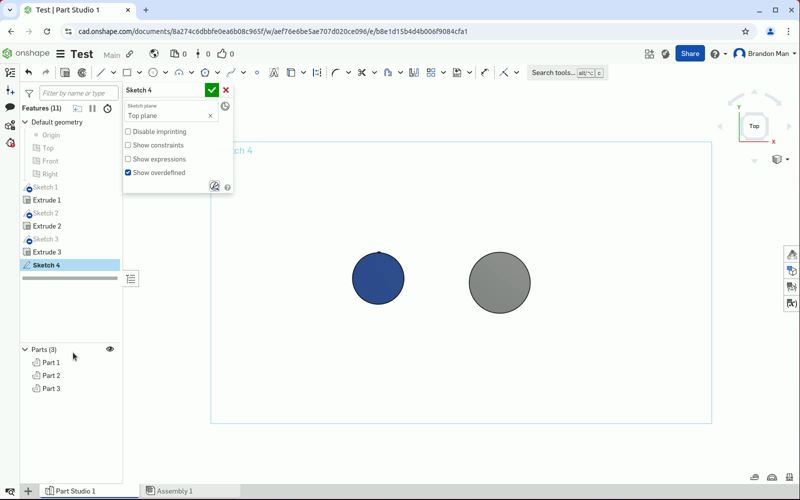
key(y)
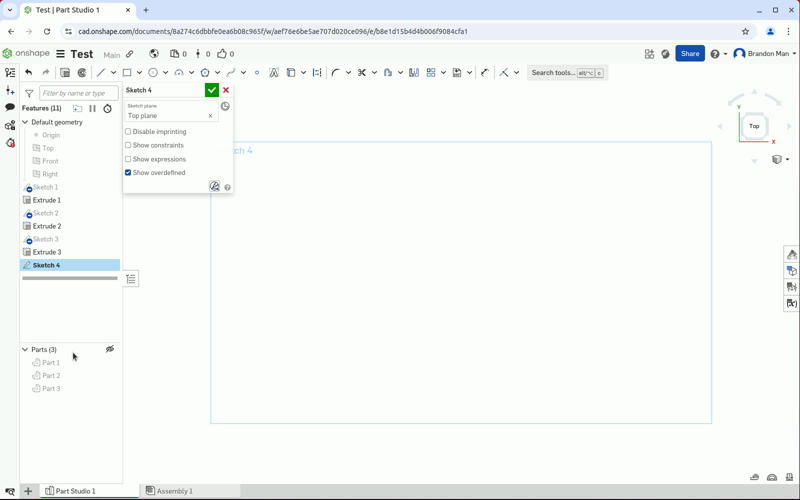
key(l)
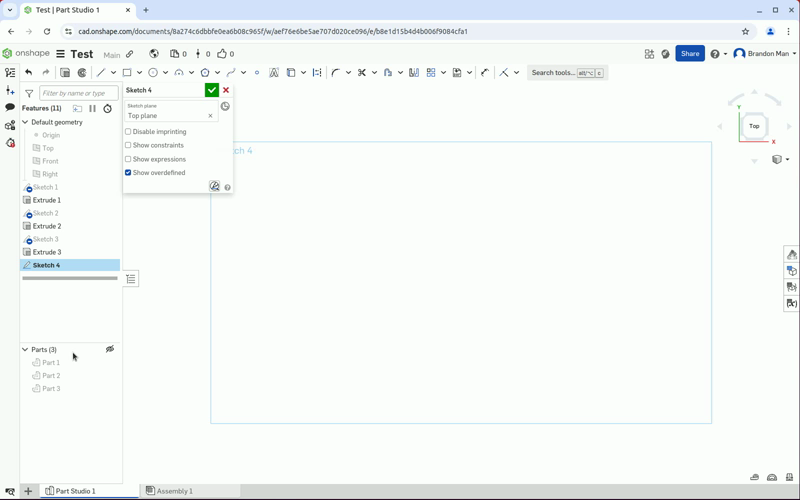
key_down(shift)
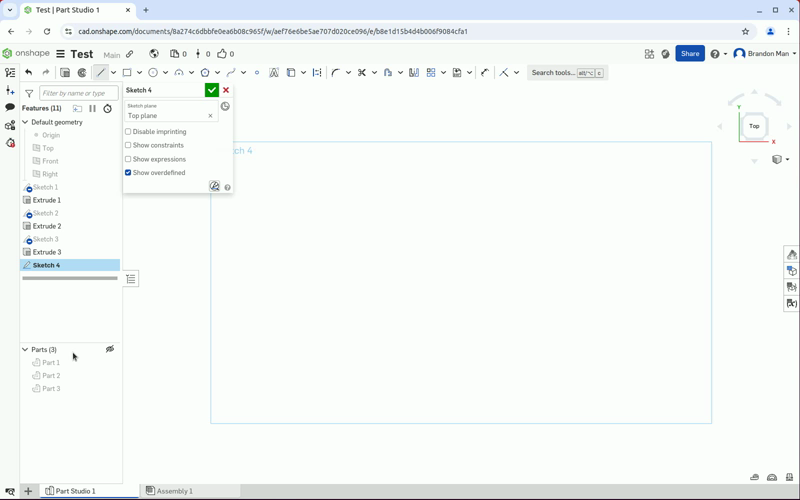
mouse_move(378, 313)
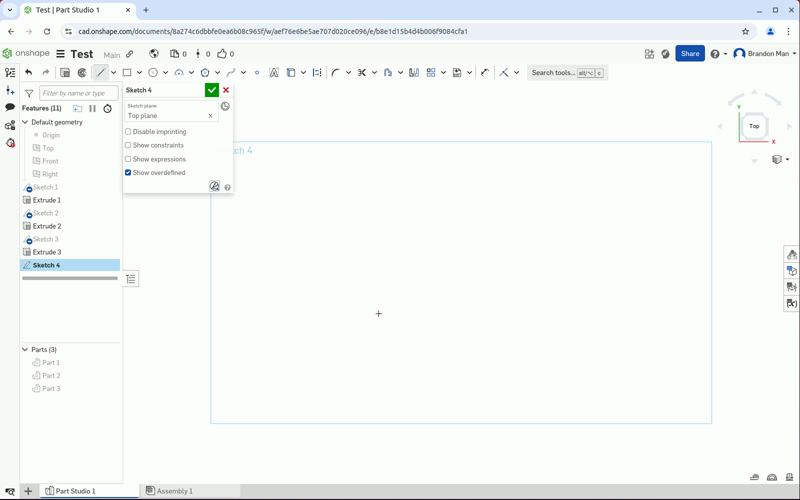
click(378, 313)
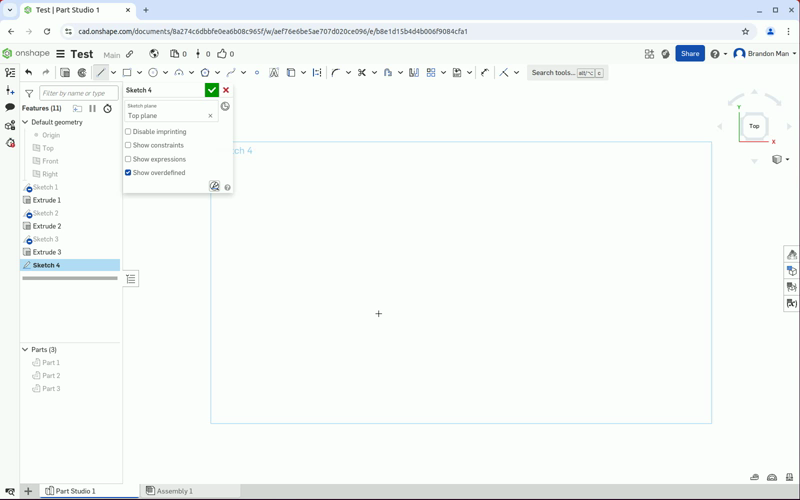
key_up(shift)
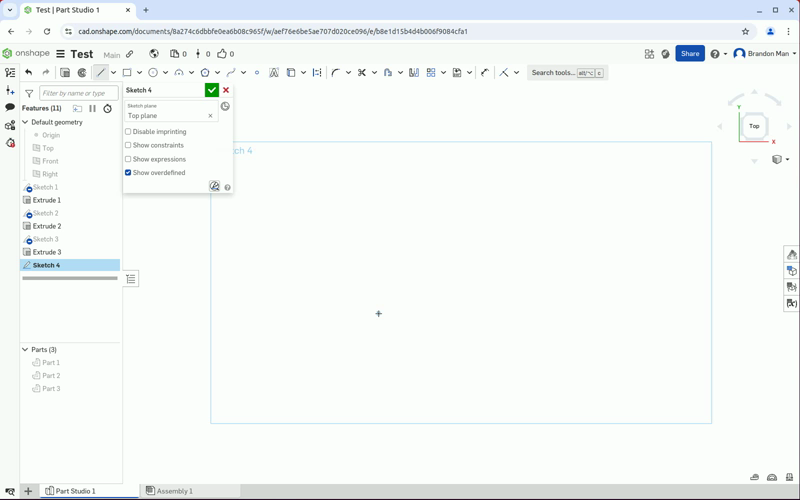
key_down(shift)
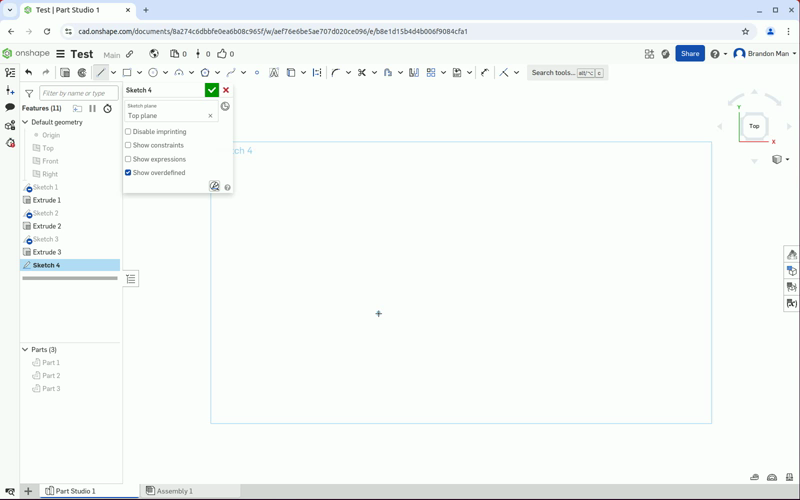
mouse_move(499, 313)
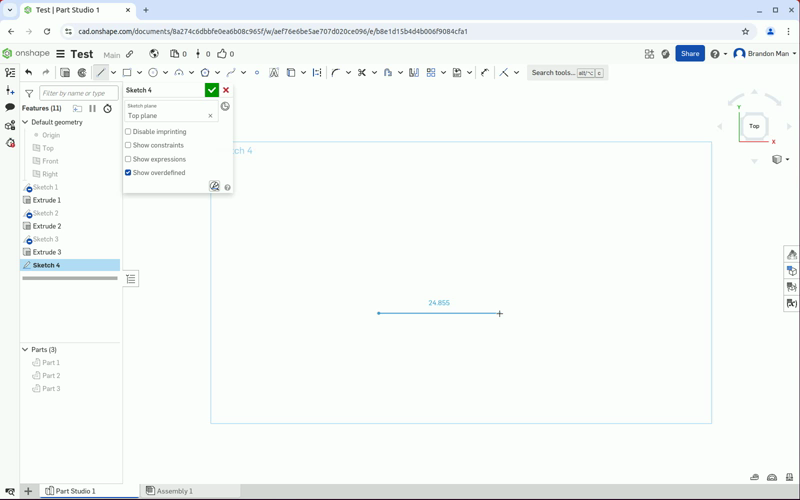
click(499, 313)
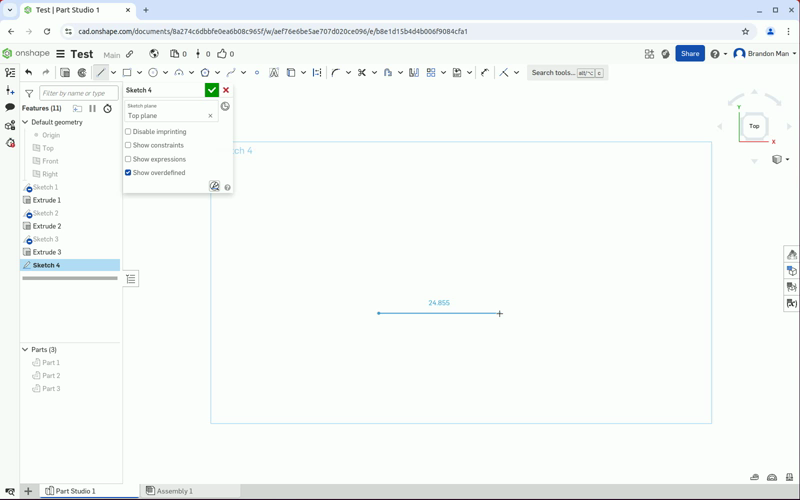
key_up(shift)
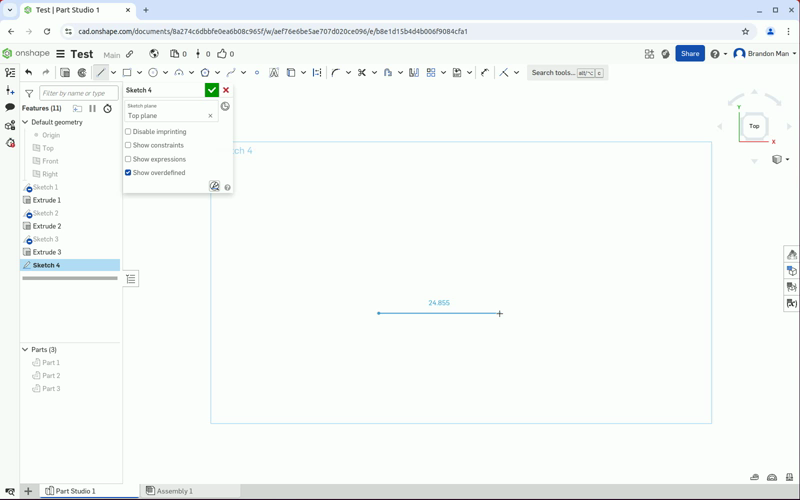
key(esc)
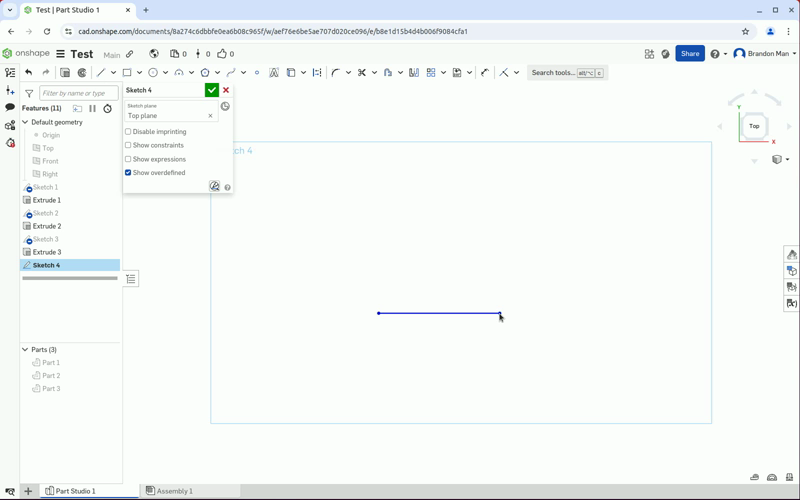
key(a)
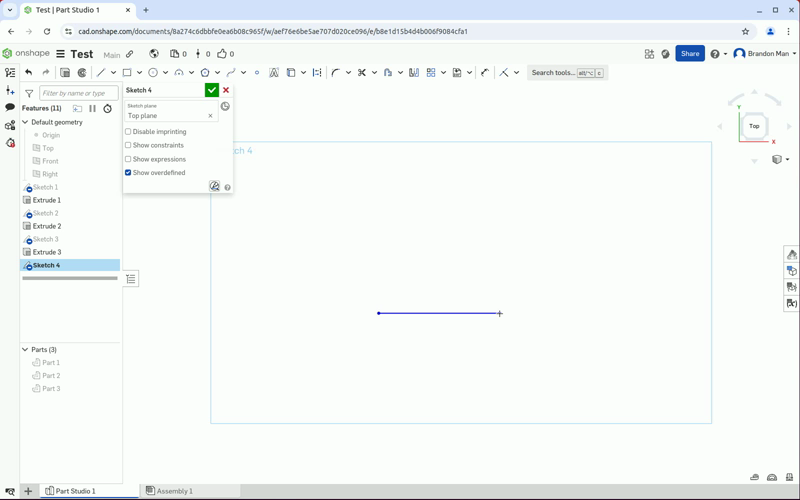
mouse_move(499, 313)
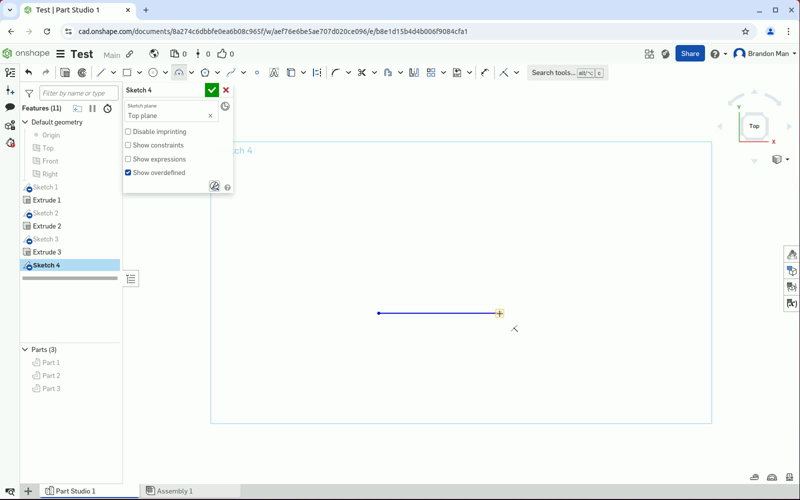
click(499, 313)
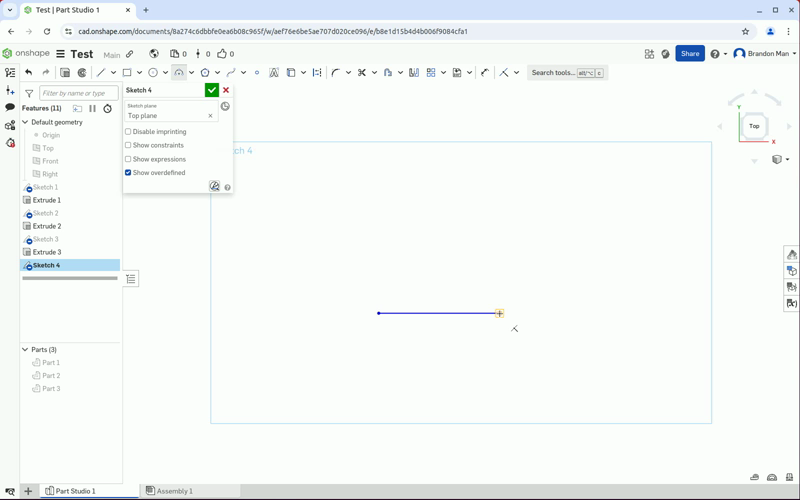
key_down(shift)
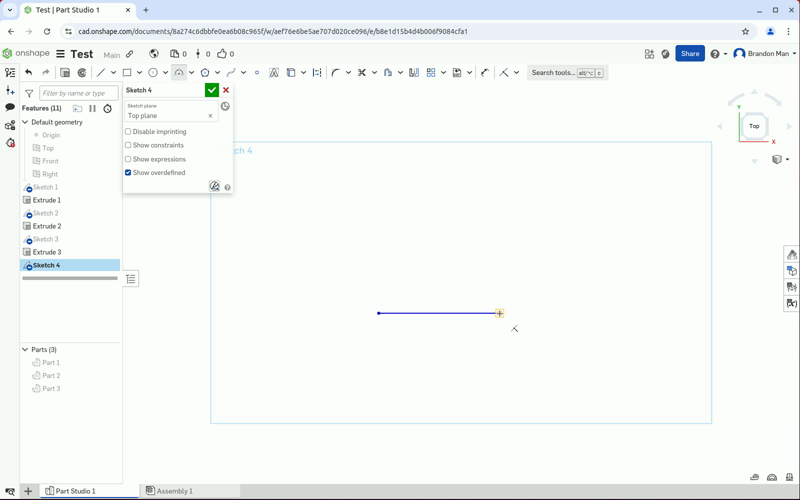
mouse_move(499, 252)
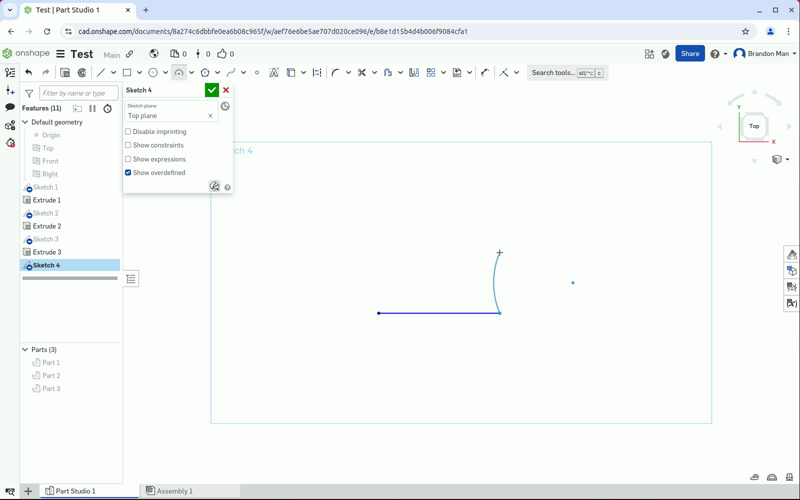
click(499, 252)
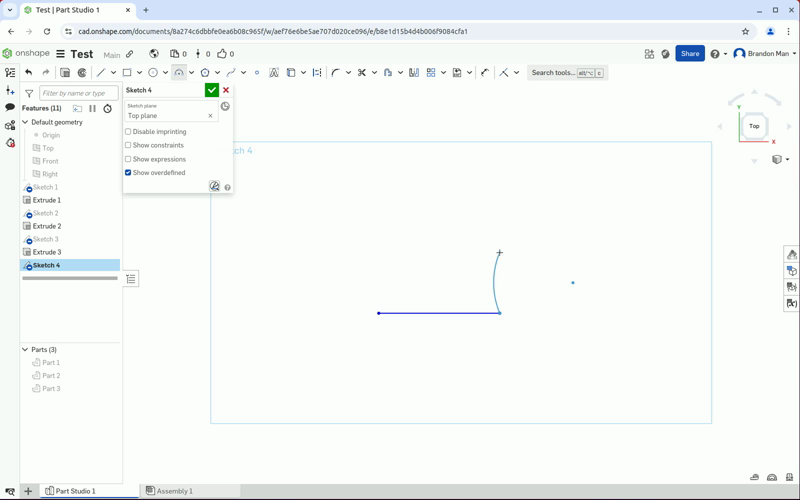
mouse_move(468, 282)
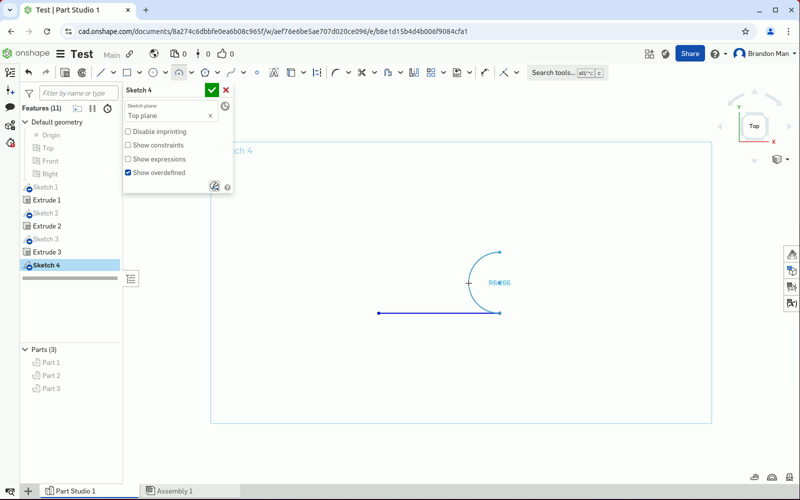
click(468, 282)
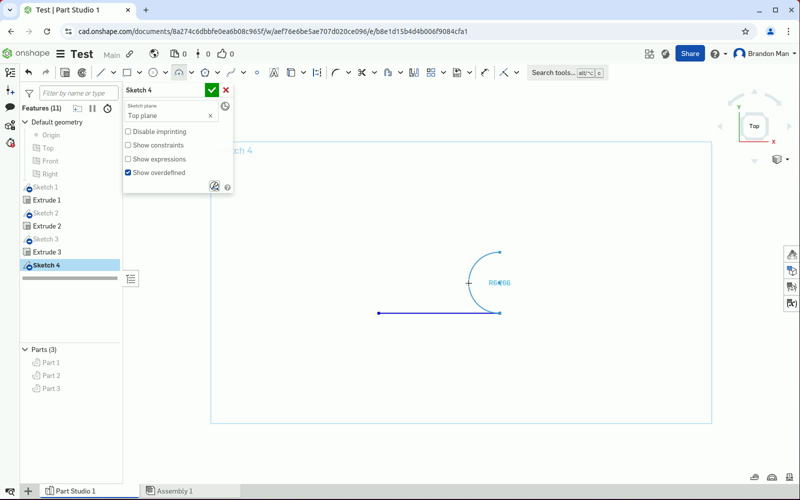
key_up(shift)
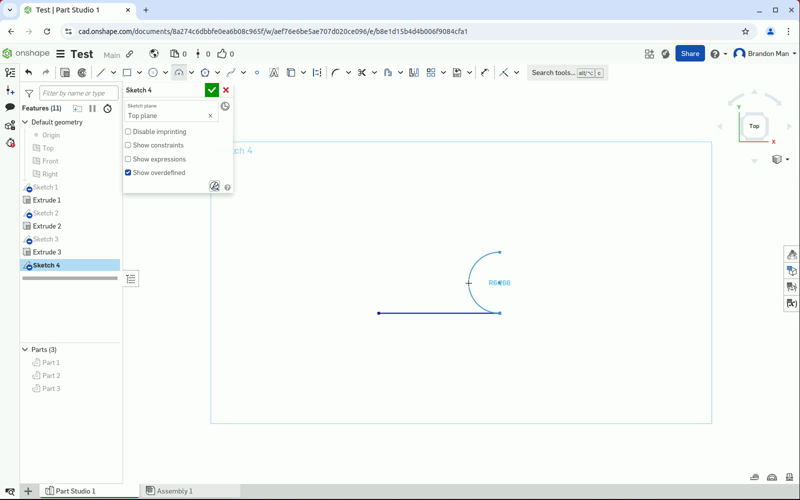
key(esc)
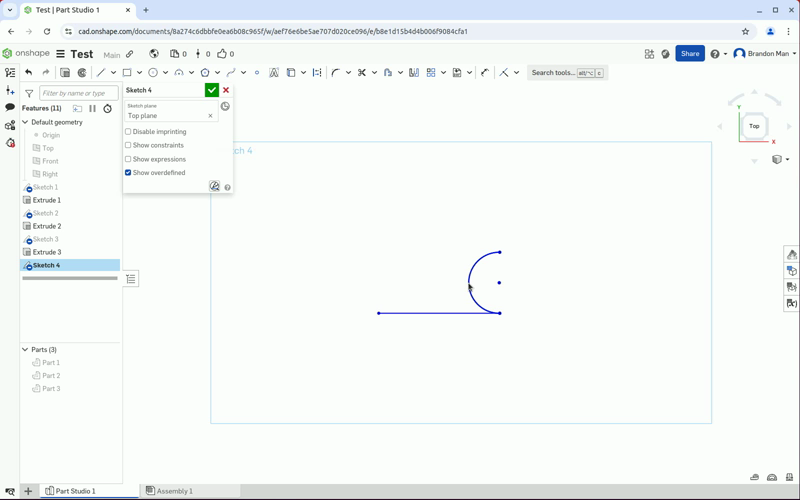
key(l)
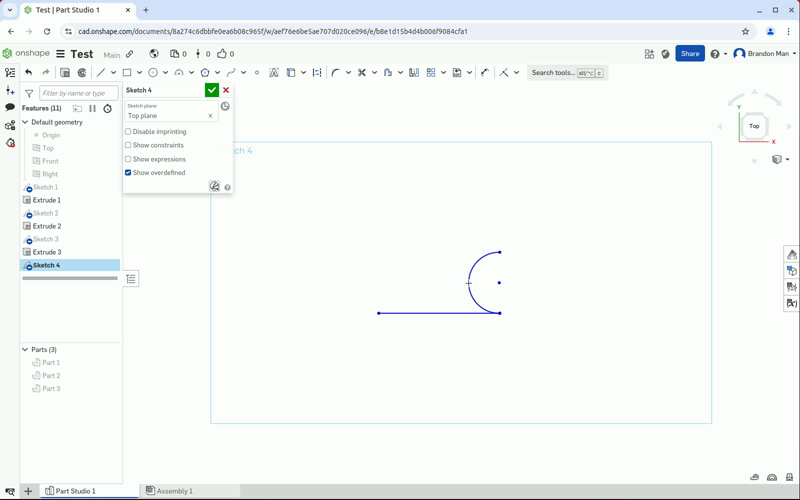
mouse_move(499, 252)
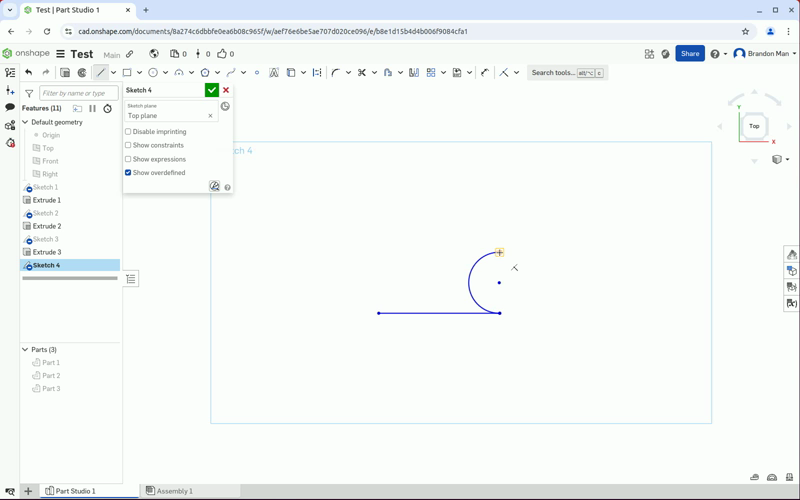
click(499, 252)
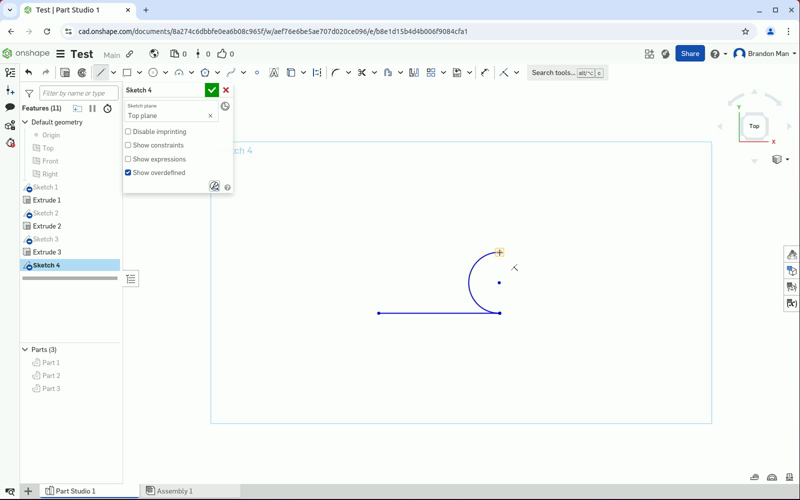
key_down(shift)
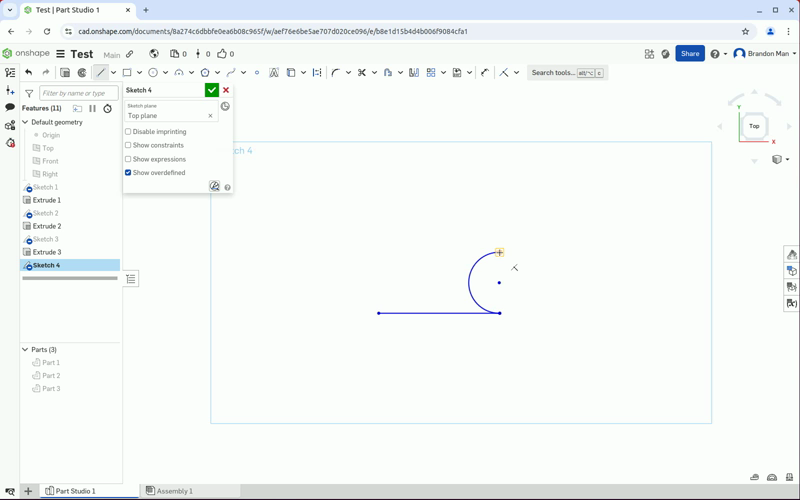
mouse_move(380, 253)
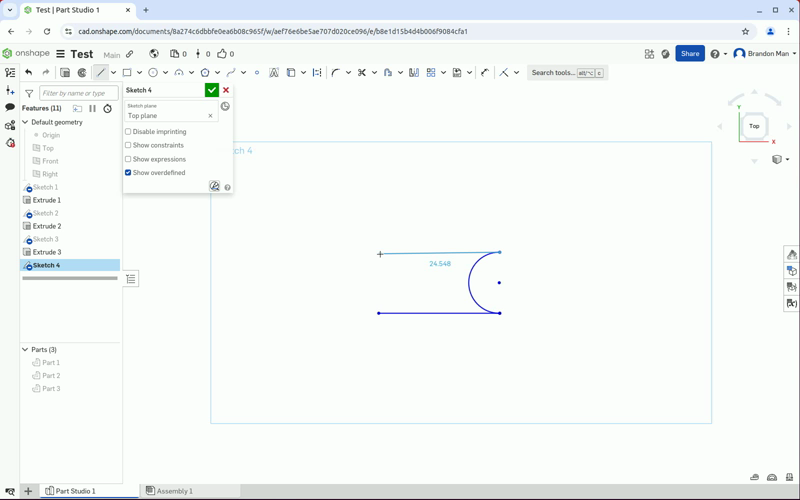
click(380, 253)
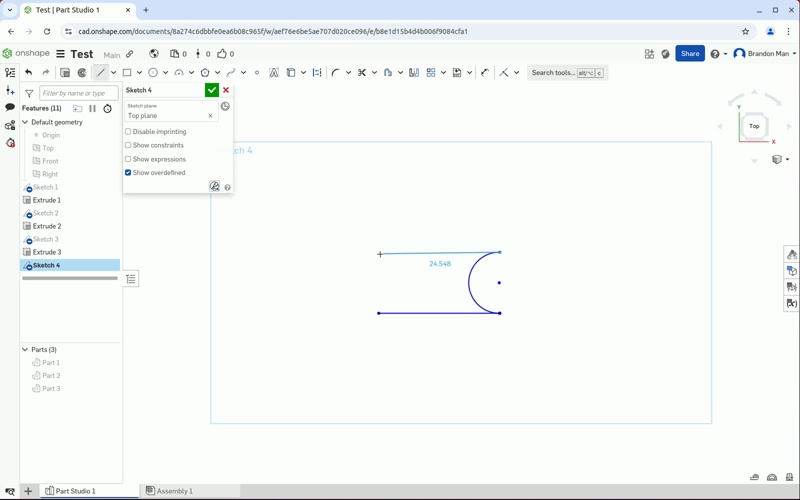
key_up(shift)
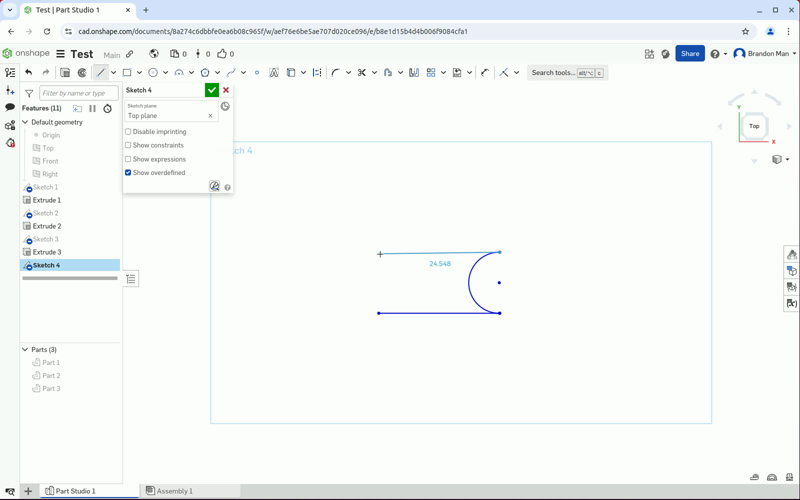
key(esc)
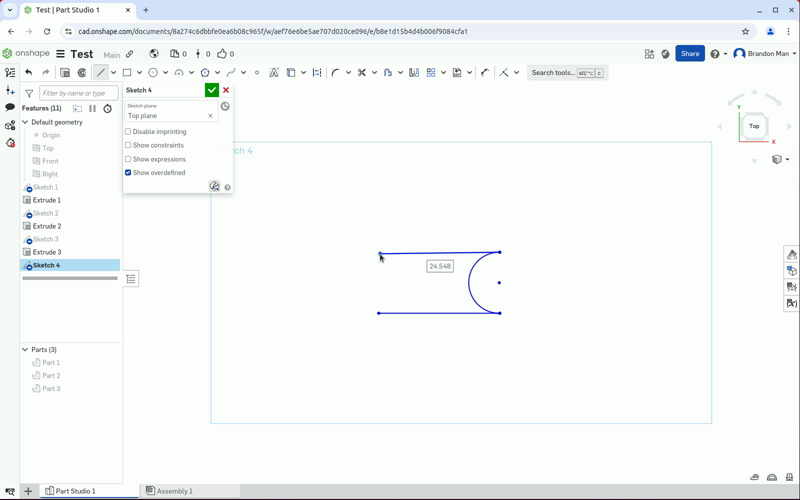
key(a)
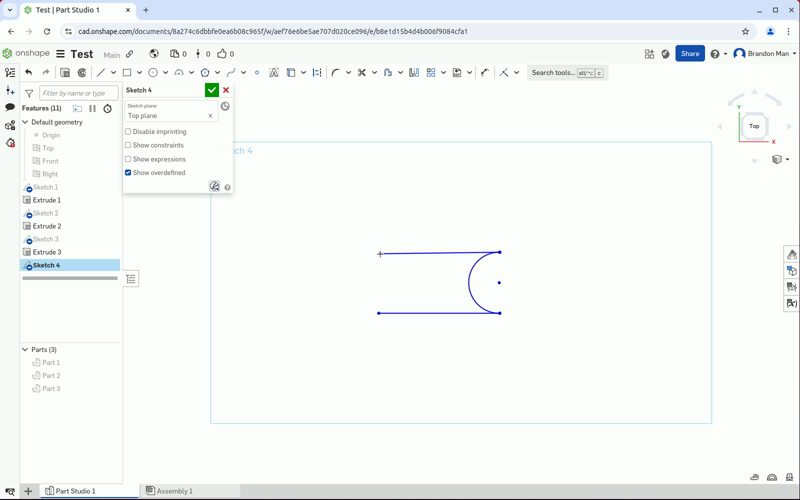
mouse_move(380, 253)
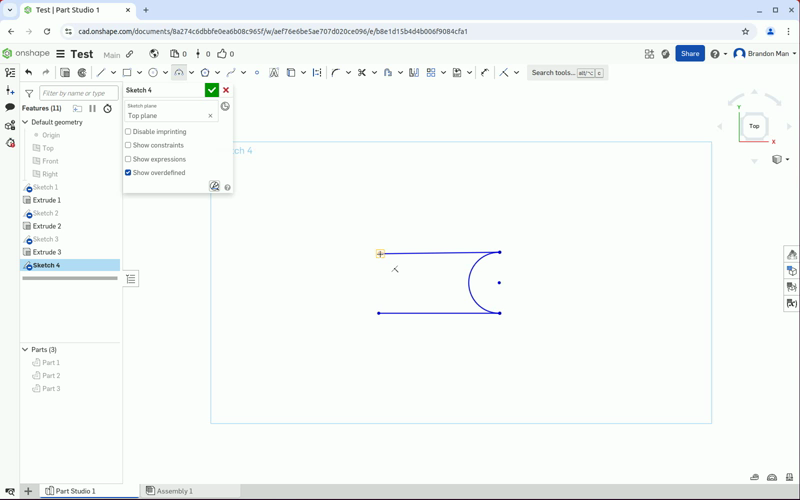
click(380, 253)
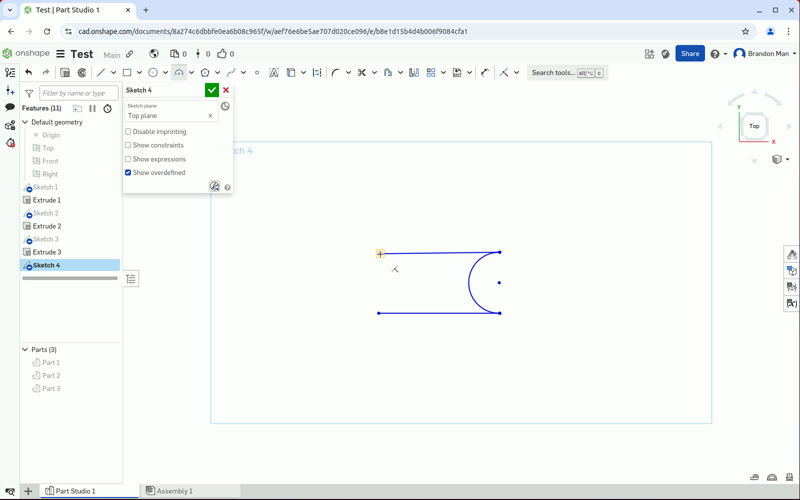
mouse_move(378, 313)
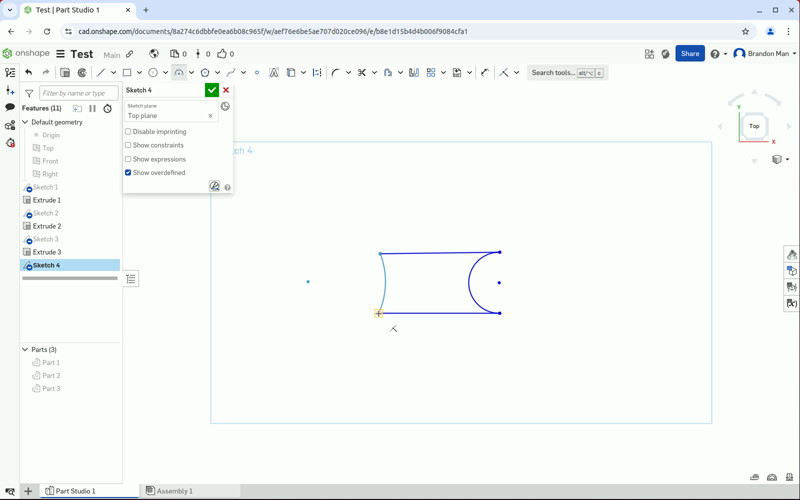
click(378, 313)
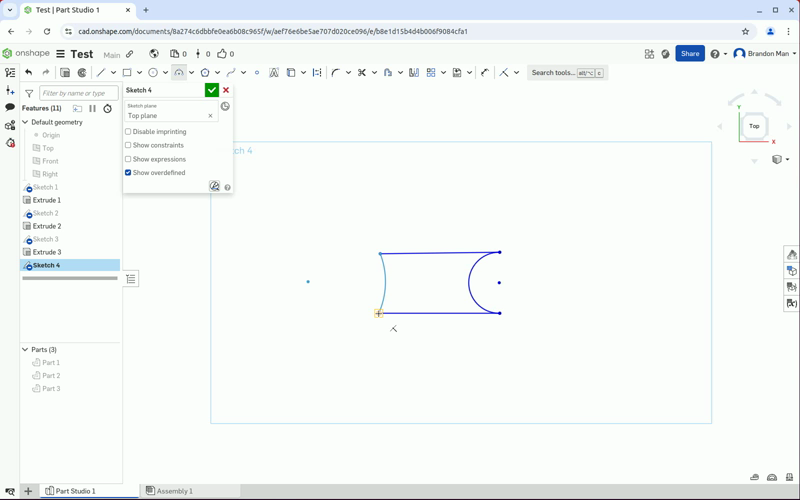
key_down(shift)
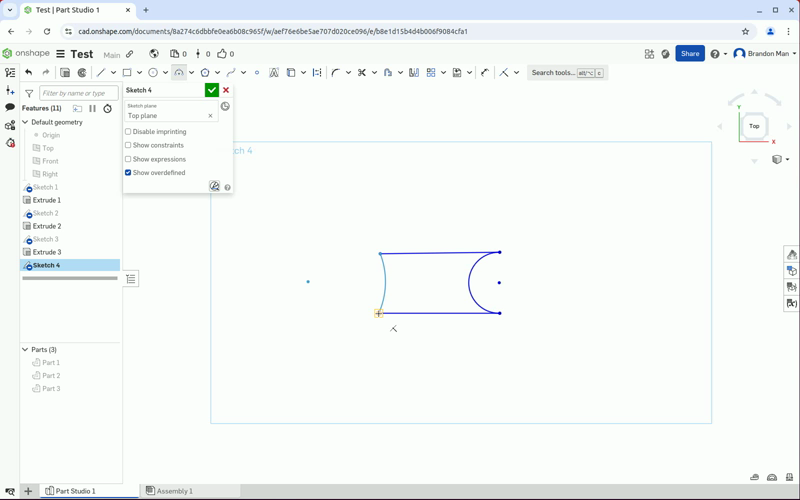
mouse_move(408, 284)
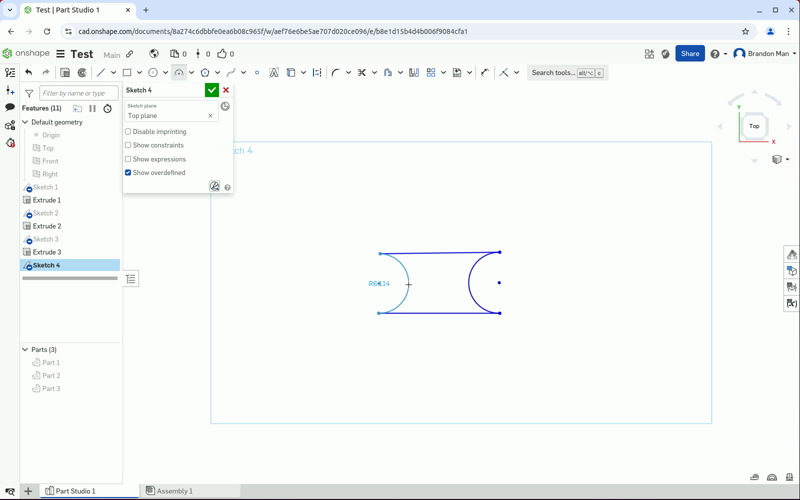
click(408, 284)
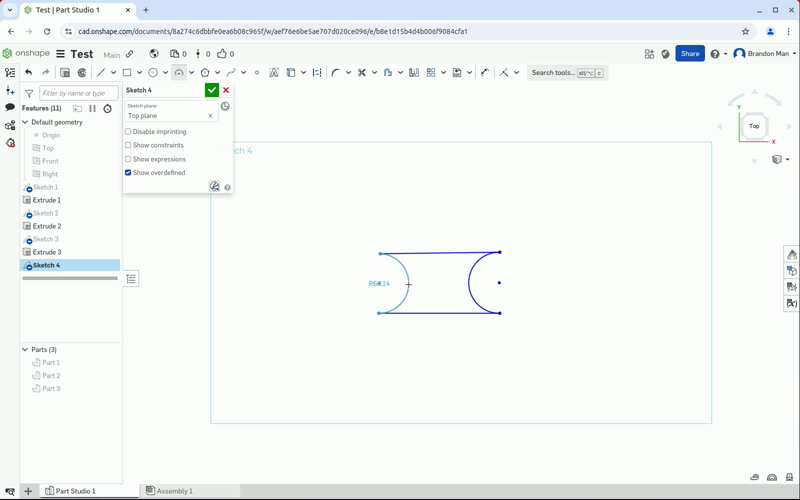
key_up(shift)
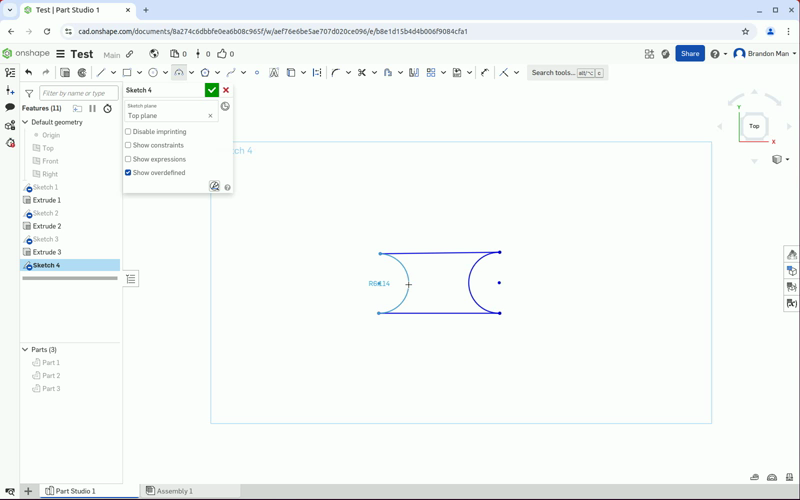
key(esc)
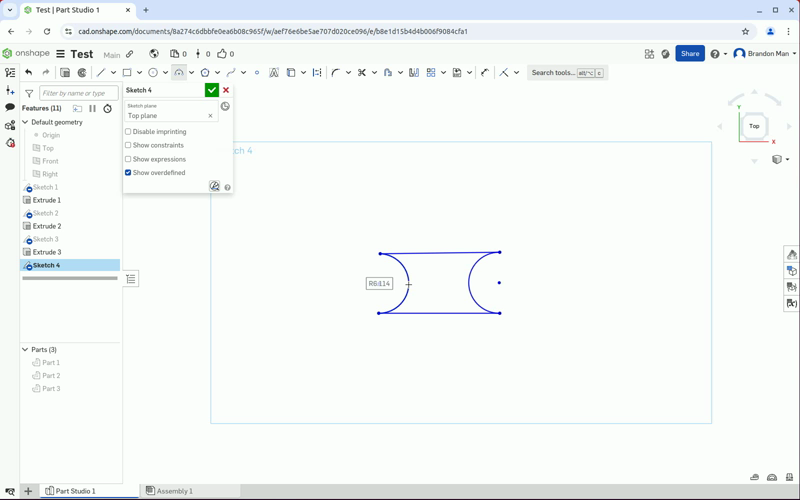
mouse_move(450, 275)
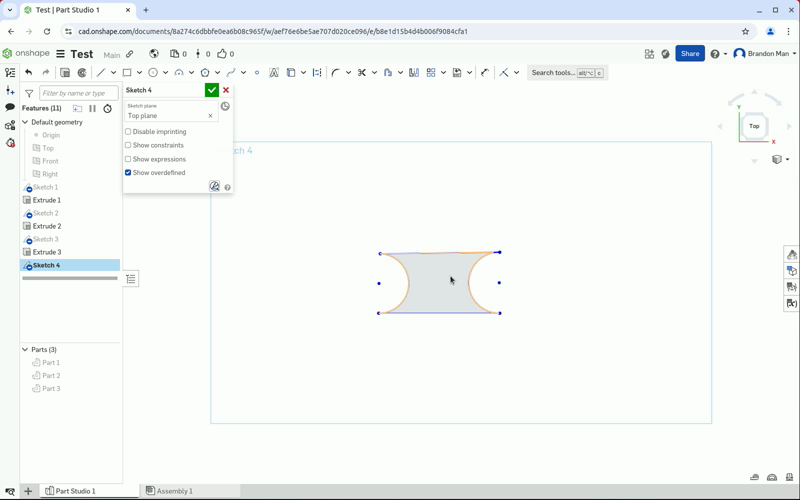
scroll(6)
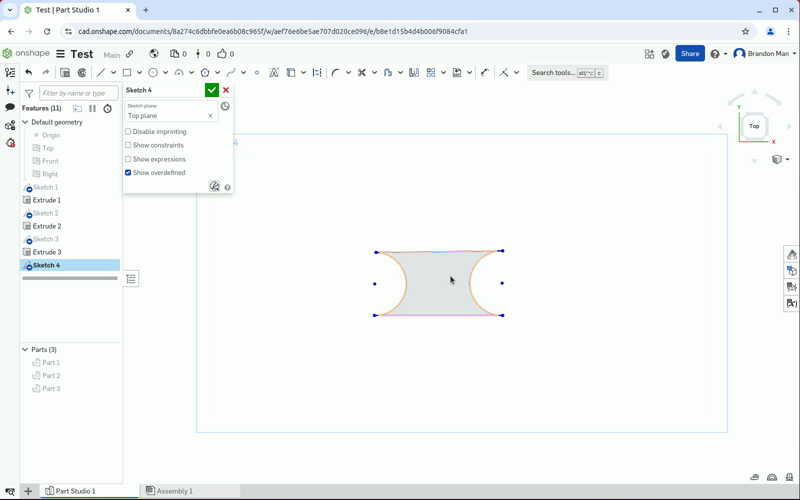
scroll(6)
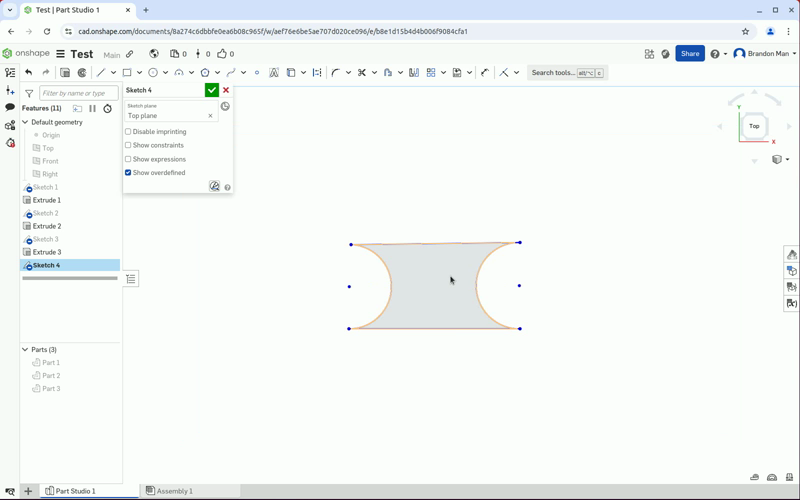
scroll(6)
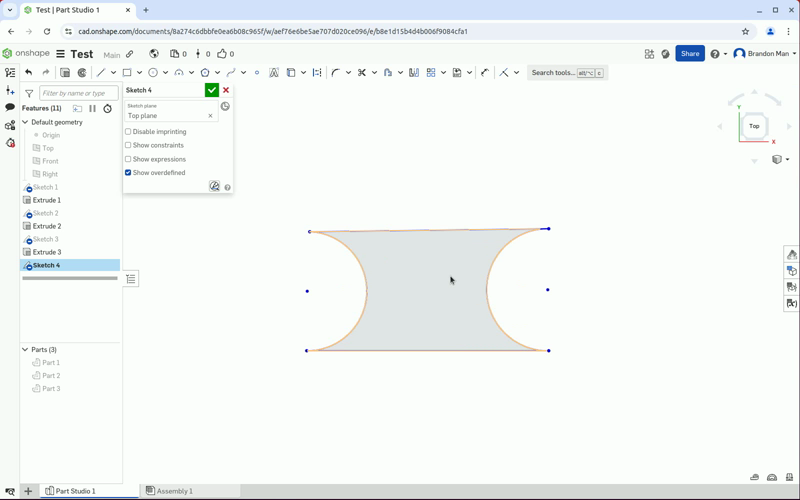
scroll(6)
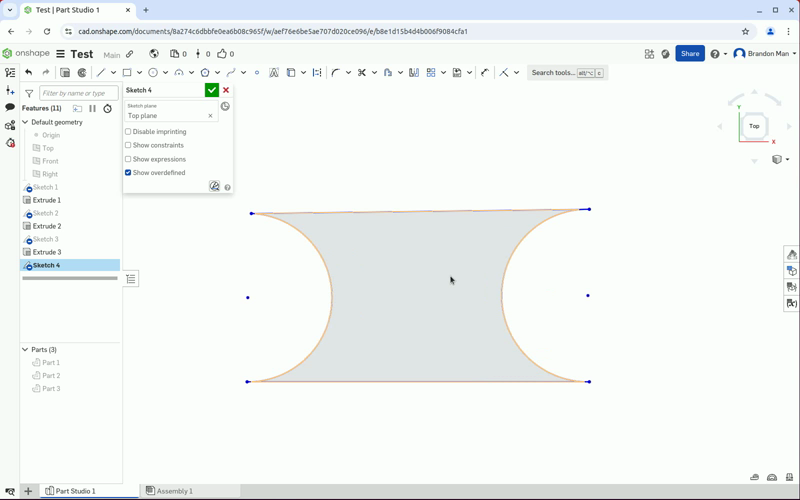
scroll(6)
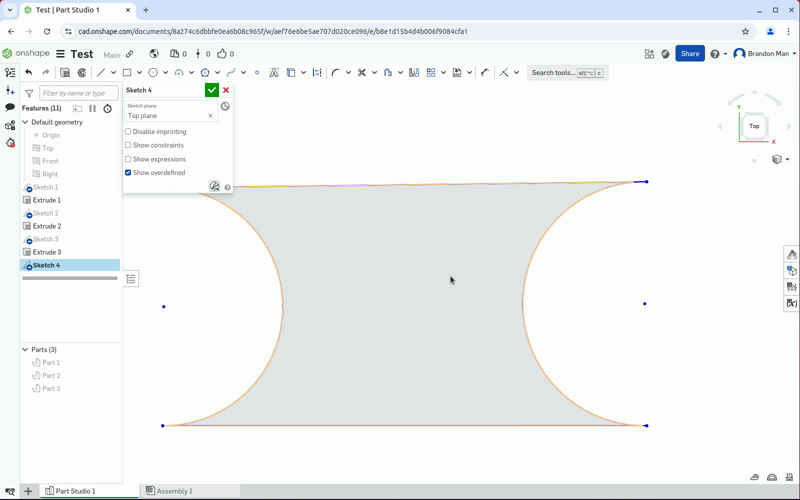
scroll(6)
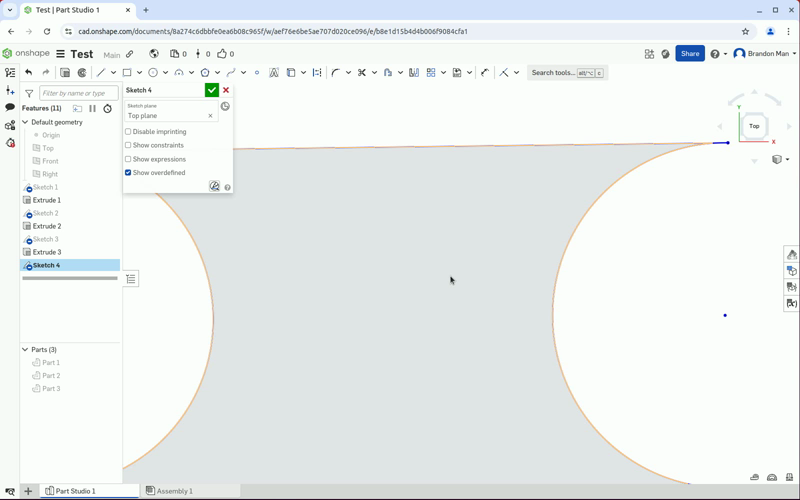
scroll(6)
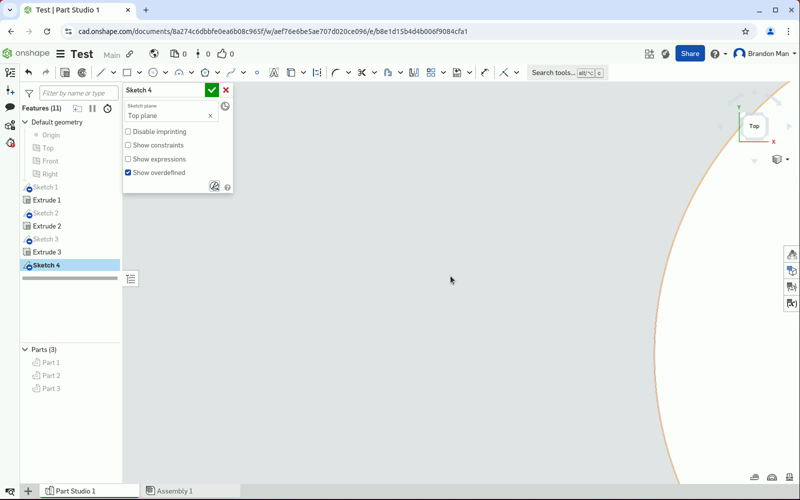
click(450, 275)
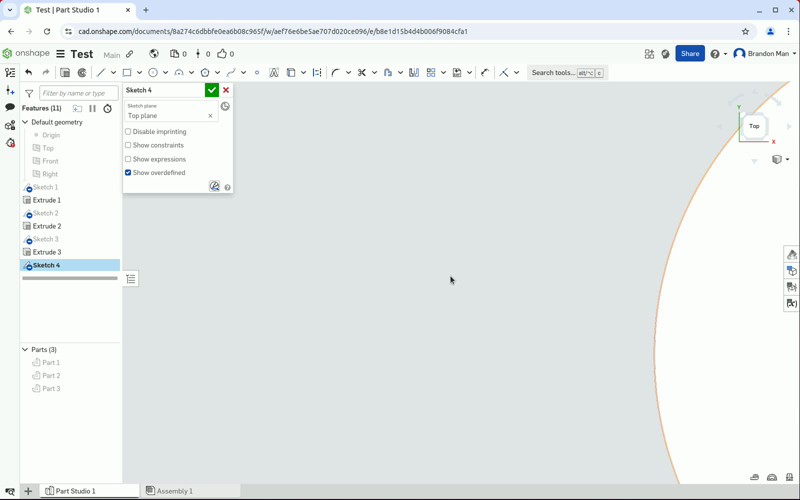
scroll(-6)
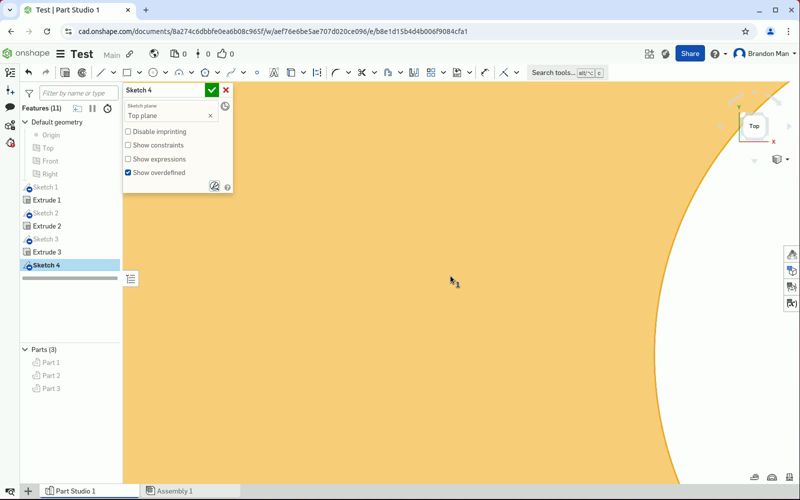
scroll(-6)
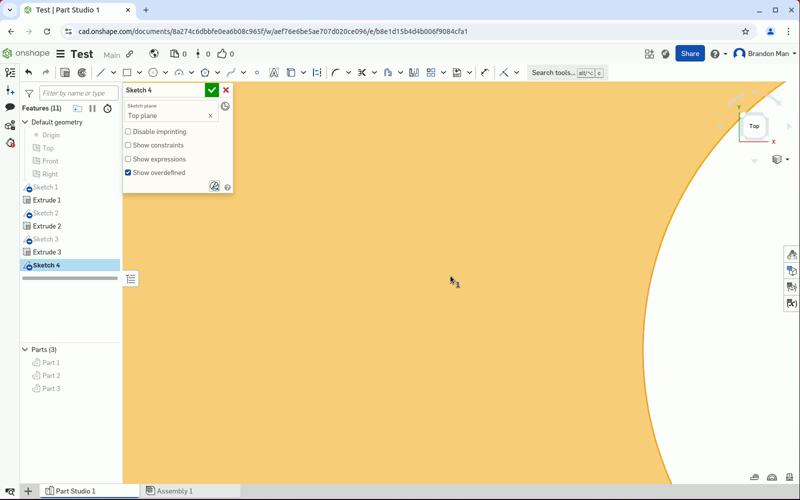
scroll(-6)
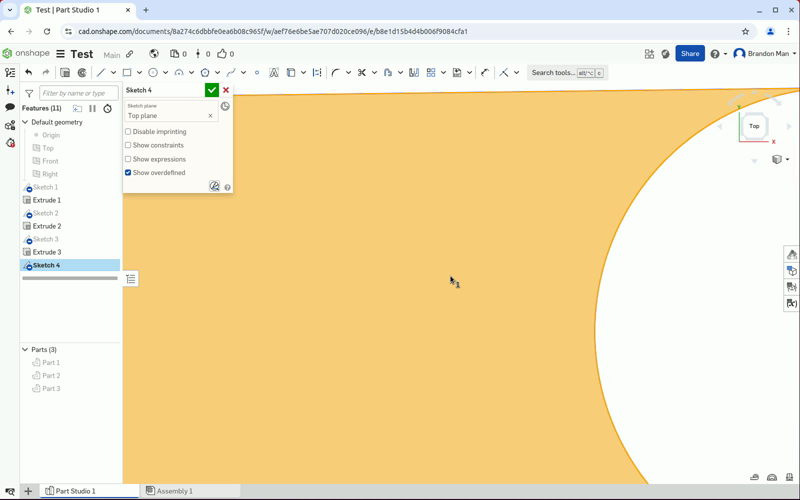
scroll(-6)
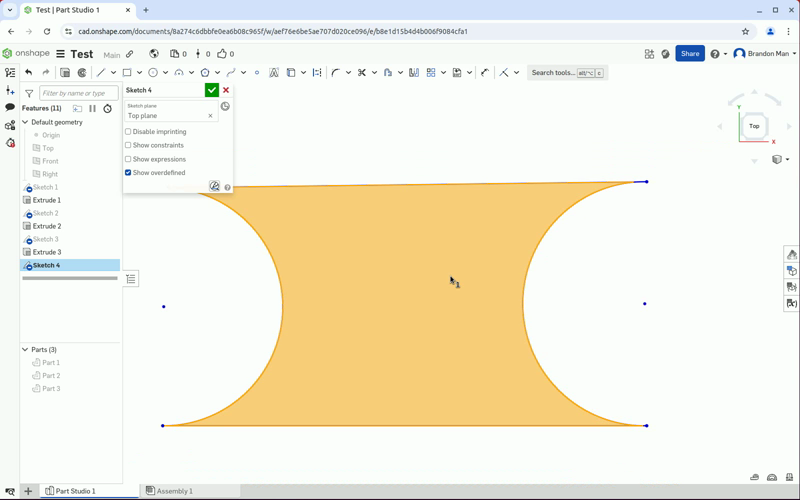
scroll(-6)
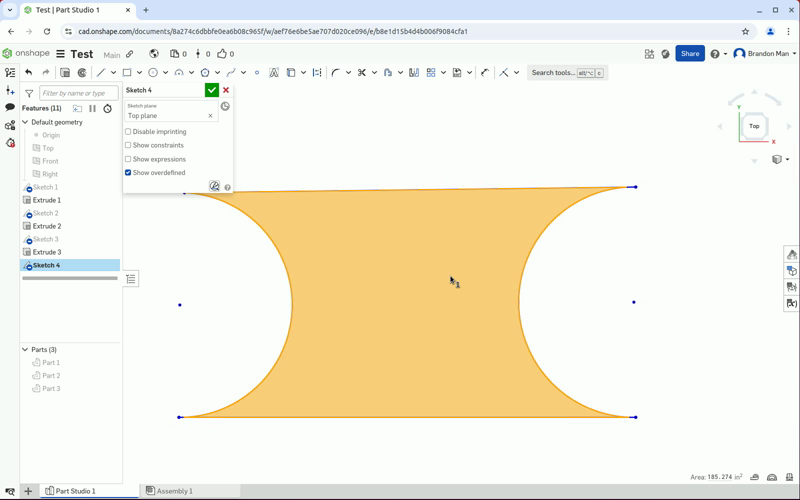
scroll(-6)
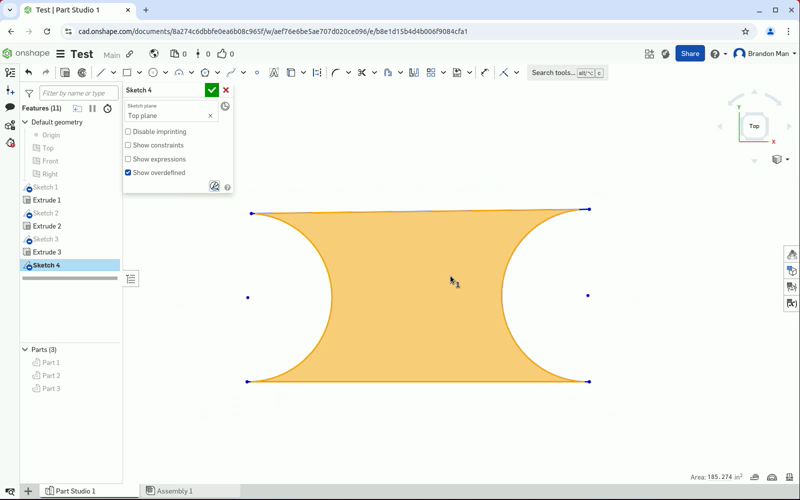
scroll(-6)
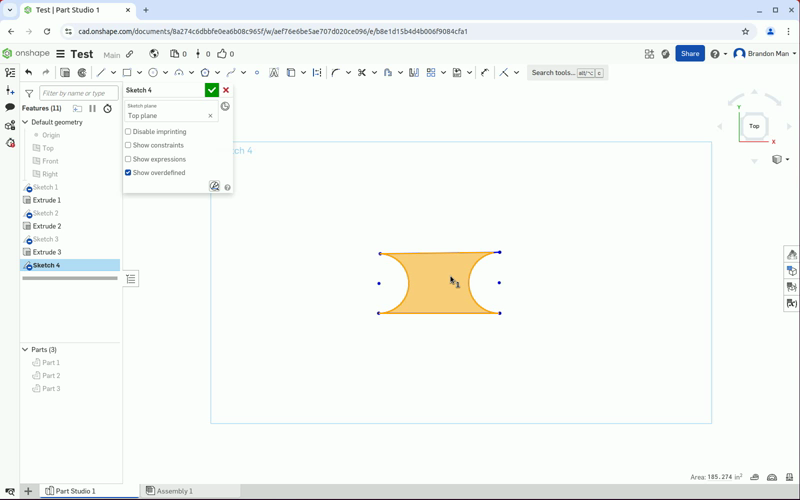
mouse_move(73, 352)
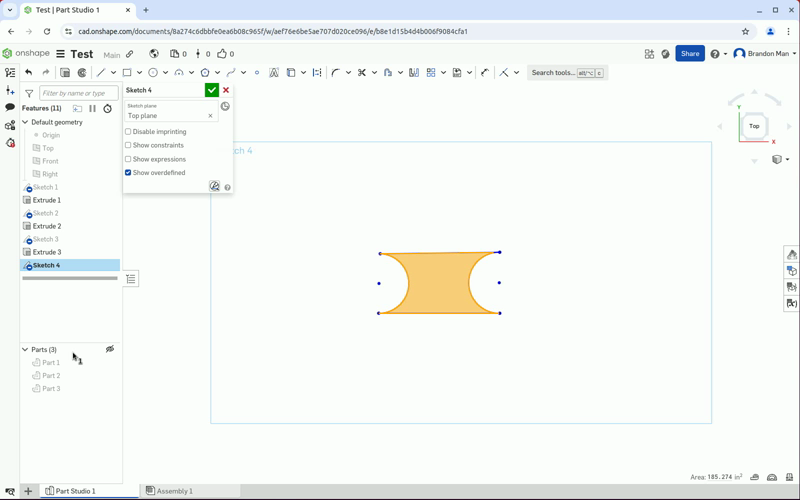
key(shift+y)
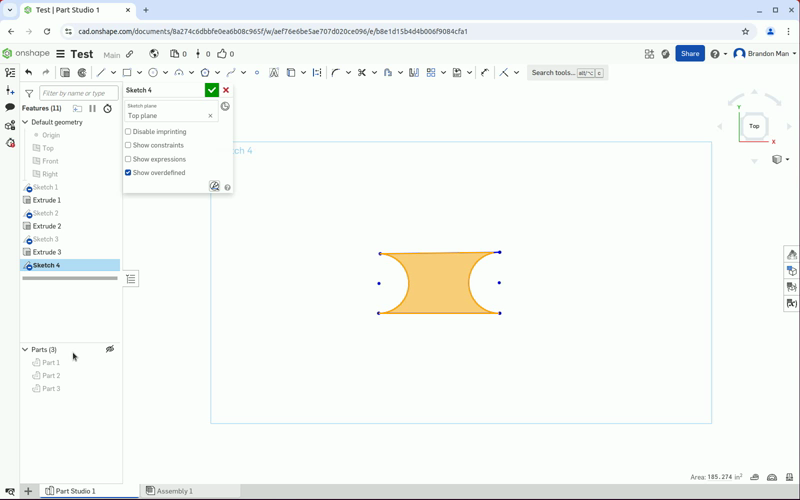
key(shift+e)
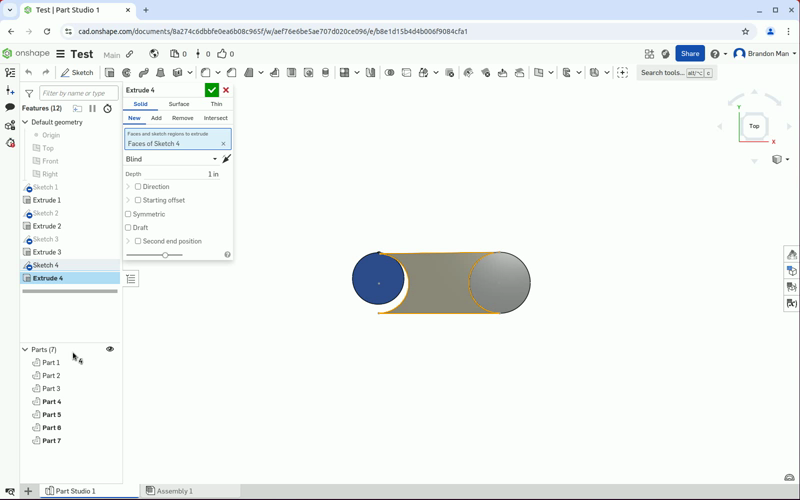
mouse_move(143, 106)
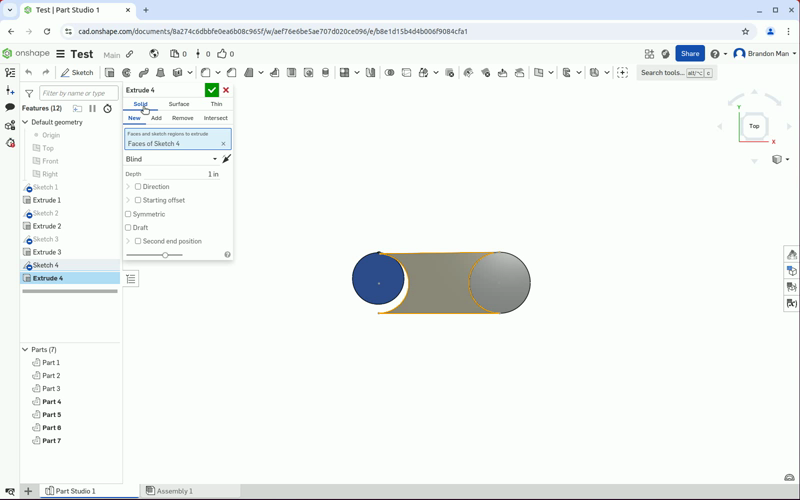
click(143, 106)
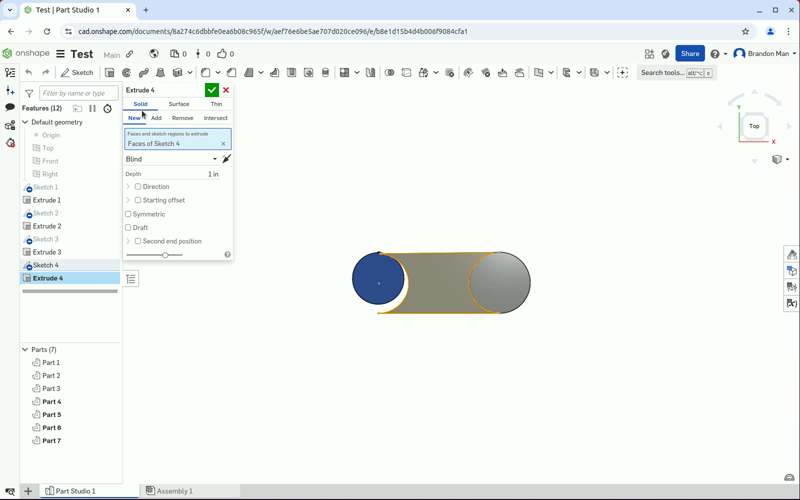
mouse_move(137, 120)
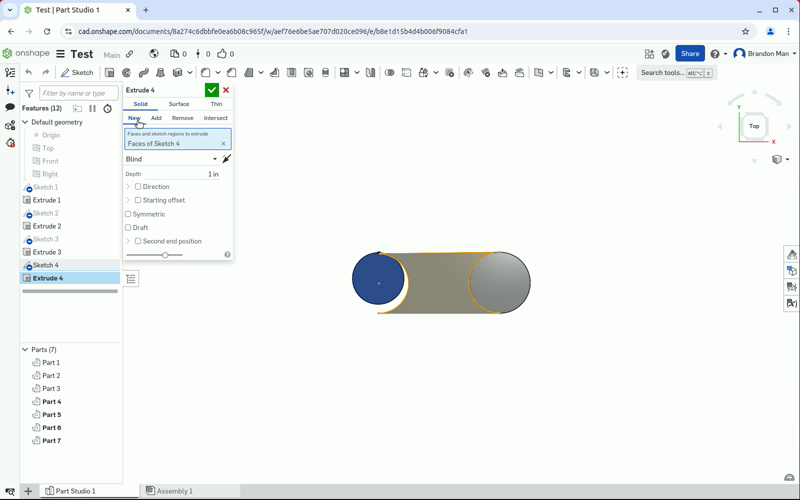
click(137, 120)
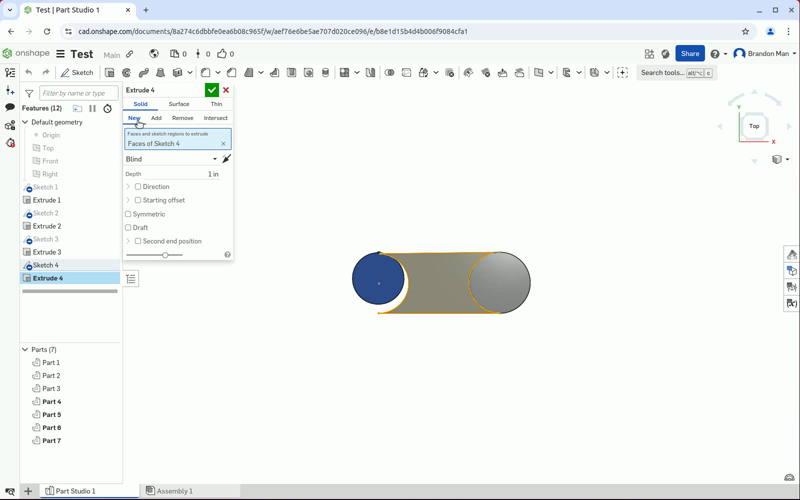
key(tab, 4)
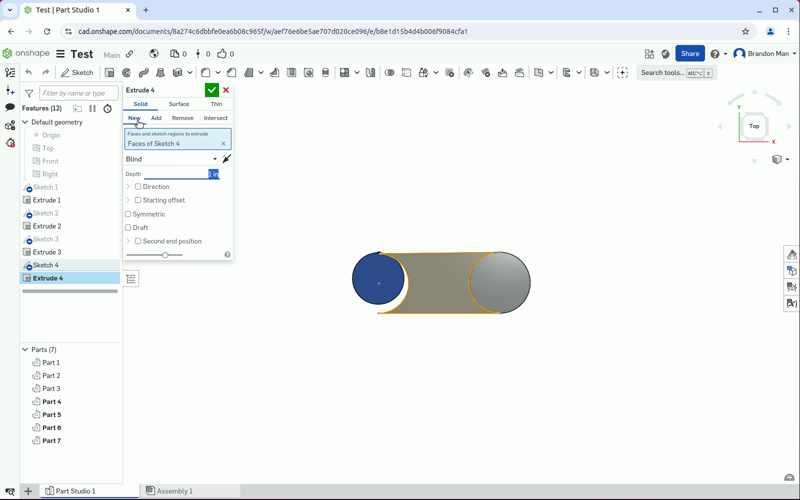
text(6.258)
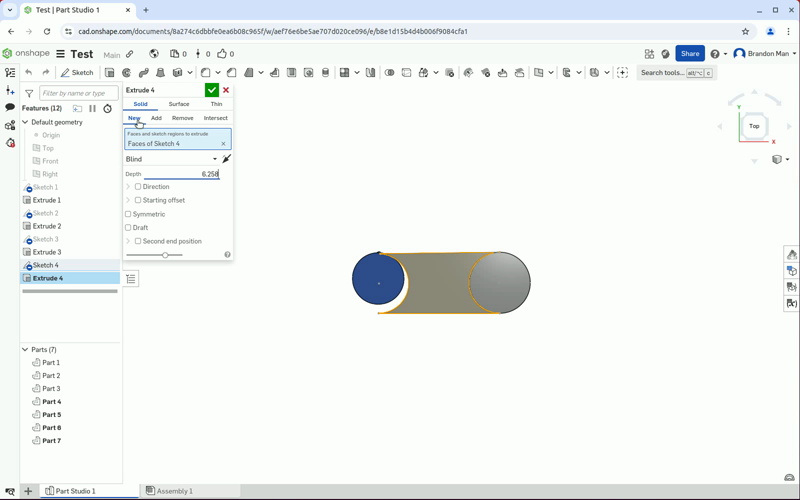
key(enter)
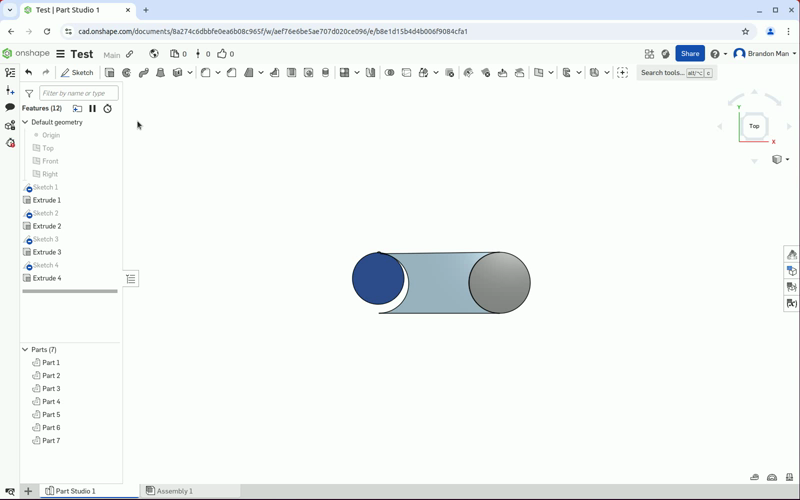
key(shift+h)
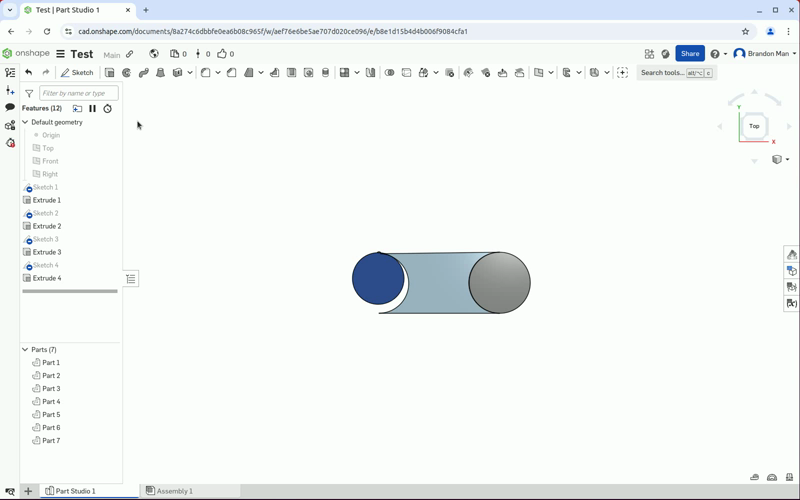
key(shift+h)
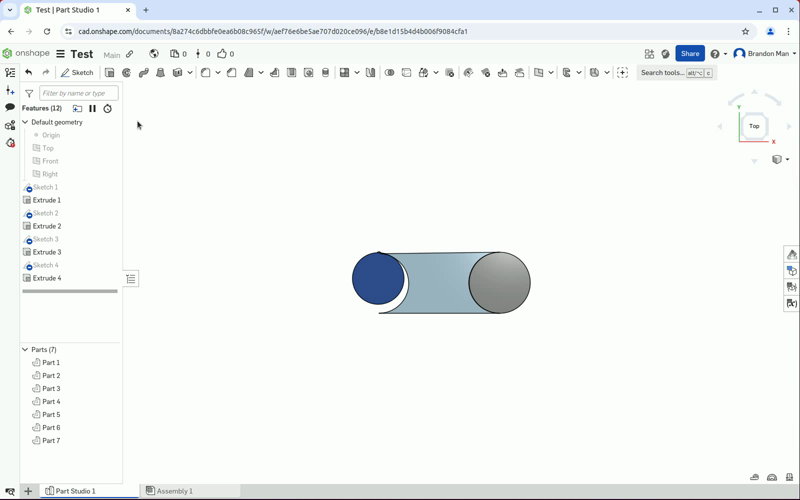
mouse_move(73, 189)
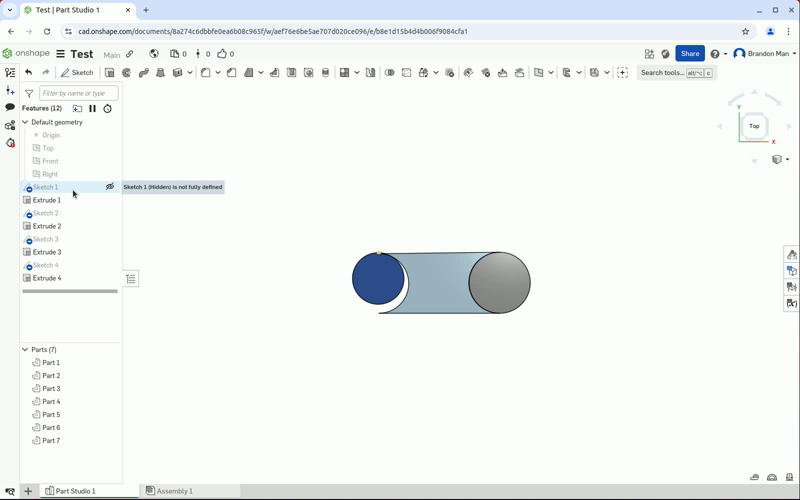
click(73, 189)
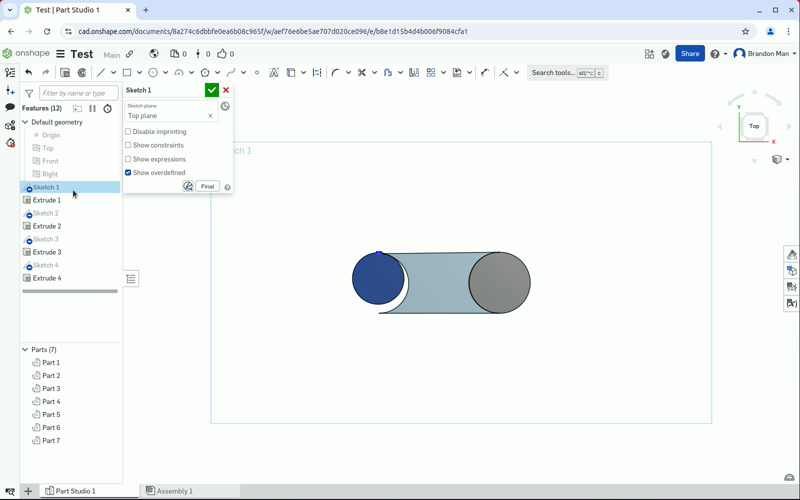
mouse_move(229, 92)
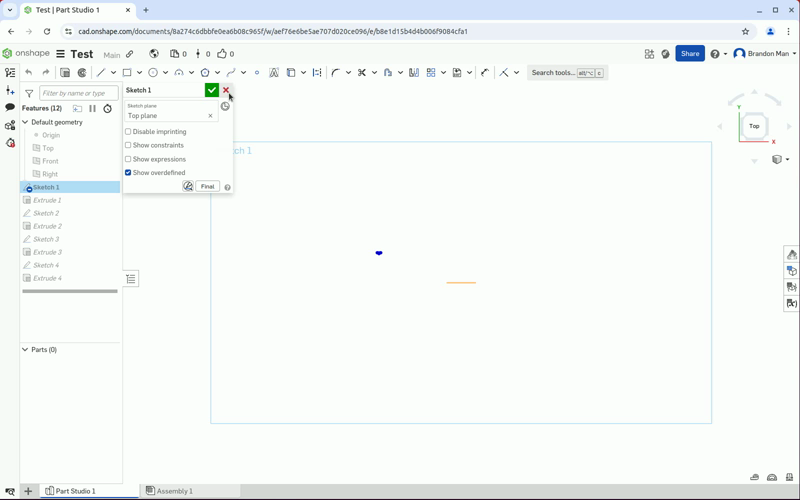
click(229, 92)
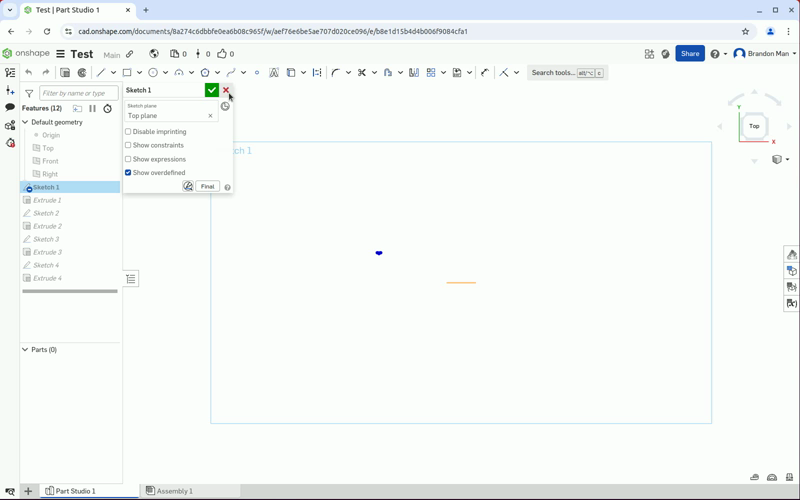
key(shift+s)
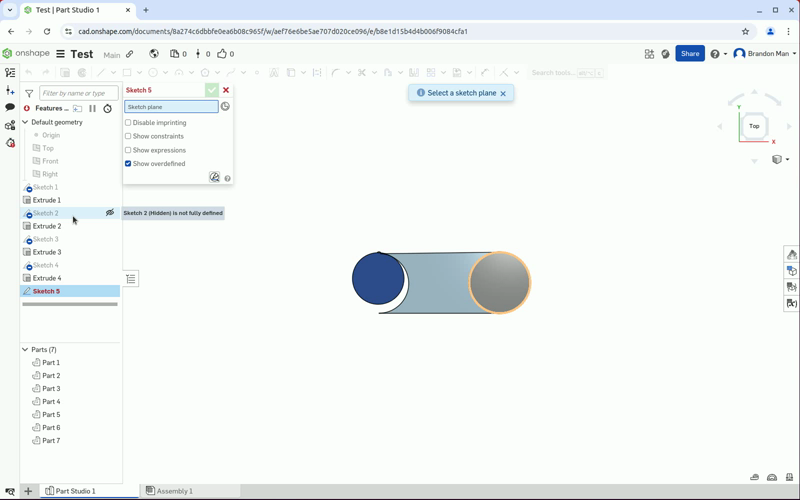
scroll(3)
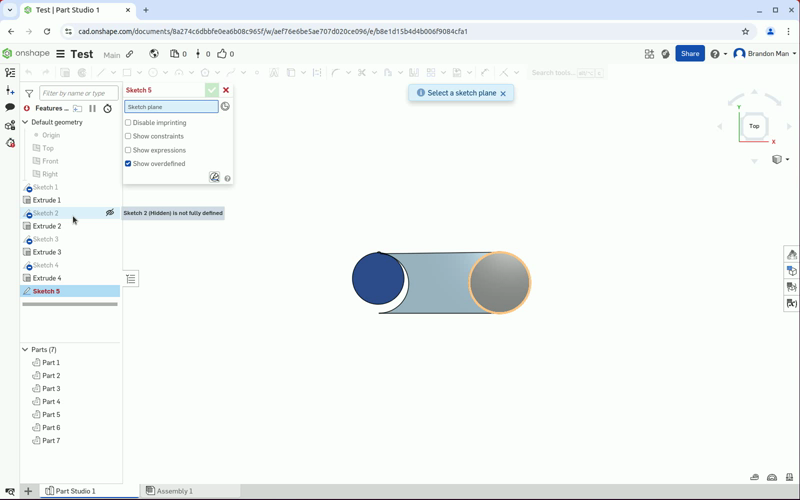
mouse_move(73, 150)
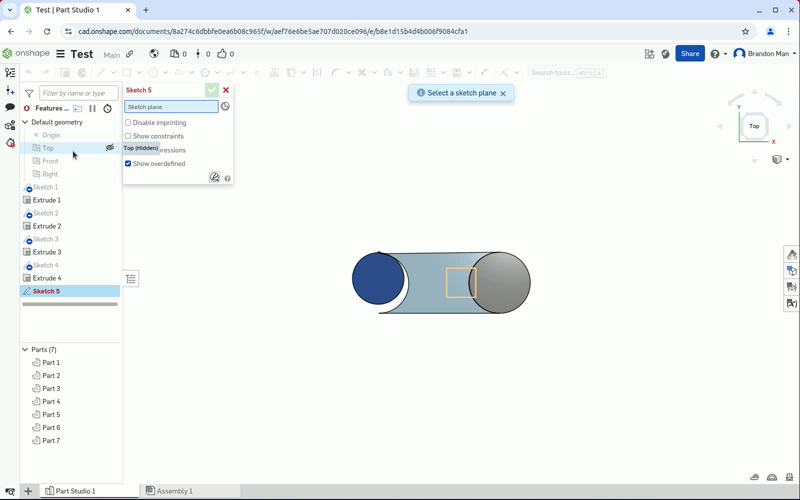
click(73, 150)
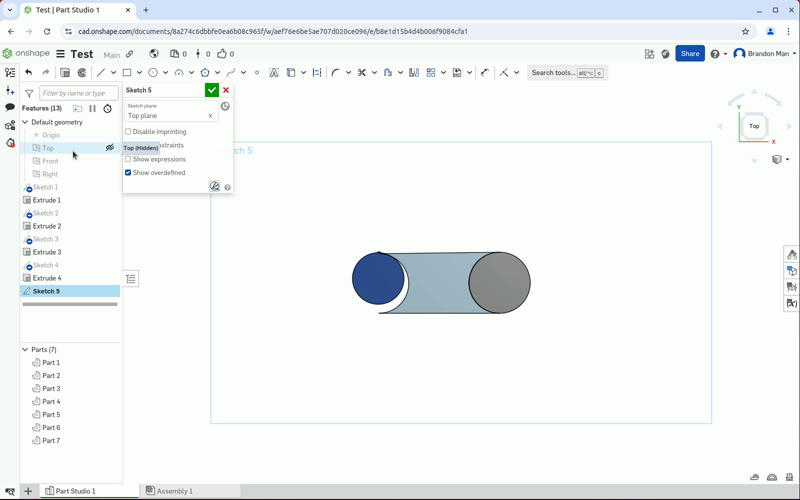
mouse_move(73, 352)
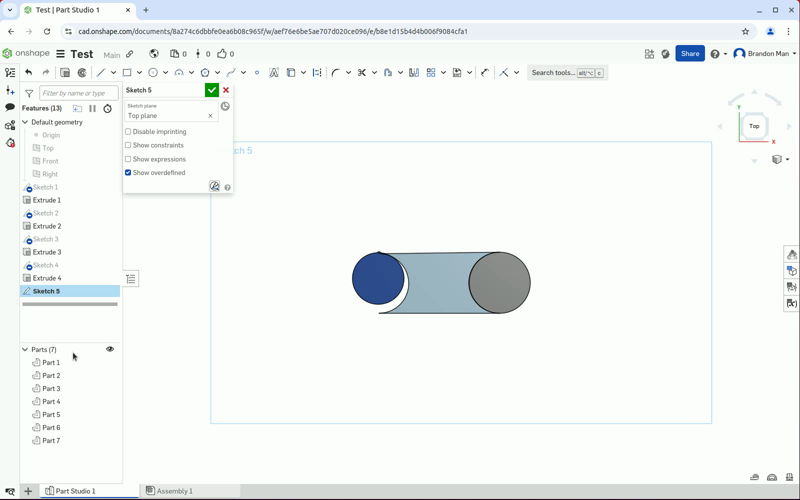
key(y)
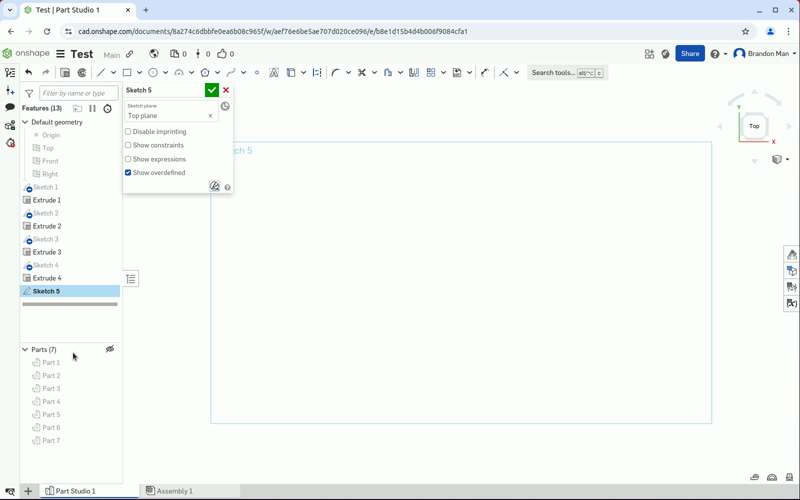
key(l)
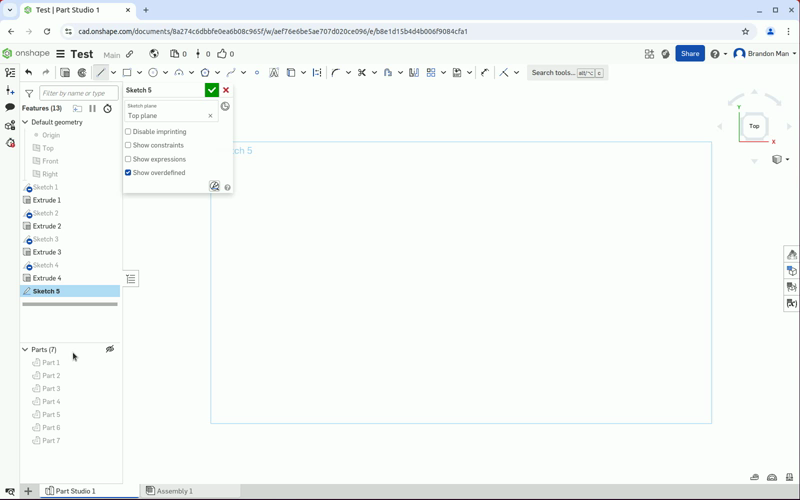
key_down(shift)
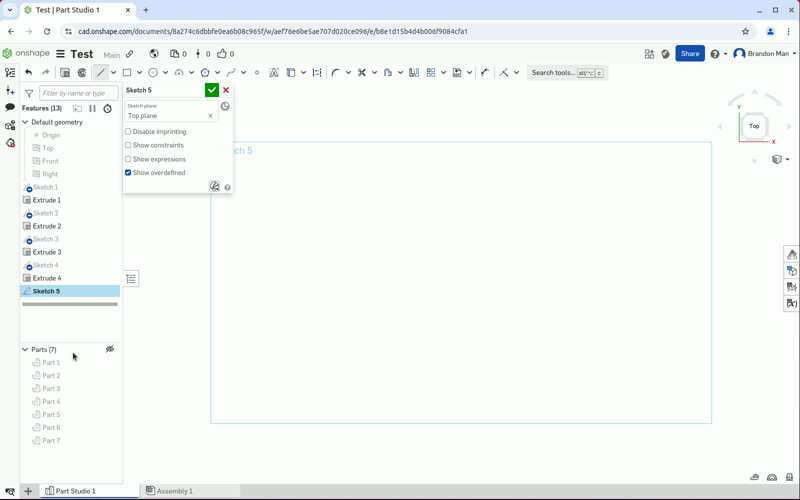
mouse_move(407, 313)
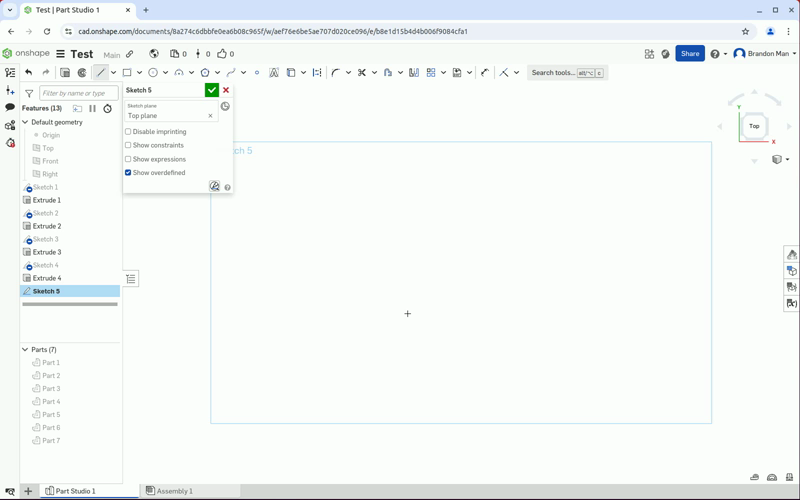
click(407, 313)
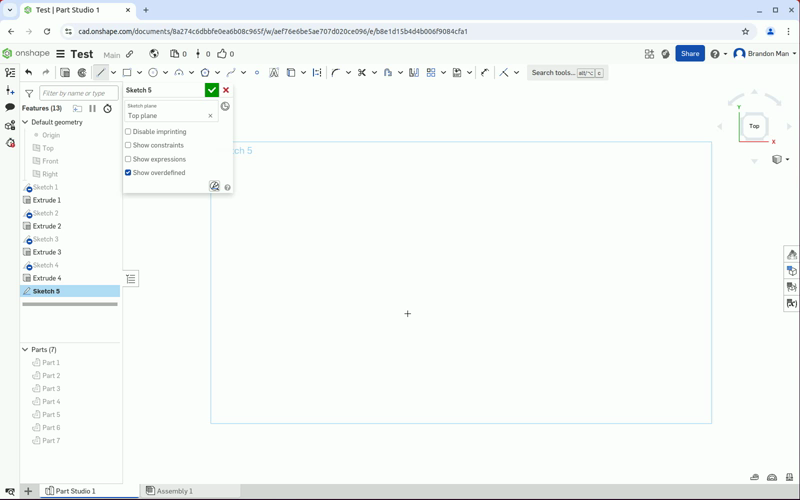
key_up(shift)
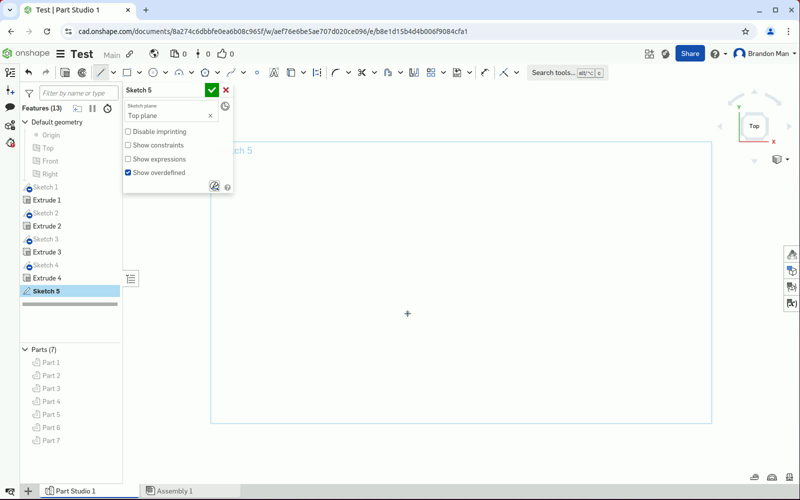
key_down(shift)
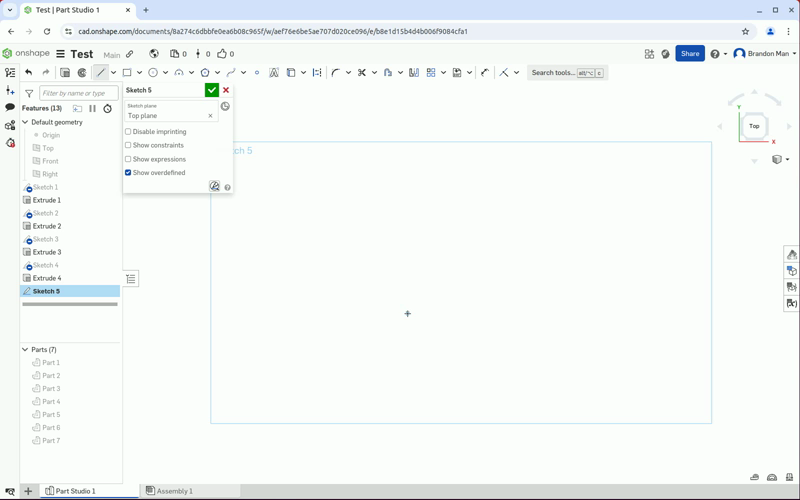
mouse_move(468, 313)
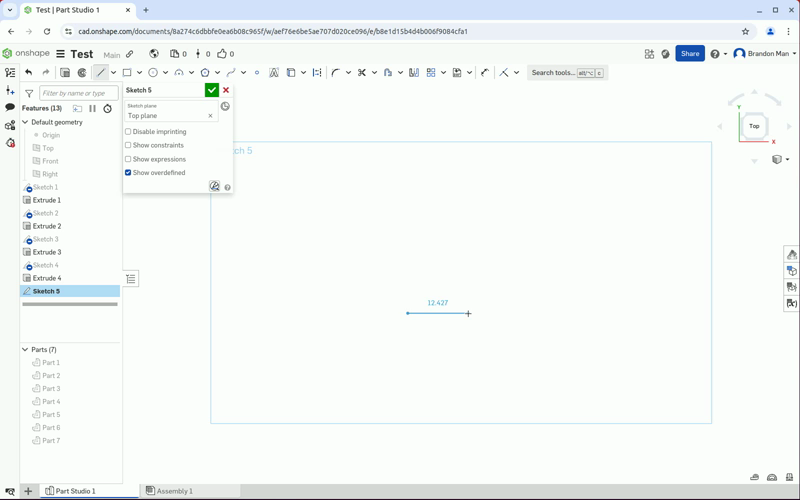
click(468, 313)
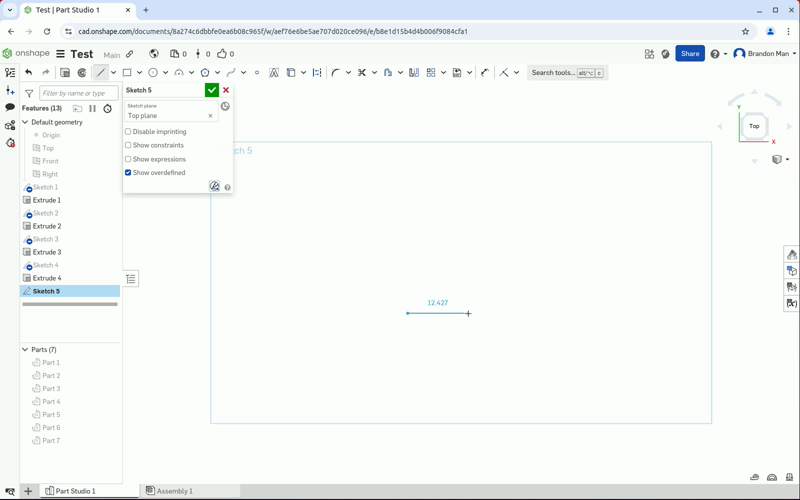
key_up(shift)
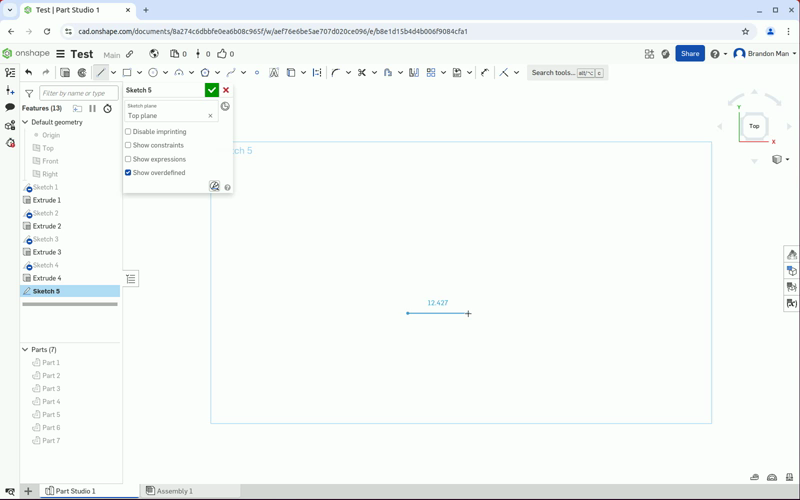
key_down(shift)
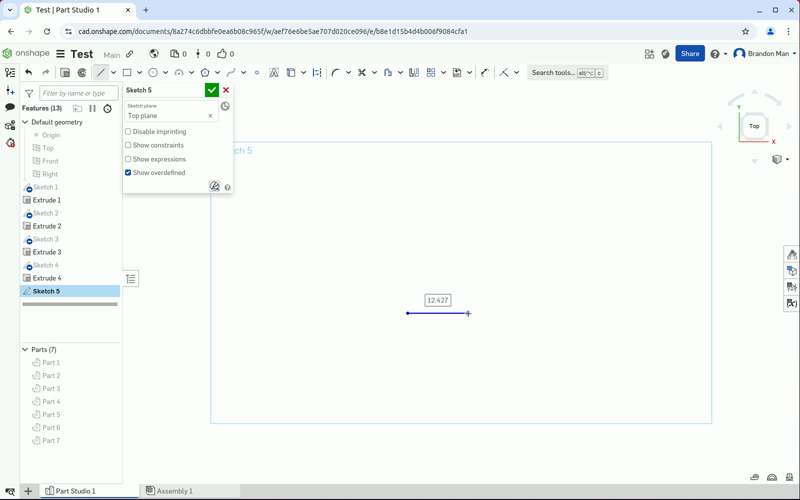
mouse_move(468, 252)
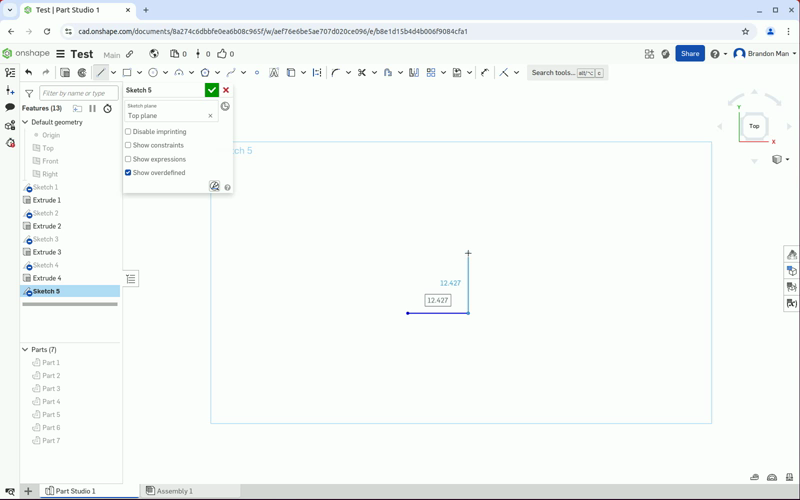
click(468, 252)
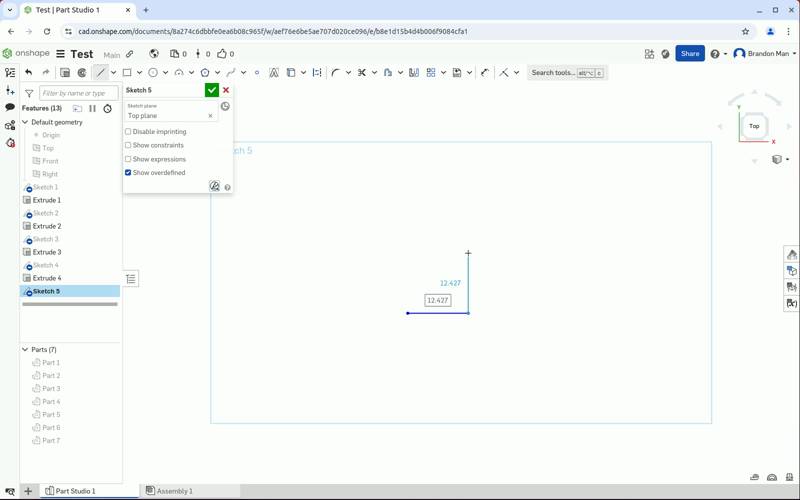
key_up(shift)
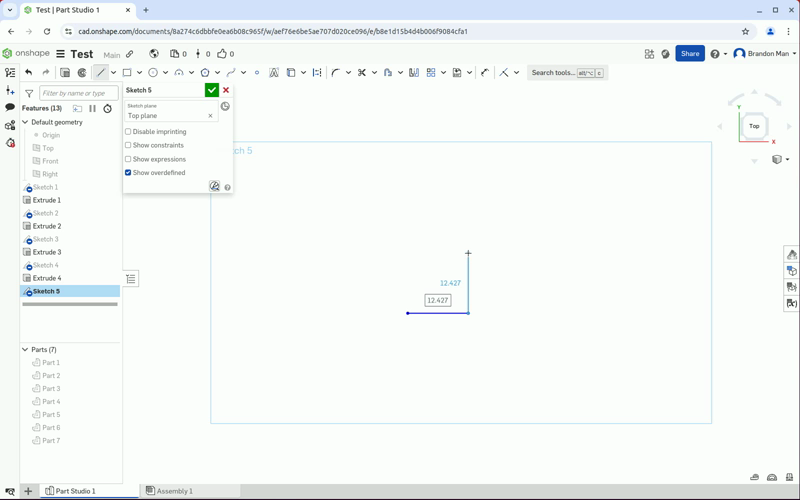
key_down(shift)
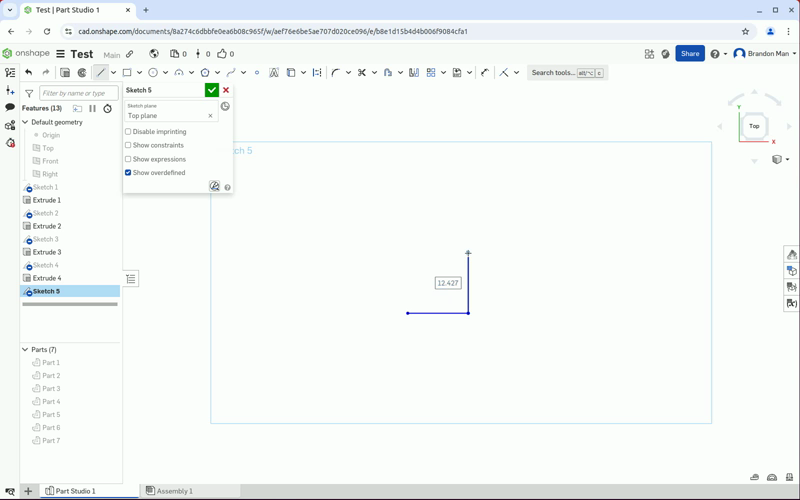
mouse_move(407, 252)
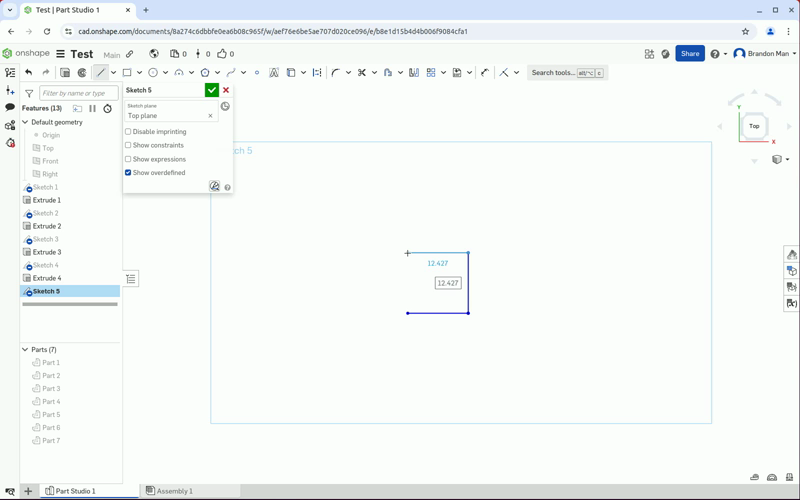
click(407, 252)
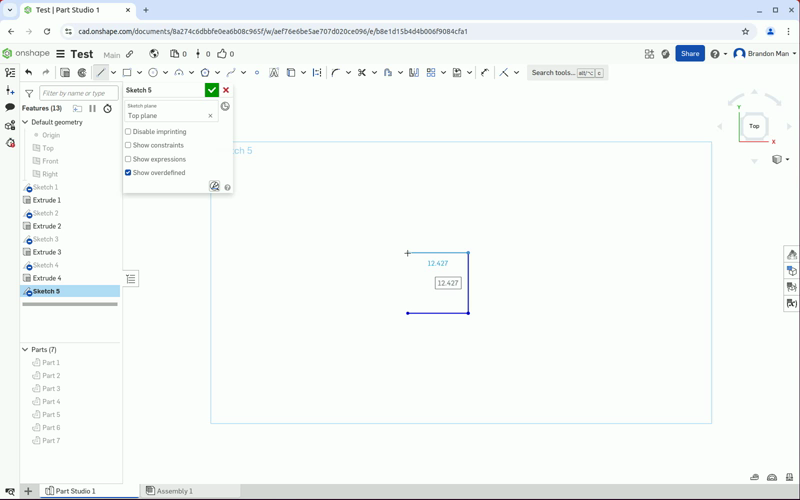
key_up(shift)
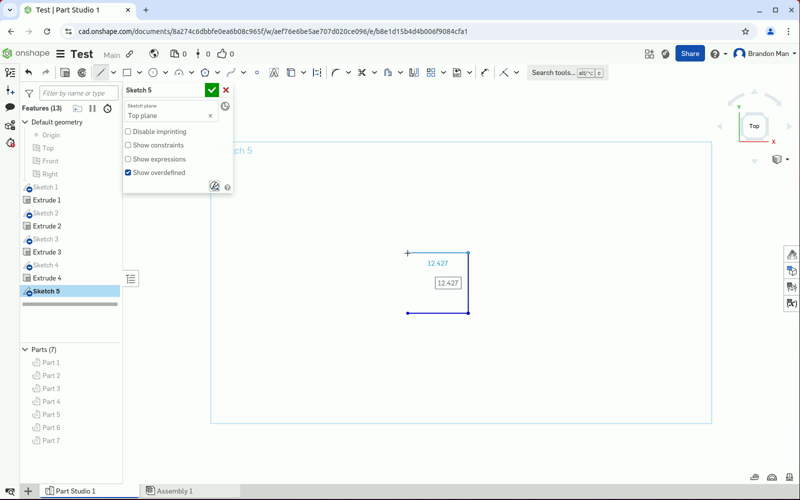
key_down(shift)
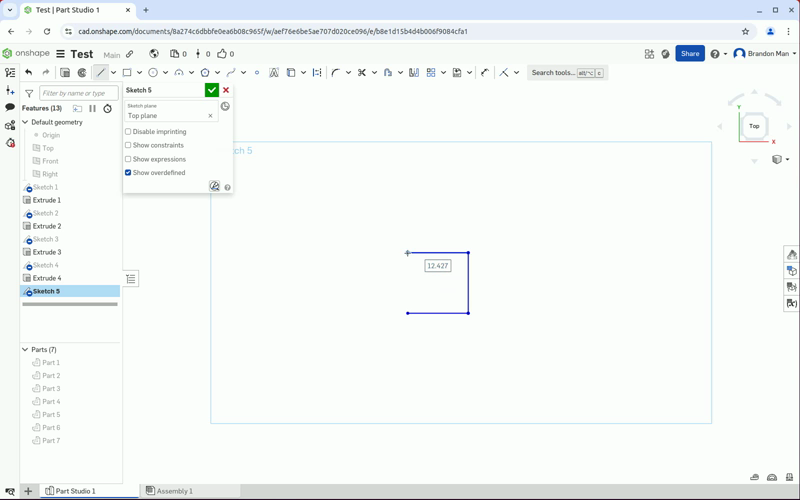
mouse_move(407, 313)
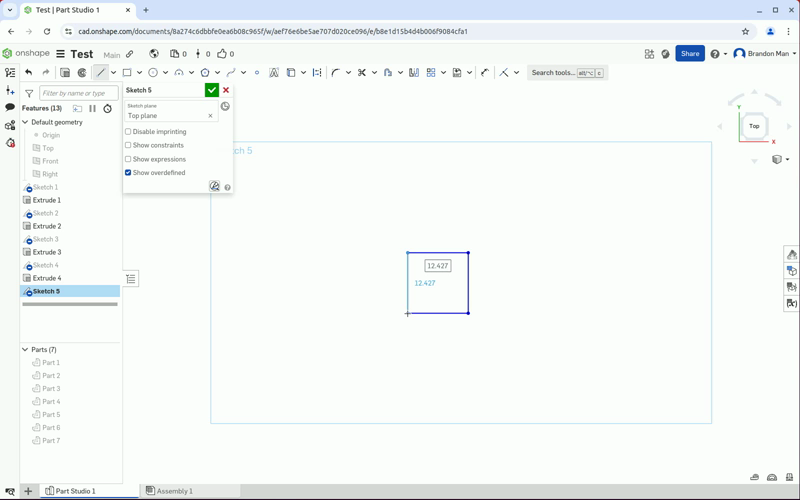
key_up(shift)
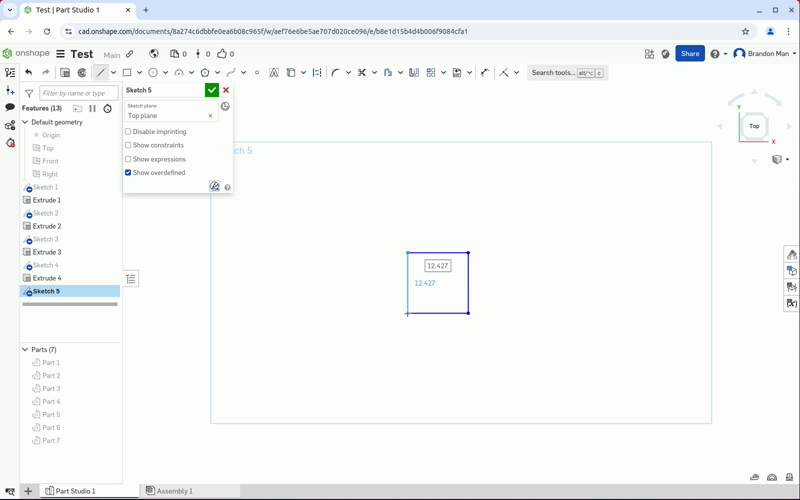
click(407, 313)
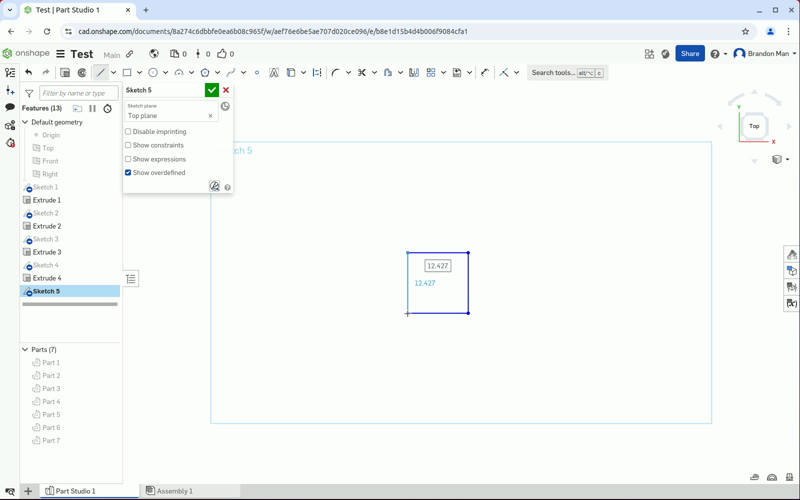
key(esc)
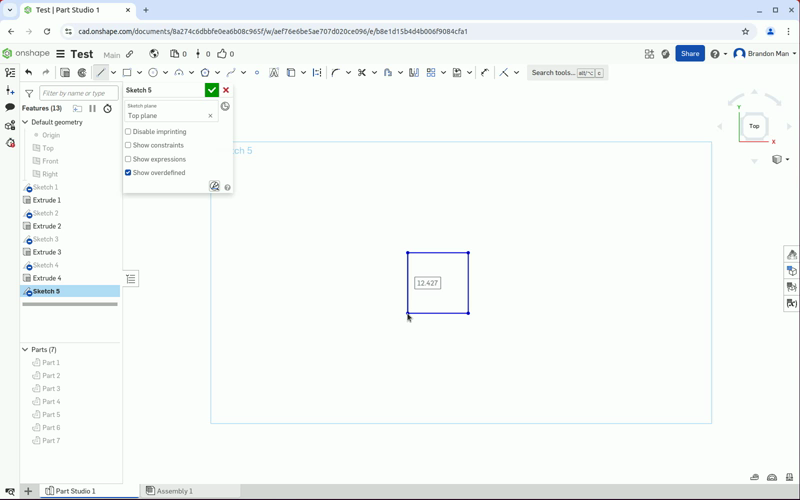
mouse_move(420, 292)
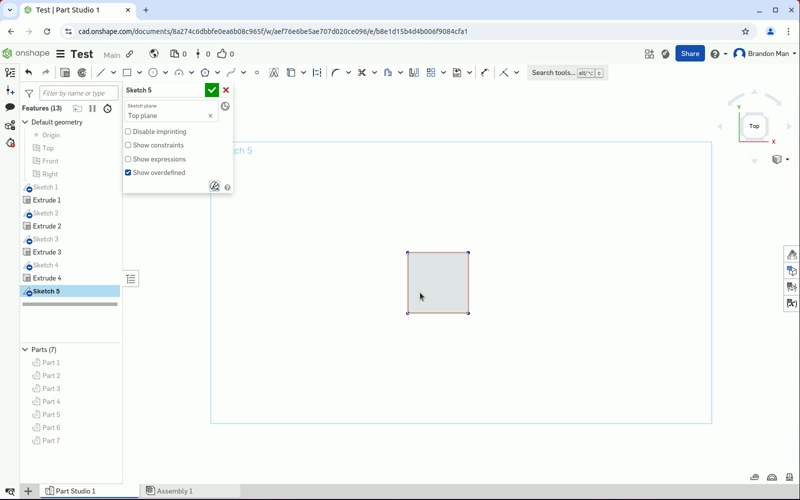
click(420, 292)
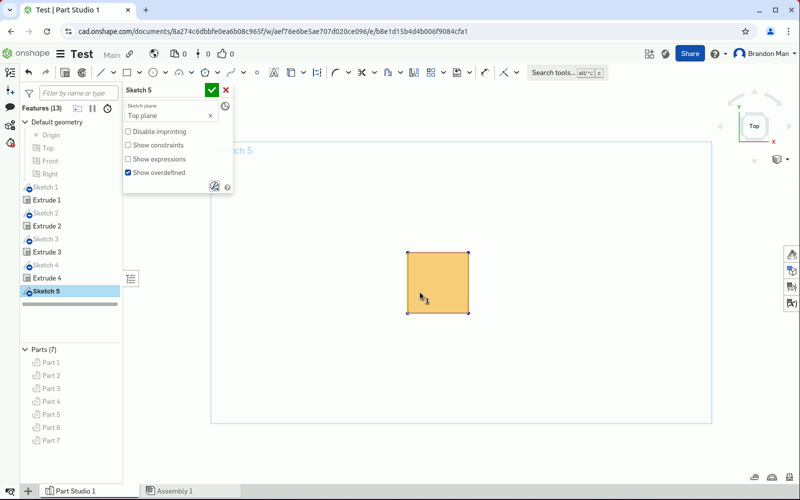
mouse_move(73, 352)
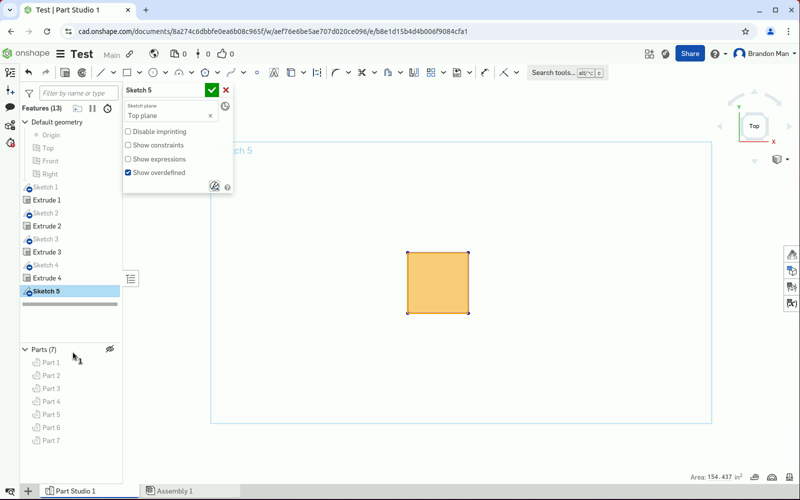
key(shift+y)
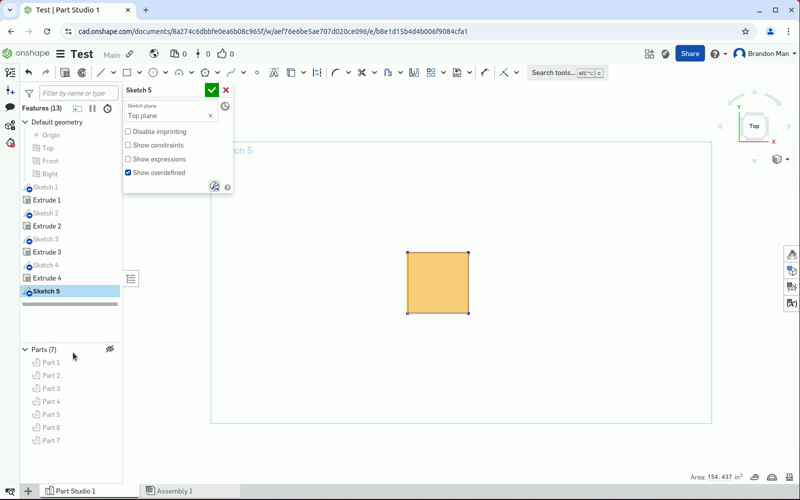
key(shift+e)
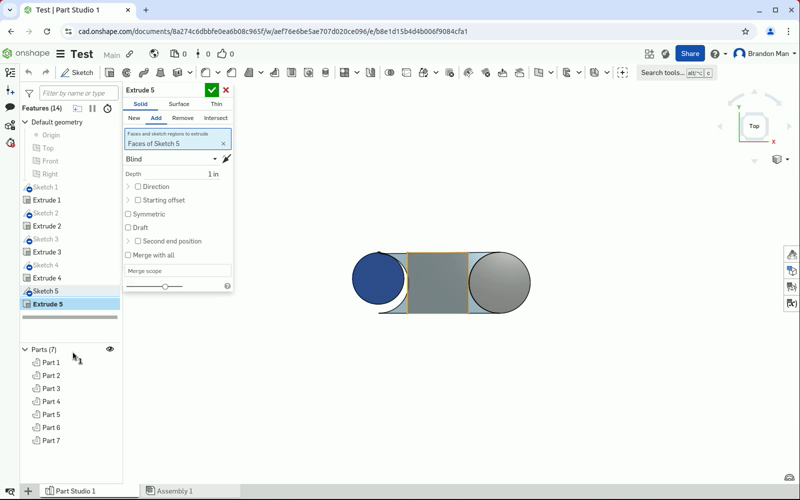
mouse_move(143, 106)
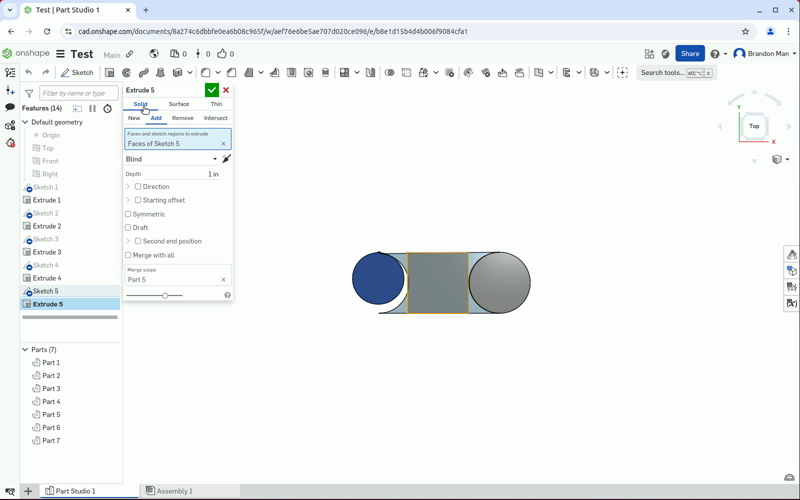
click(143, 106)
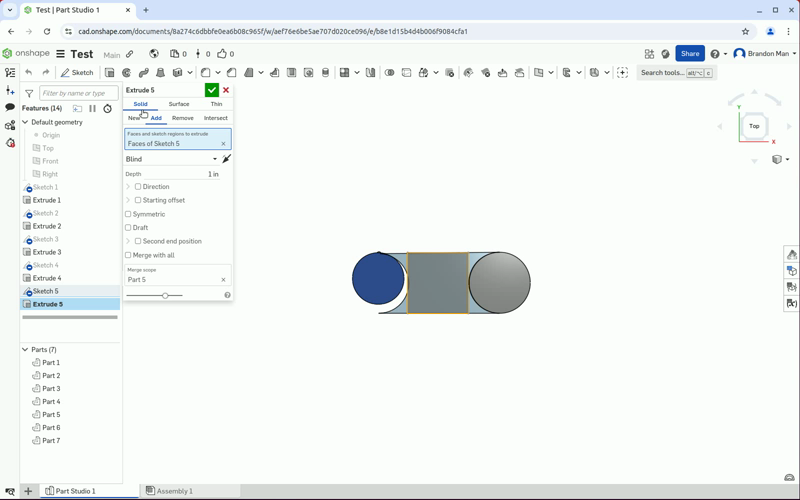
mouse_move(137, 120)
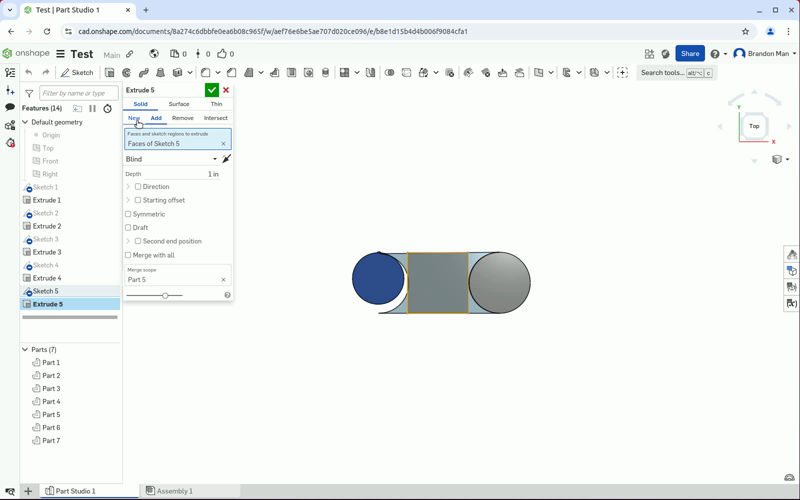
click(137, 120)
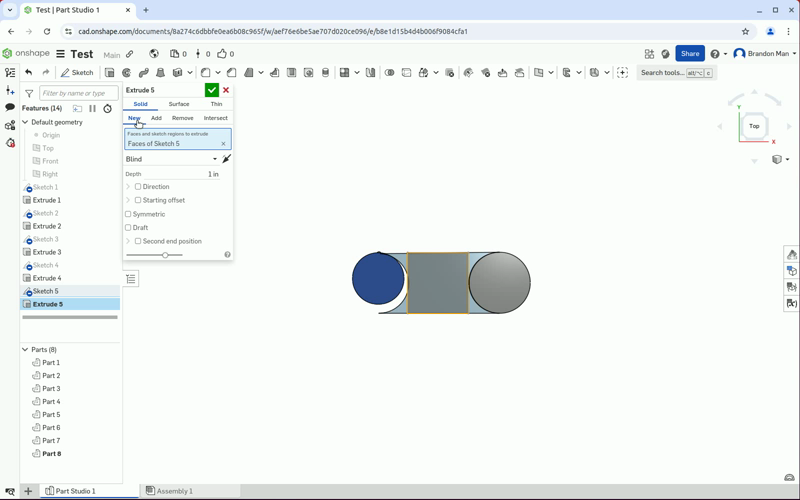
key(tab, 4)
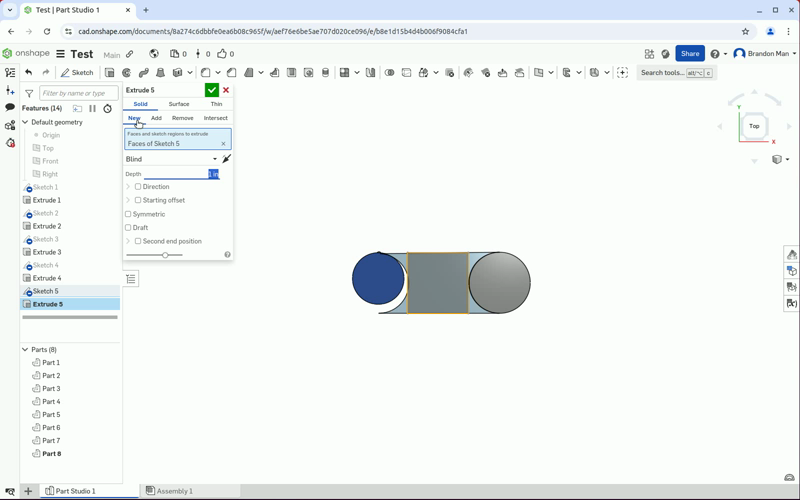
text(9.388)
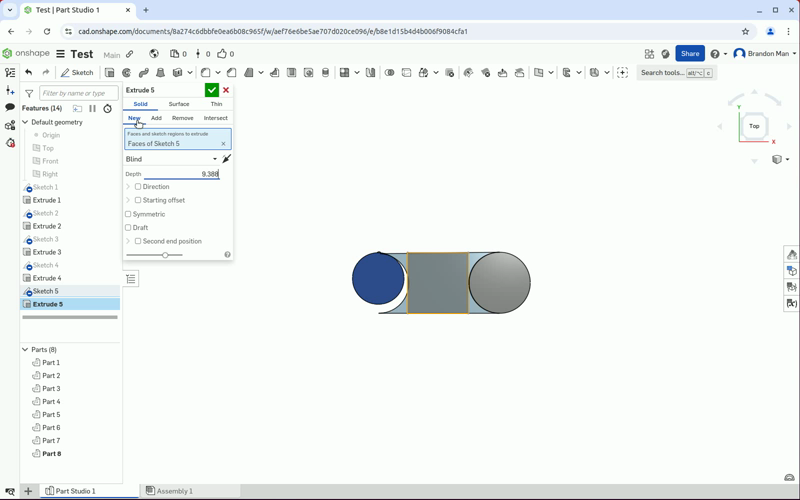
key(enter)
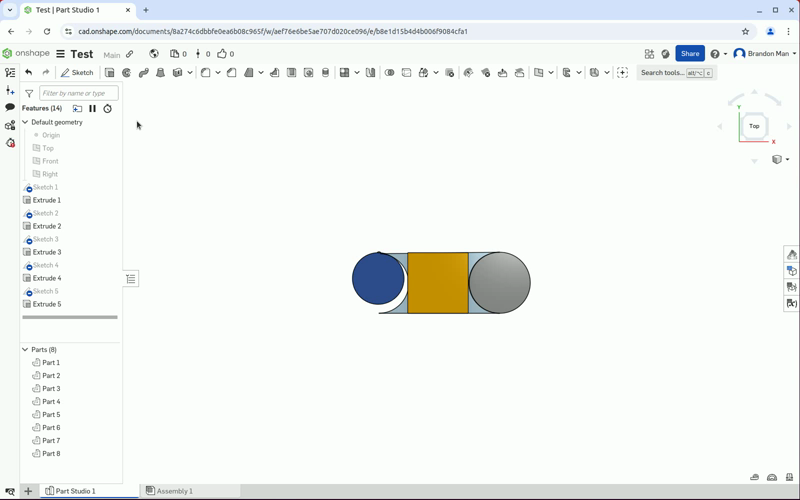
key(shift+h)
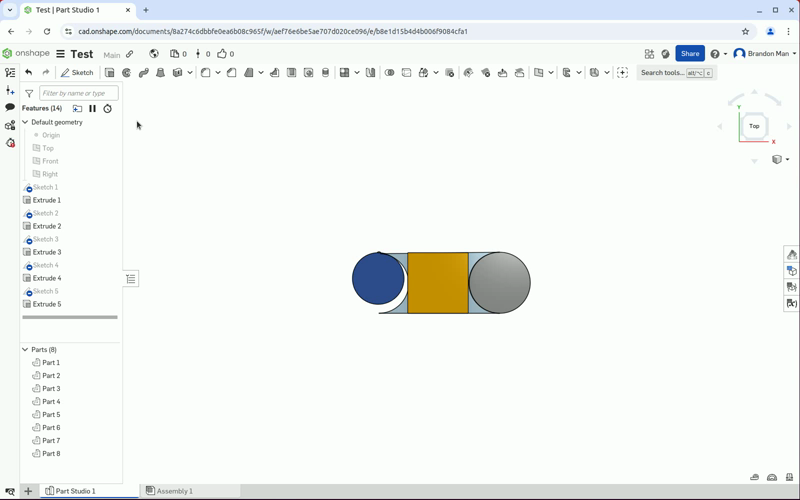
key(shift+h)
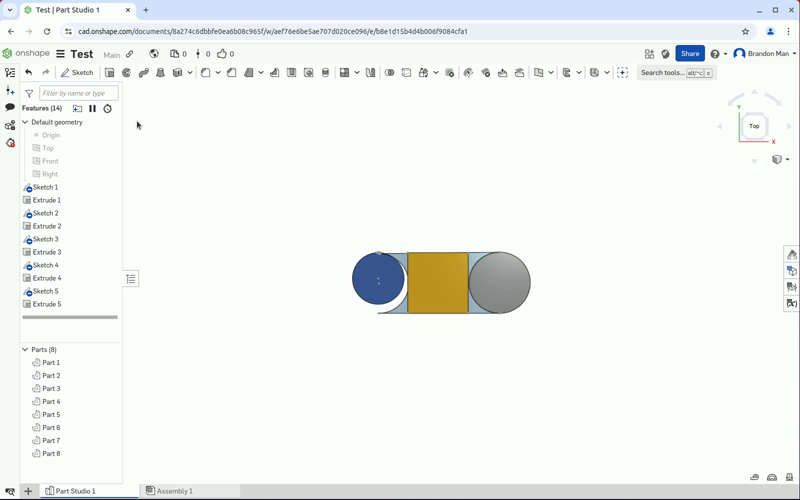
key(shift+7)
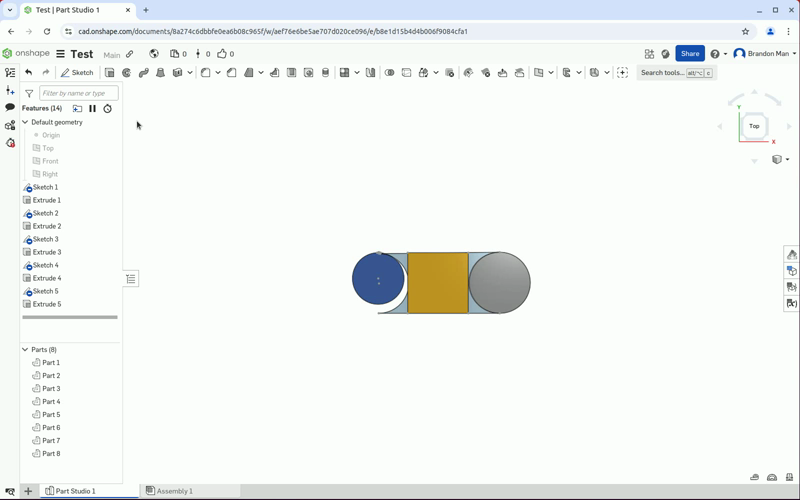
key(up, 3)
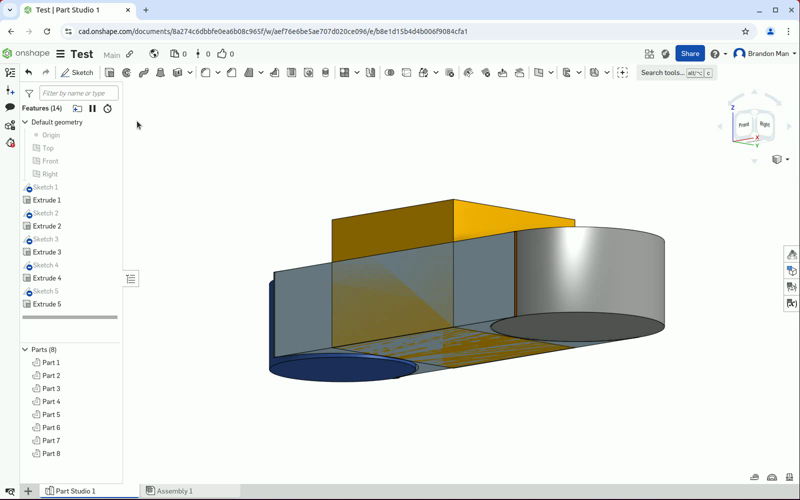
key(left, 3)
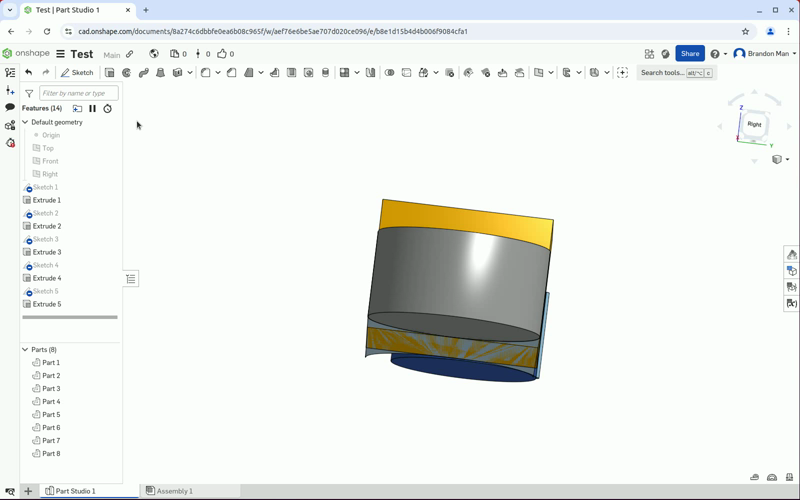
key(right, 3)
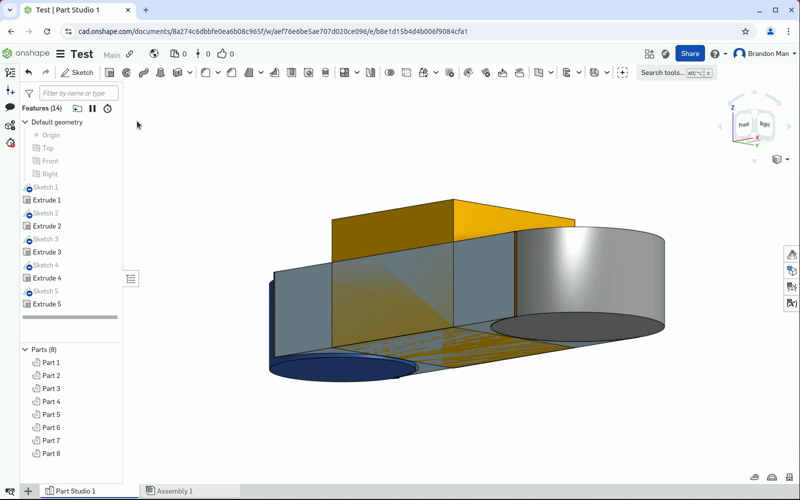
key(down, 3)
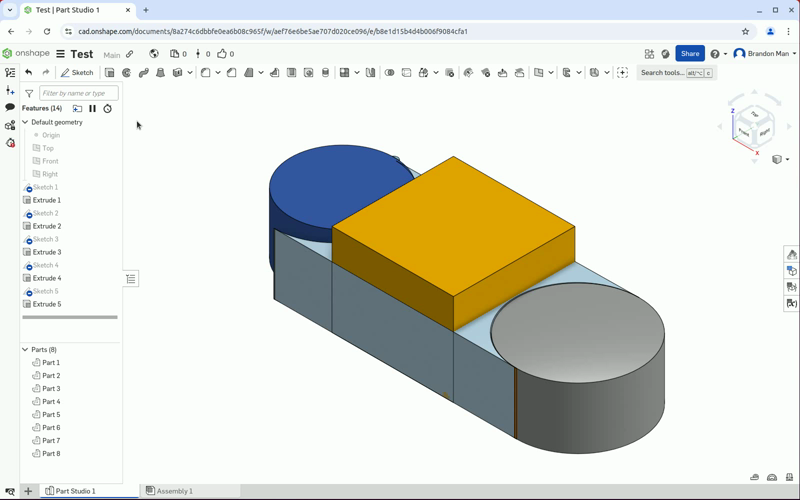
mouse_move(73, 189)
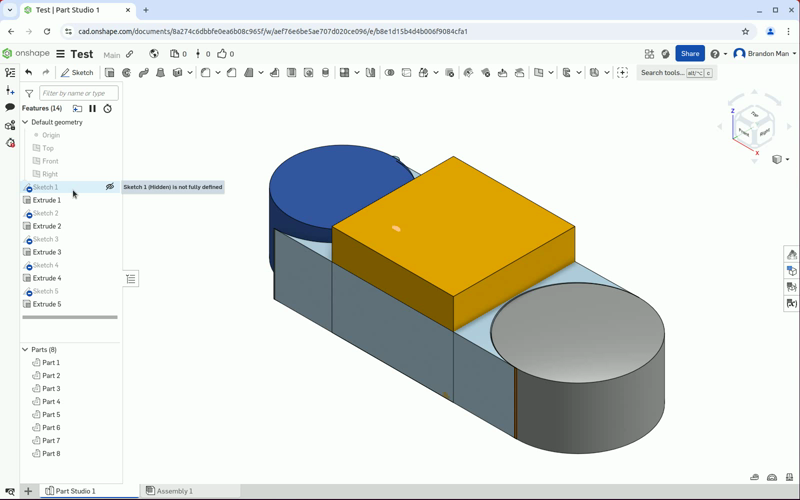
click(73, 189)